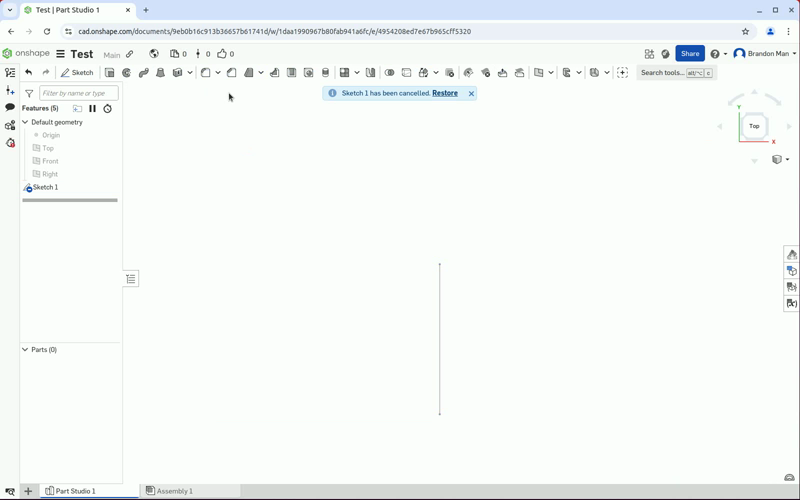
key(shift+h)
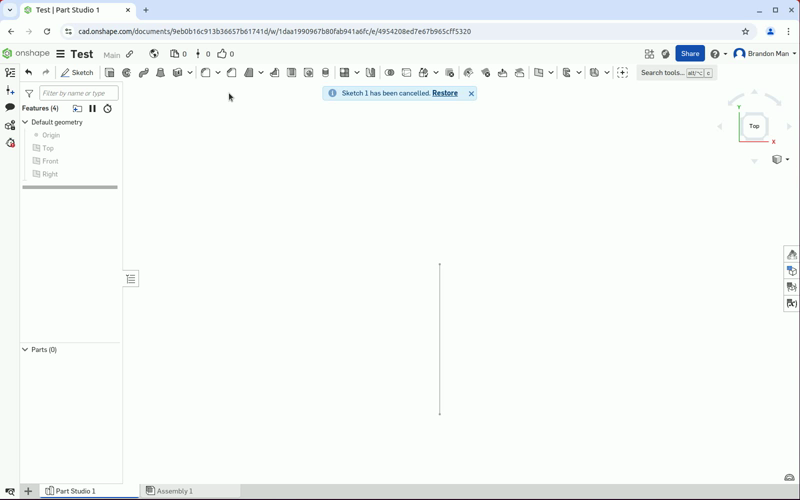
mouse_move(73, 352)
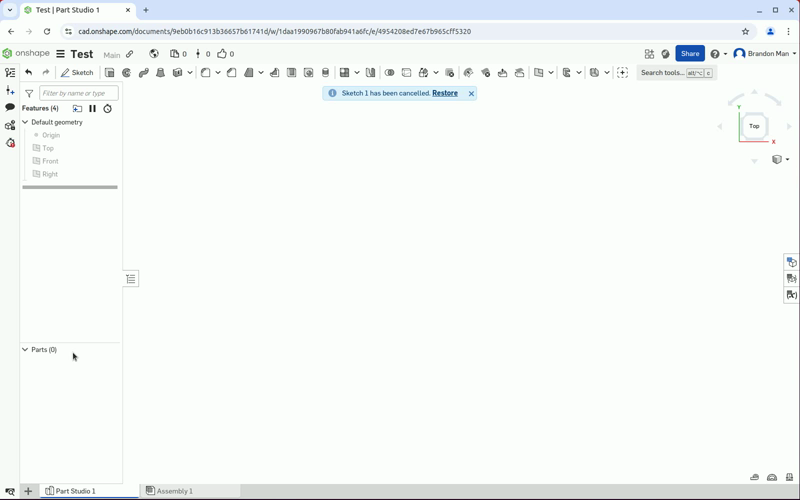
key(y)
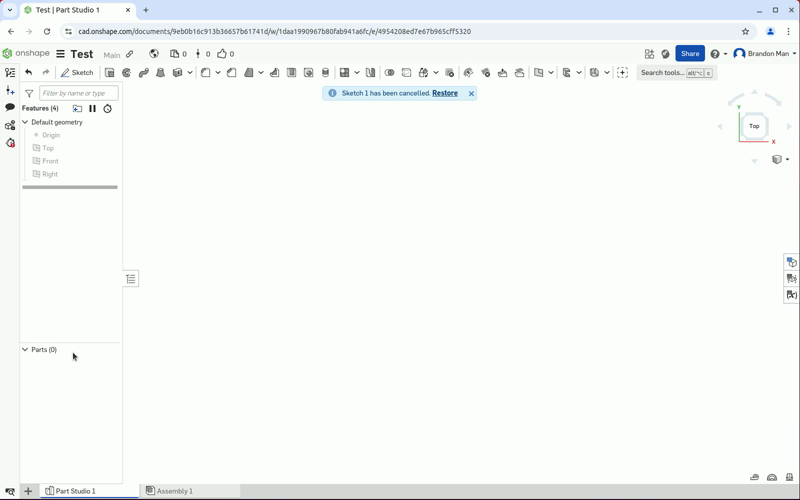
key(shift+p)
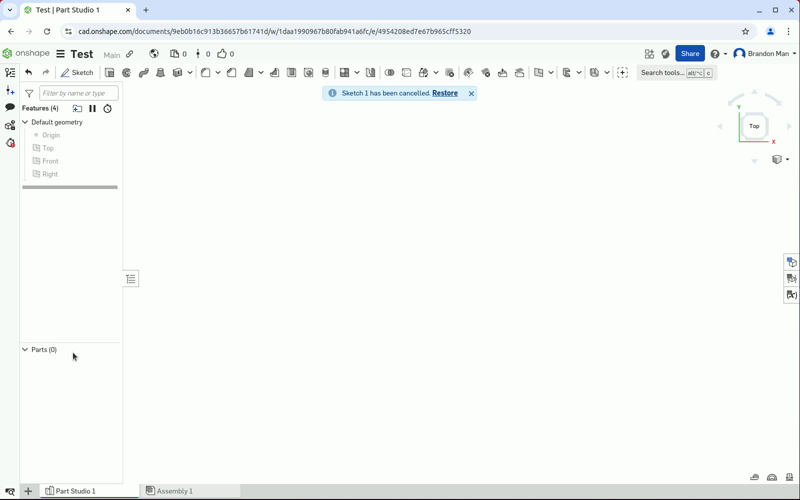
key(space)
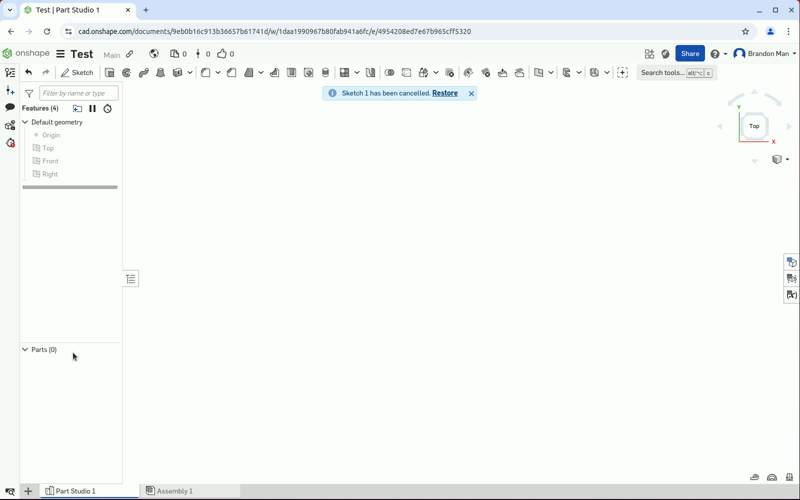
key_down(shift)
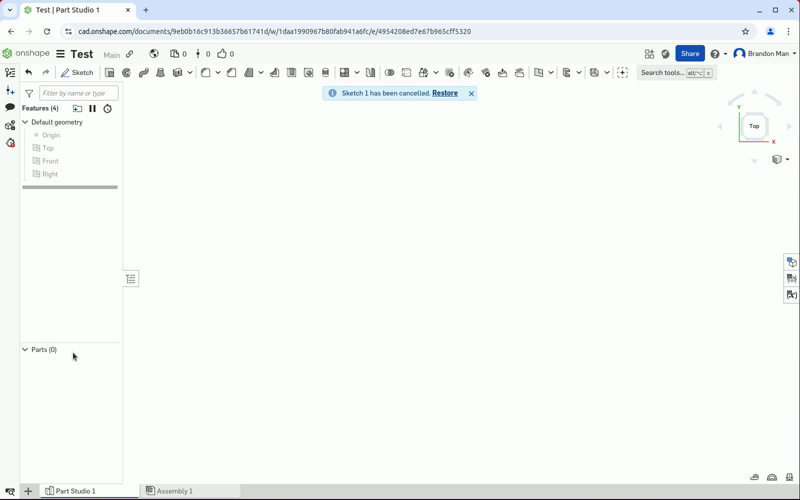
key(up)
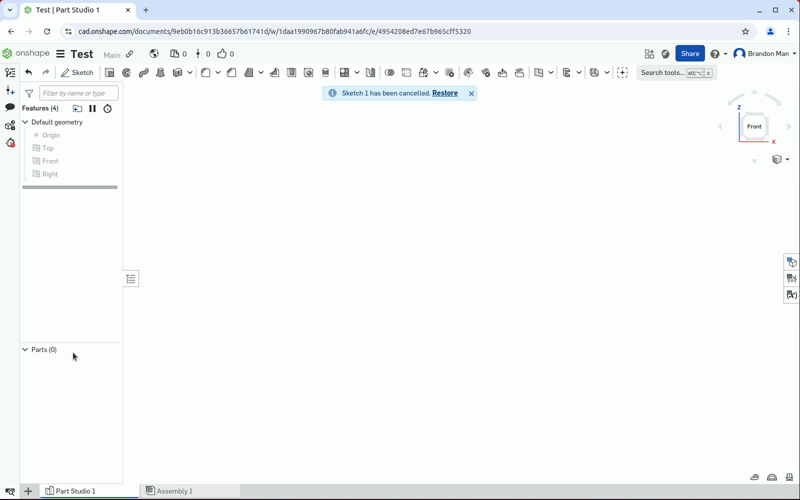
key_up(shift)
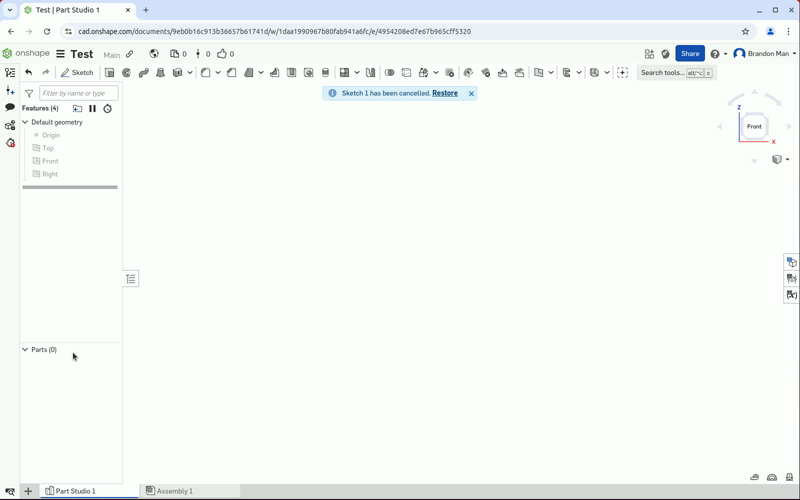
mouse_move(73, 352)
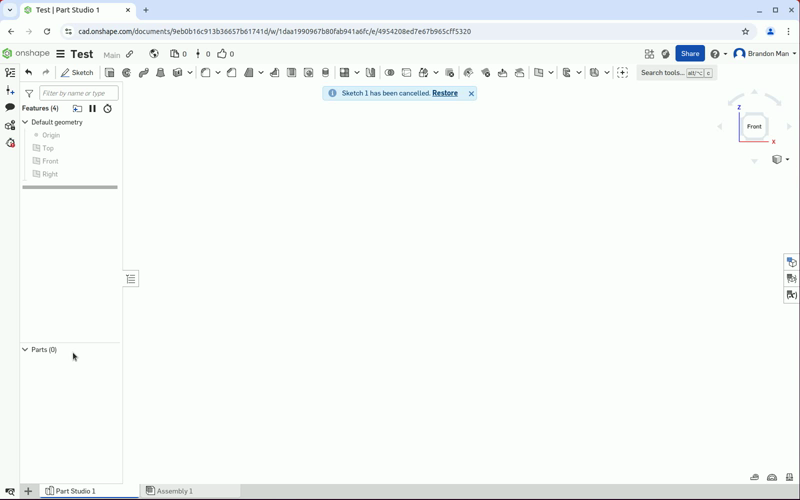
key(shift+y)
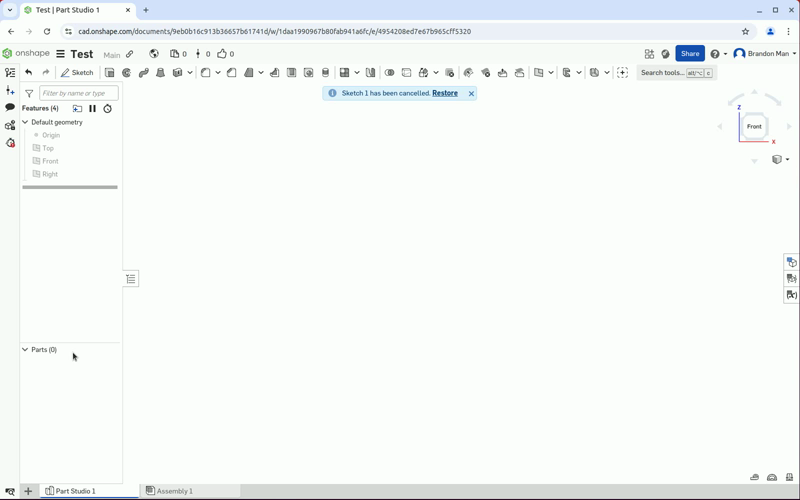
key(shift+s)
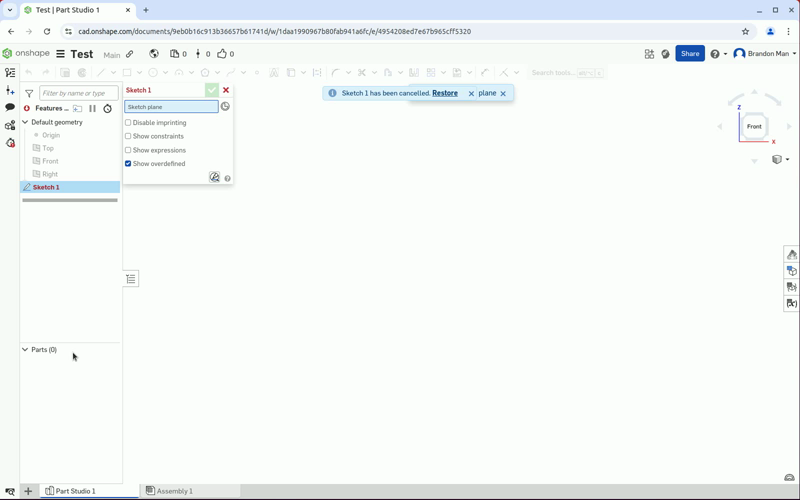
mouse_move(73, 163)
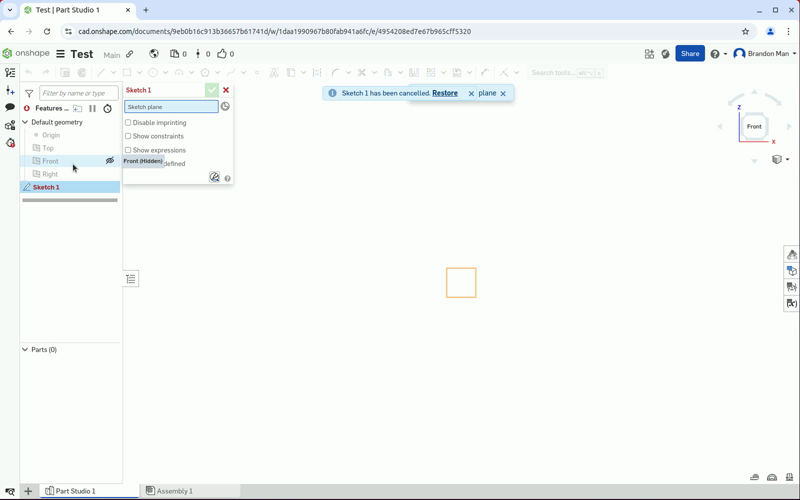
click(73, 163)
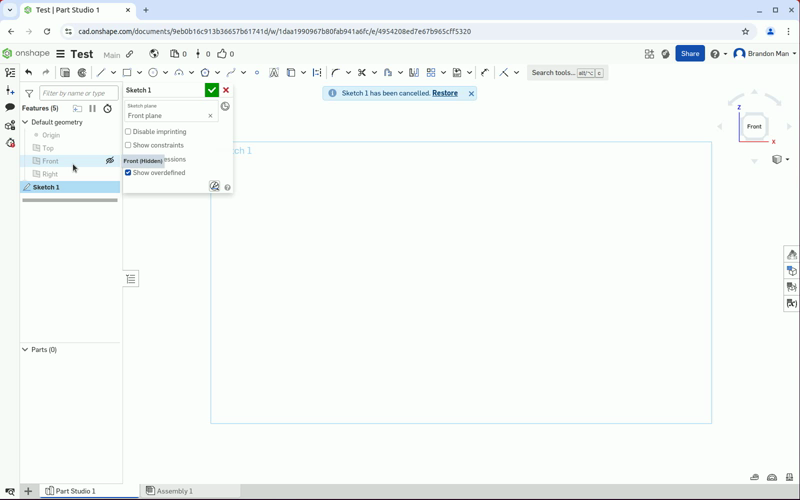
mouse_move(73, 352)
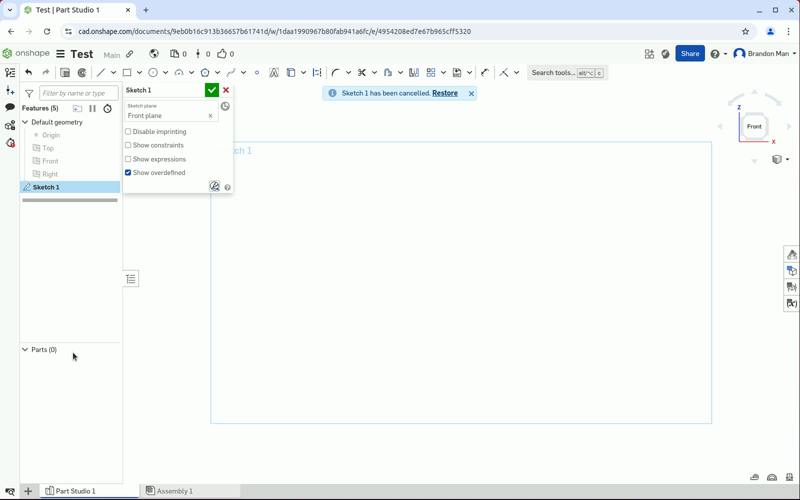
key(y)
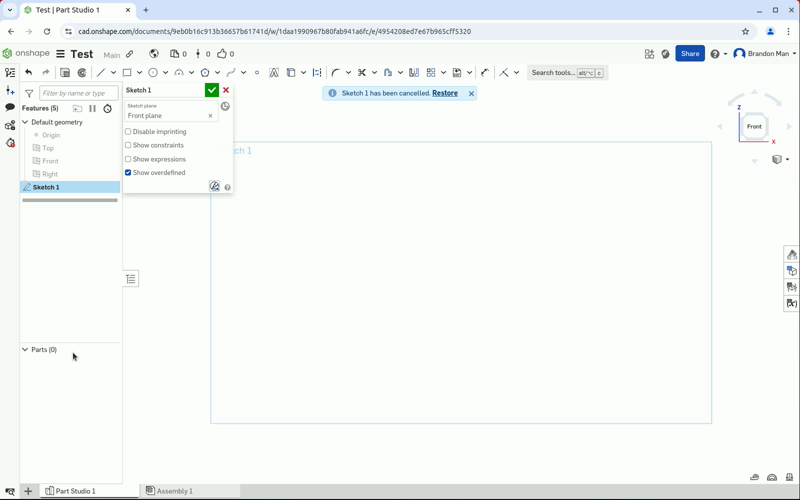
key(l)
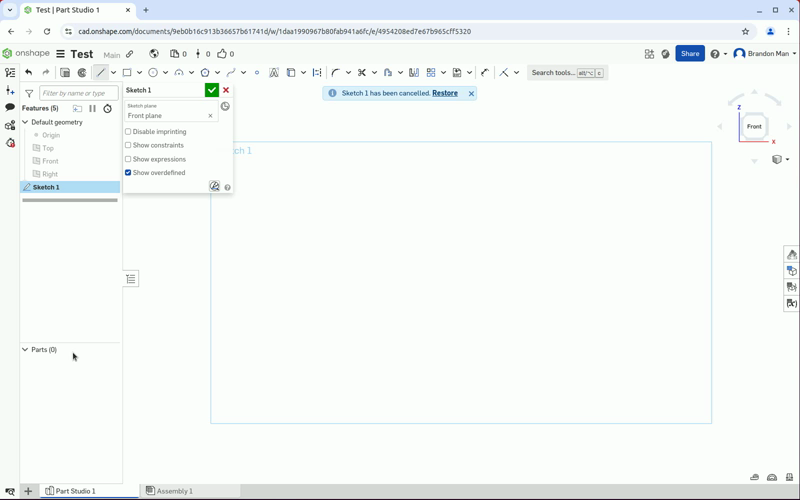
key_down(shift)
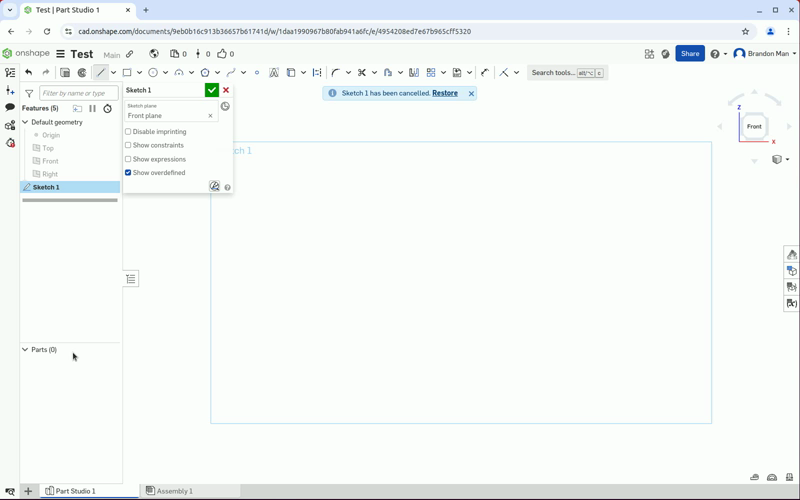
mouse_move(460, 282)
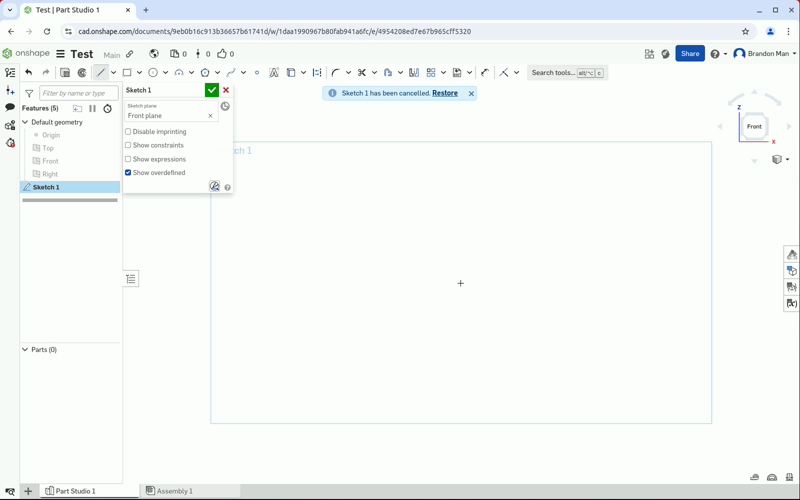
click(460, 282)
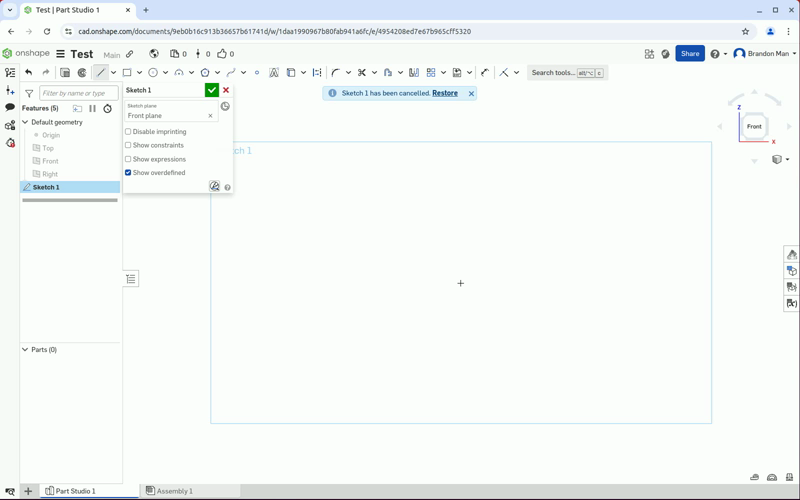
key_up(shift)
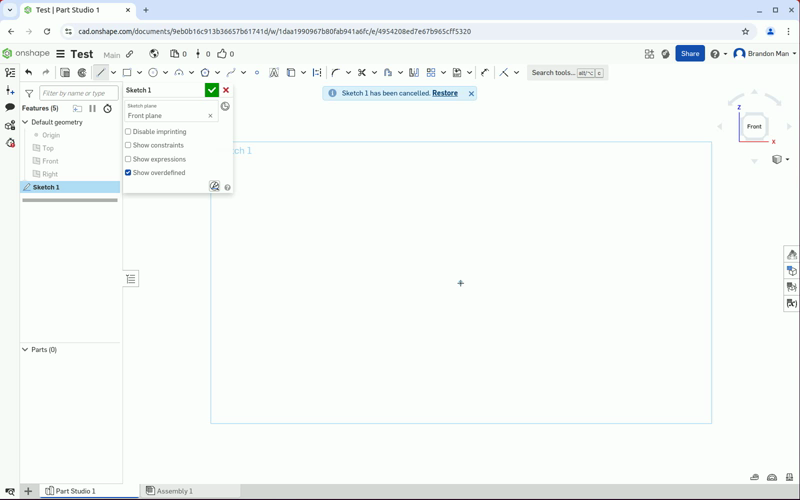
key_down(shift)
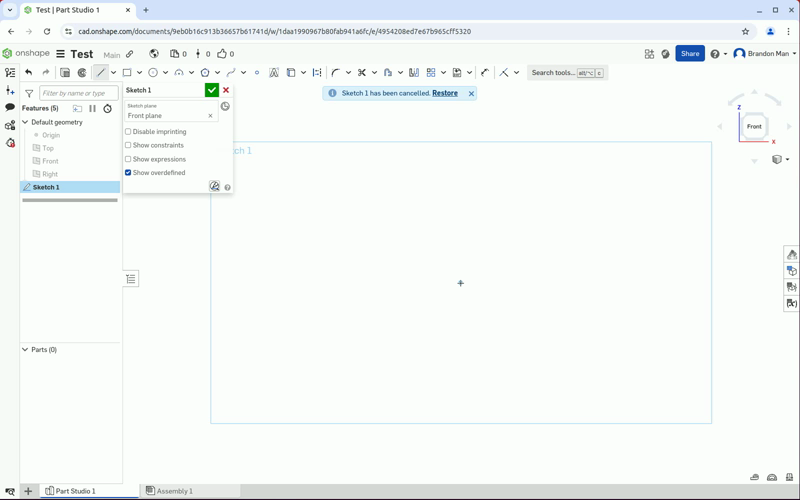
mouse_move(490, 282)
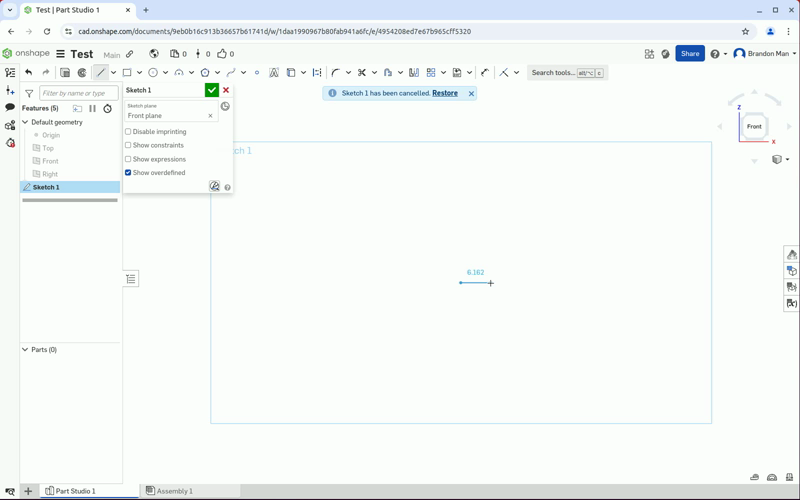
mouse_move(478, 282)
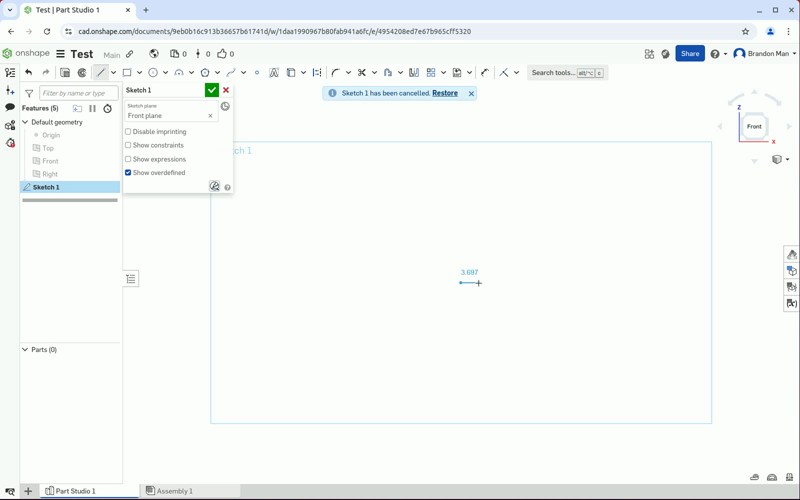
click(478, 282)
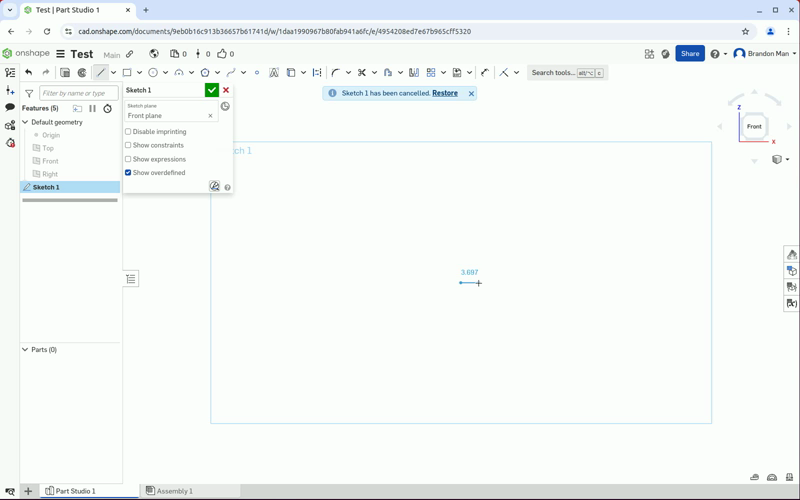
key_up(shift)
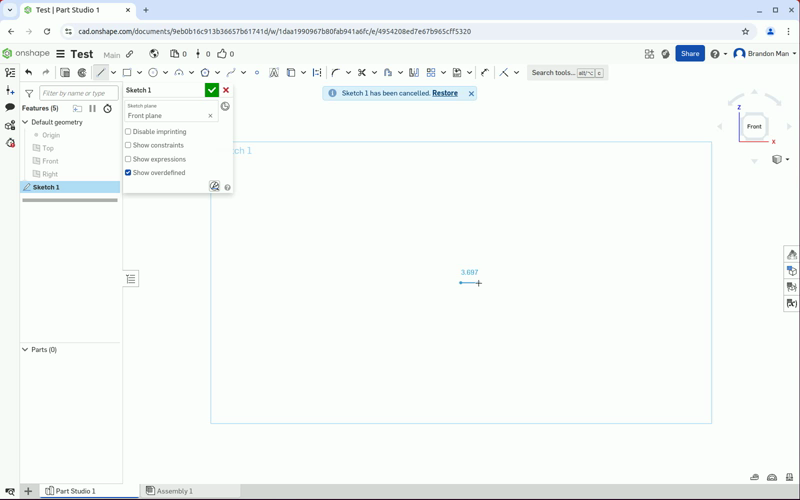
key_down(shift)
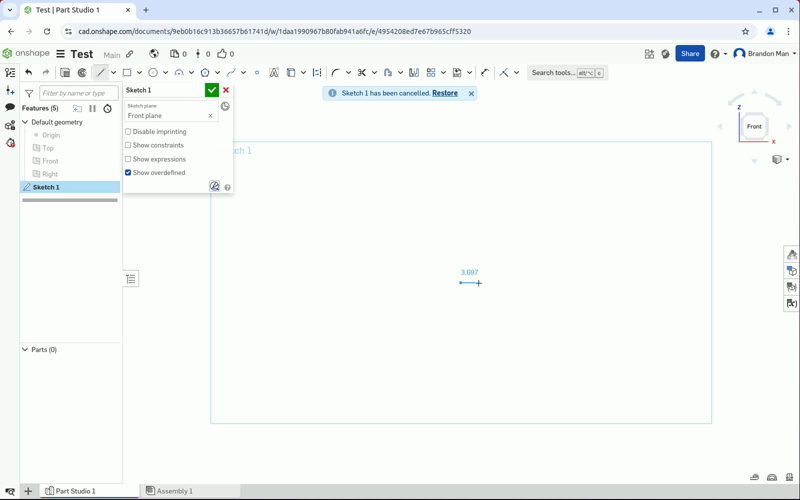
mouse_move(508, 282)
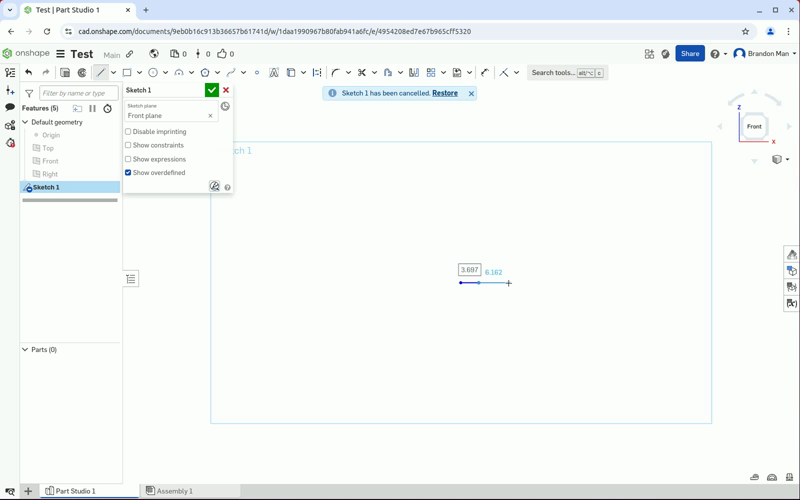
mouse_move(478, 252)
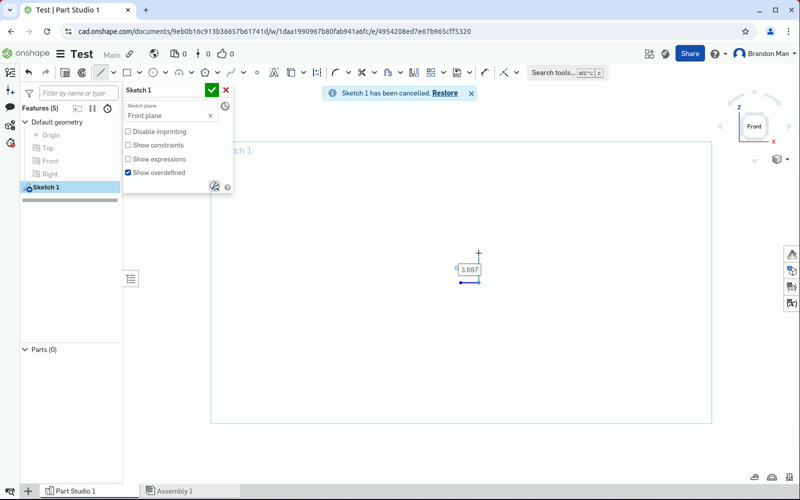
click(478, 252)
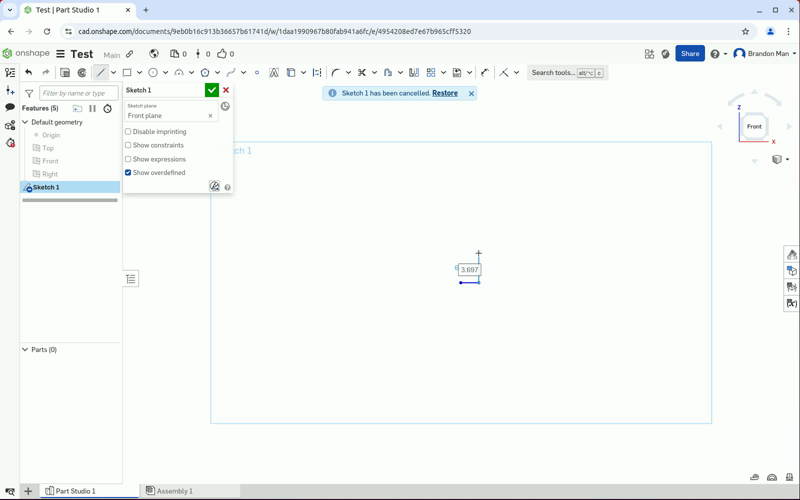
key_up(shift)
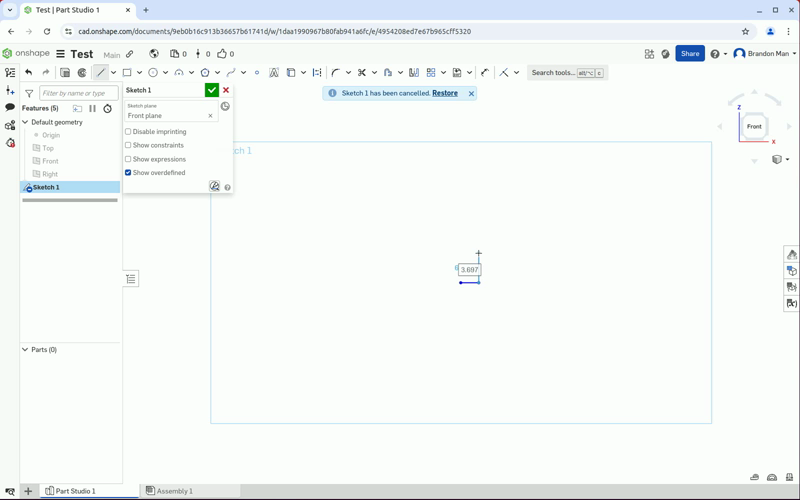
key_down(shift)
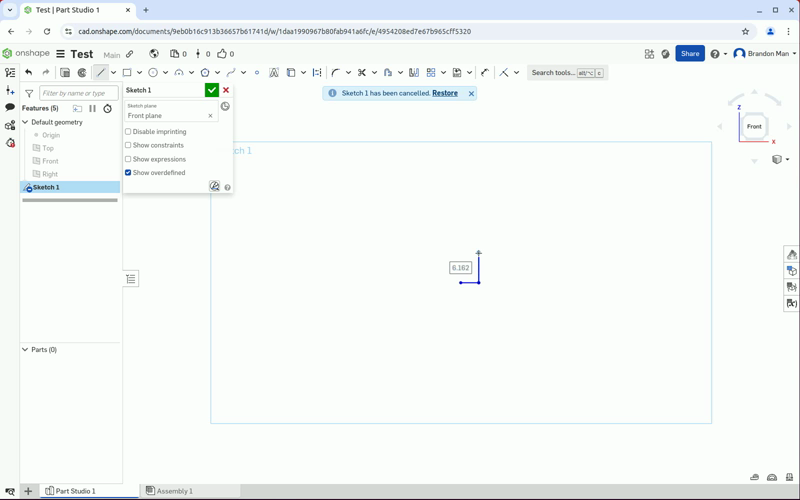
mouse_move(508, 252)
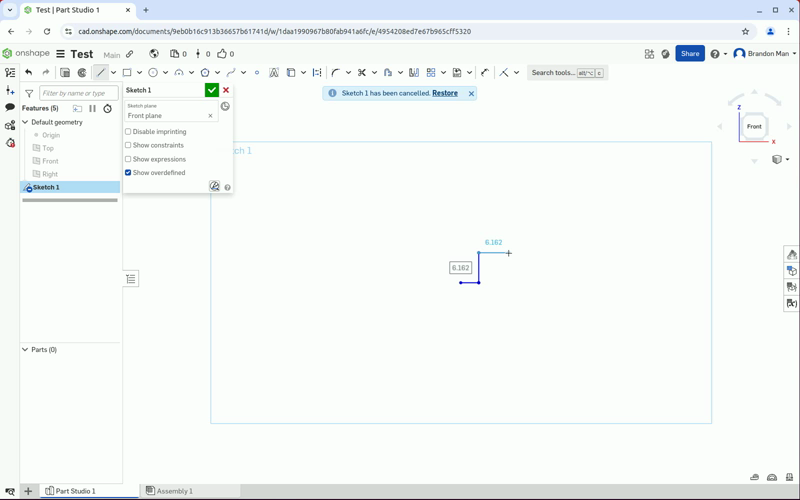
mouse_move(460, 252)
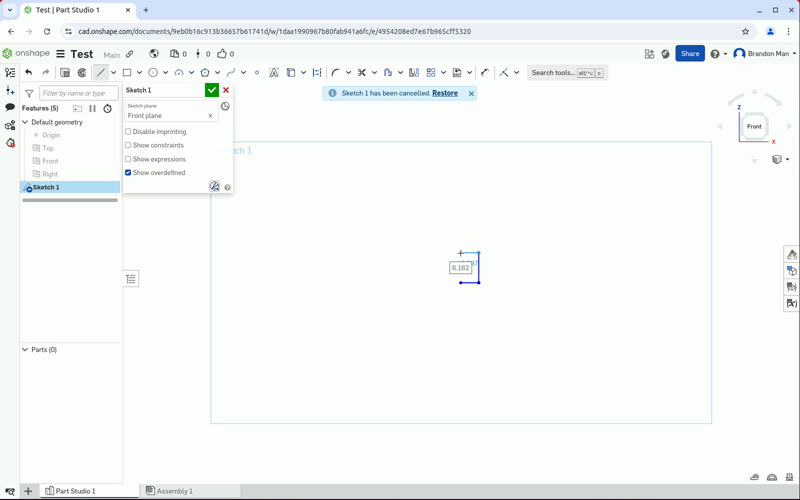
click(460, 252)
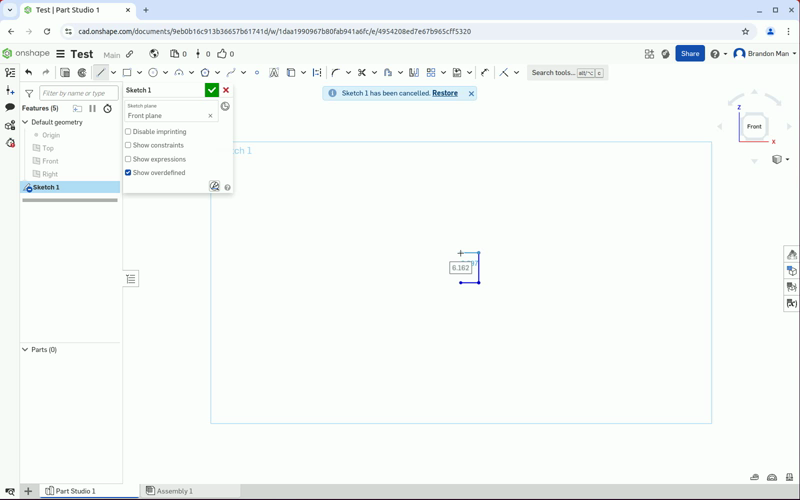
key_up(shift)
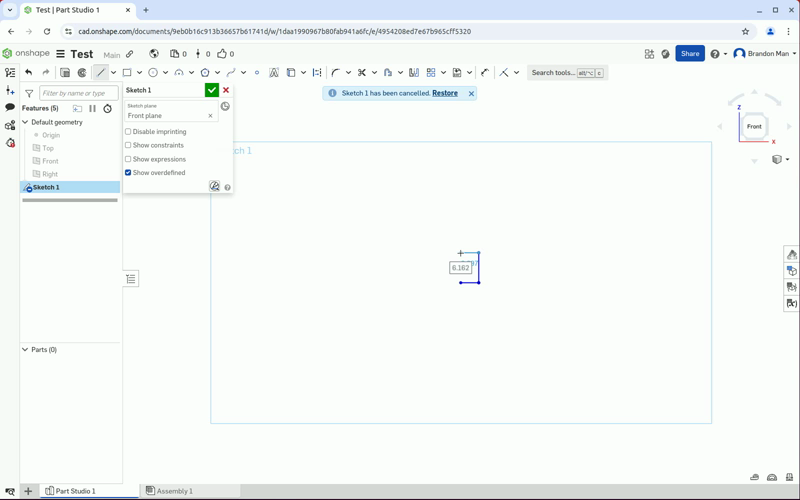
mouse_move(490, 252)
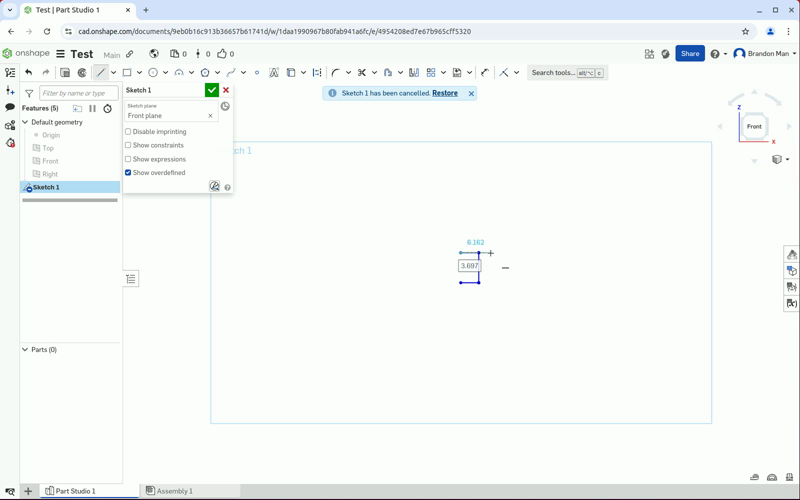
key_down(shift)
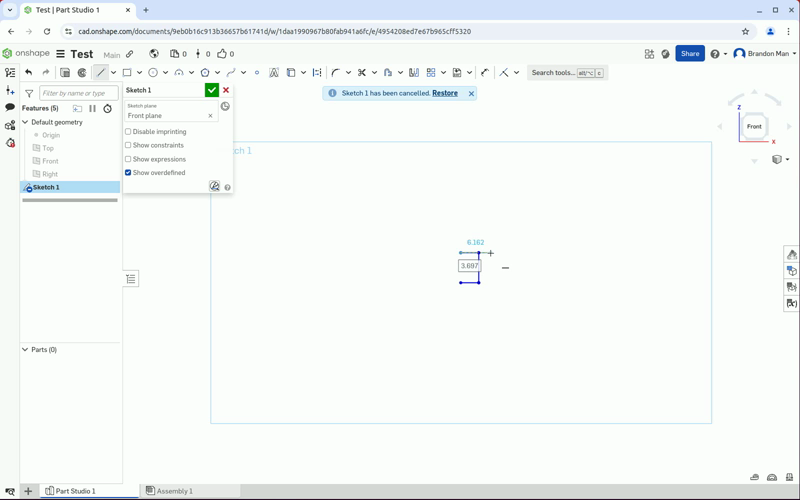
mouse_move(460, 282)
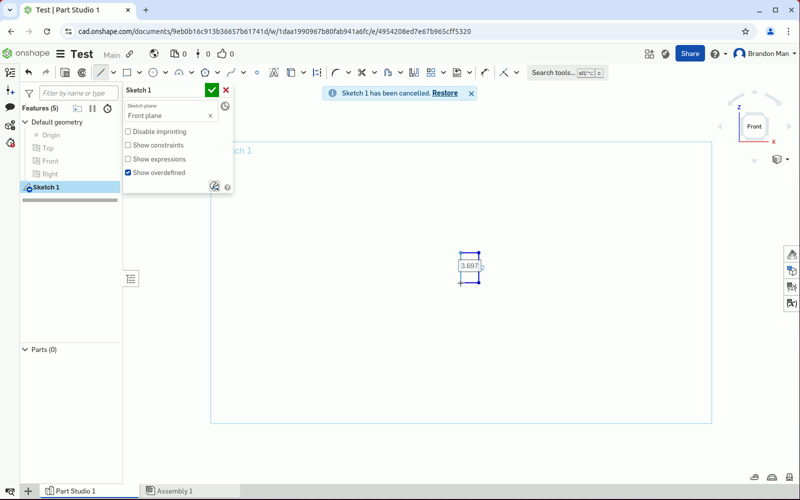
key_up(shift)
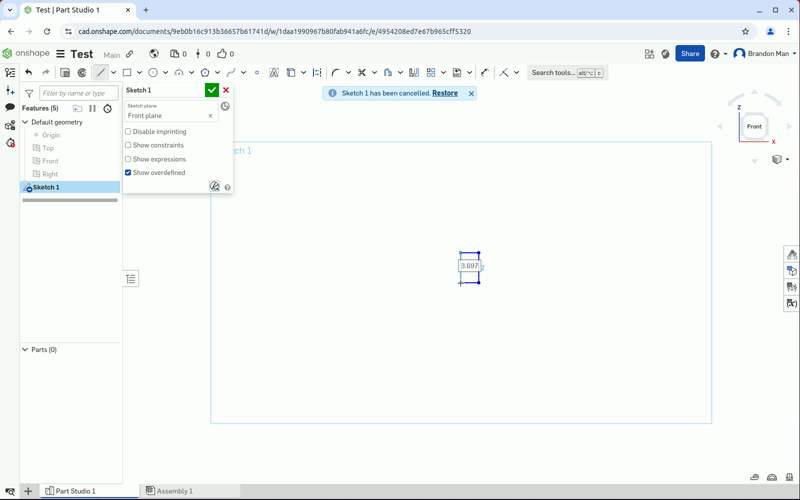
click(460, 282)
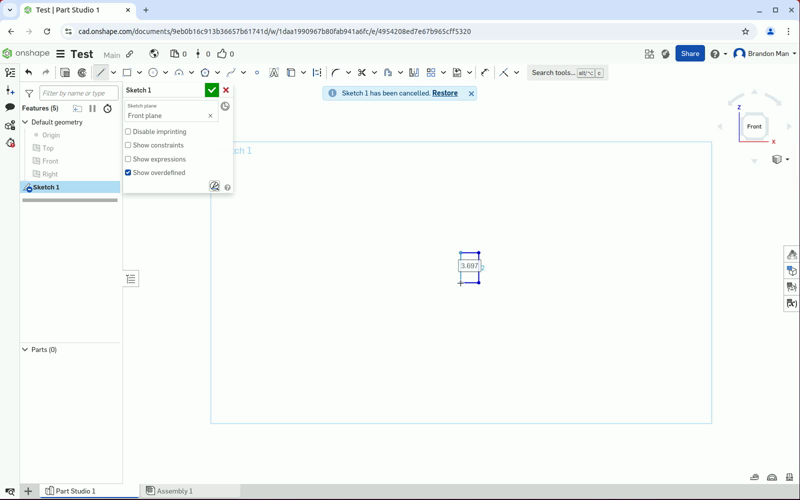
key(esc)
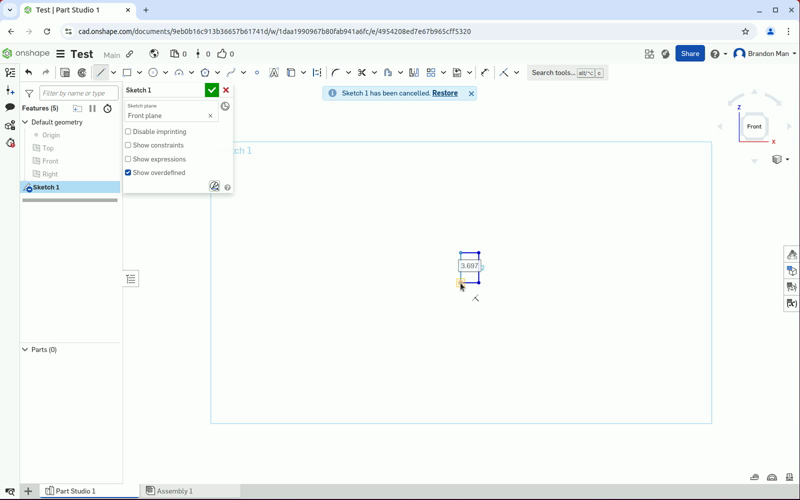
mouse_move(462, 273)
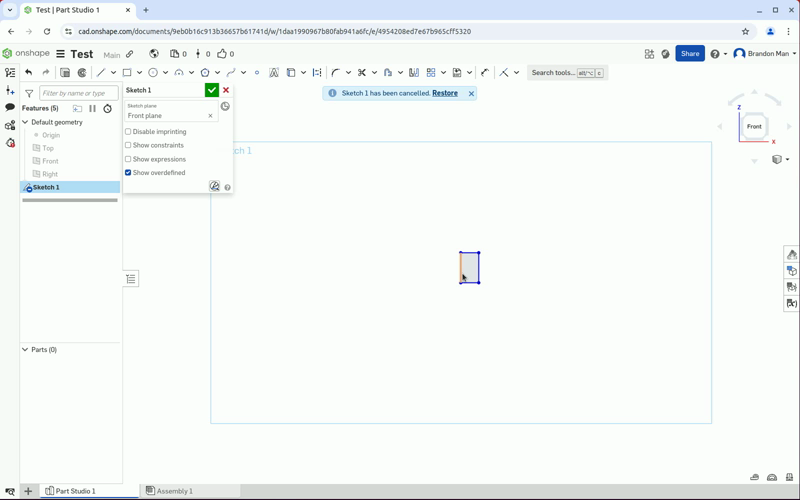
scroll(6)
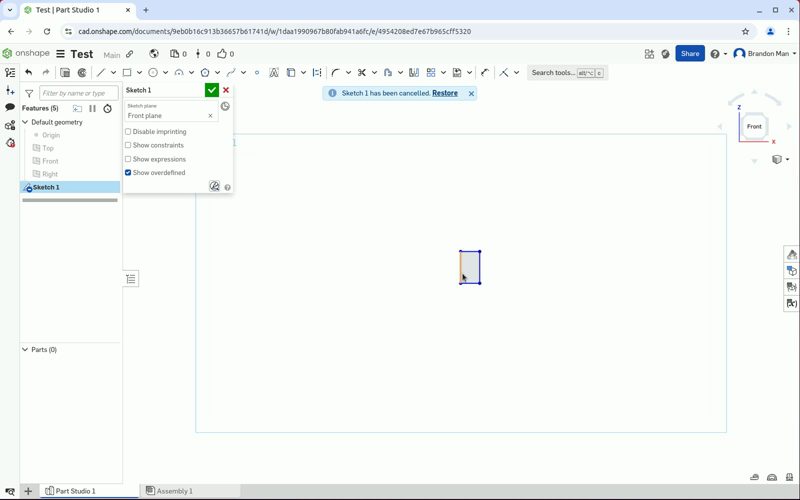
scroll(6)
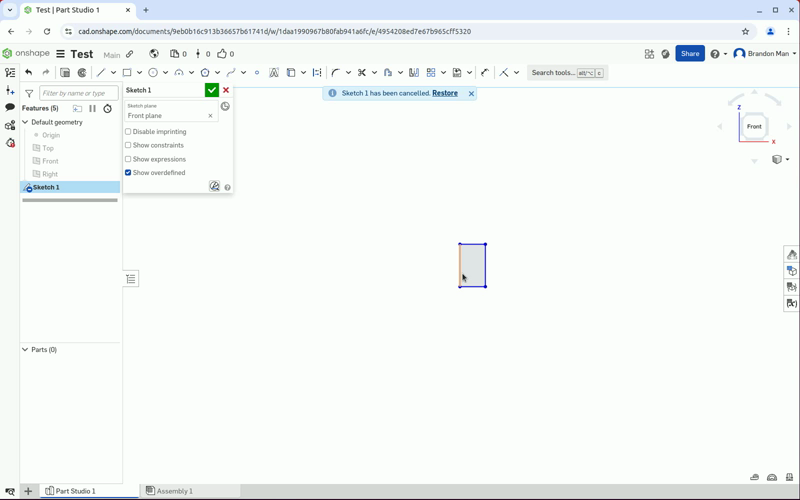
scroll(6)
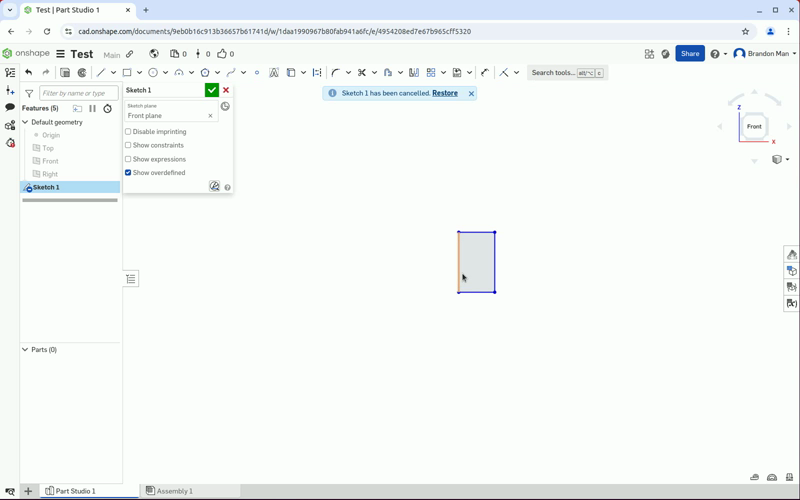
scroll(6)
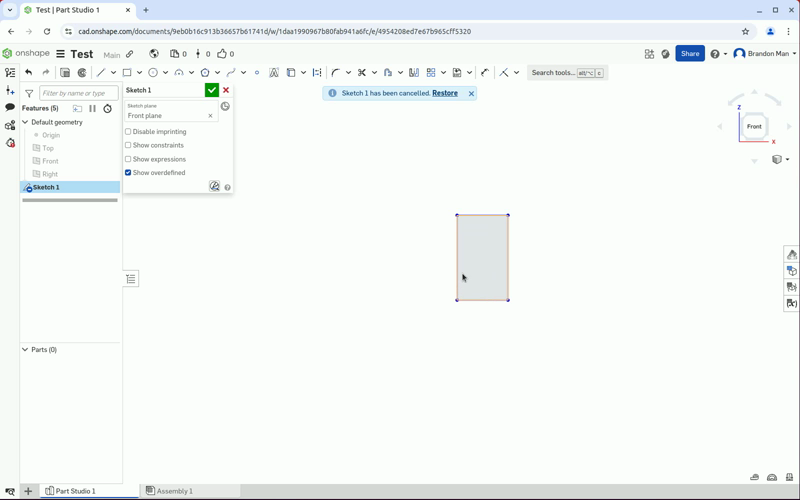
scroll(6)
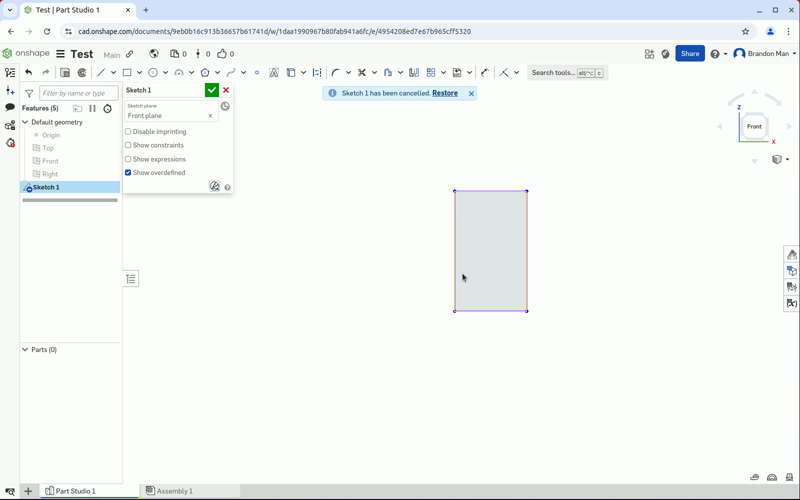
scroll(6)
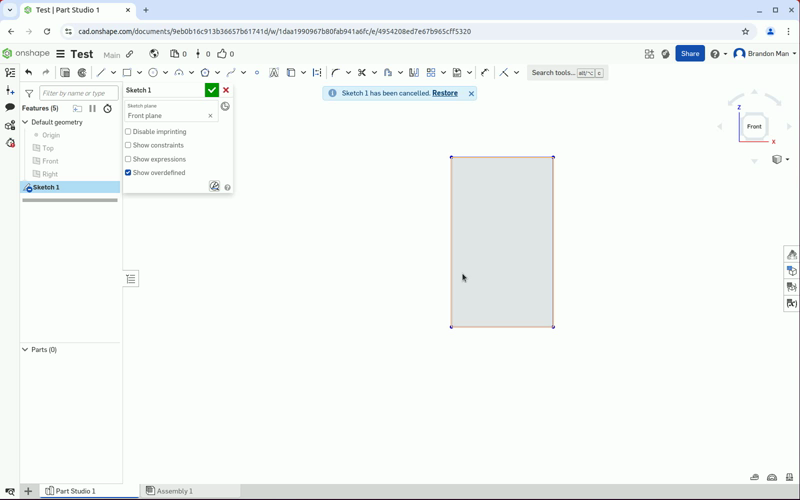
scroll(6)
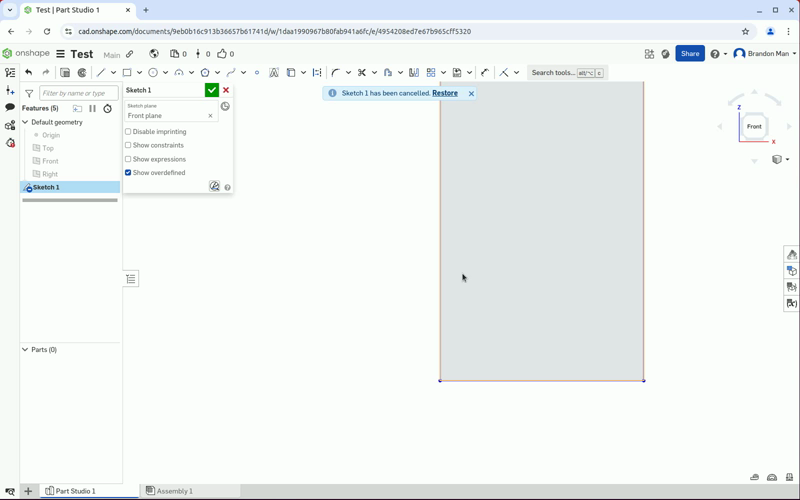
click(462, 273)
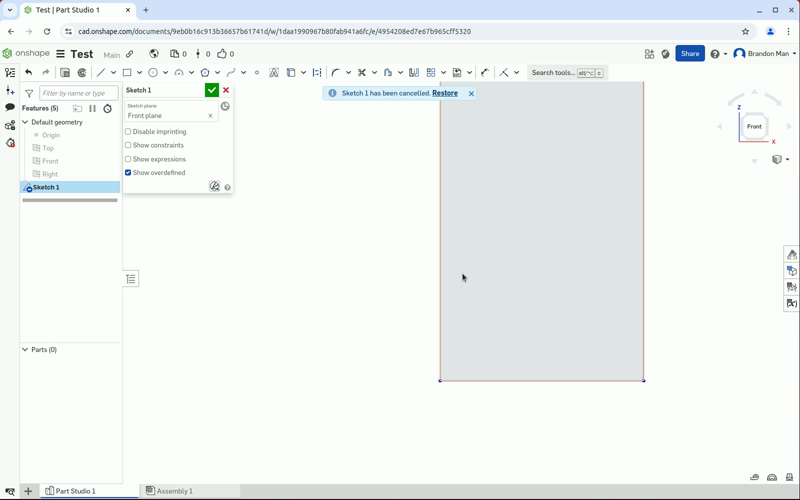
scroll(-6)
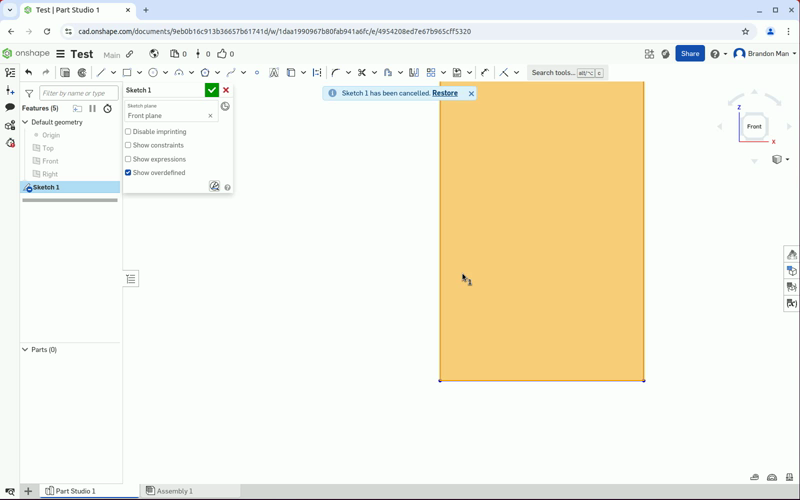
scroll(-6)
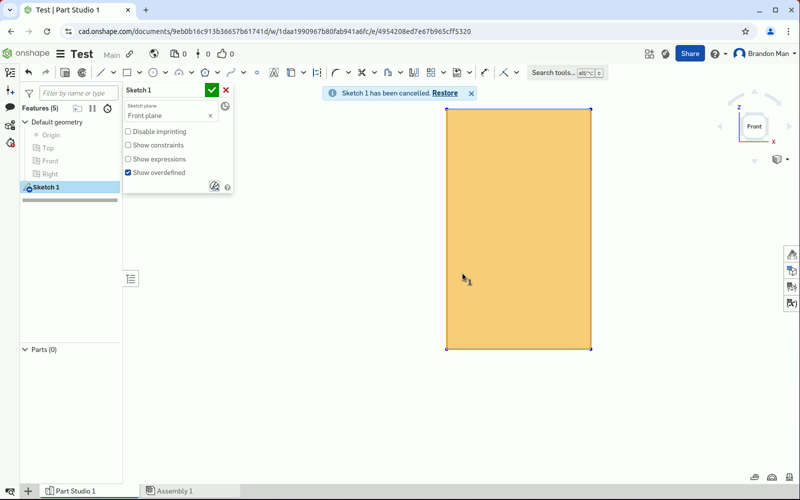
scroll(-6)
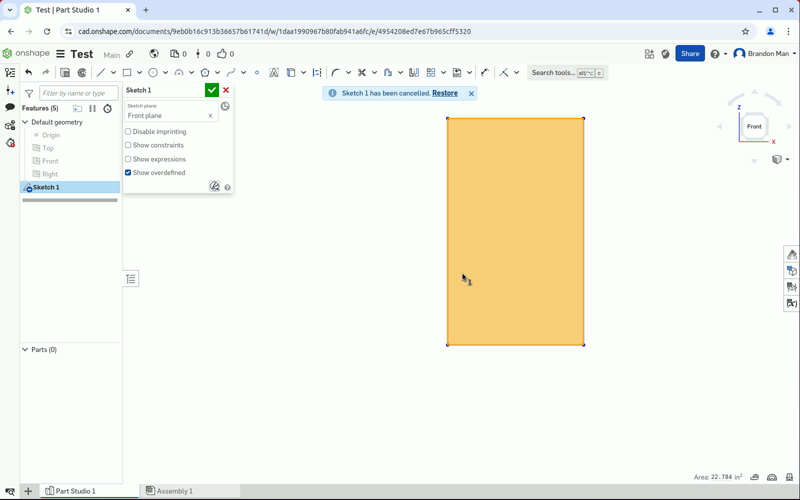
scroll(-6)
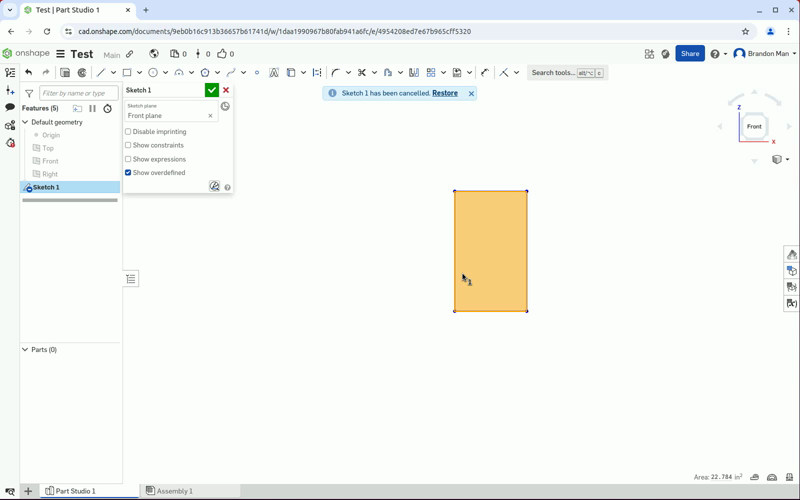
scroll(-6)
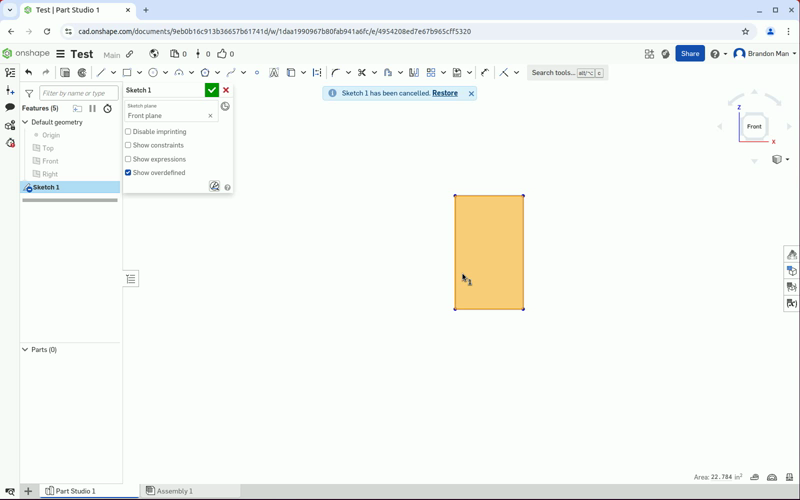
scroll(-6)
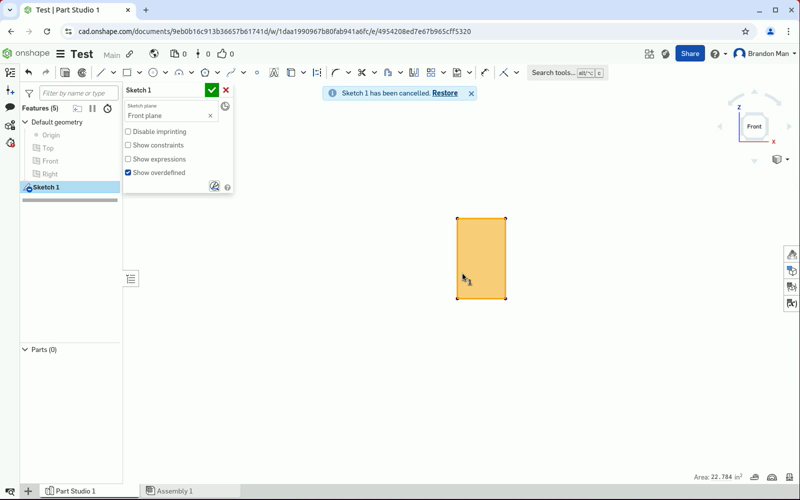
scroll(-6)
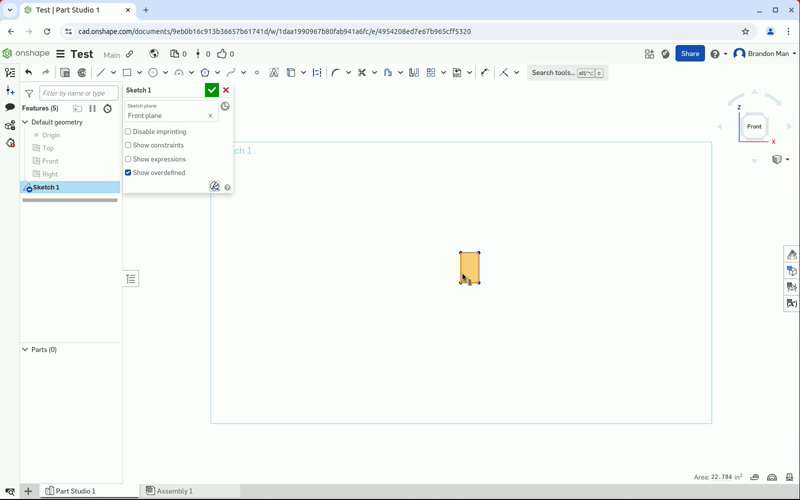
mouse_move(73, 352)
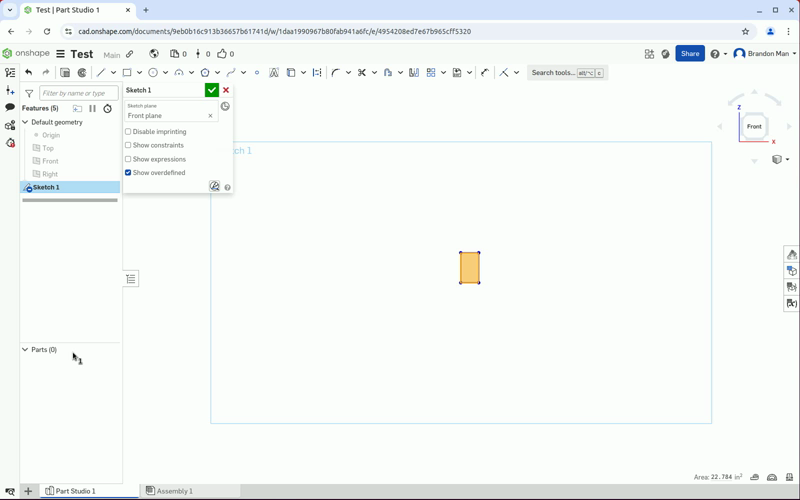
key(shift+y)
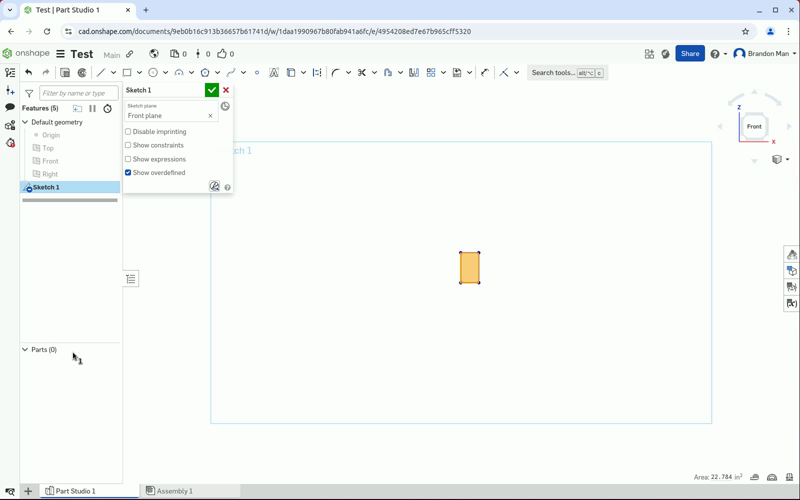
key(shift+e)
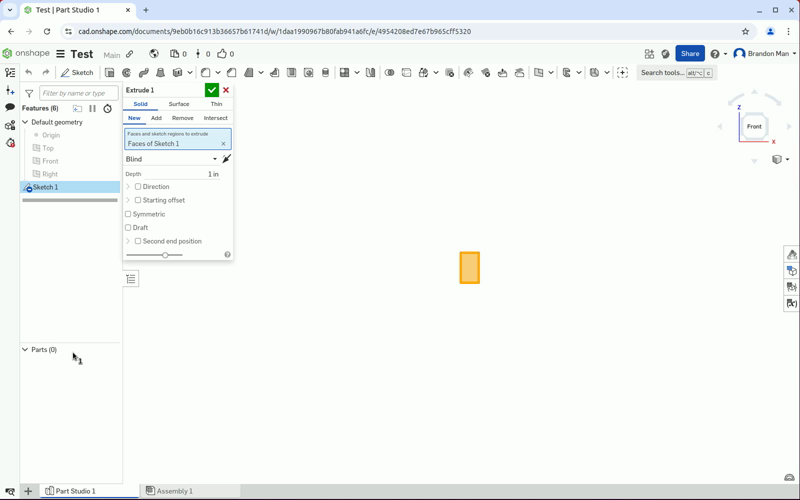
mouse_move(143, 106)
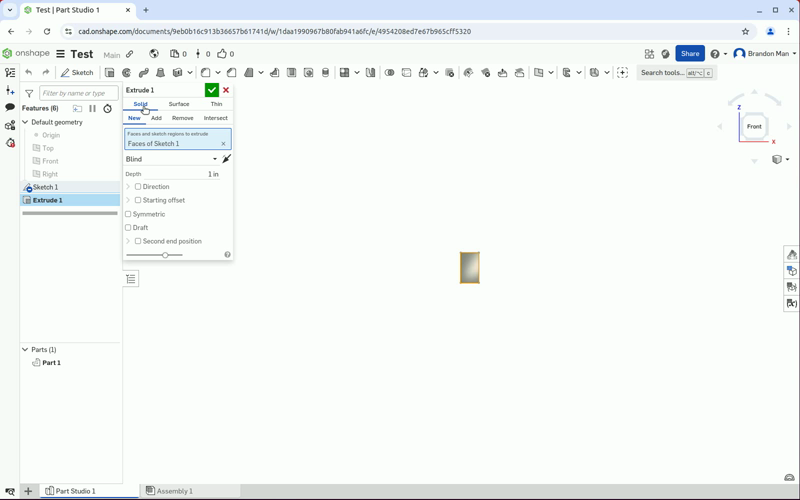
click(143, 106)
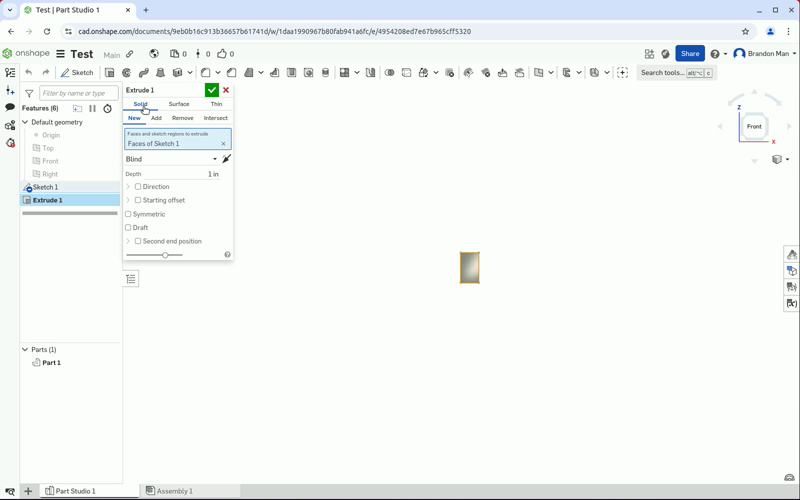
mouse_move(137, 120)
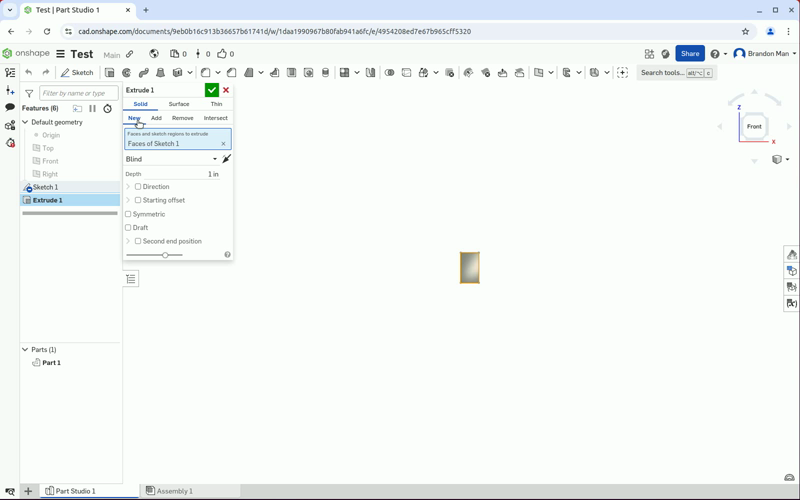
click(137, 120)
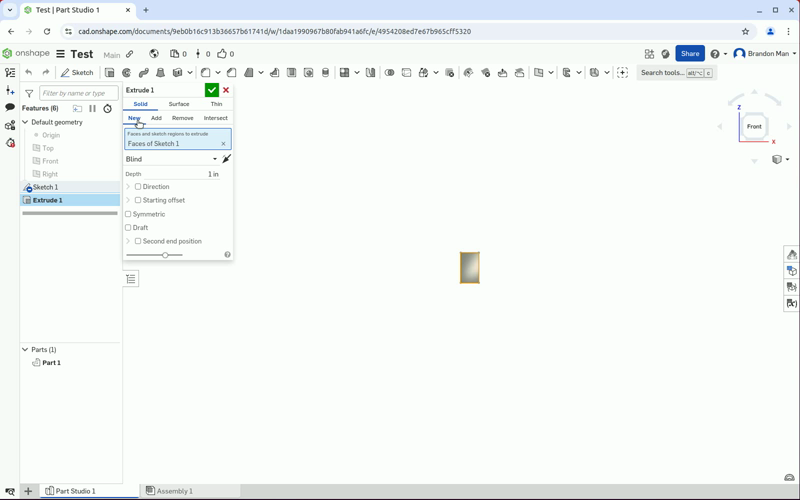
key(tab, 4)
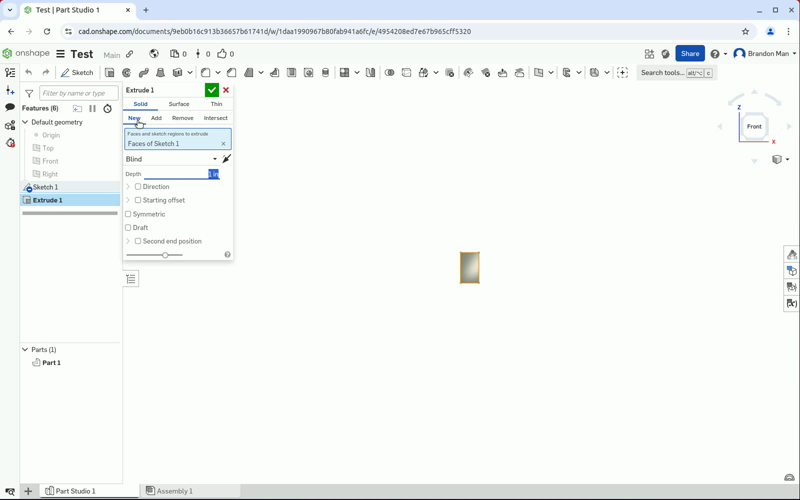
text(-0.241)
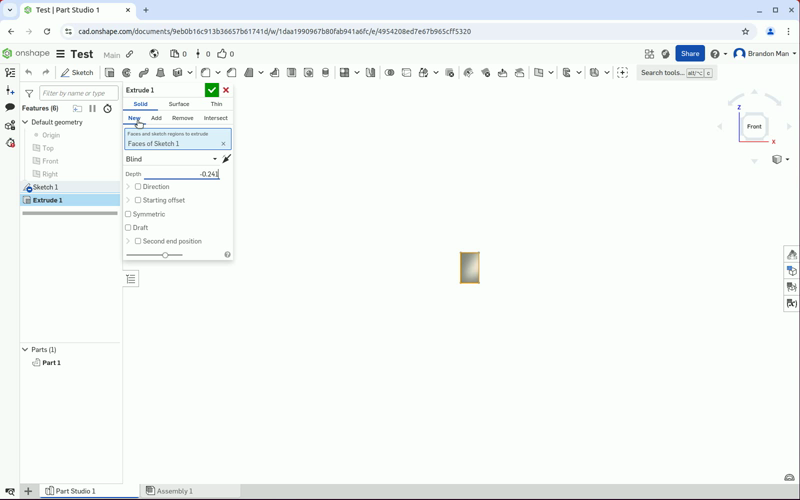
key(enter)
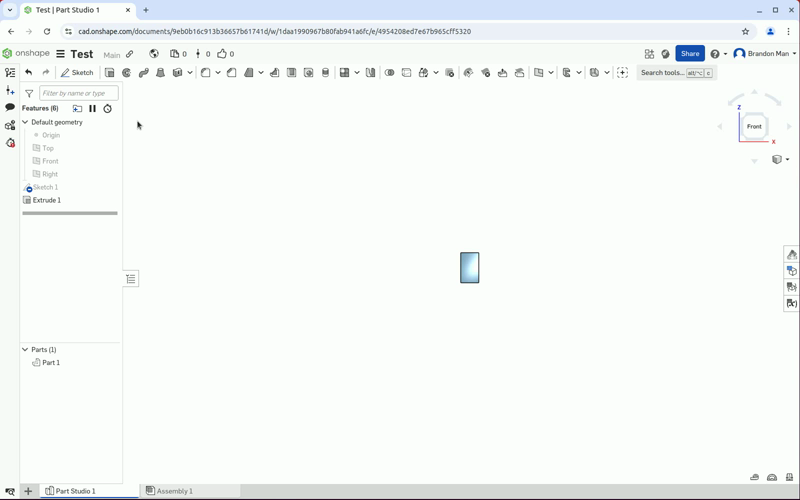
key(shift+h)
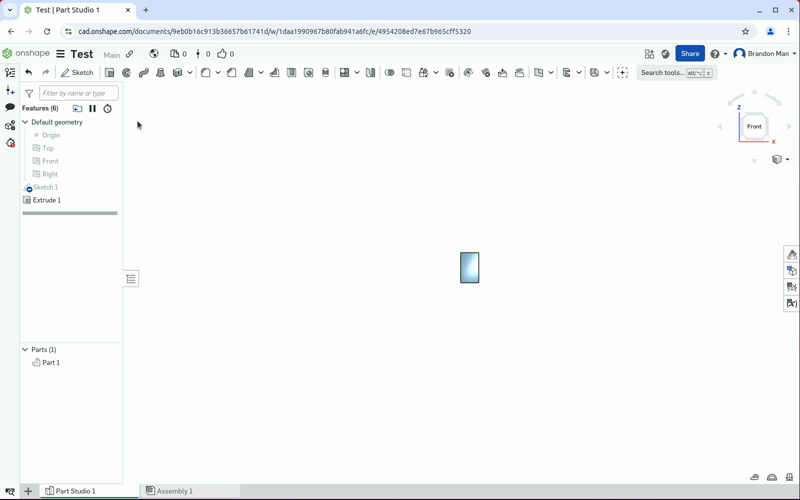
key(shift+h)
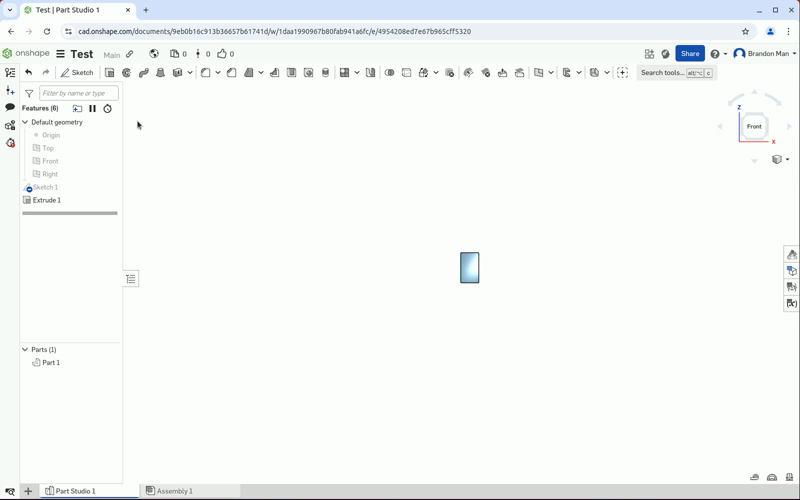
mouse_move(73, 189)
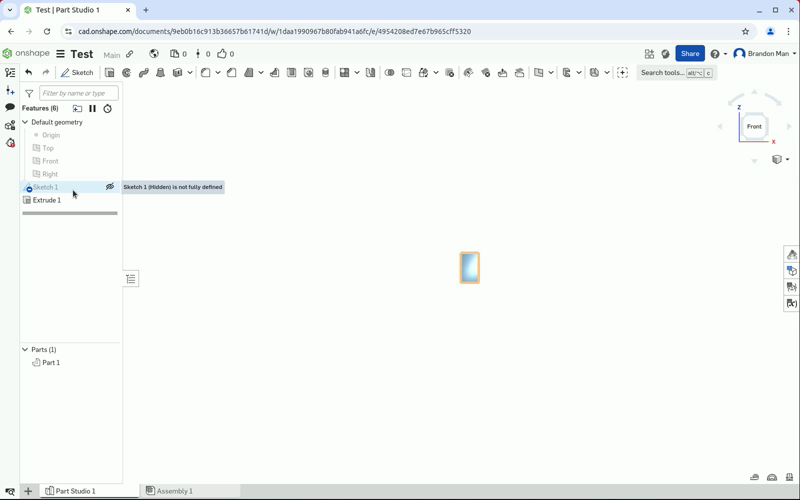
click(73, 189)
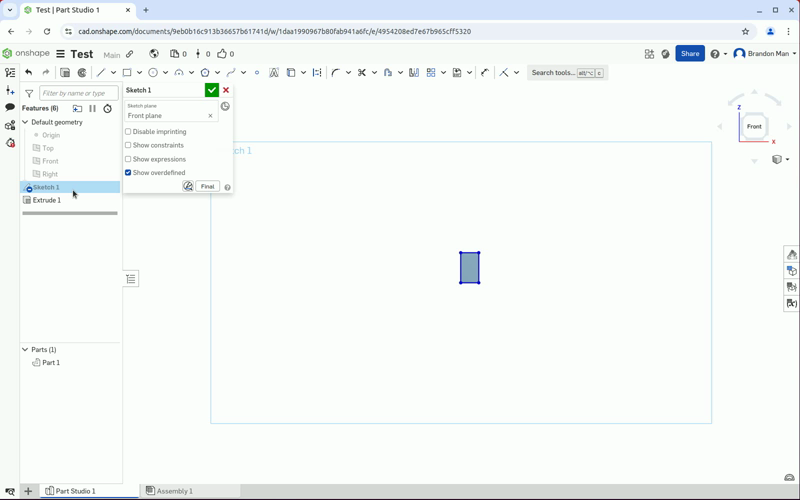
mouse_move(229, 92)
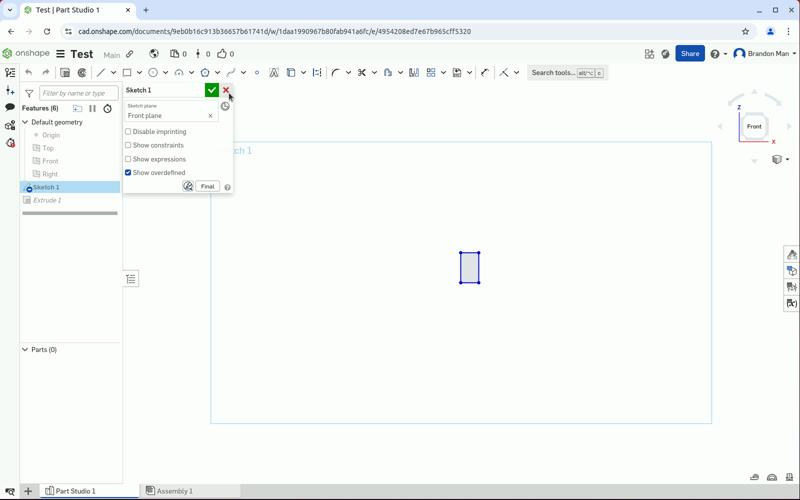
click(229, 92)
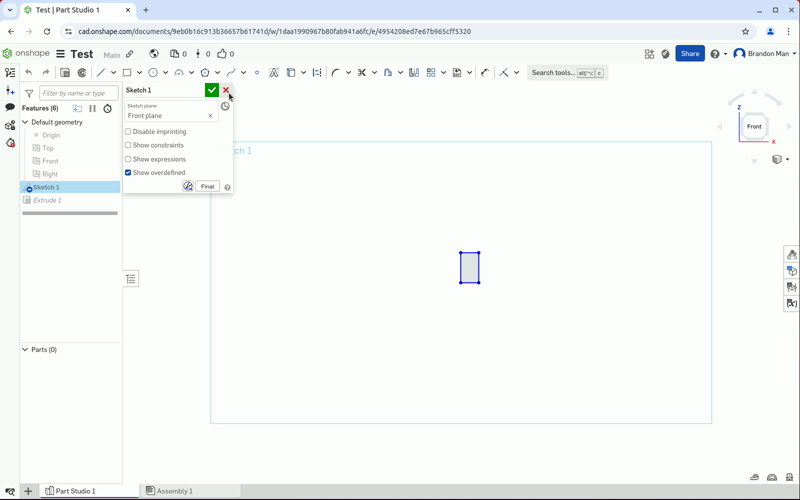
key(shift+s)
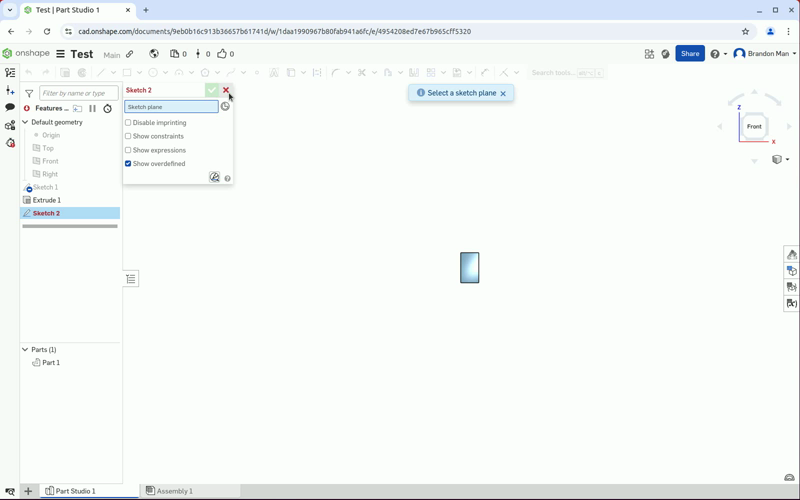
mouse_move(73, 163)
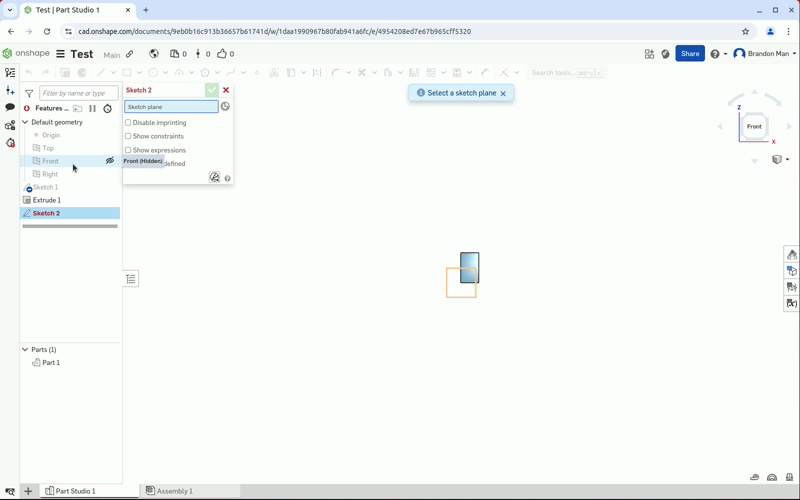
click(73, 163)
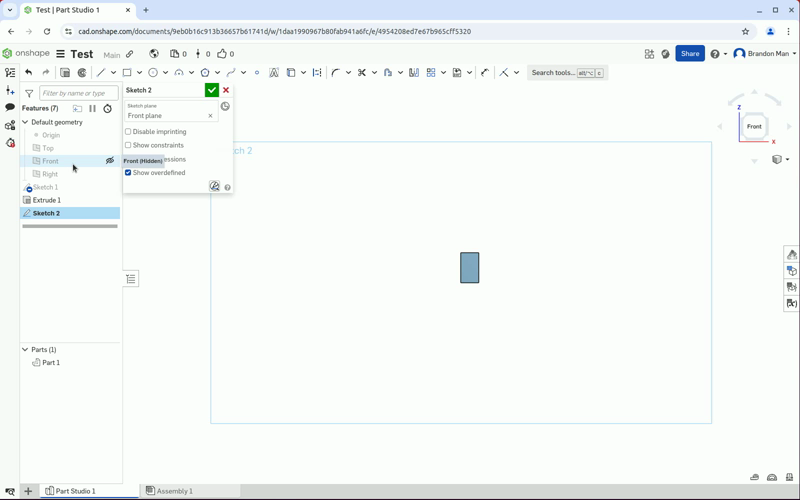
mouse_move(73, 352)
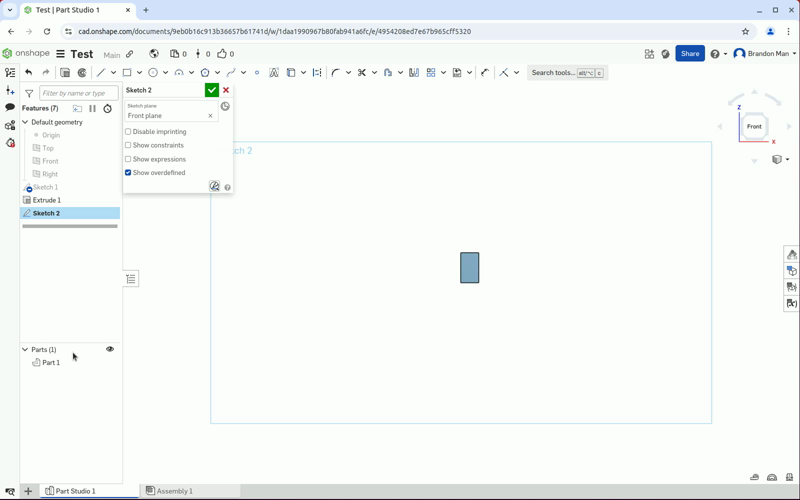
key(y)
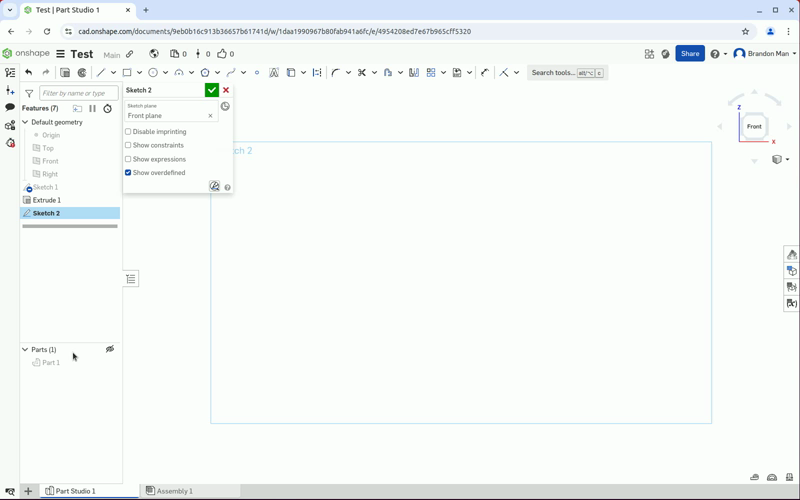
key(l)
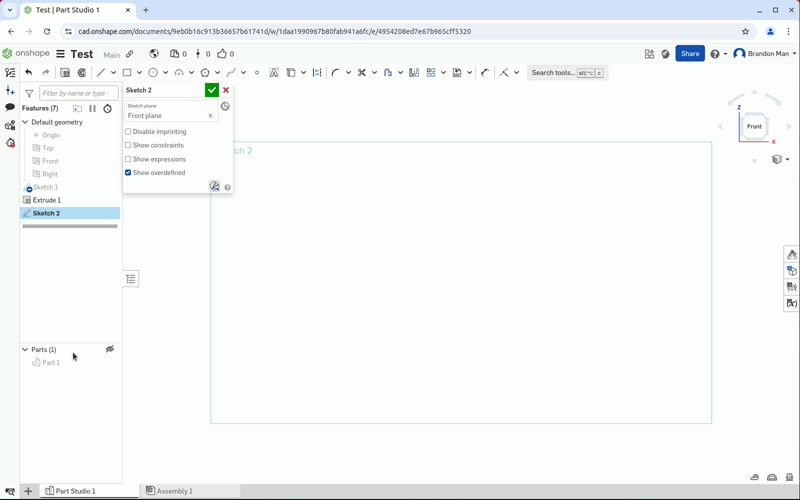
key_down(shift)
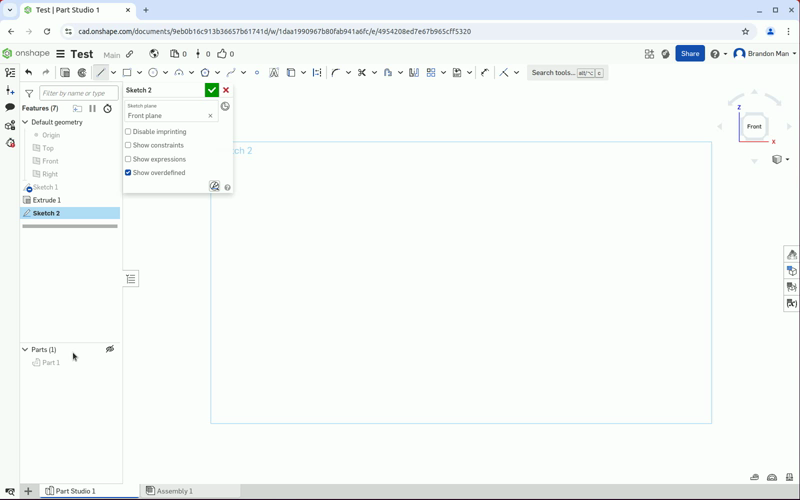
mouse_move(460, 282)
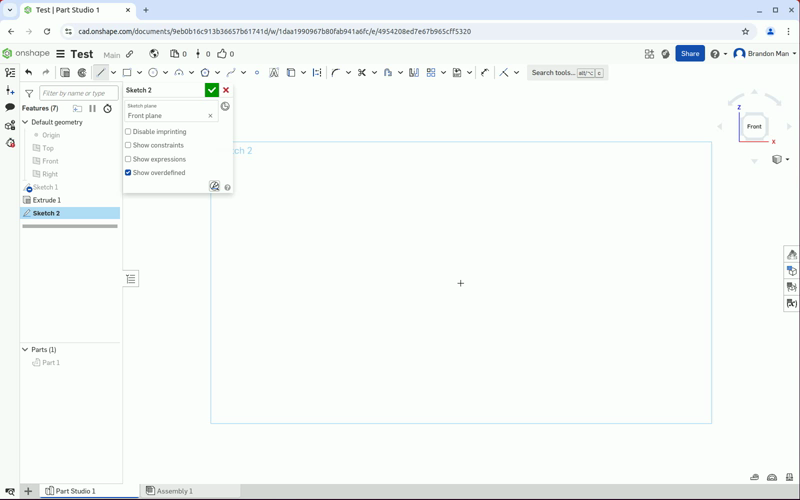
click(460, 282)
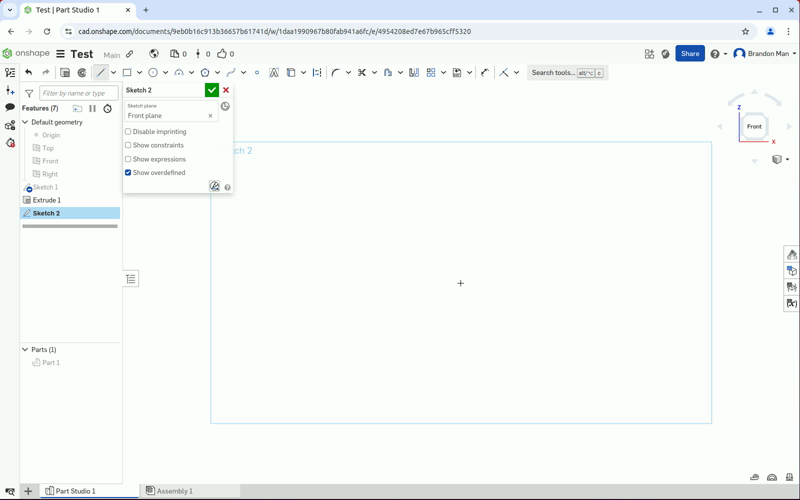
key_up(shift)
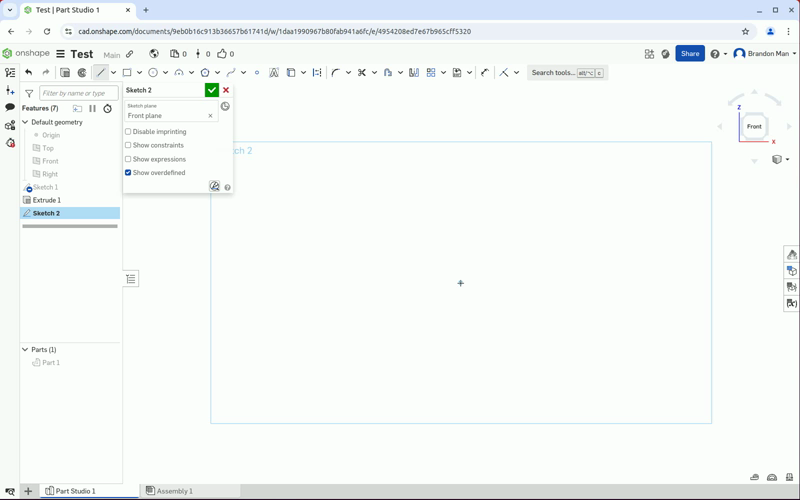
key_down(shift)
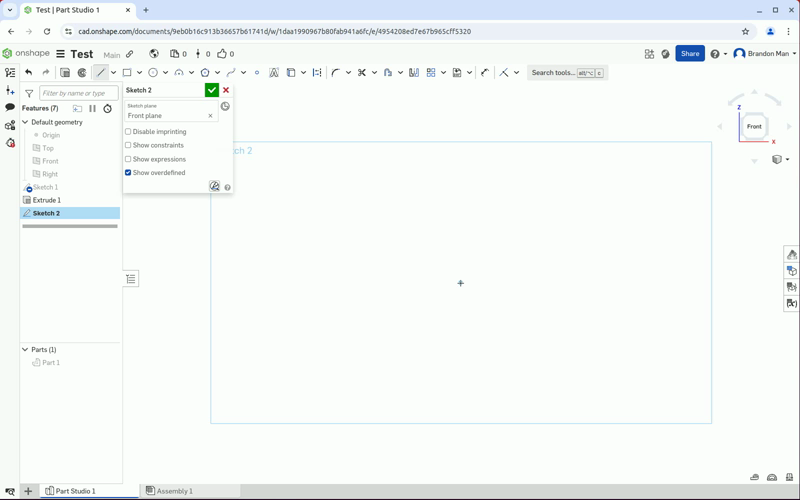
mouse_move(490, 282)
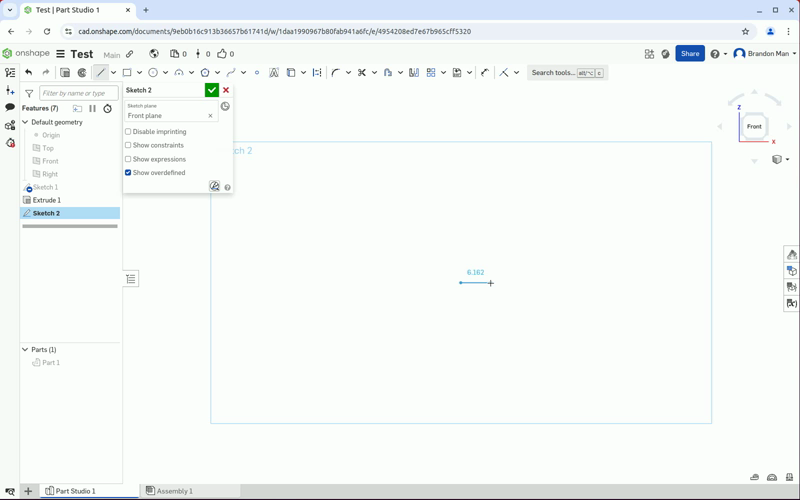
mouse_move(478, 282)
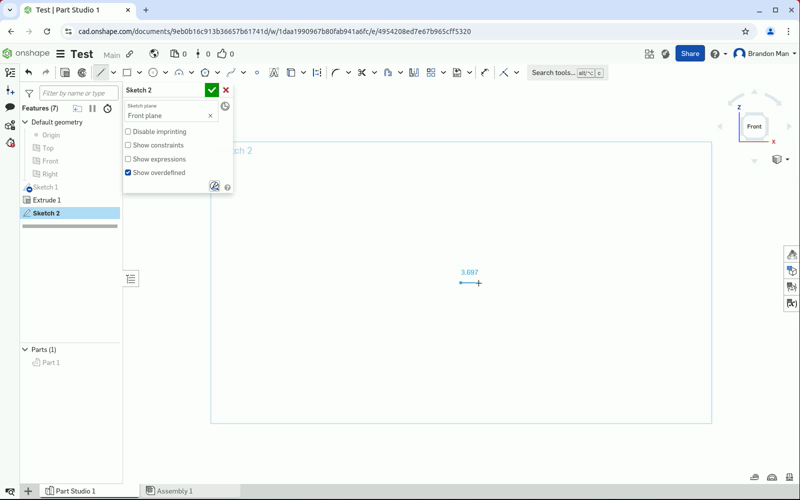
click(478, 282)
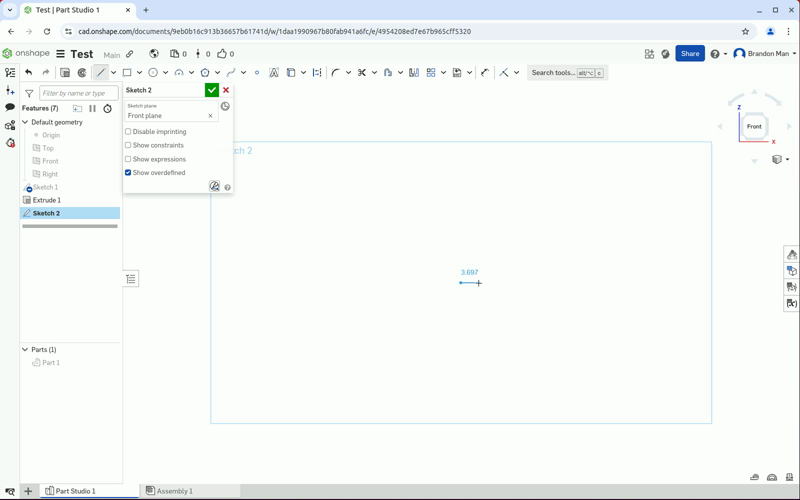
key_up(shift)
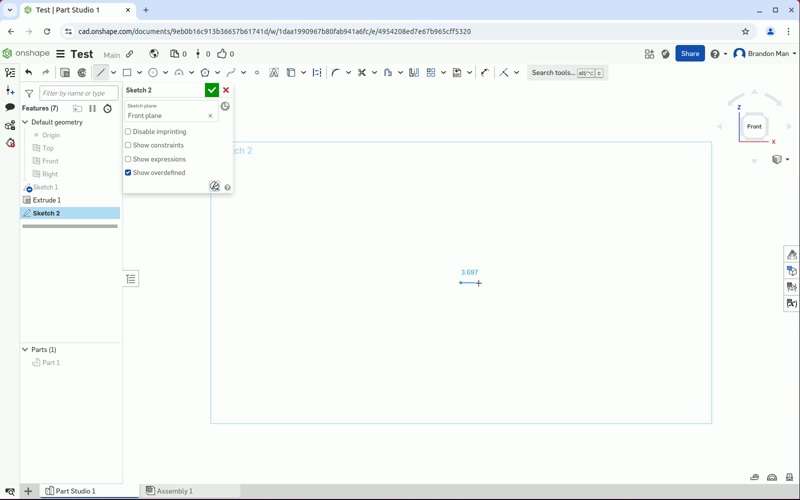
key_down(shift)
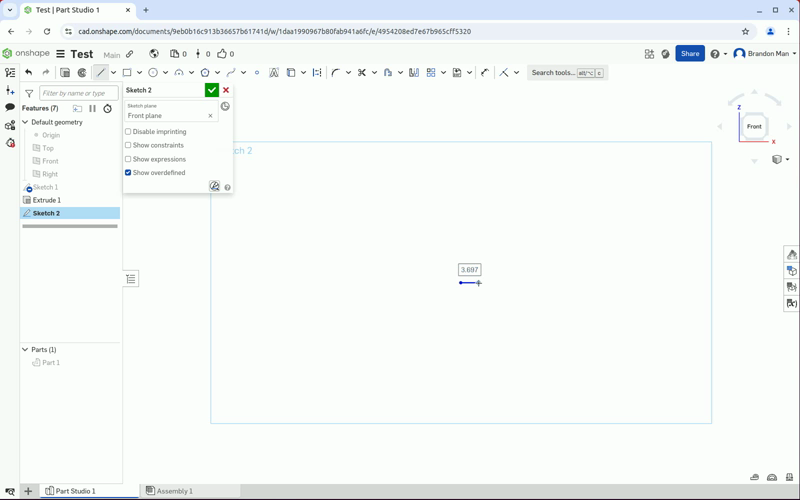
mouse_move(508, 282)
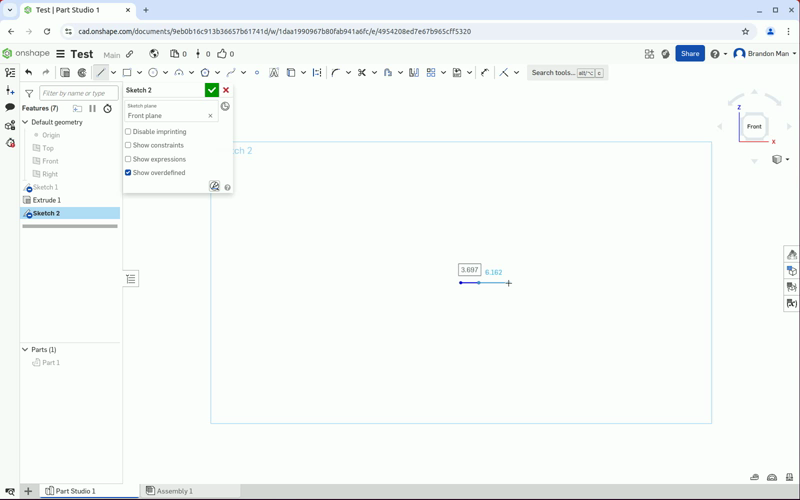
mouse_move(478, 252)
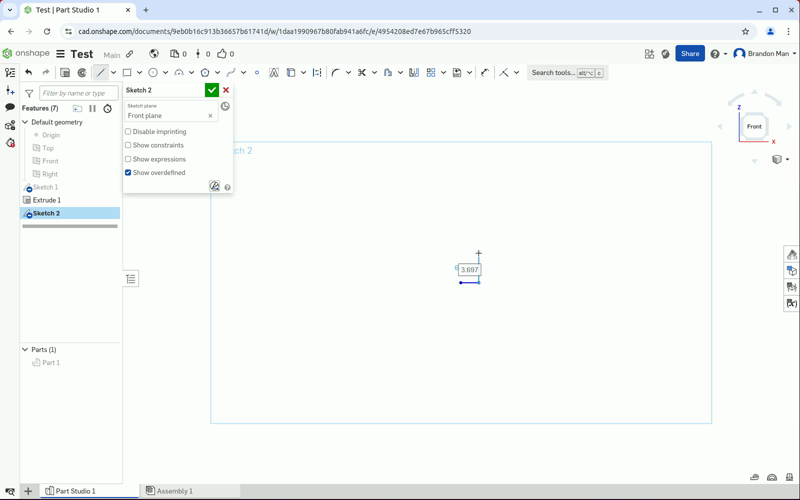
click(478, 252)
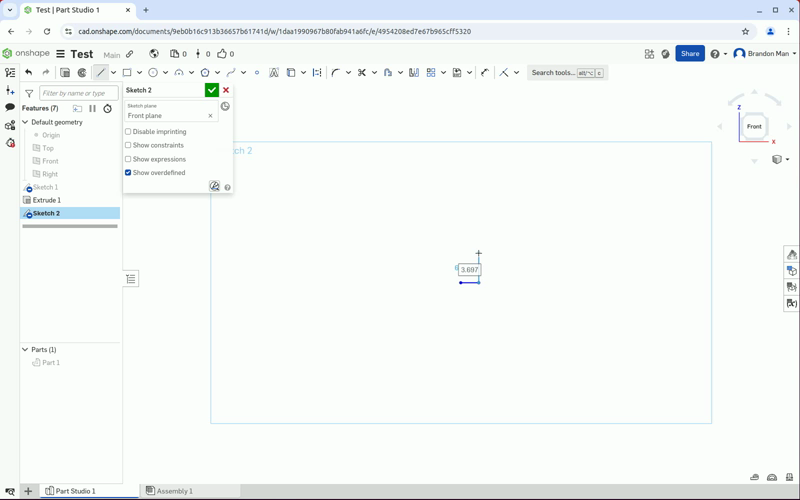
key_up(shift)
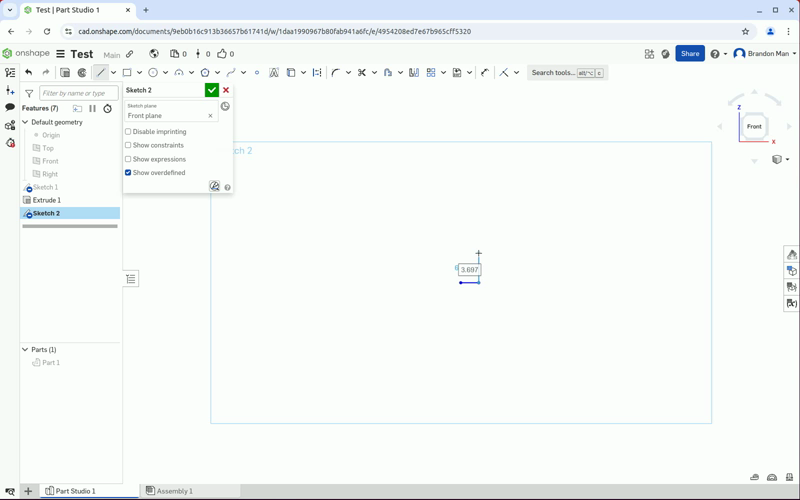
key_down(shift)
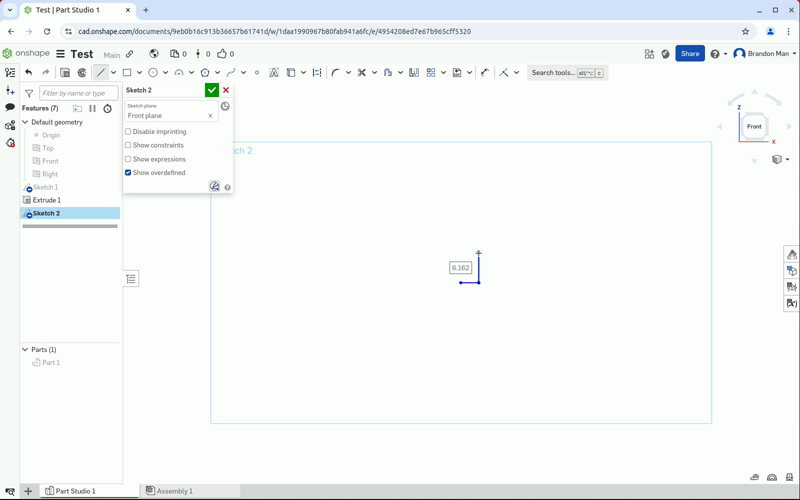
mouse_move(508, 252)
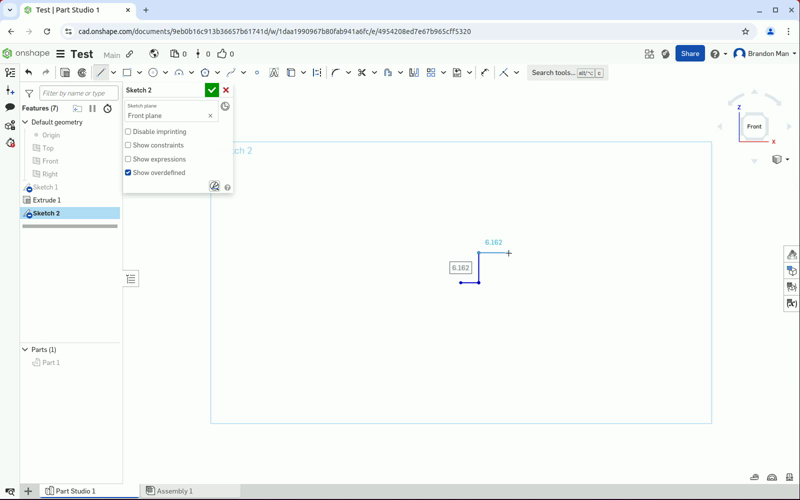
mouse_move(460, 252)
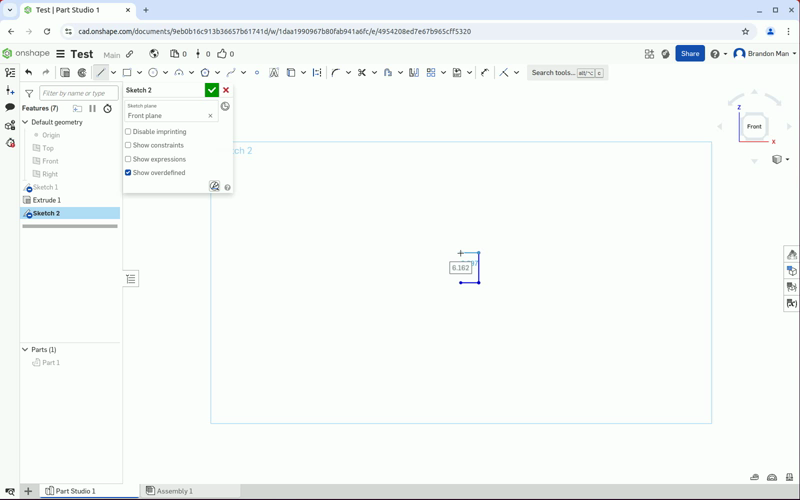
click(460, 252)
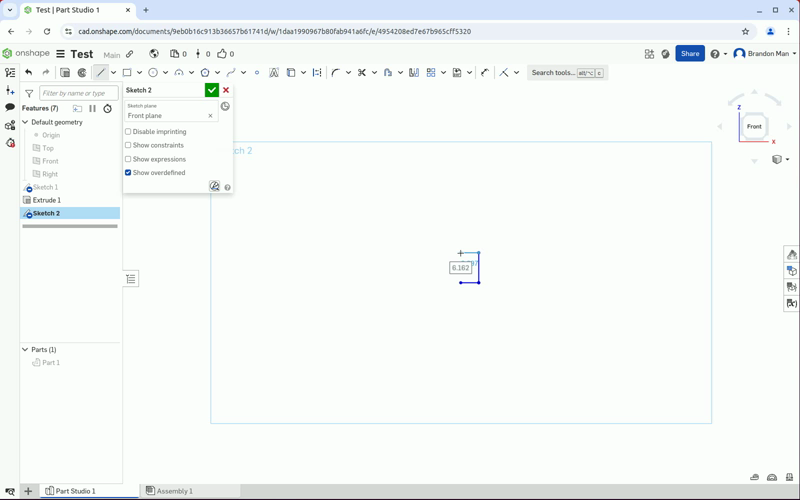
key_up(shift)
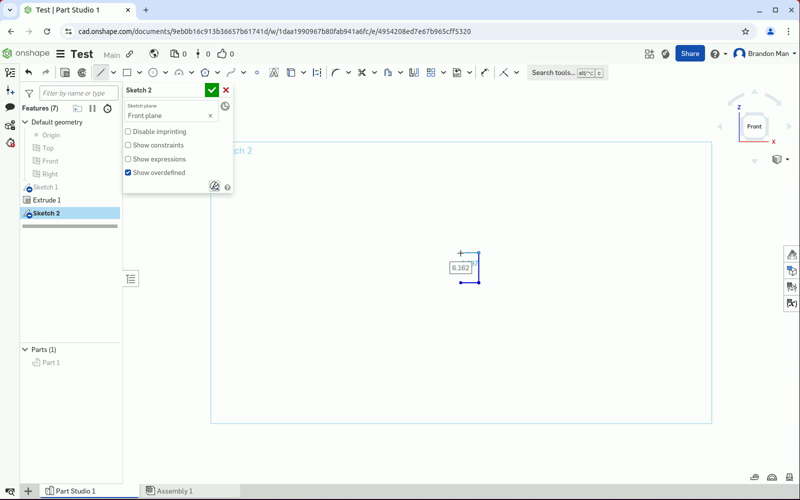
mouse_move(490, 252)
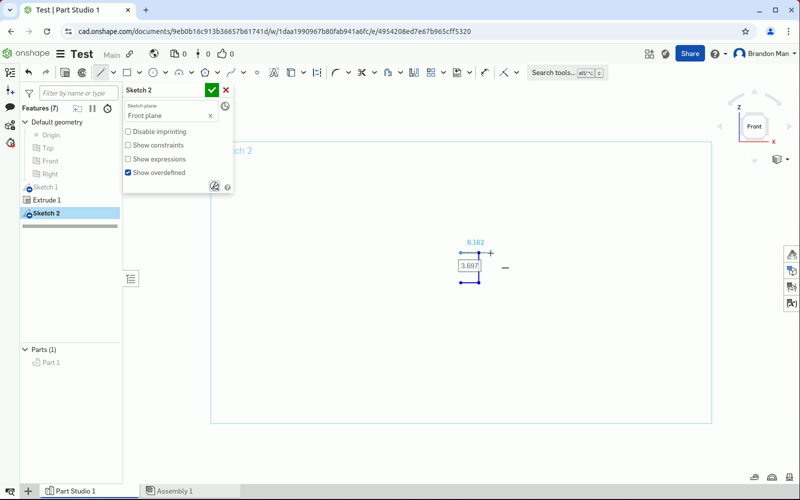
key_down(shift)
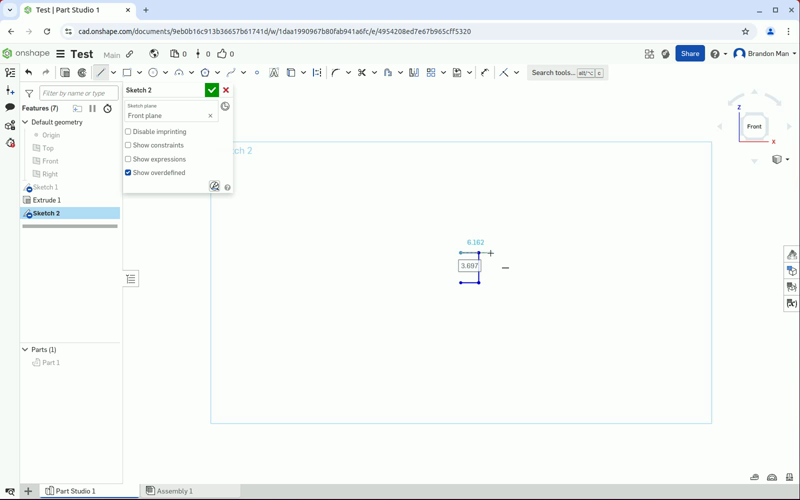
mouse_move(460, 282)
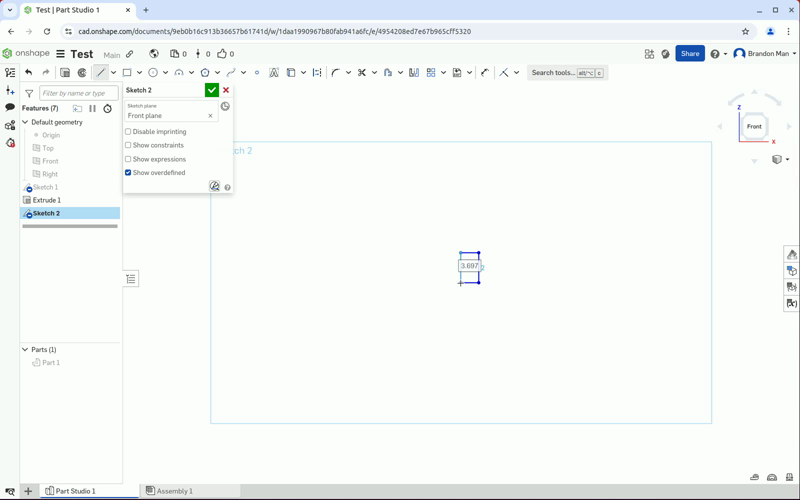
key_up(shift)
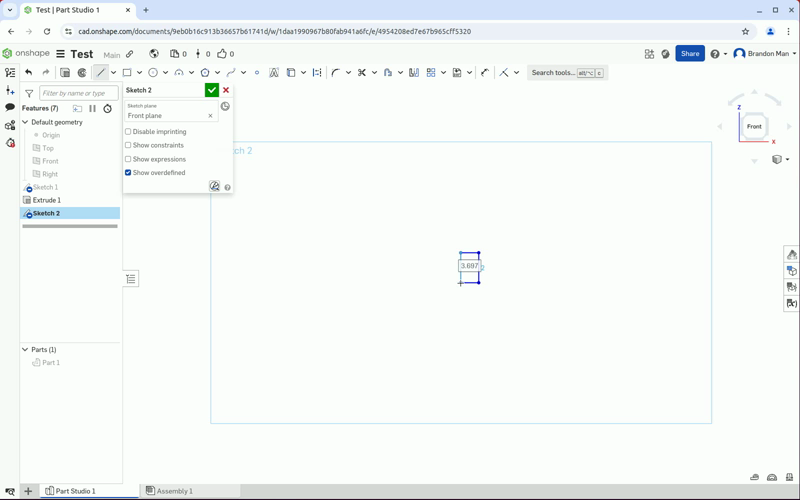
click(460, 282)
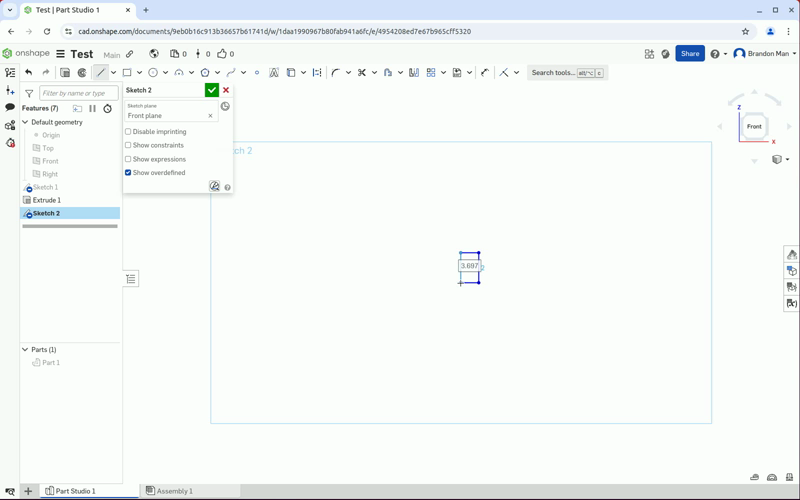
key(esc)
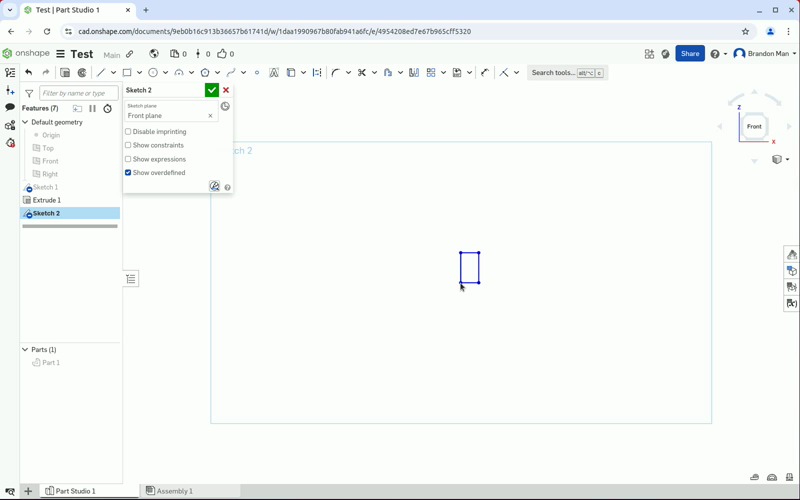
mouse_move(472, 259)
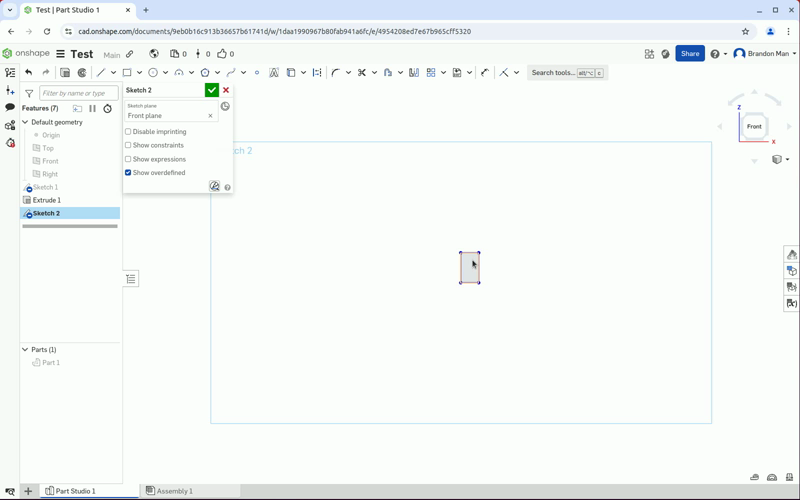
scroll(6)
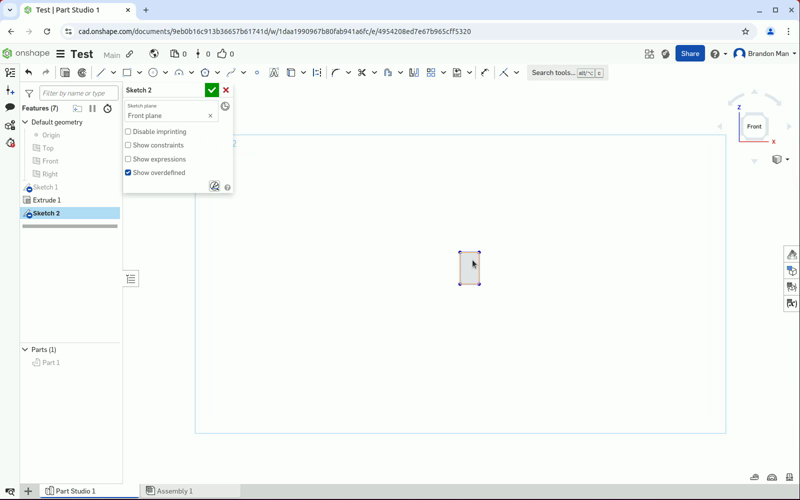
scroll(6)
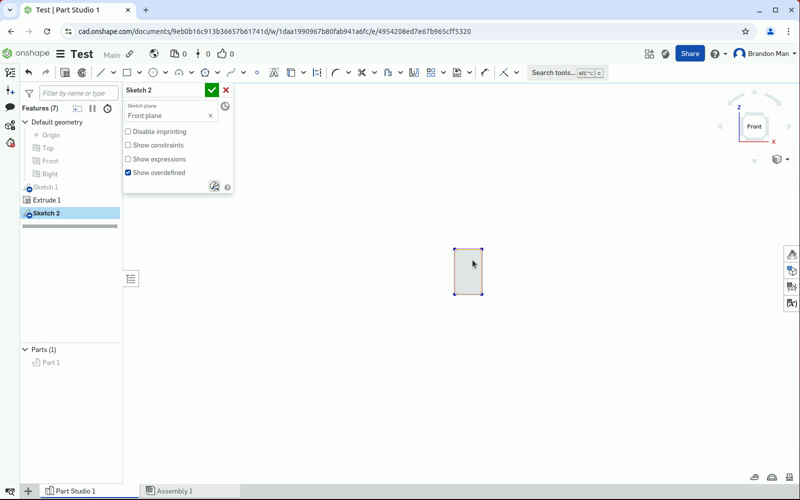
scroll(6)
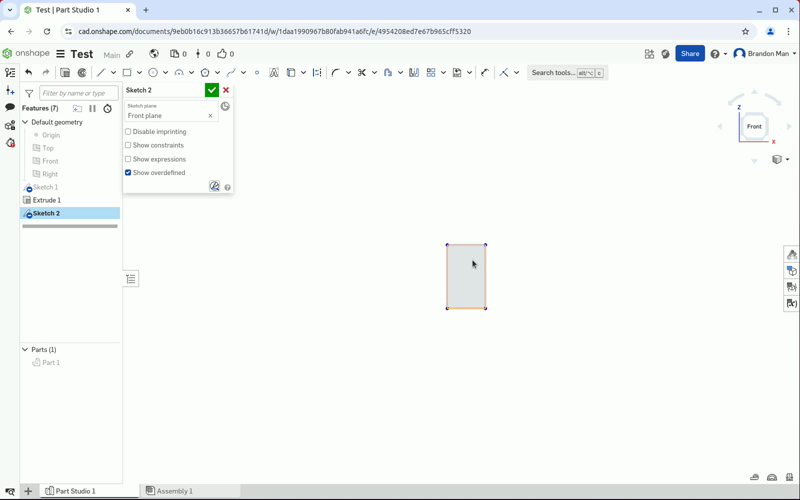
scroll(6)
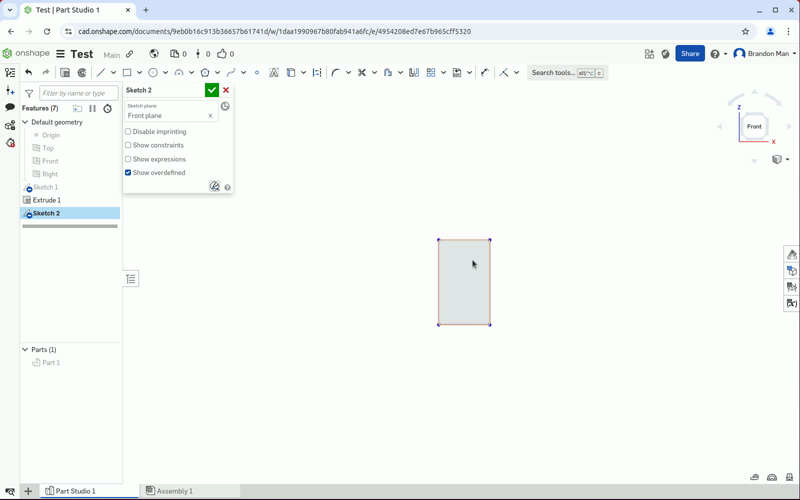
scroll(6)
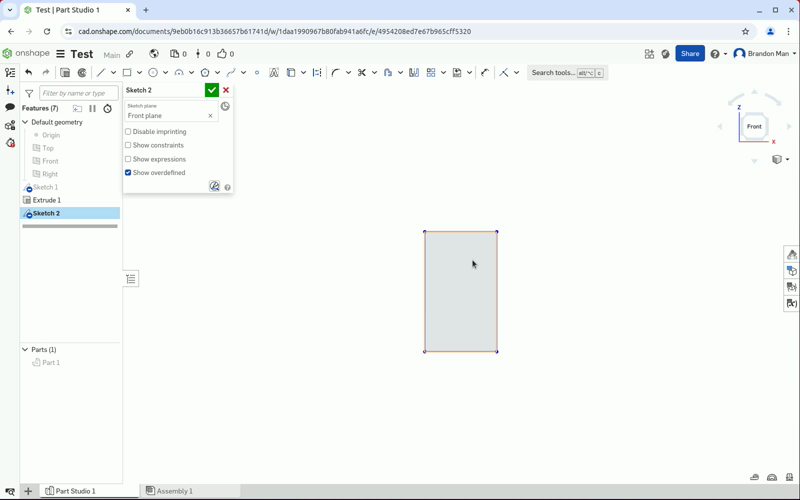
scroll(6)
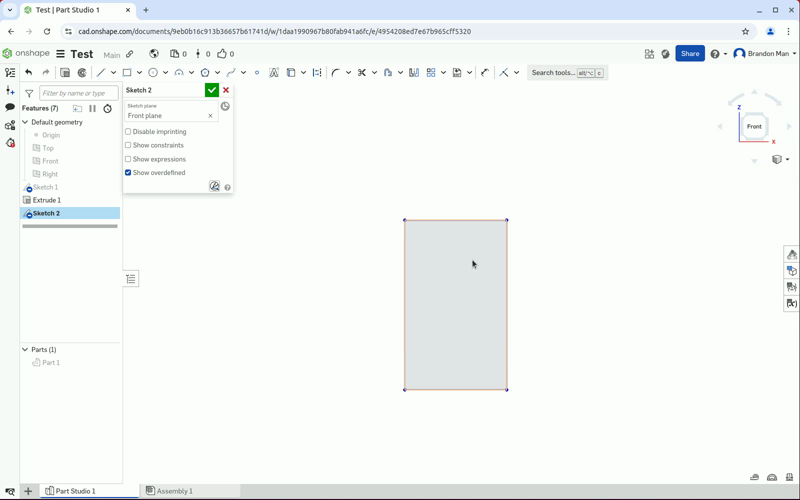
scroll(6)
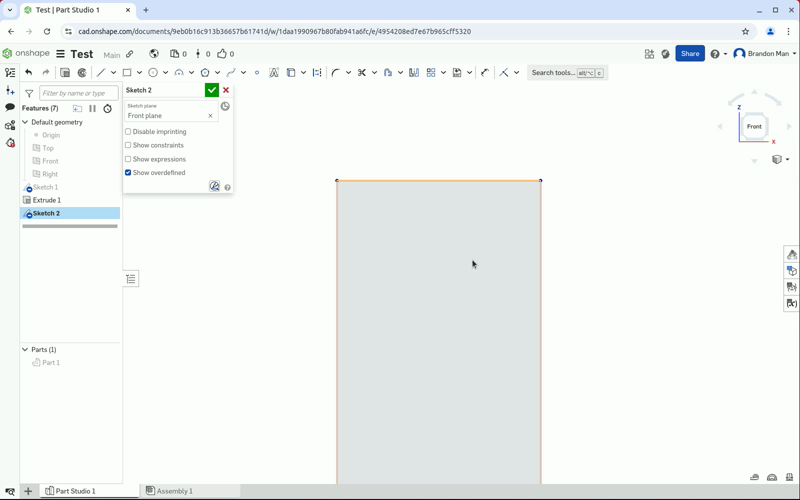
click(472, 259)
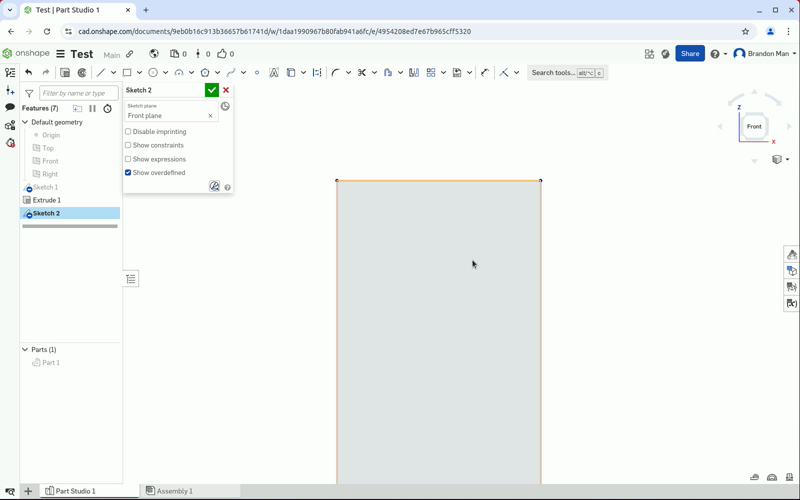
scroll(-6)
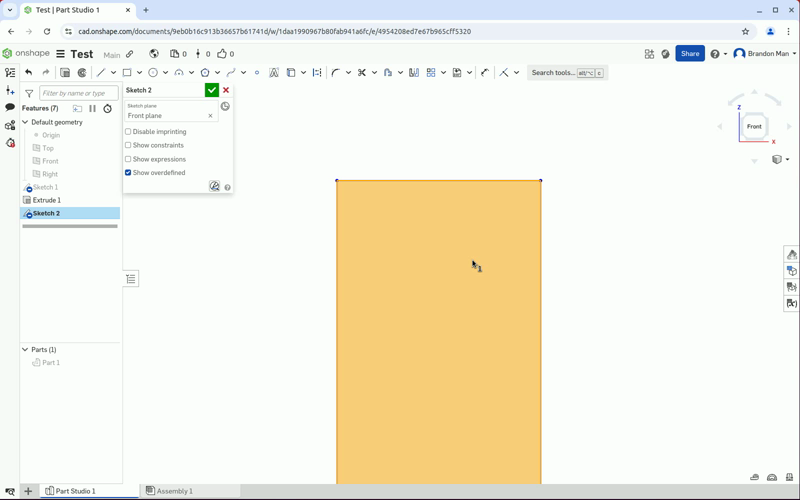
scroll(-6)
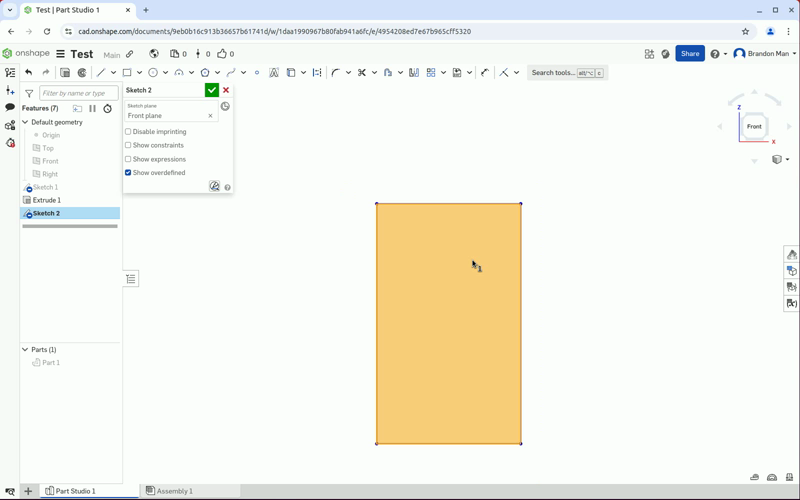
scroll(-6)
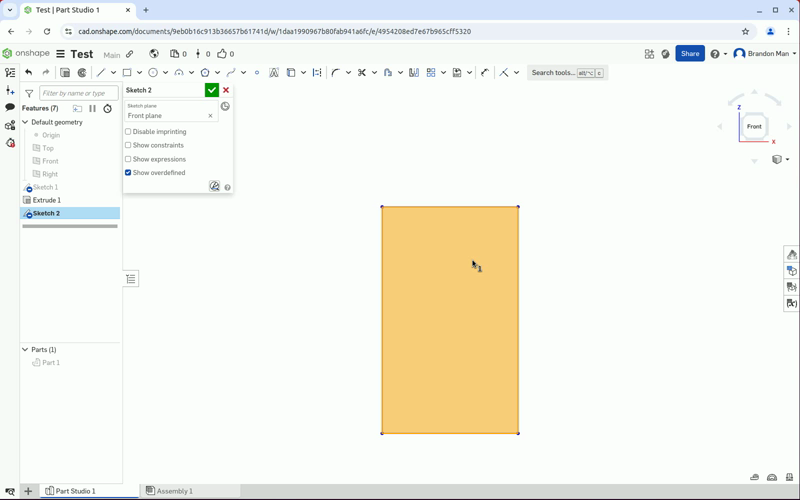
scroll(-6)
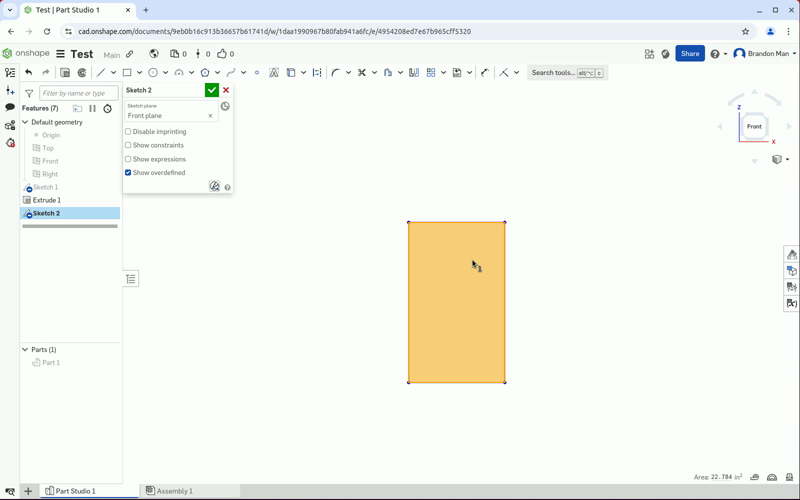
scroll(-6)
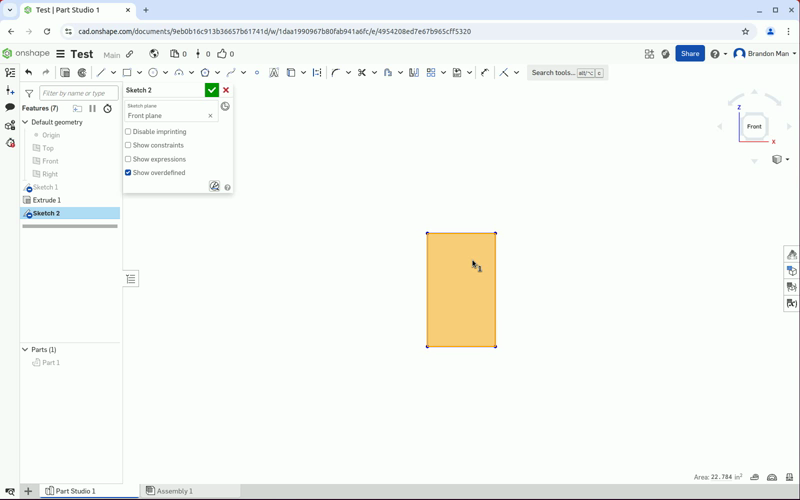
scroll(-6)
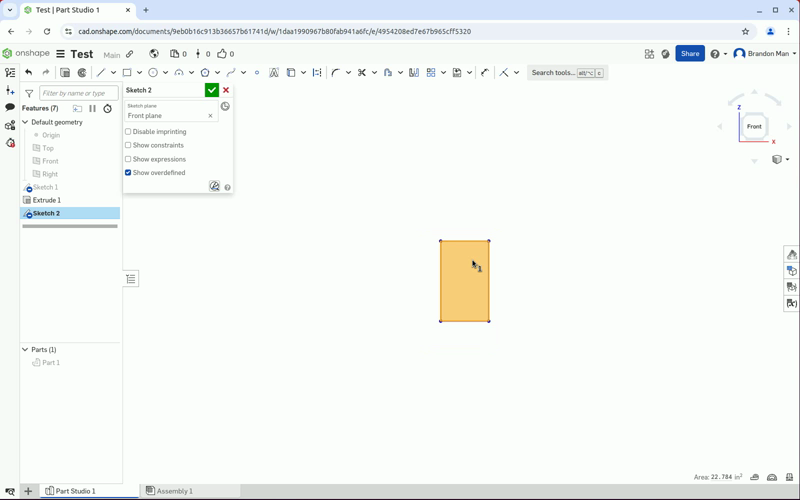
scroll(-6)
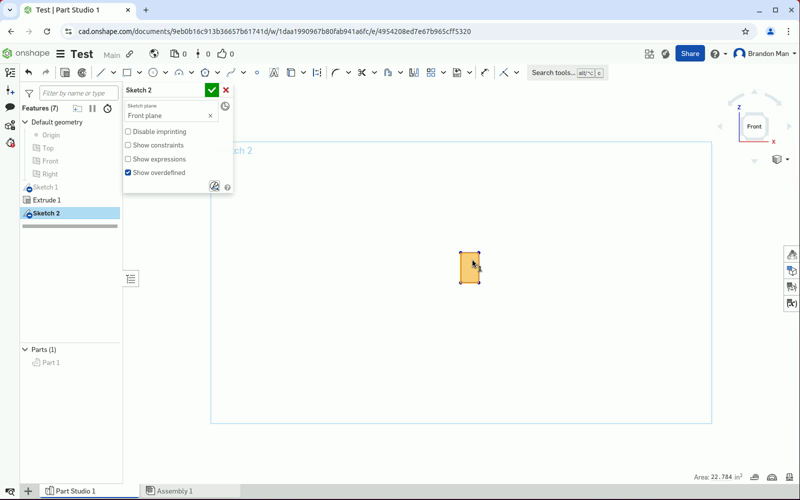
mouse_move(73, 352)
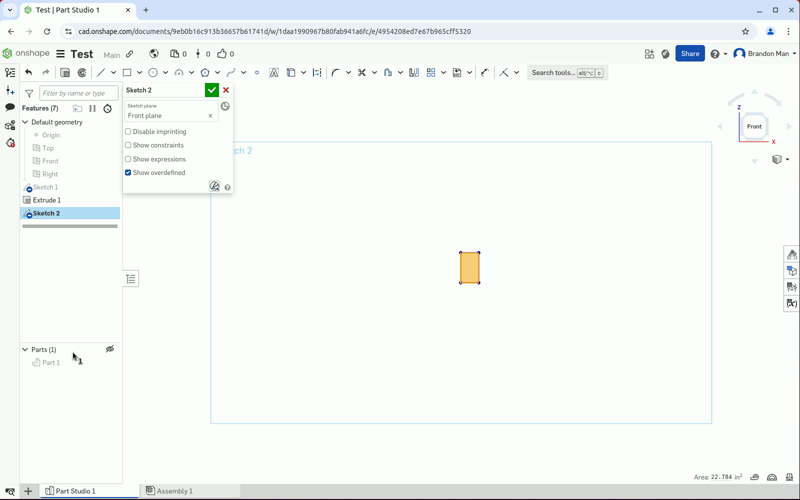
key(shift+y)
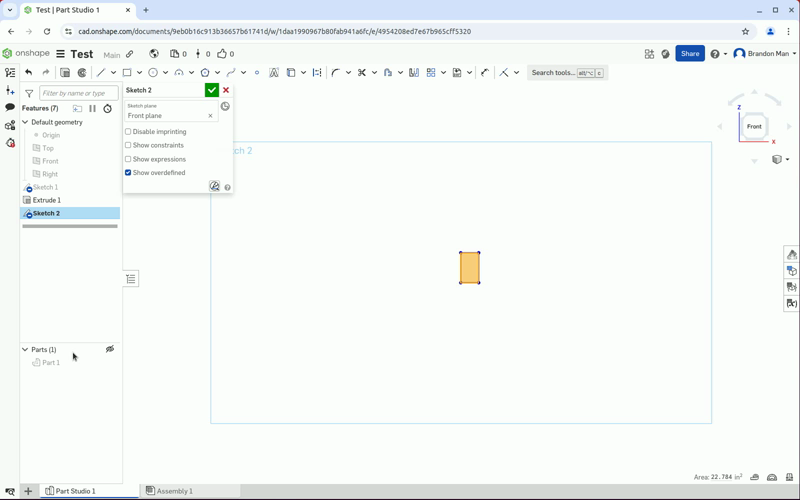
key(shift+e)
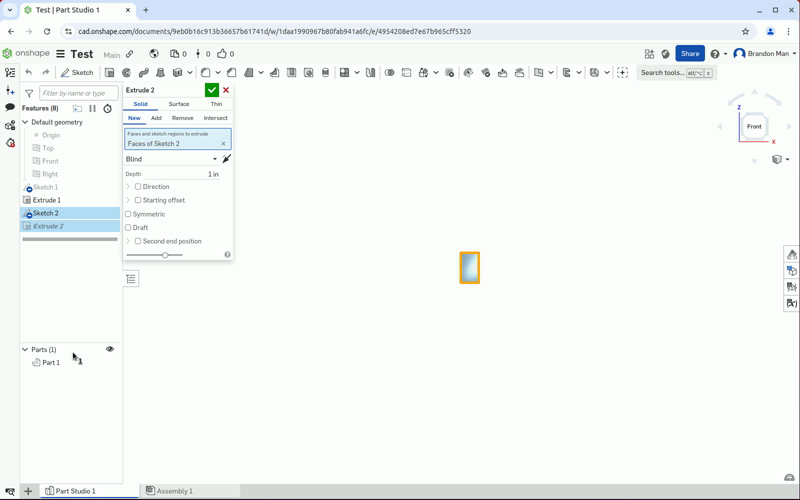
mouse_move(143, 106)
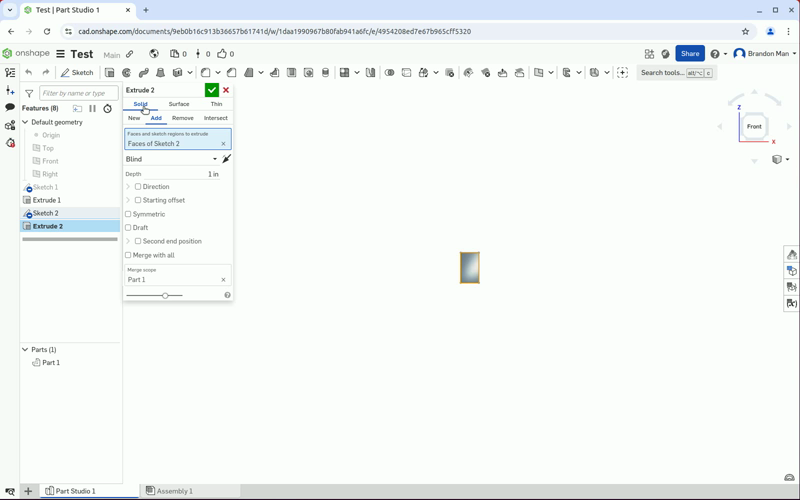
click(143, 106)
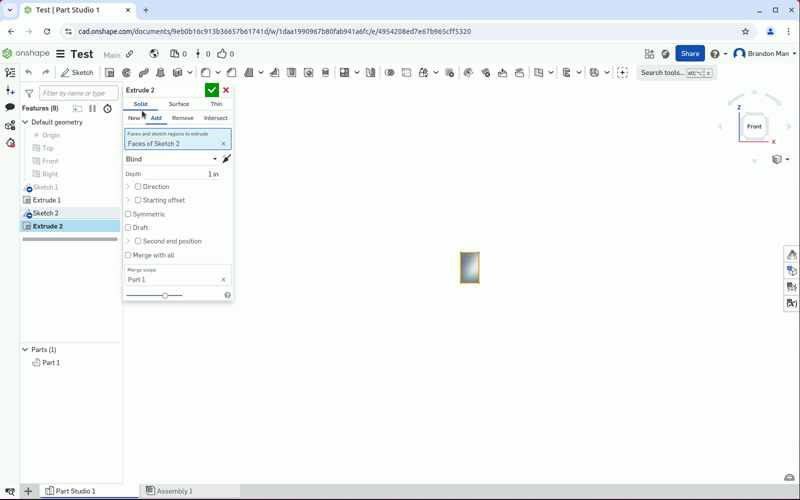
mouse_move(137, 120)
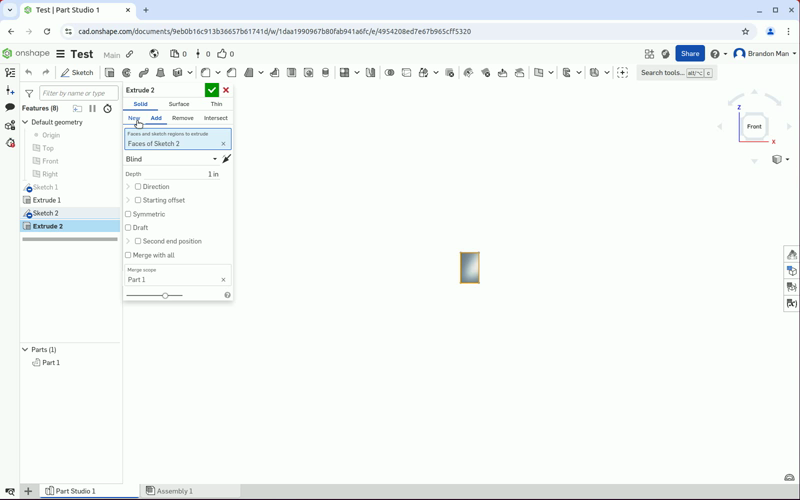
click(137, 120)
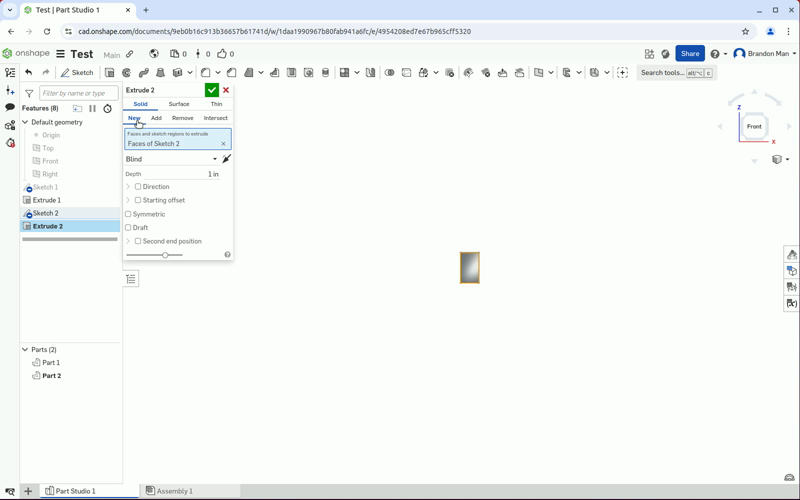
key(tab, 4)
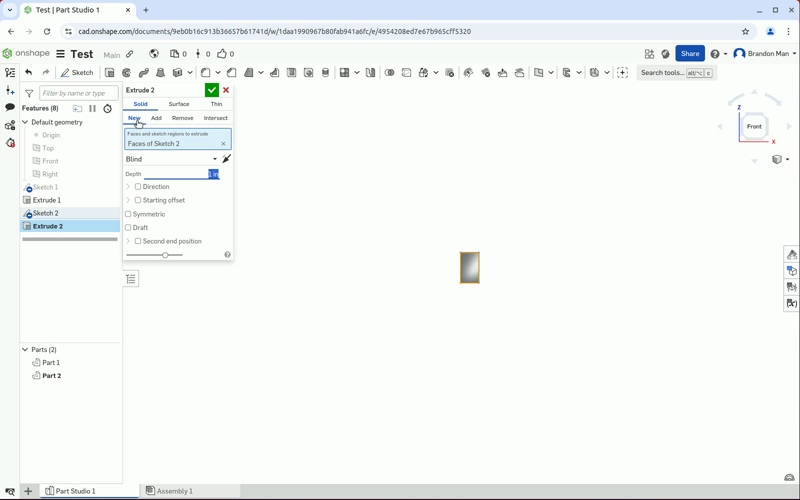
text(-0.241)
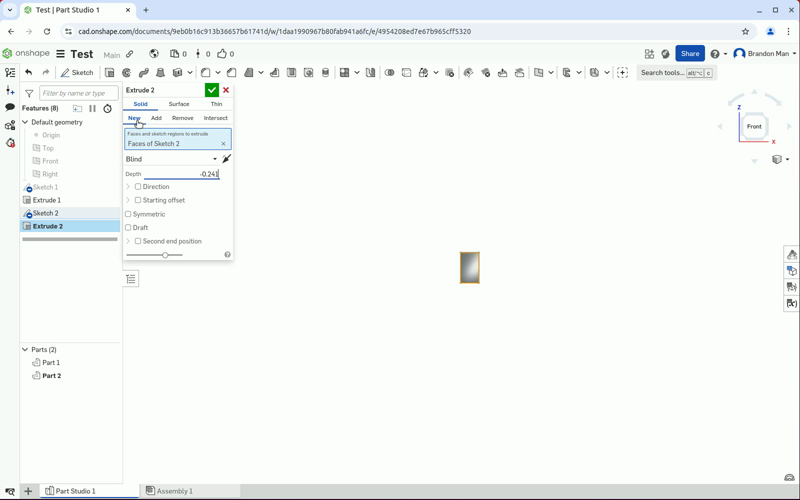
key(enter)
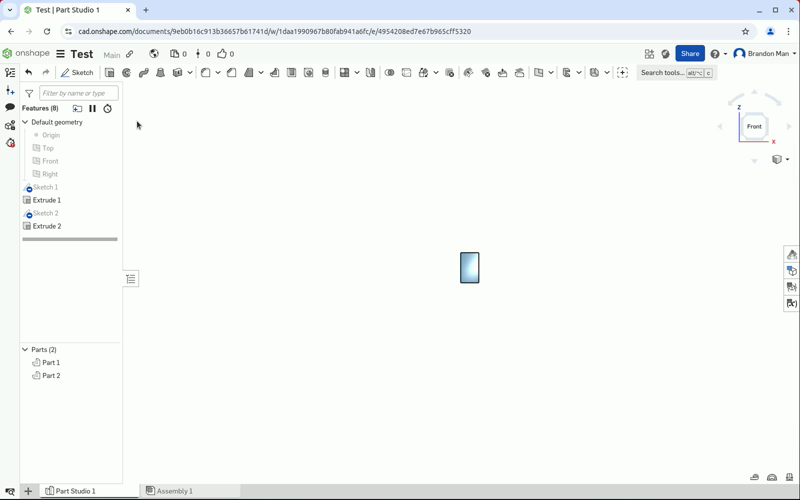
key(shift+h)
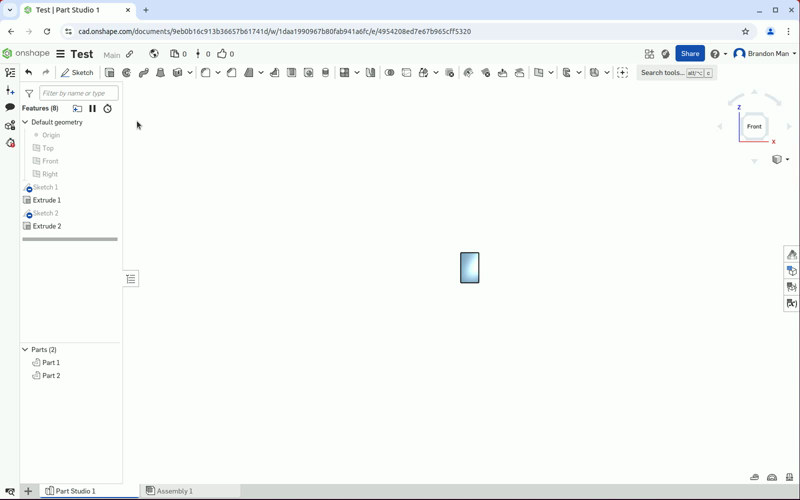
key(shift+h)
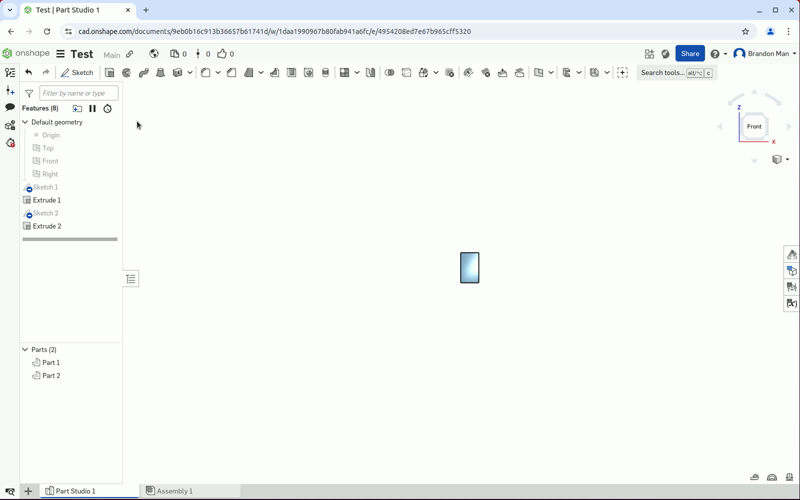
mouse_move(73, 189)
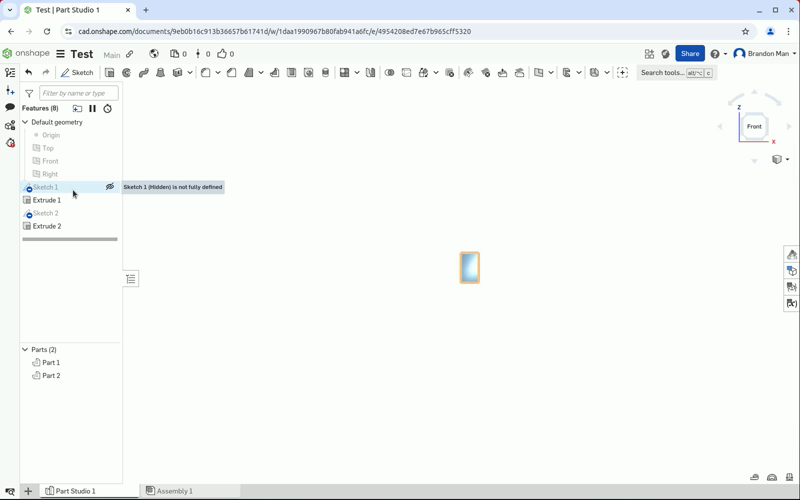
click(73, 189)
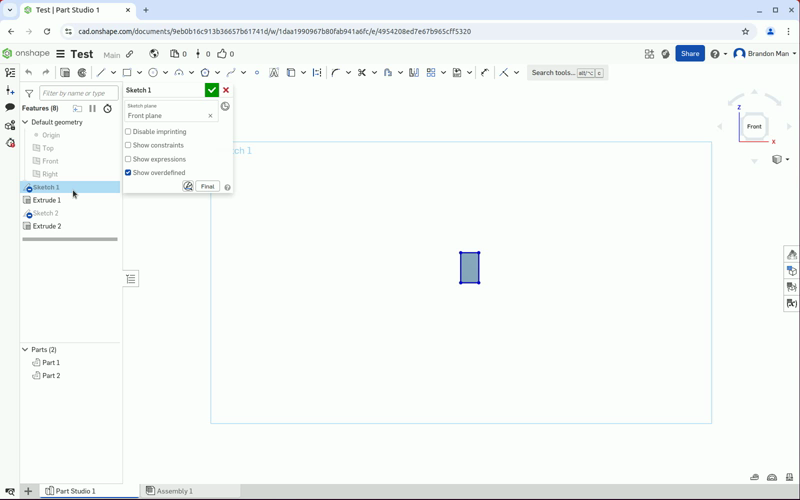
mouse_move(229, 92)
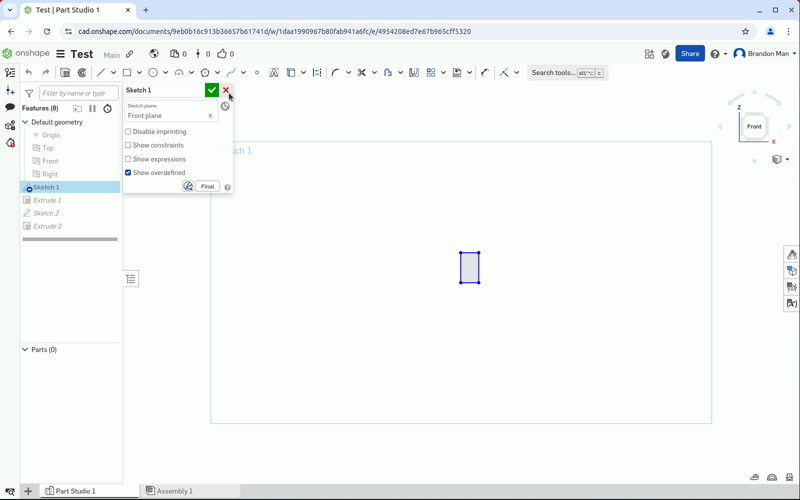
click(229, 92)
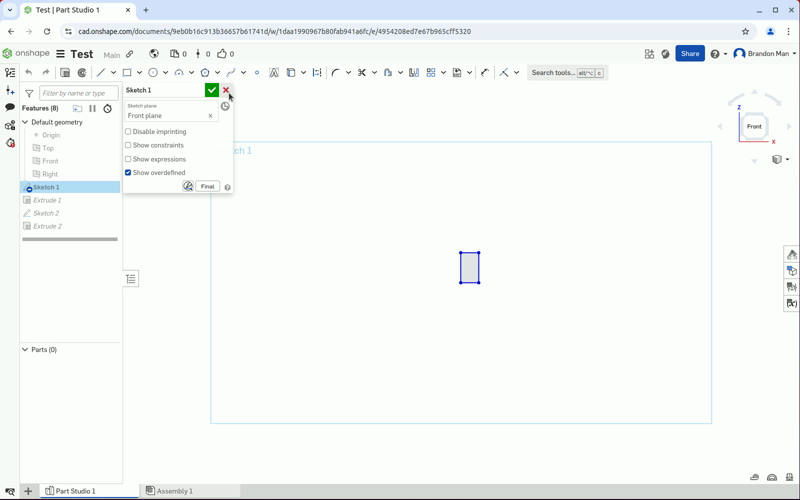
key(shift+s)
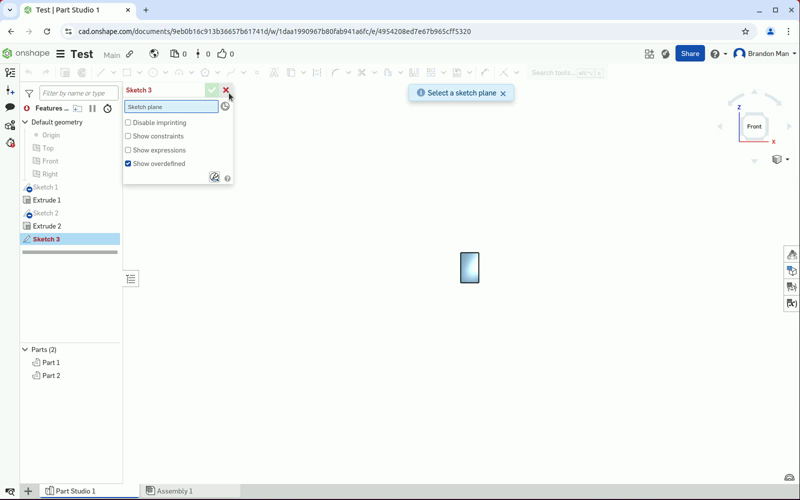
mouse_move(73, 163)
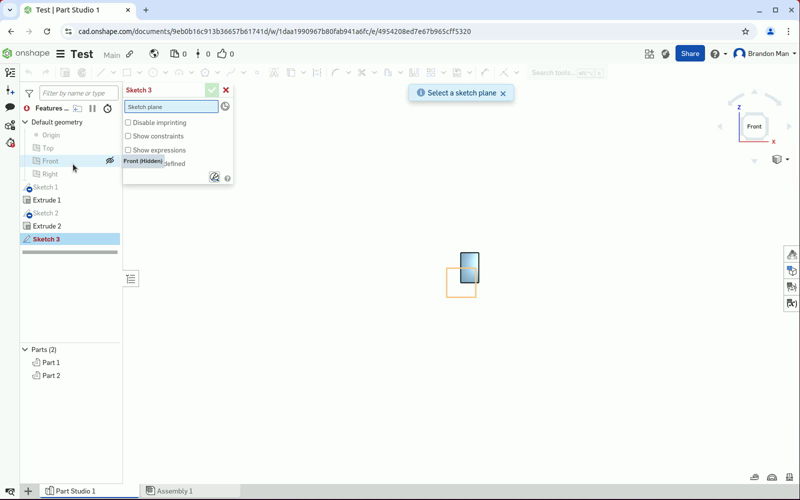
click(73, 163)
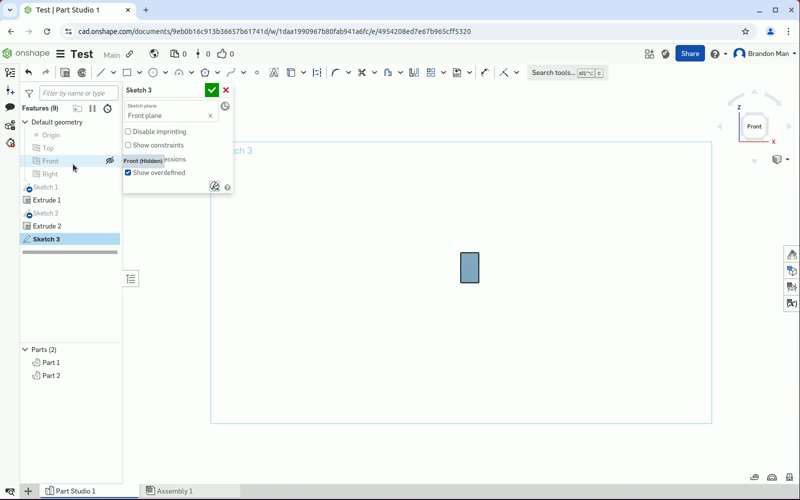
mouse_move(73, 352)
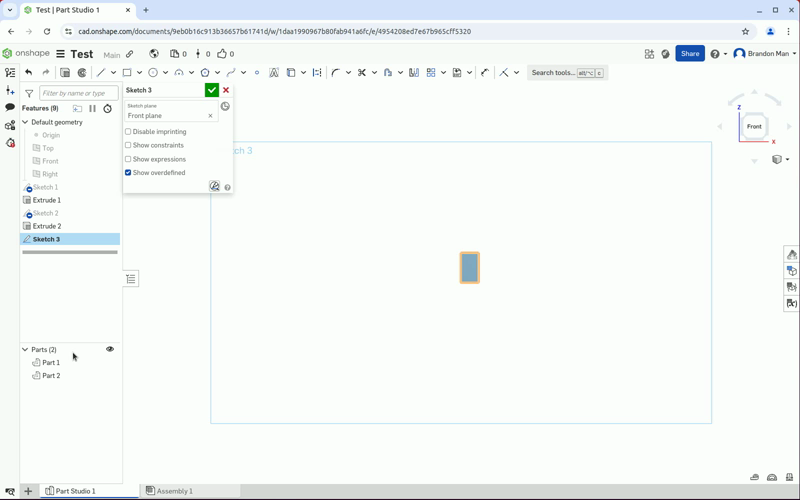
key(y)
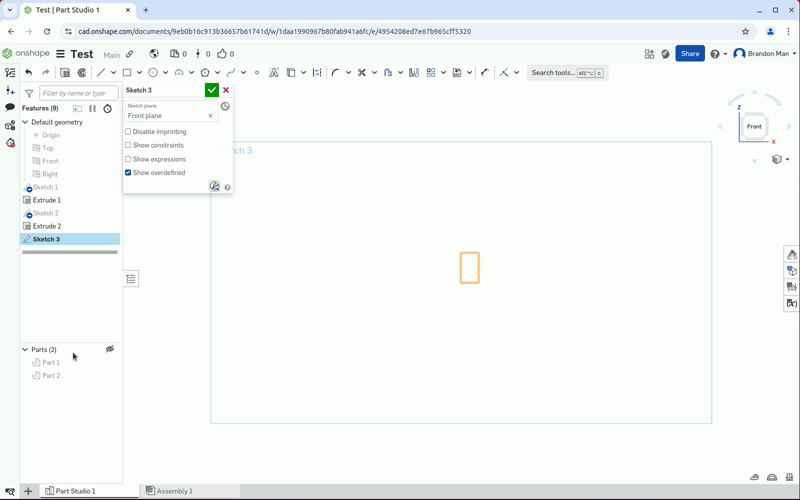
key(l)
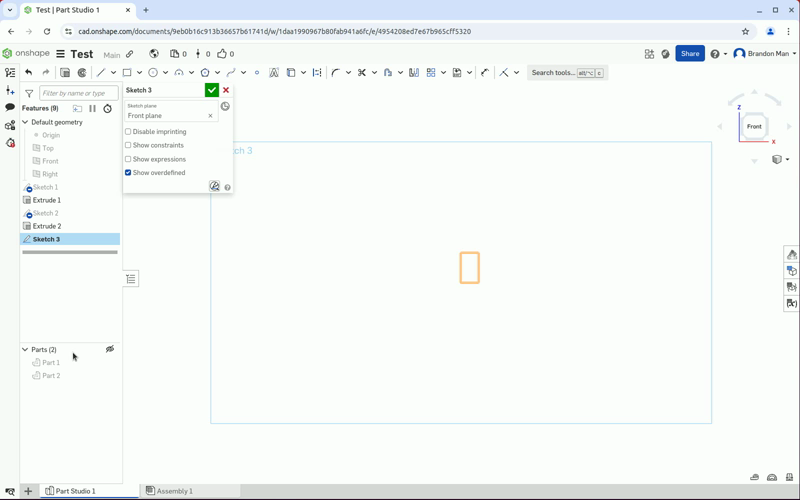
key_down(shift)
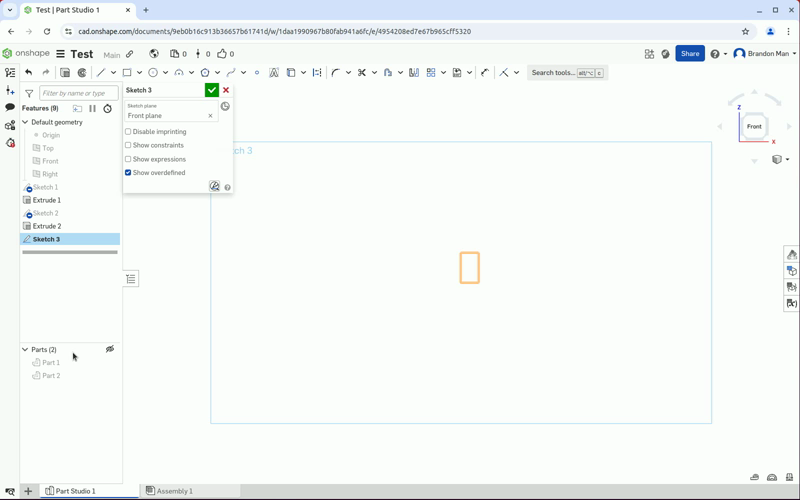
mouse_move(481, 282)
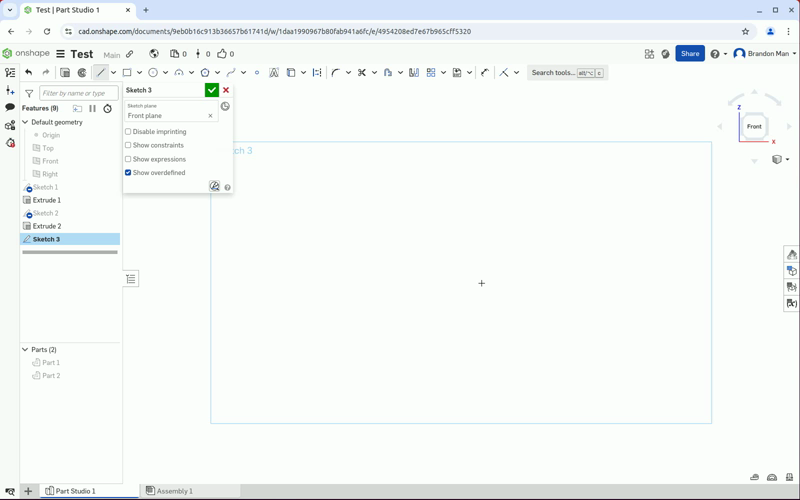
click(481, 282)
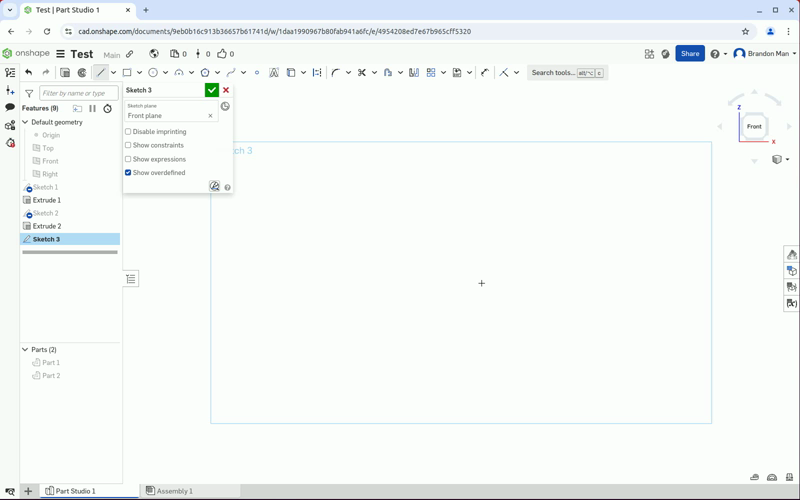
key_up(shift)
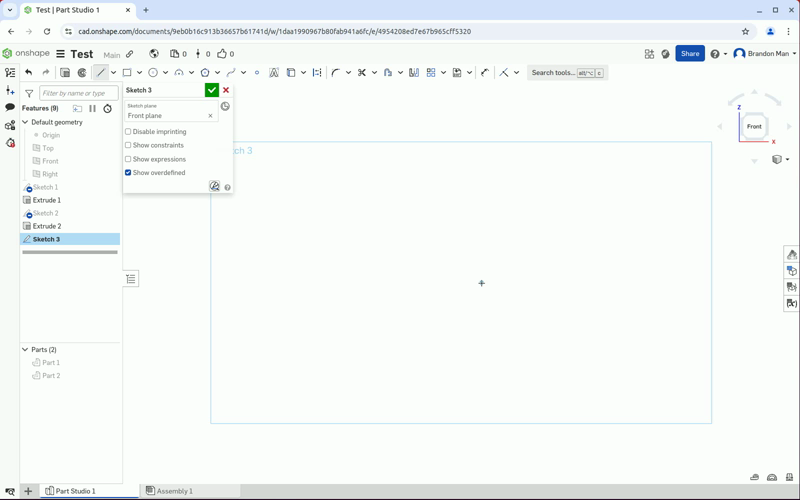
key_down(shift)
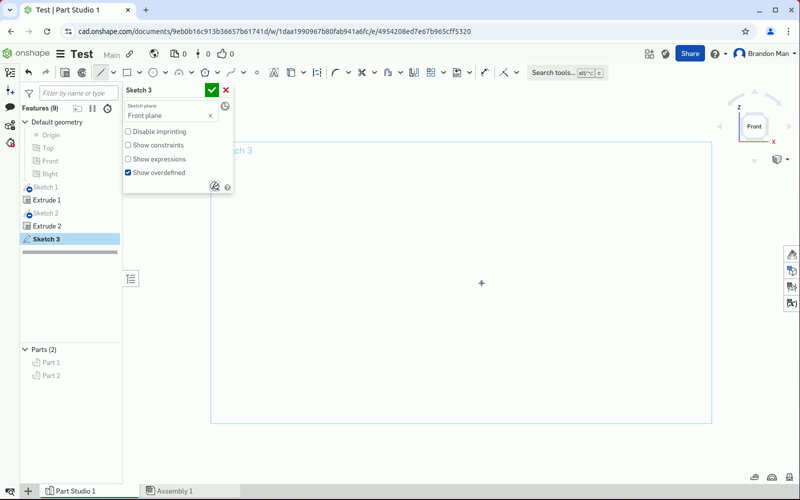
mouse_move(511, 282)
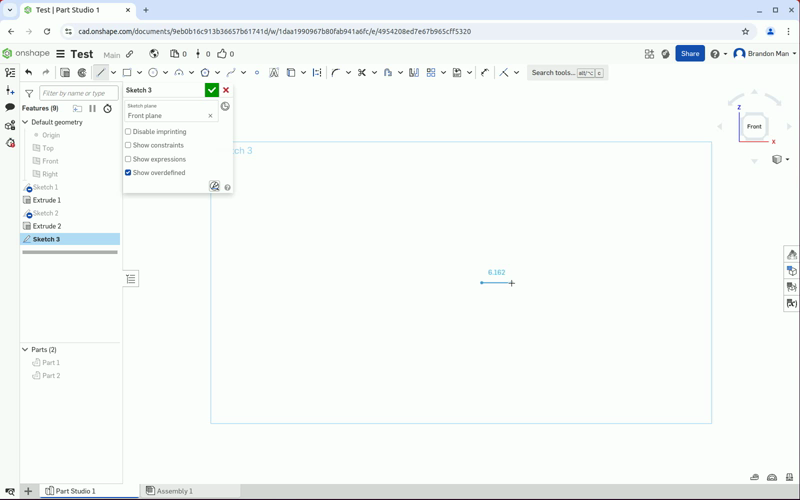
mouse_move(496, 282)
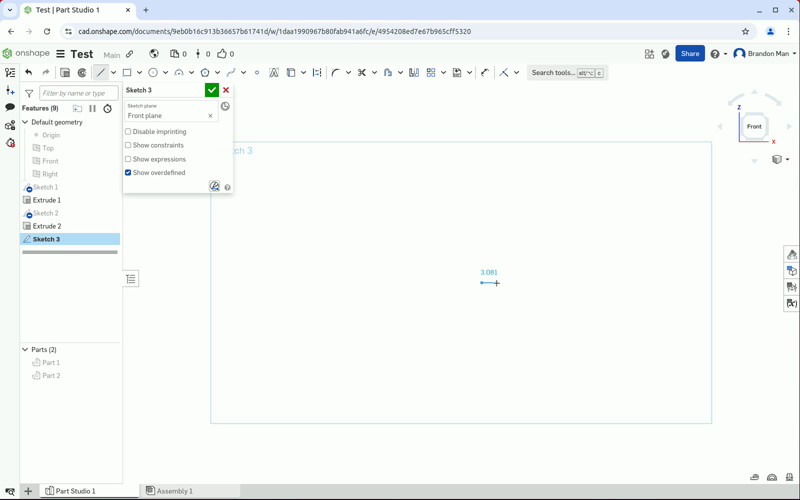
click(496, 282)
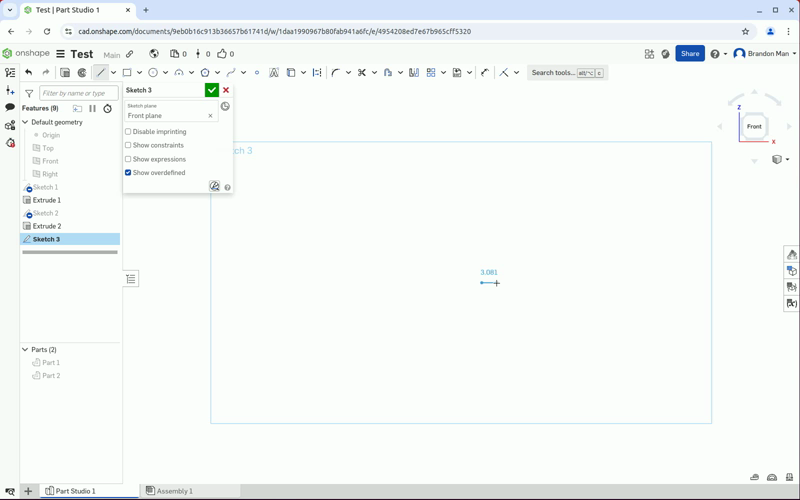
key_up(shift)
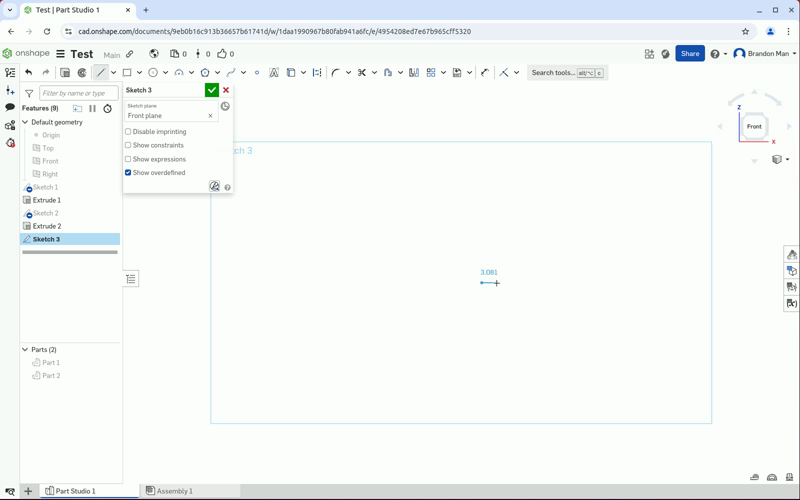
key_down(shift)
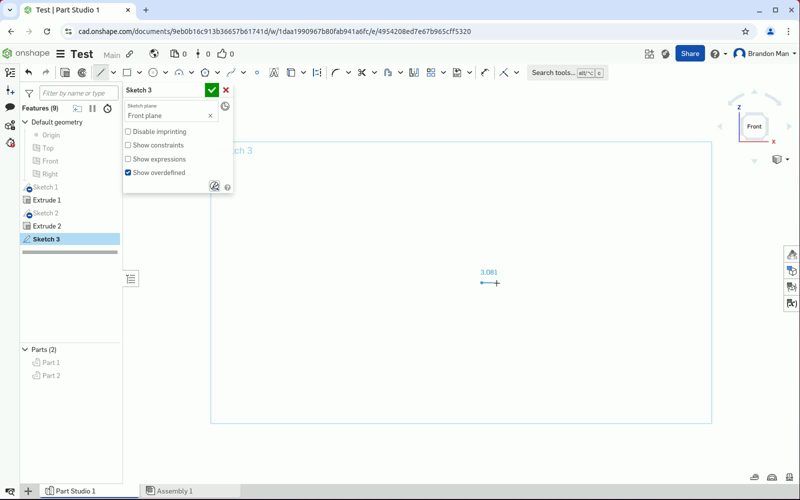
mouse_move(526, 282)
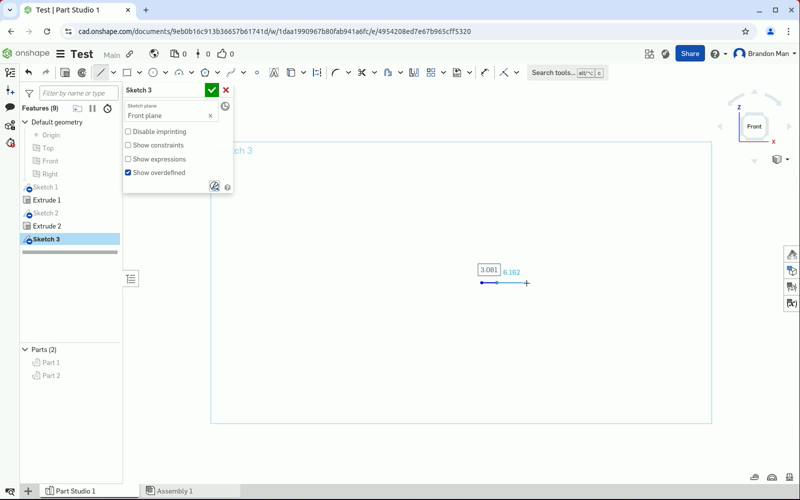
mouse_move(496, 252)
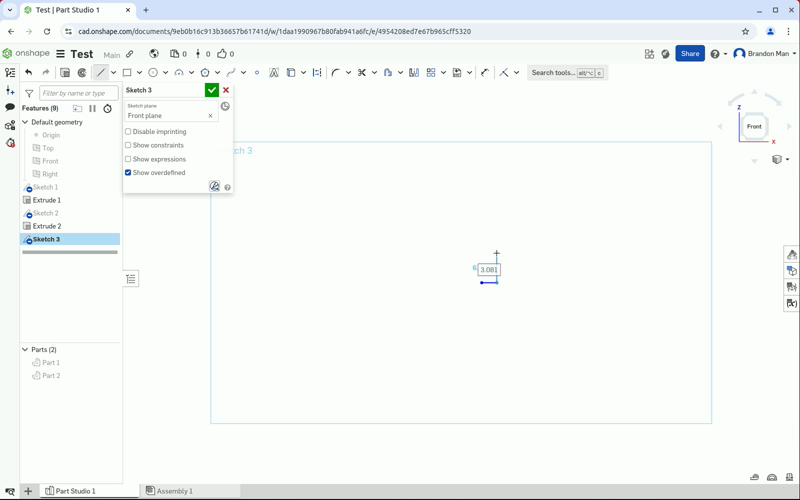
click(496, 252)
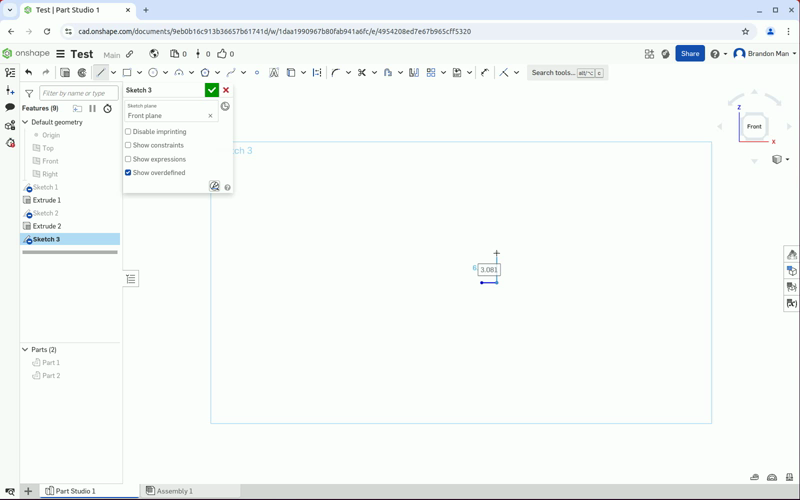
key_up(shift)
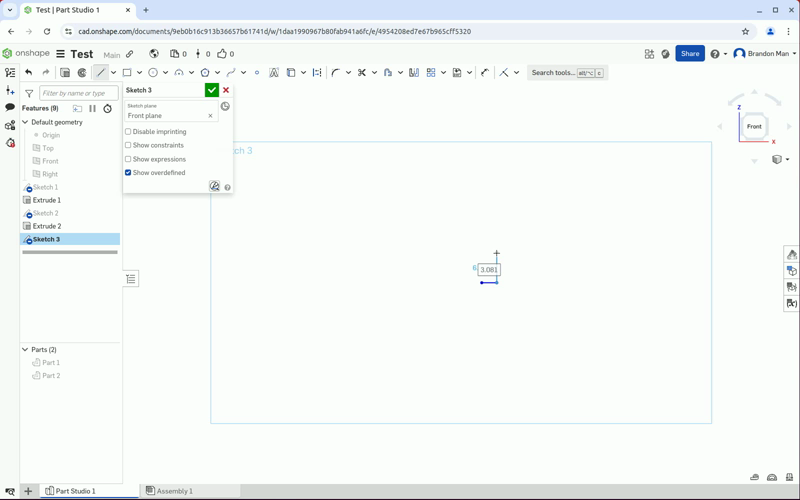
key_down(shift)
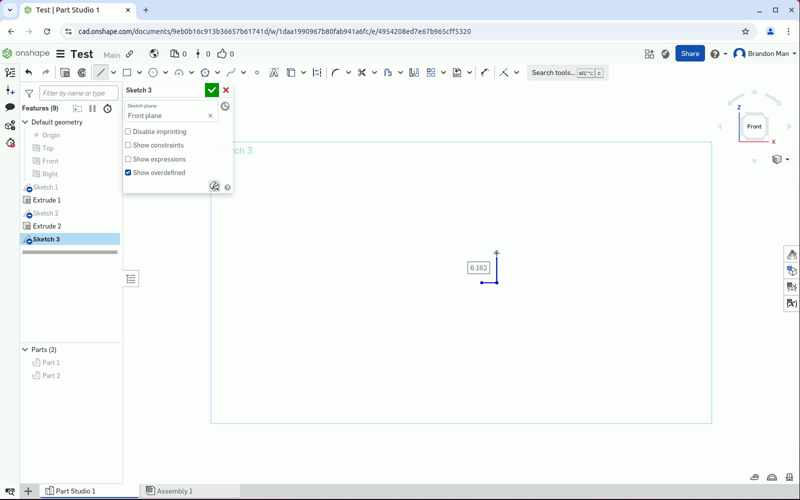
mouse_move(526, 252)
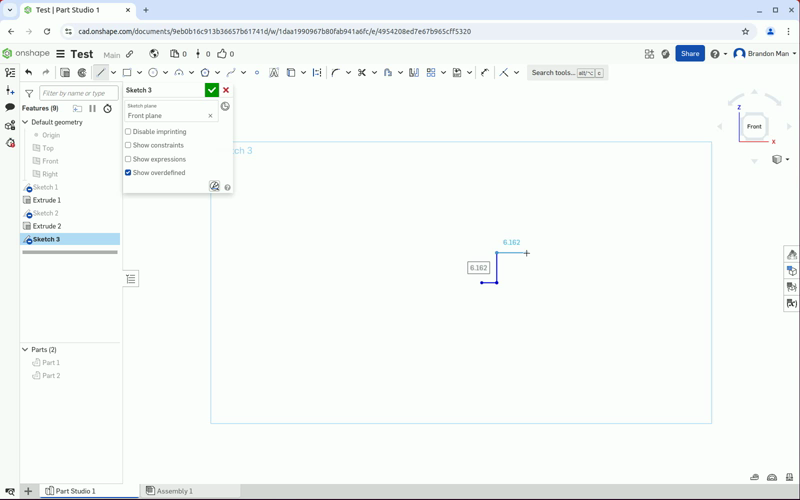
mouse_move(481, 252)
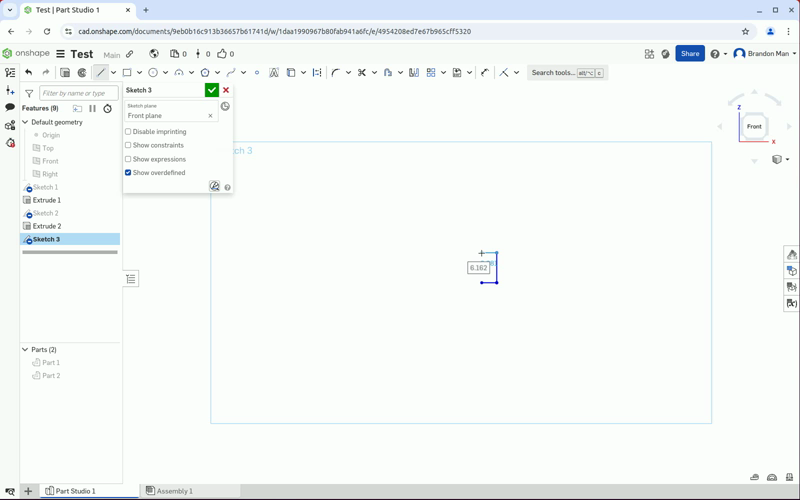
click(481, 252)
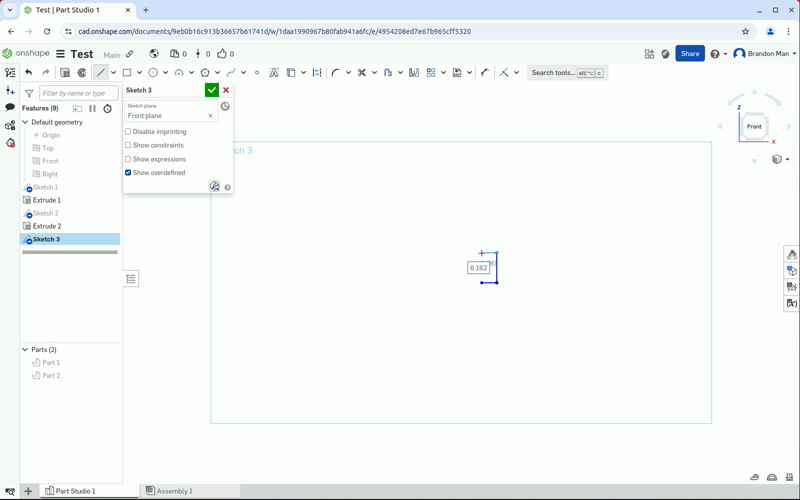
key_up(shift)
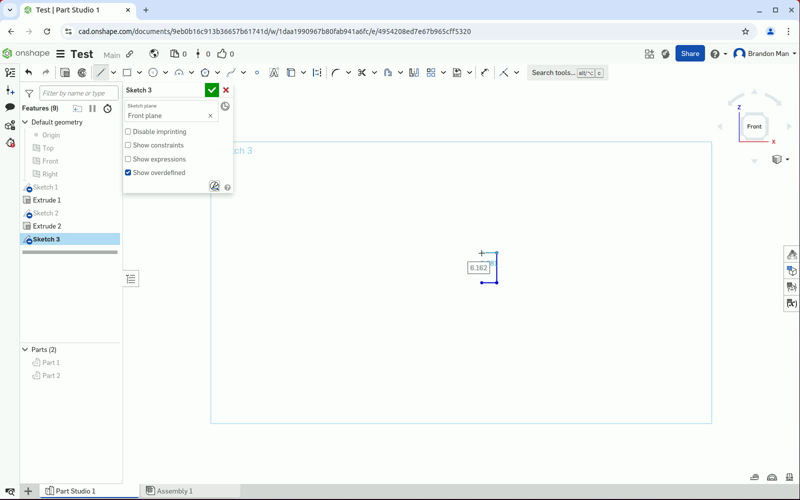
mouse_move(511, 252)
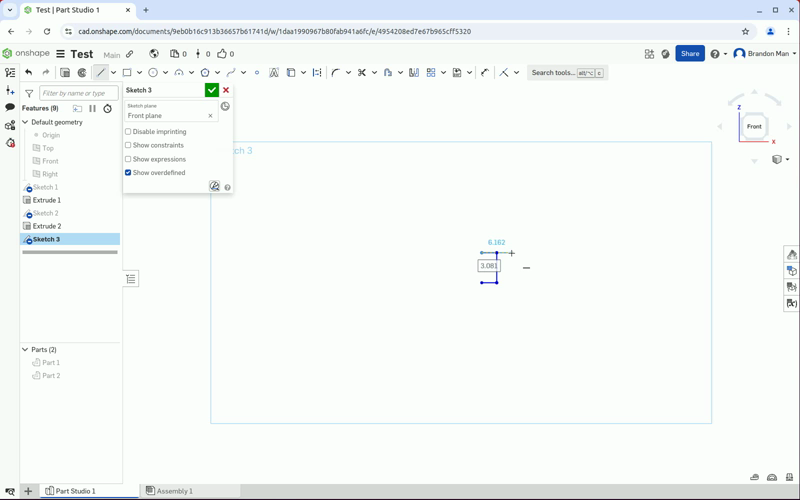
key_down(shift)
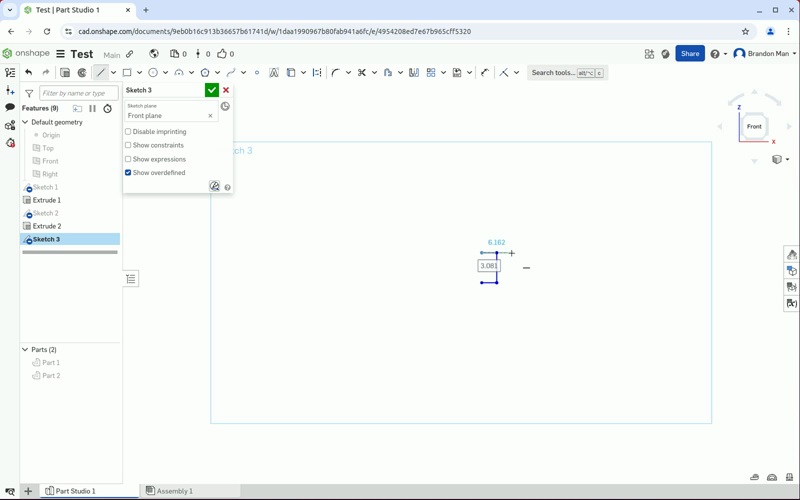
mouse_move(481, 282)
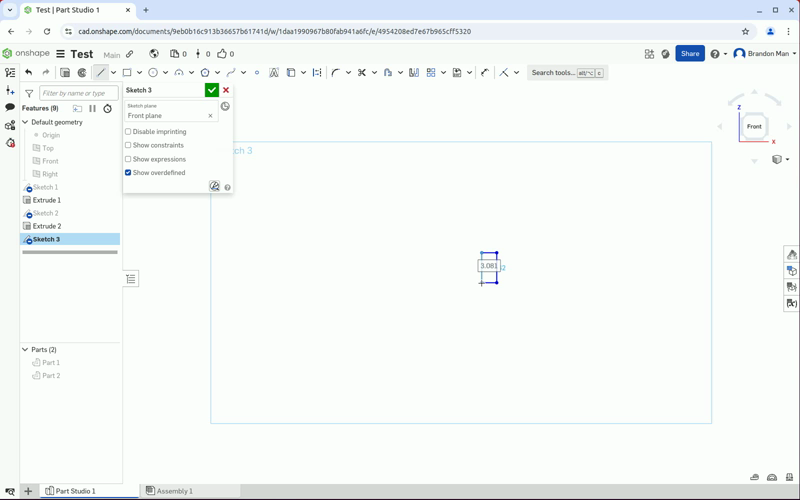
key_up(shift)
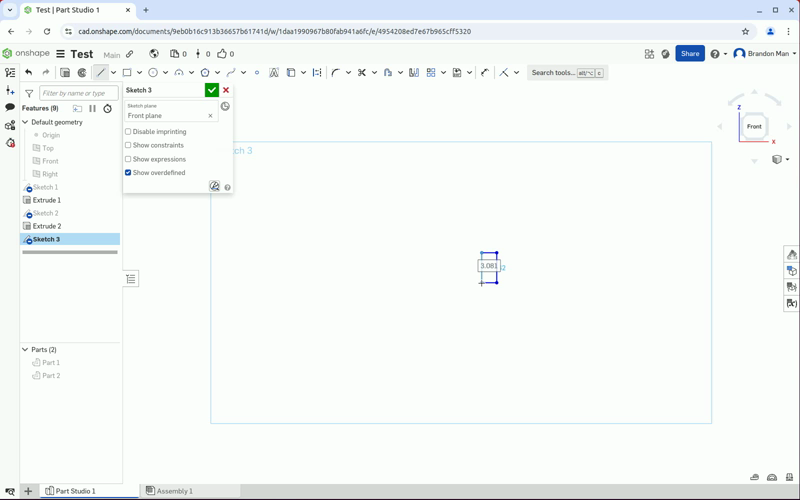
click(481, 282)
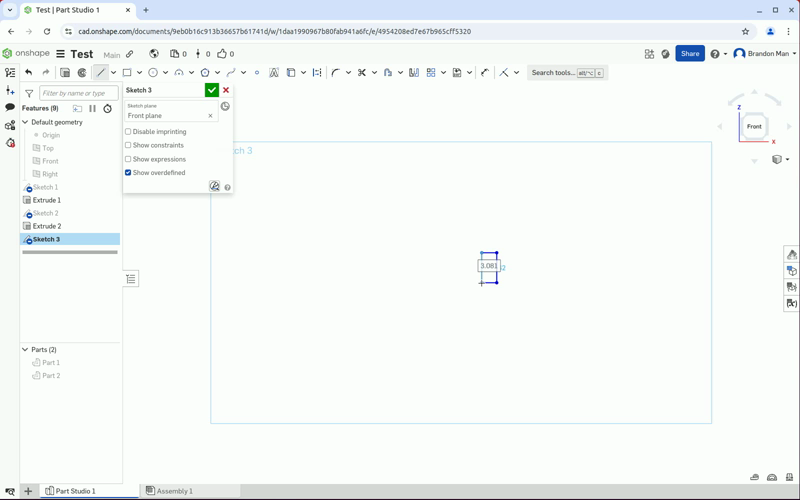
key(esc)
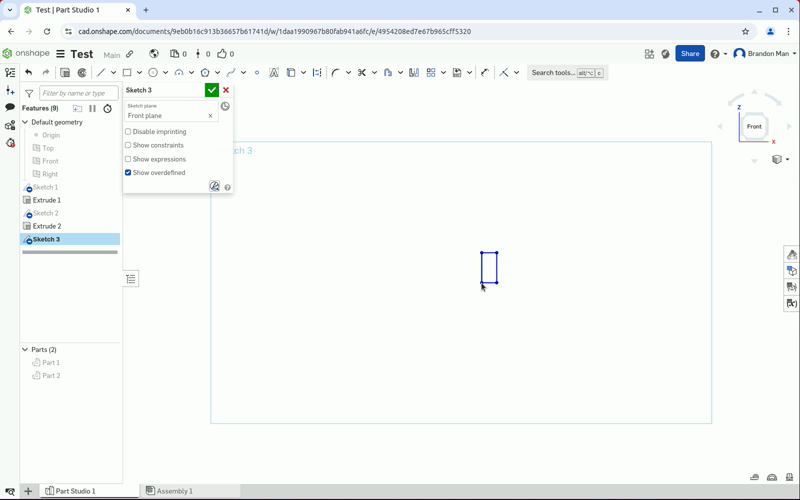
mouse_move(489, 252)
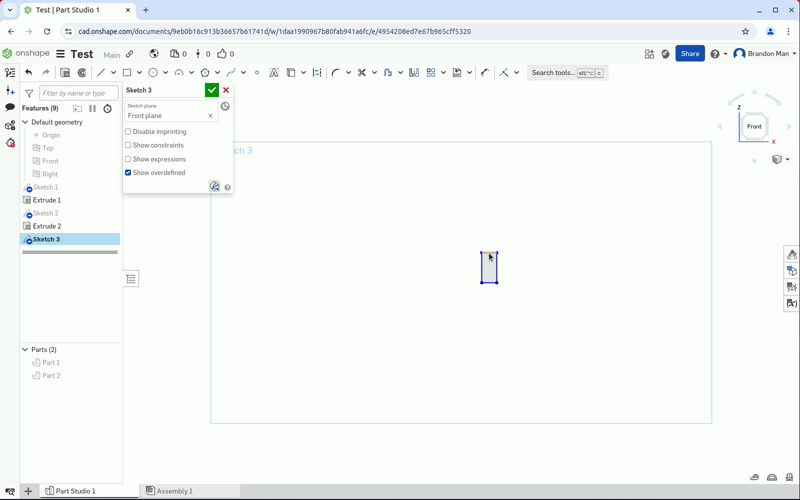
scroll(6)
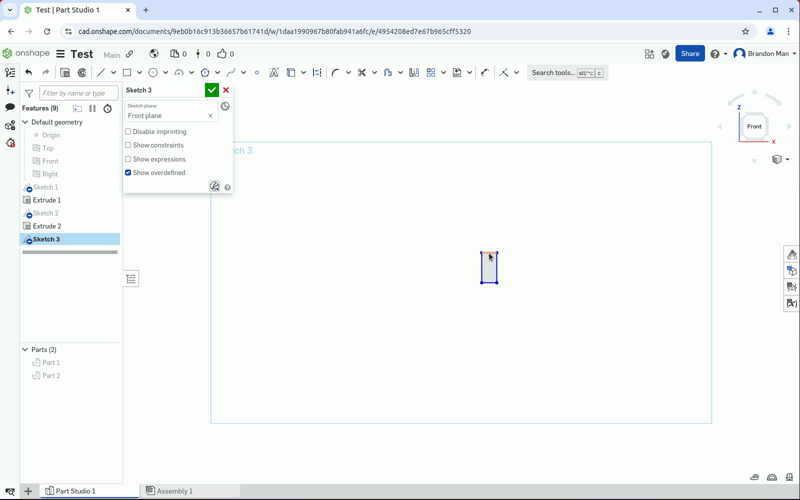
scroll(6)
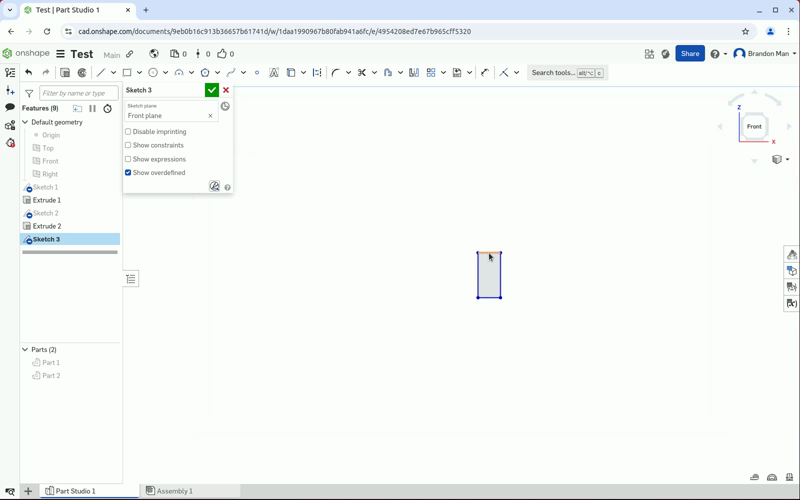
scroll(6)
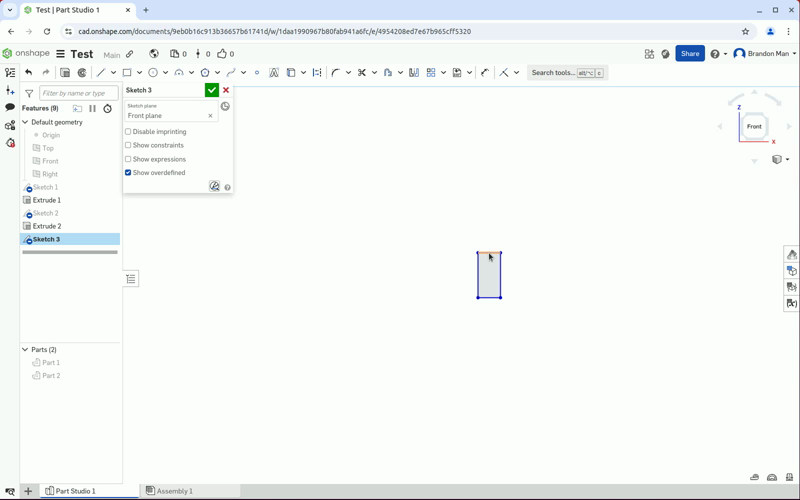
scroll(6)
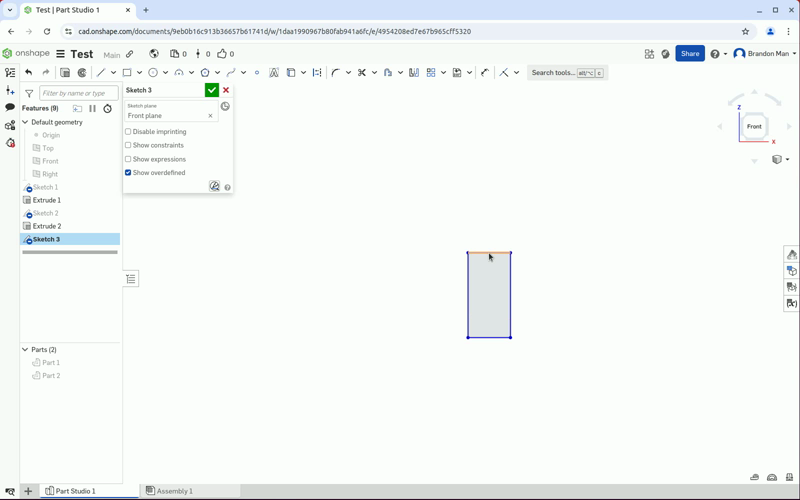
scroll(6)
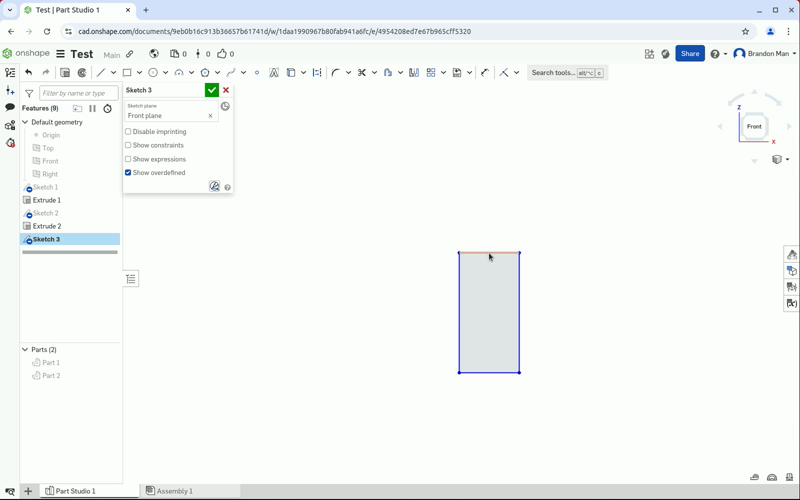
scroll(6)
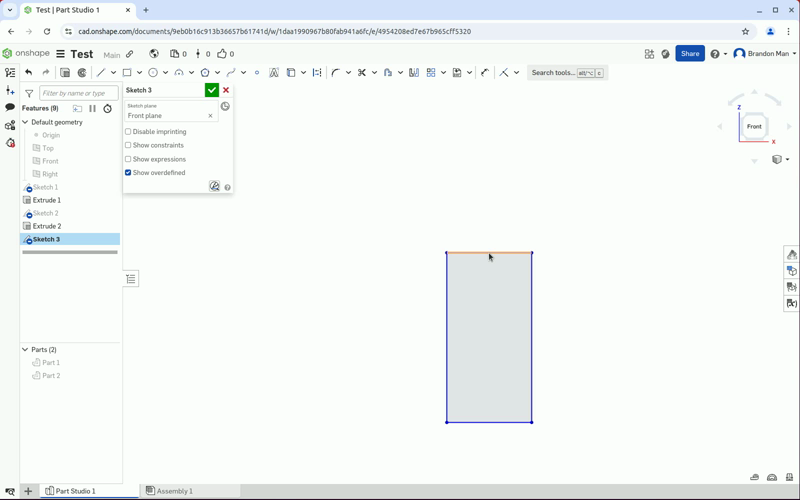
scroll(6)
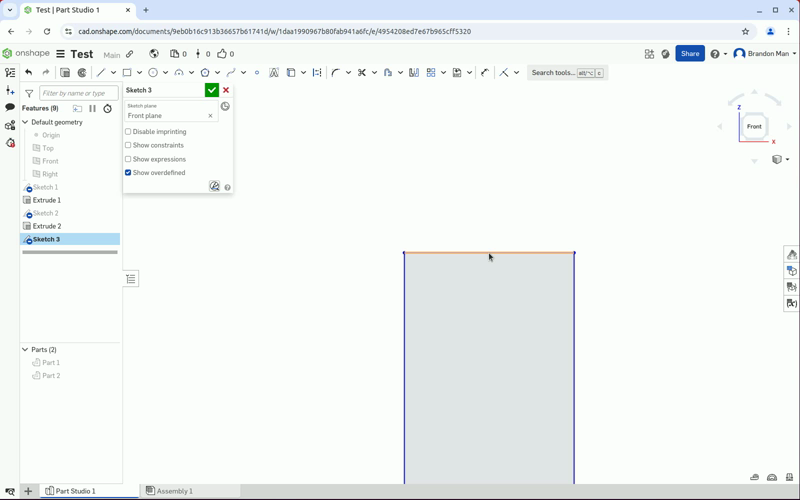
click(489, 252)
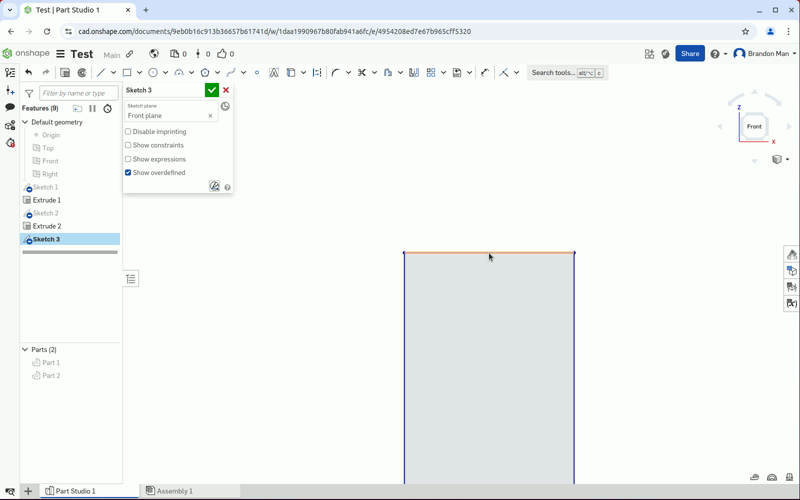
scroll(-6)
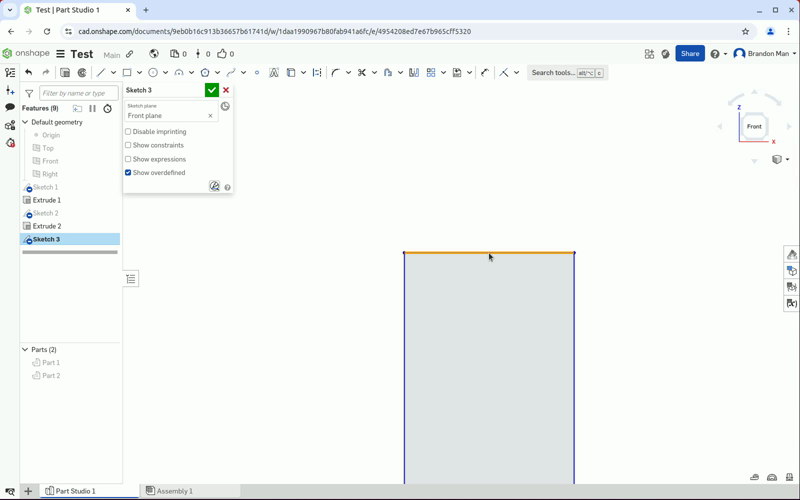
scroll(-6)
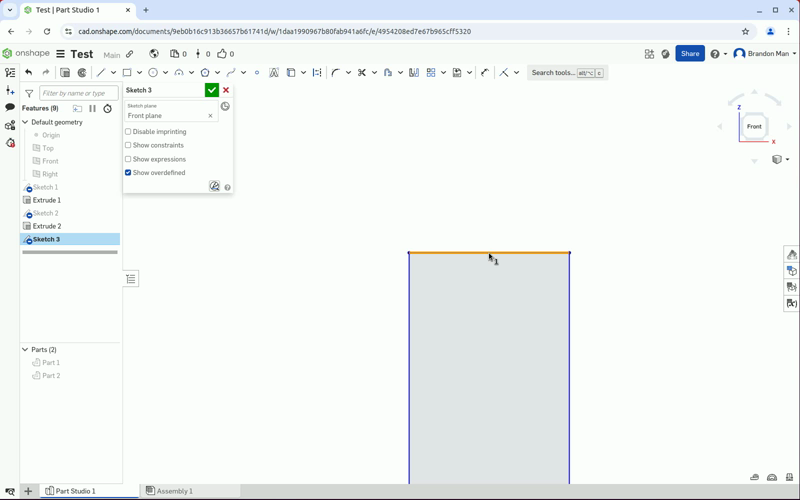
scroll(-6)
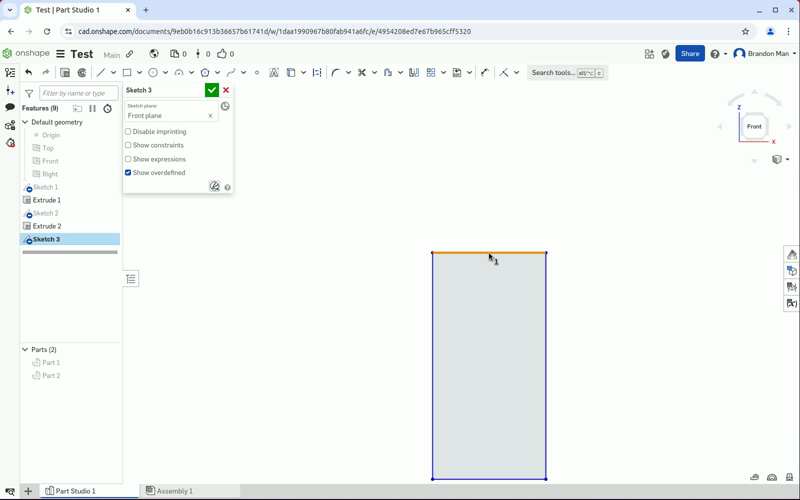
scroll(-6)
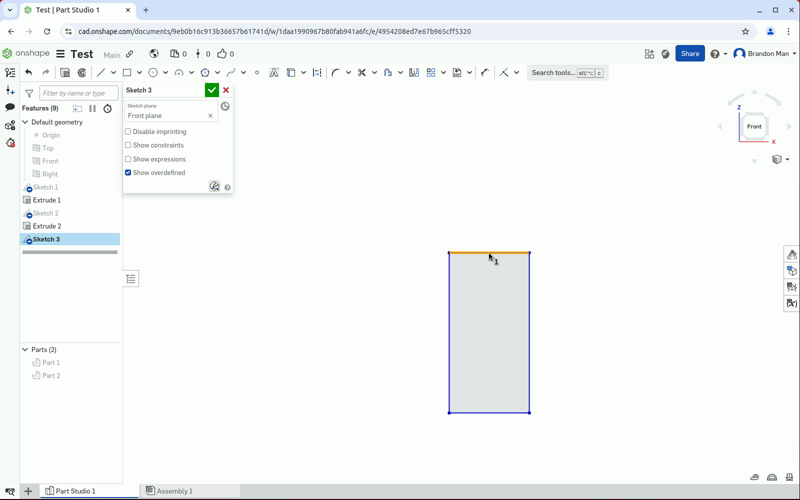
scroll(-6)
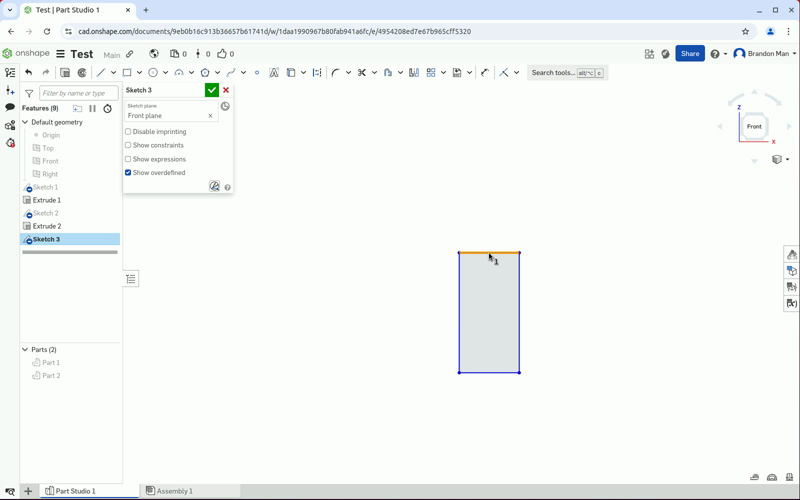
scroll(-6)
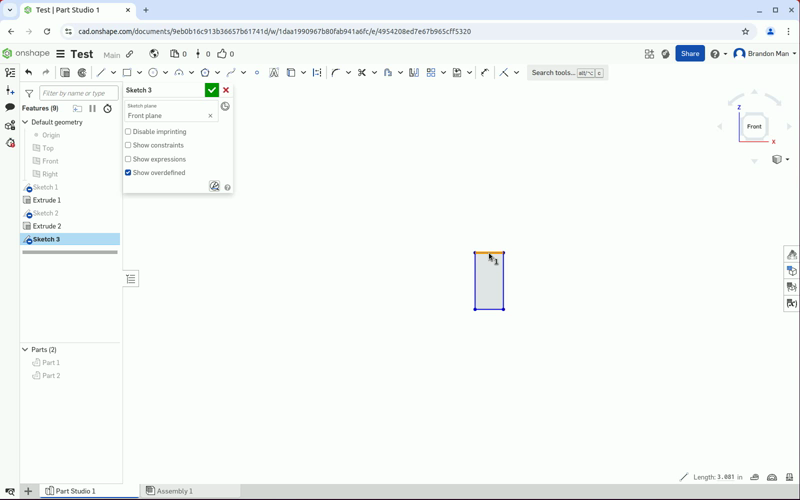
scroll(-6)
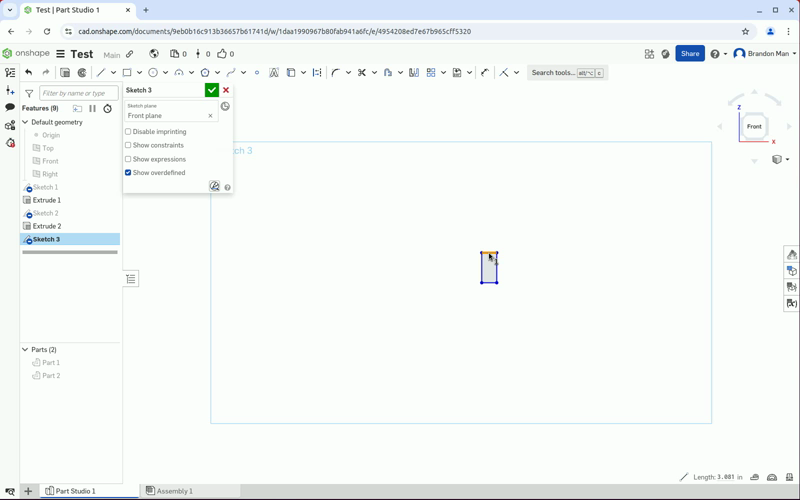
mouse_move(73, 352)
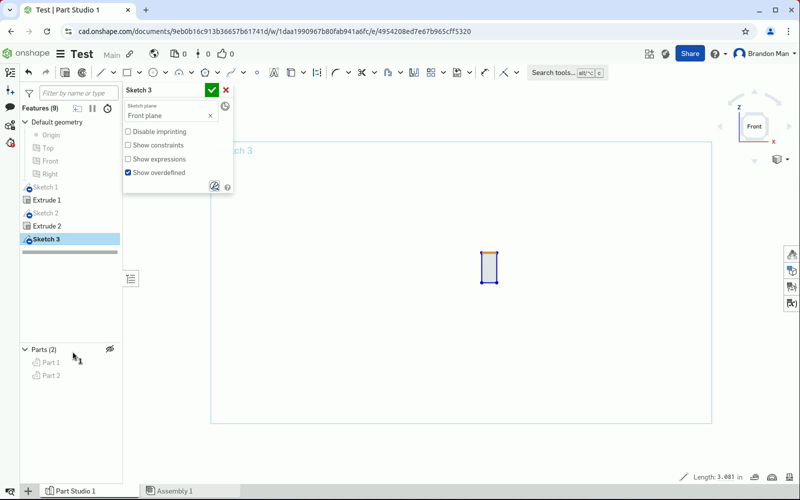
key(shift+y)
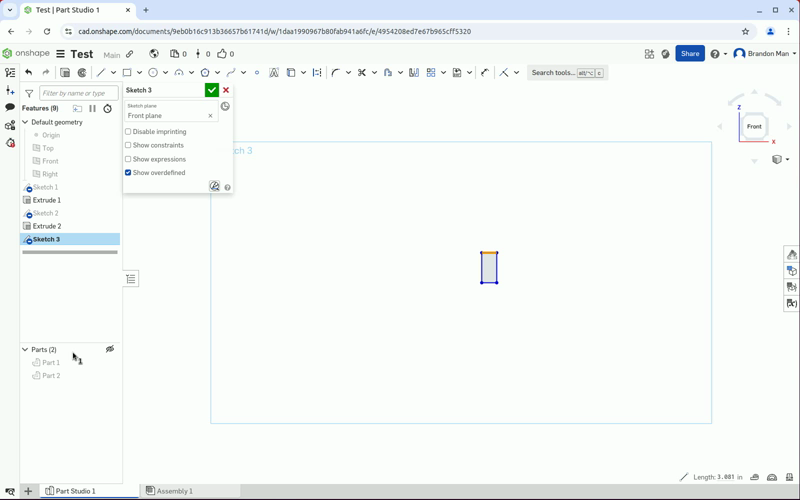
key(shift+e)
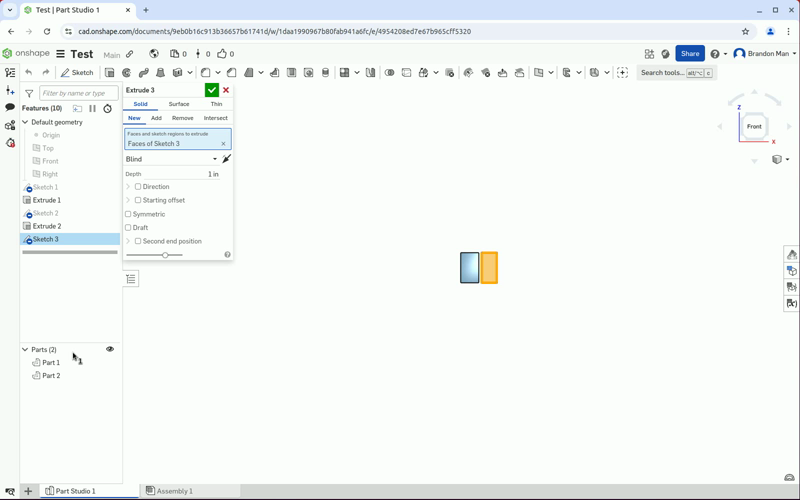
mouse_move(143, 106)
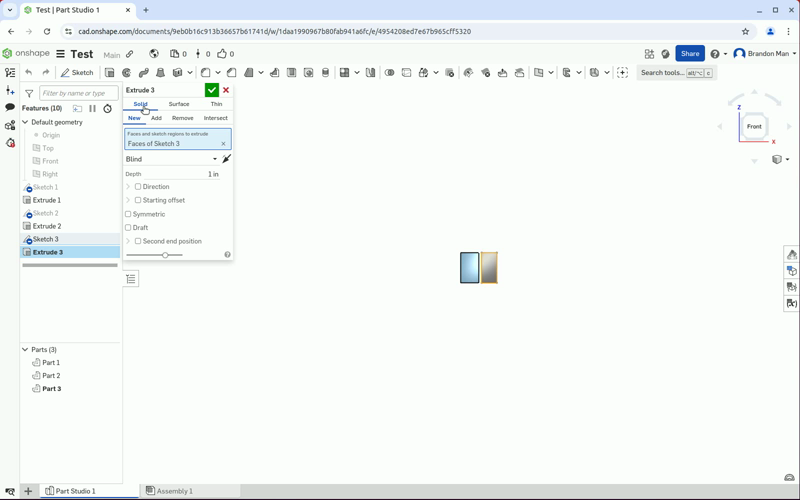
click(143, 106)
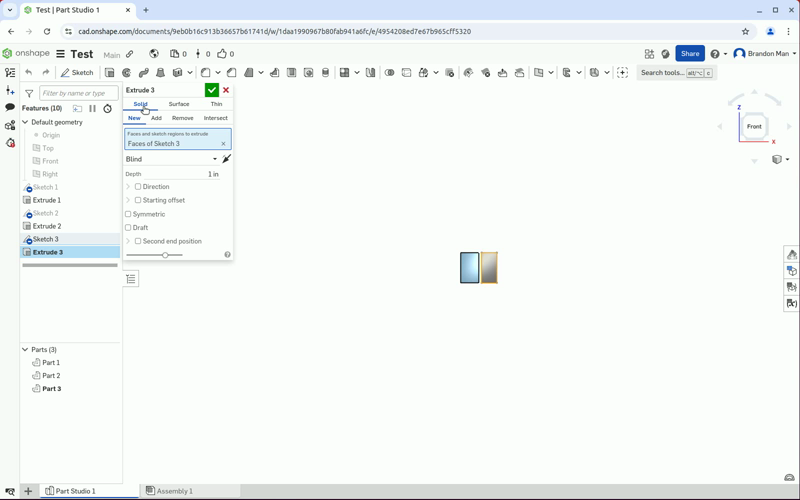
mouse_move(137, 120)
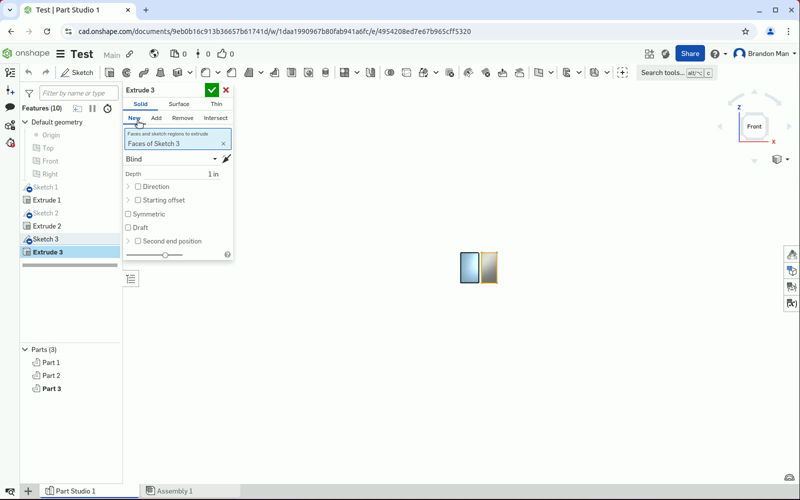
click(137, 120)
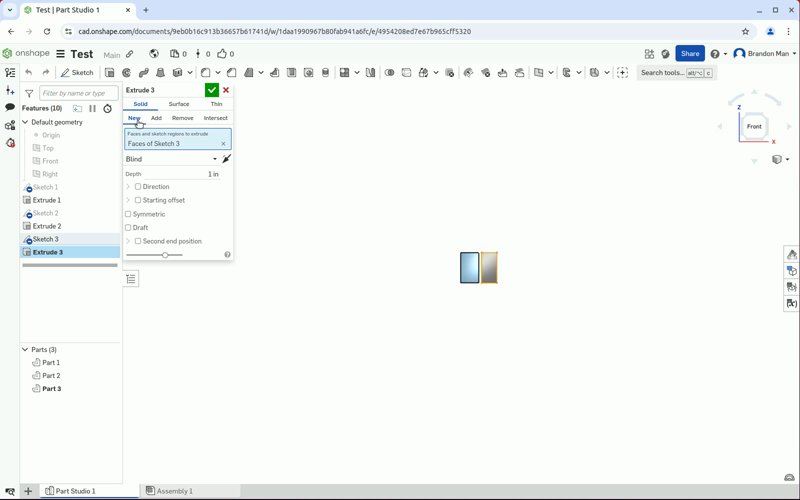
key(tab, 4)
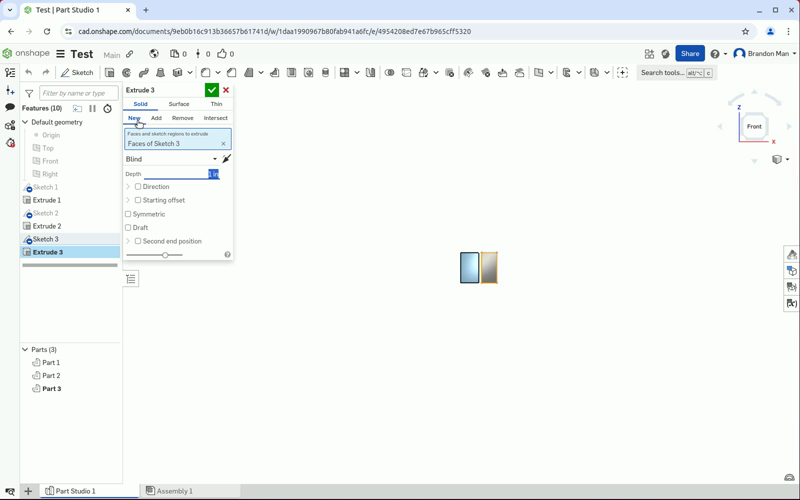
text(-0.241)
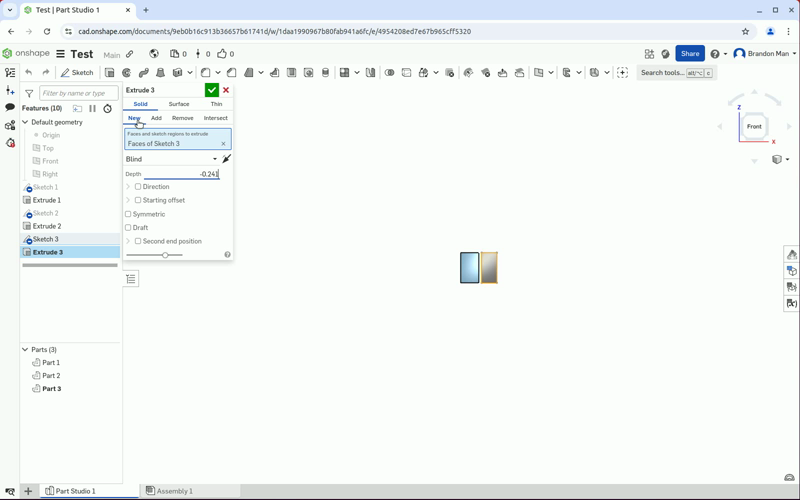
key(enter)
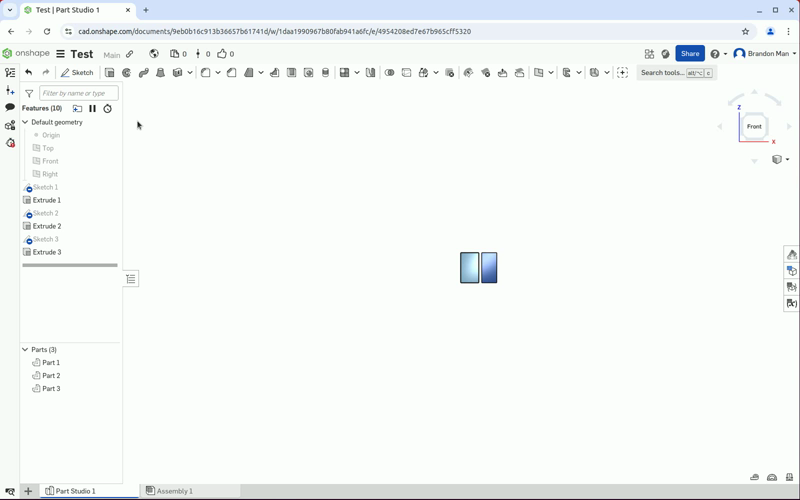
key(shift+h)
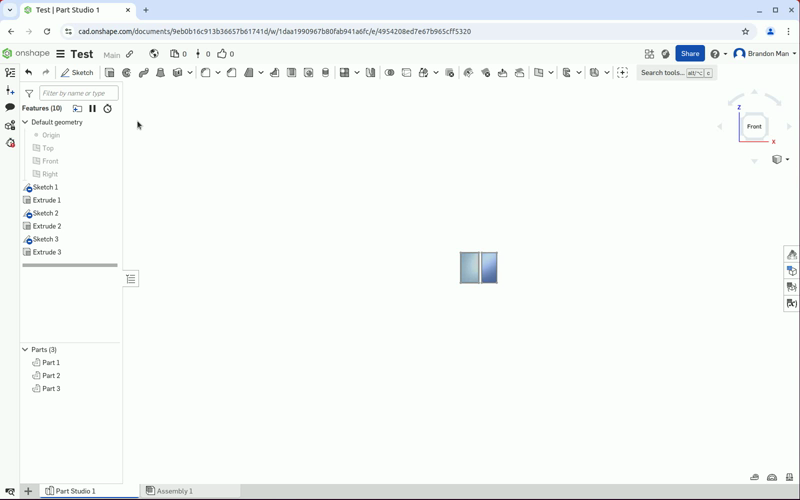
key(shift+h)
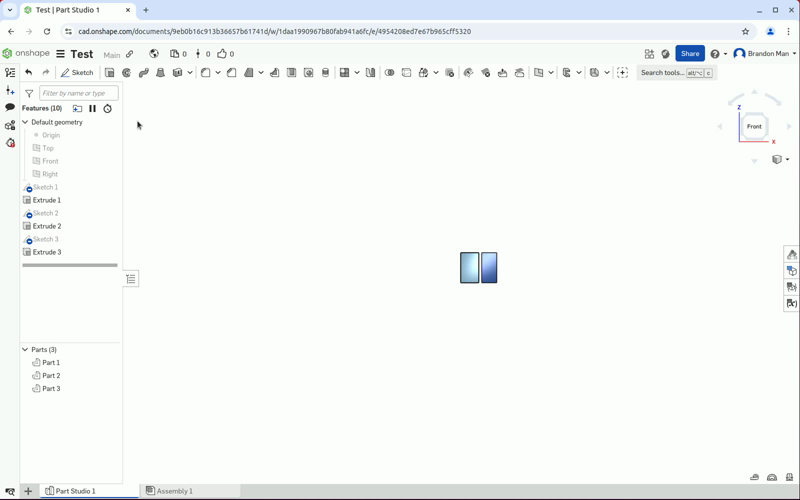
mouse_move(73, 189)
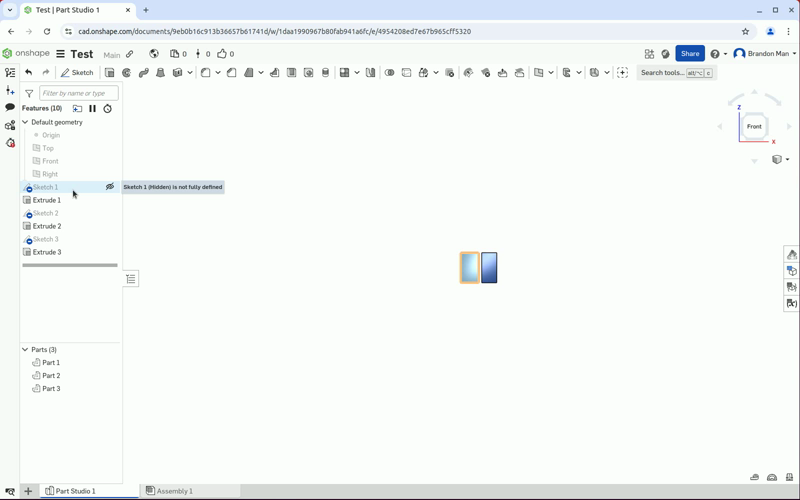
click(73, 189)
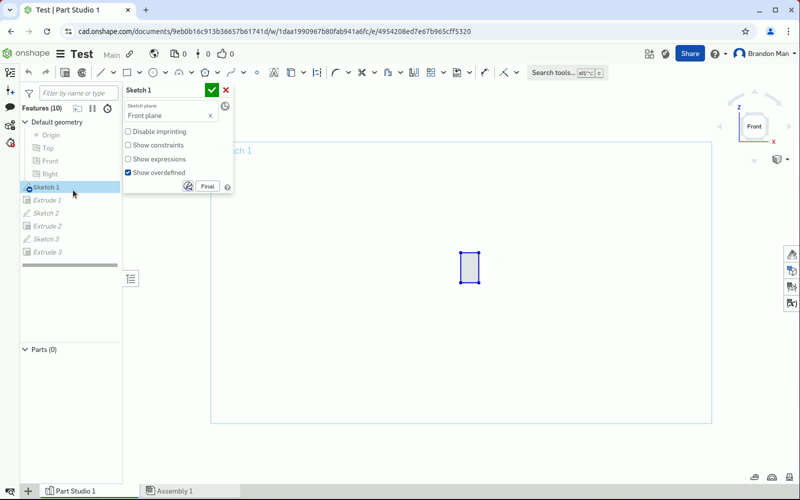
mouse_move(229, 92)
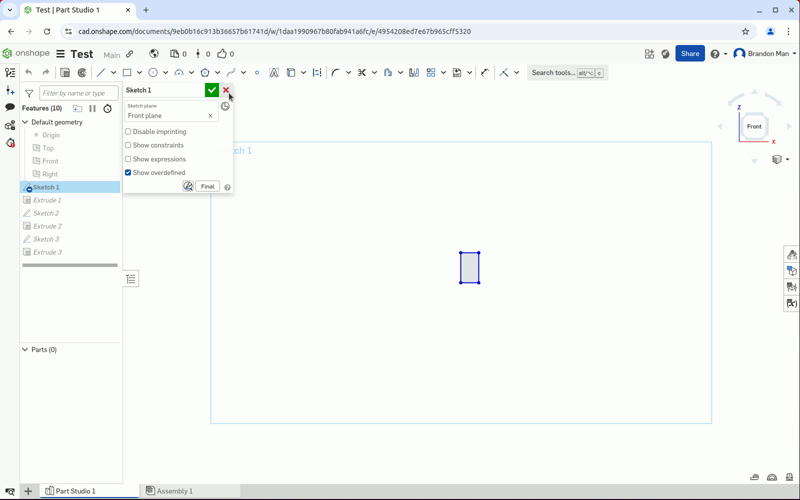
click(229, 92)
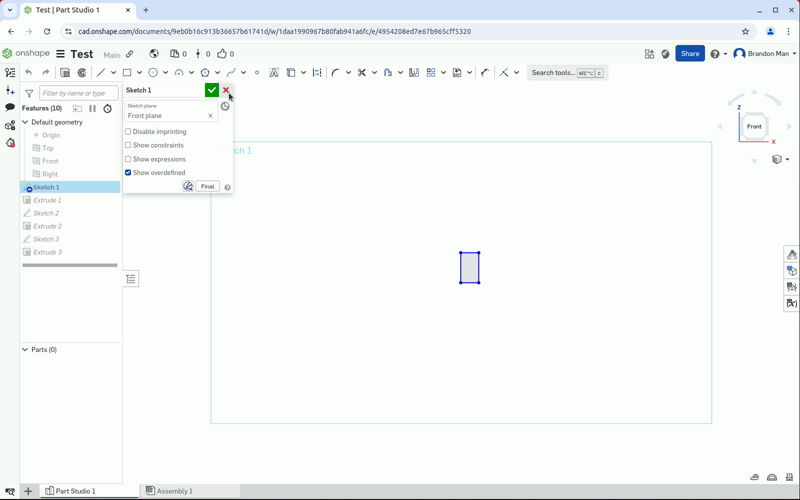
key(shift+s)
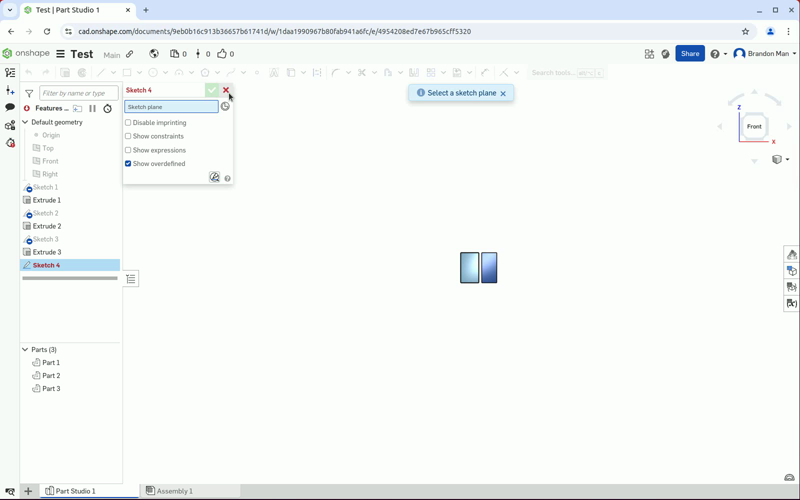
mouse_move(73, 163)
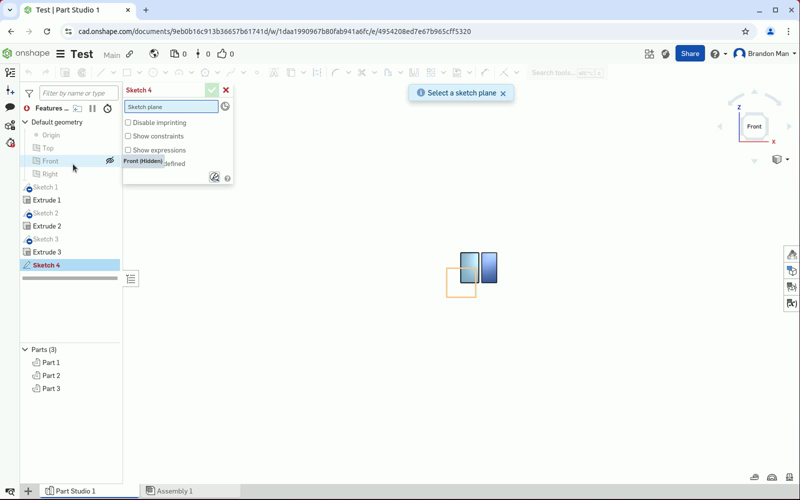
click(73, 163)
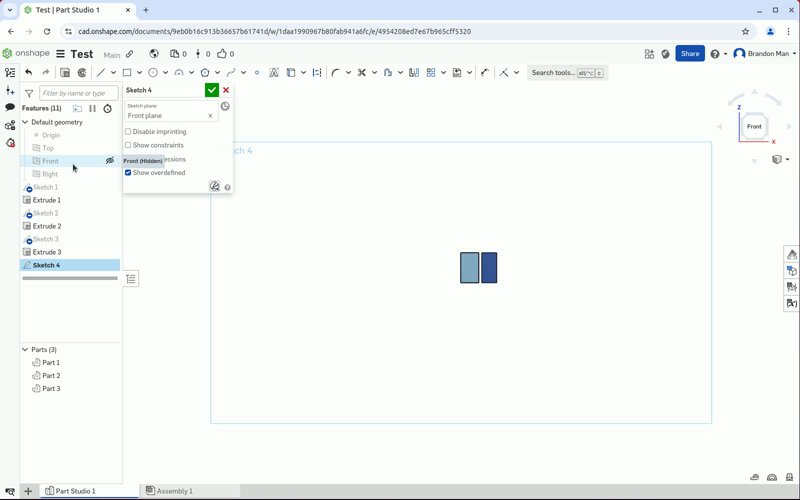
mouse_move(73, 352)
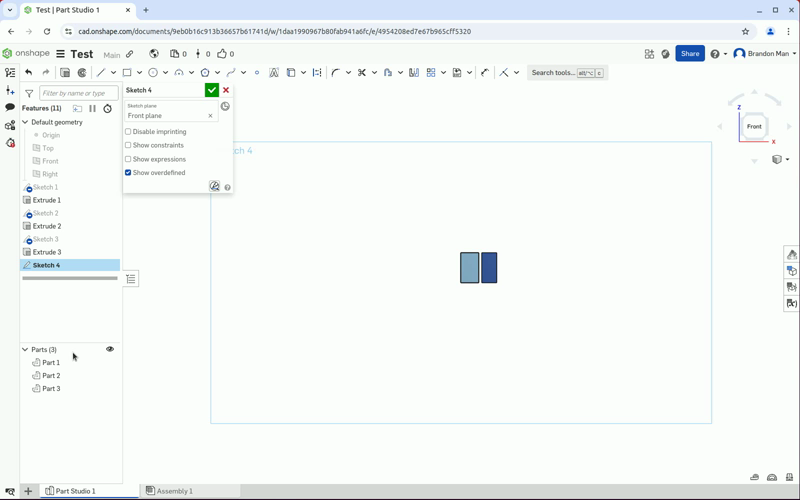
key(y)
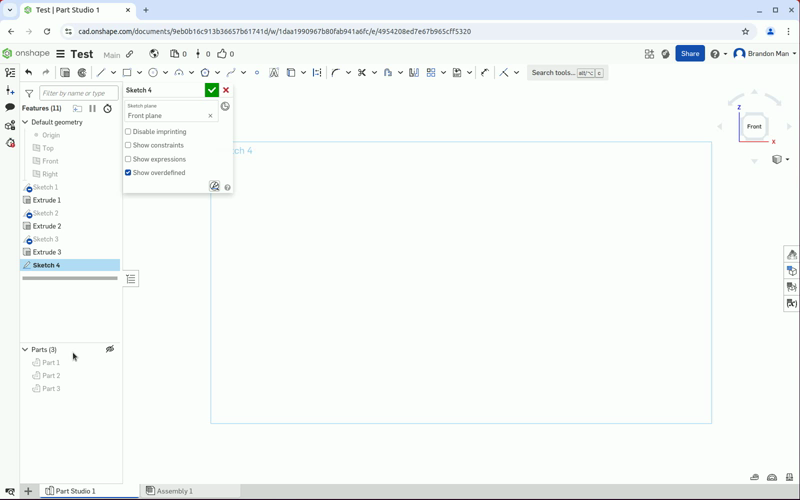
key(l)
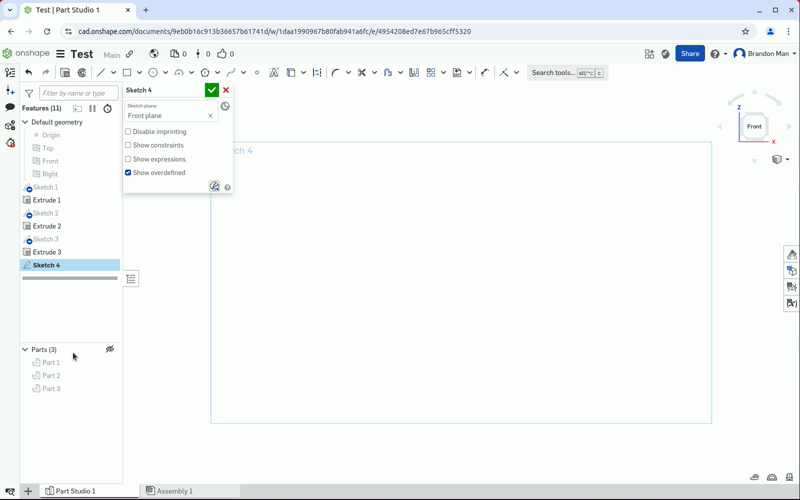
key_down(shift)
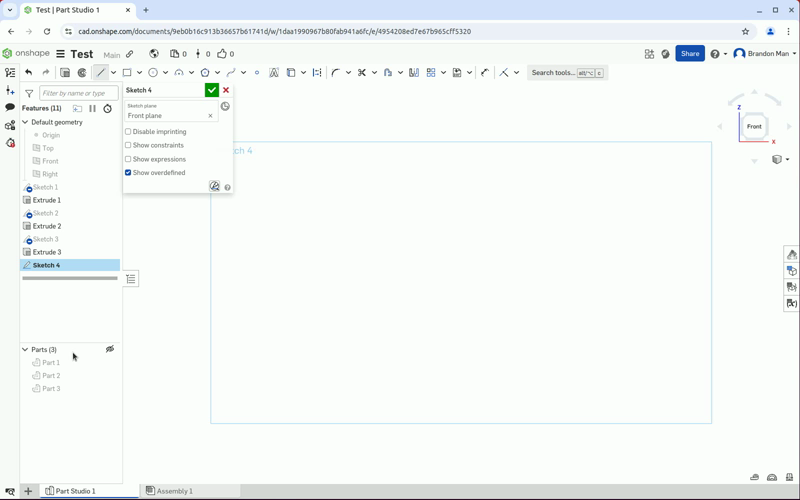
mouse_move(500, 282)
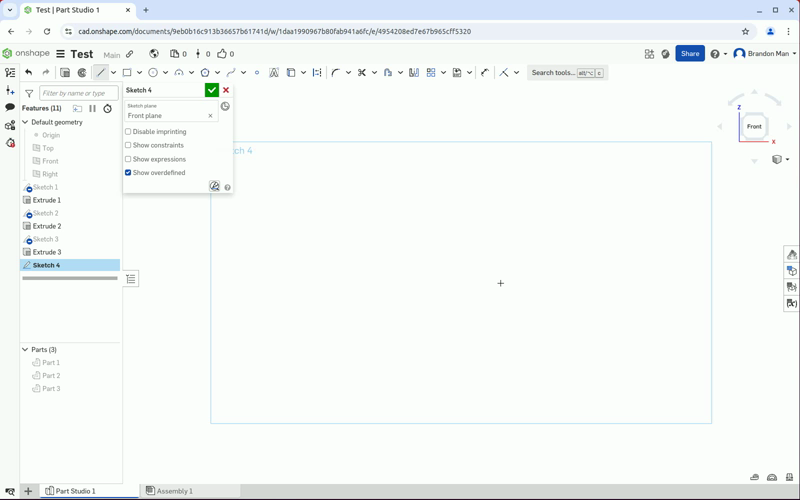
click(500, 282)
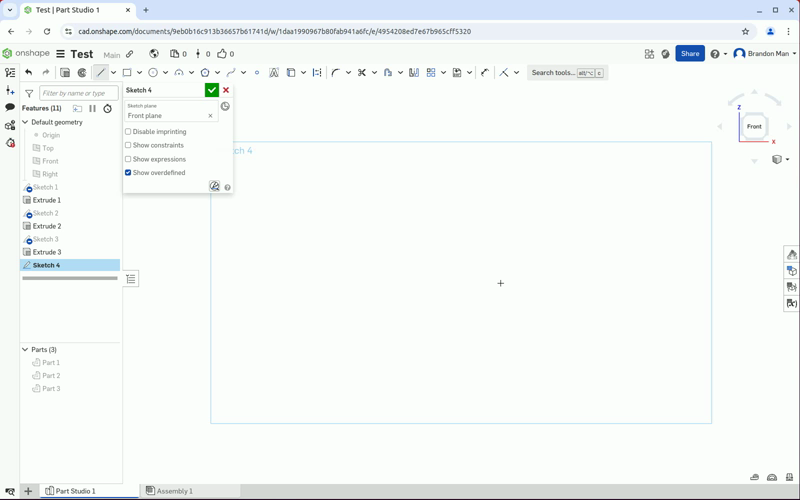
key_up(shift)
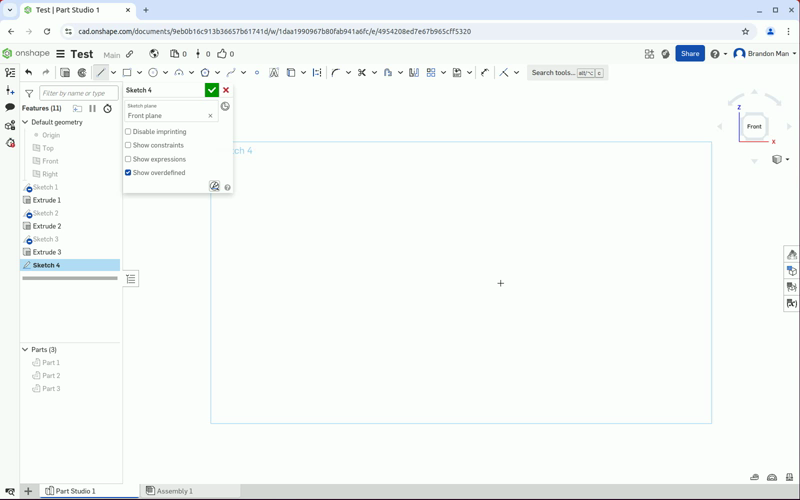
key_down(shift)
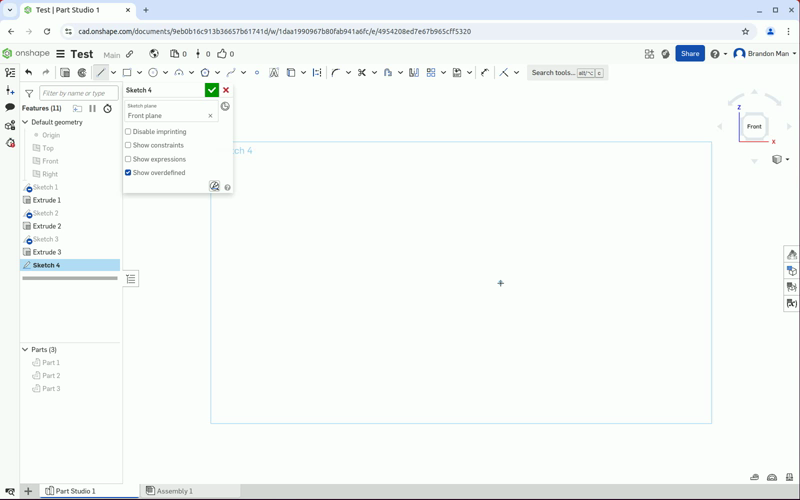
mouse_move(530, 282)
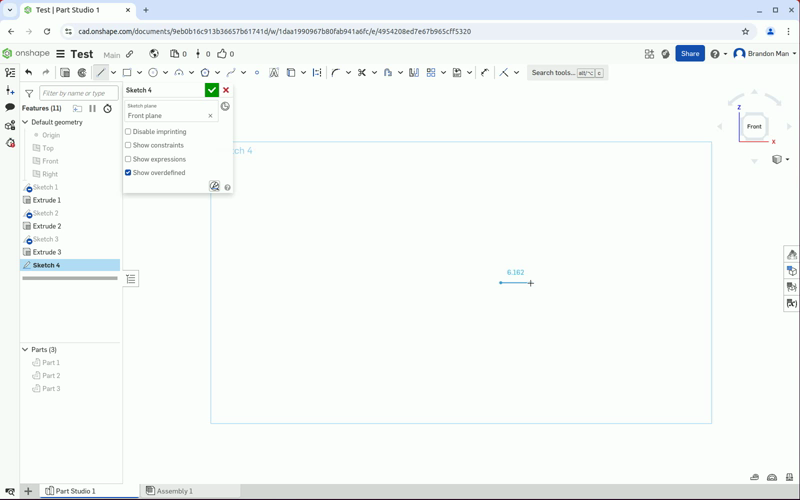
mouse_move(508, 282)
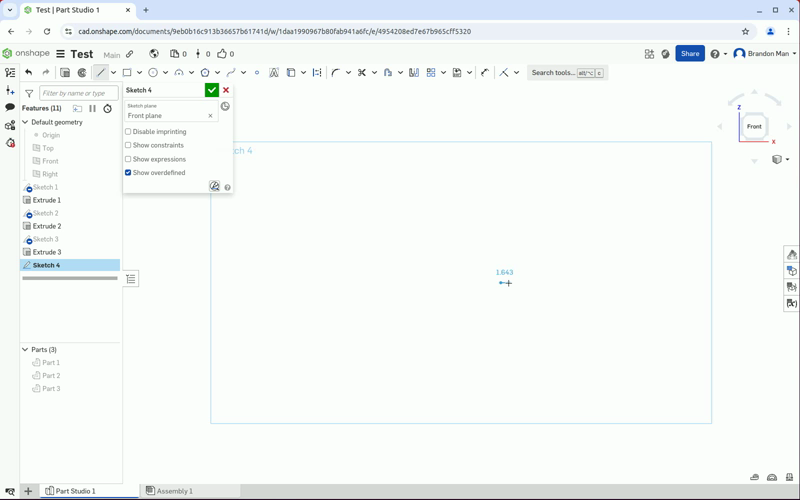
click(508, 282)
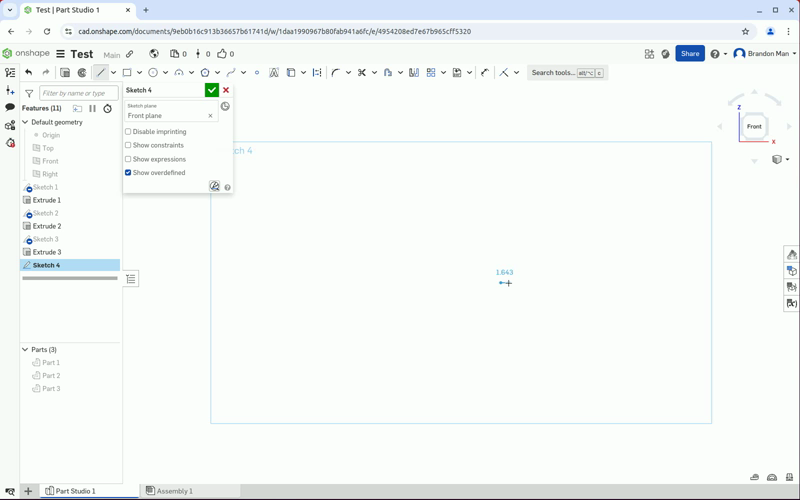
key_up(shift)
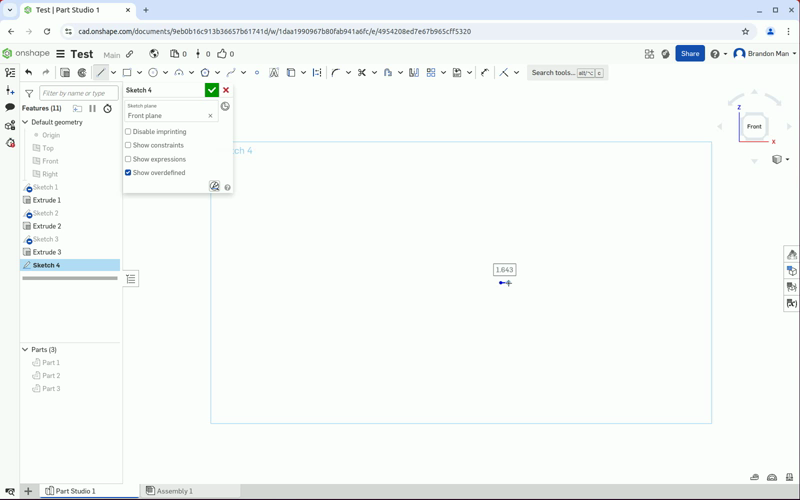
key_down(shift)
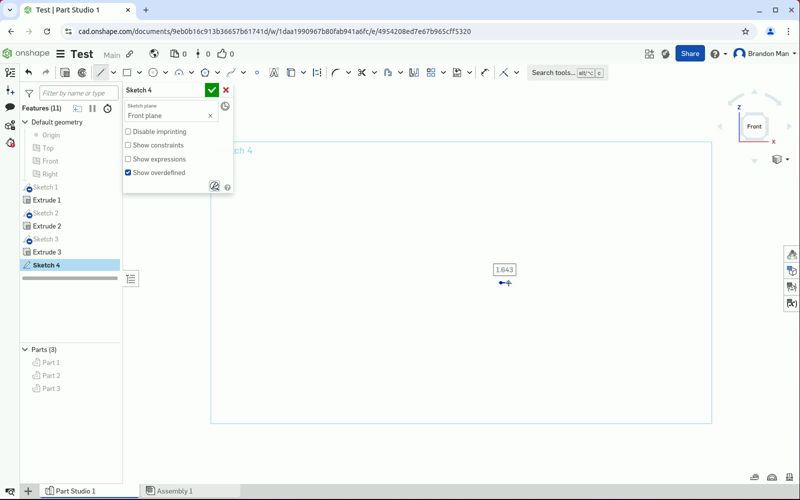
mouse_move(538, 282)
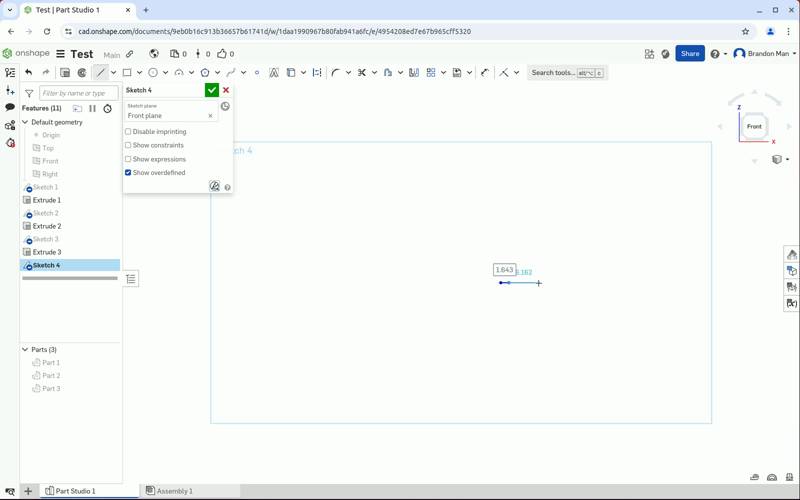
mouse_move(508, 252)
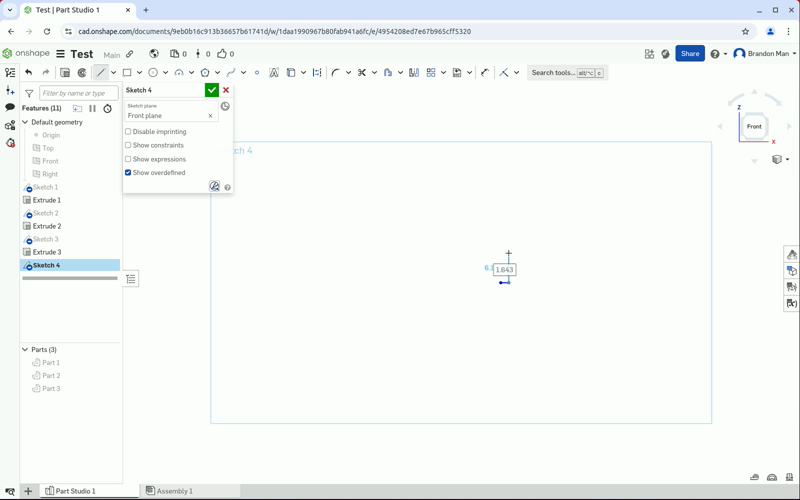
click(508, 252)
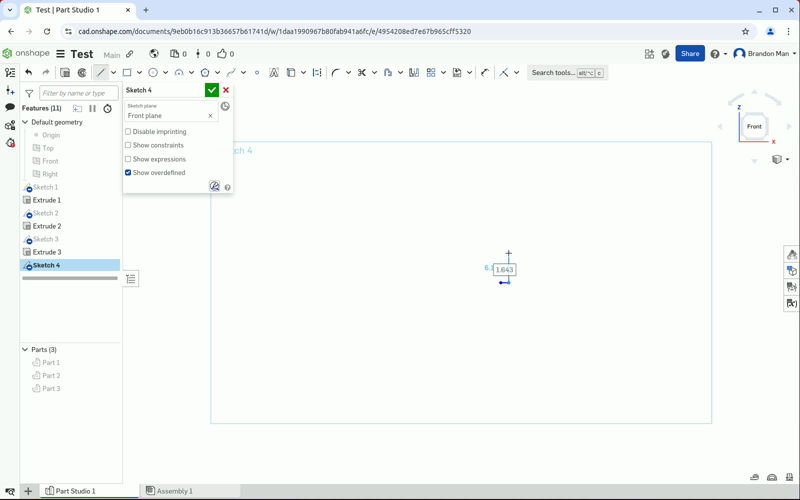
key_up(shift)
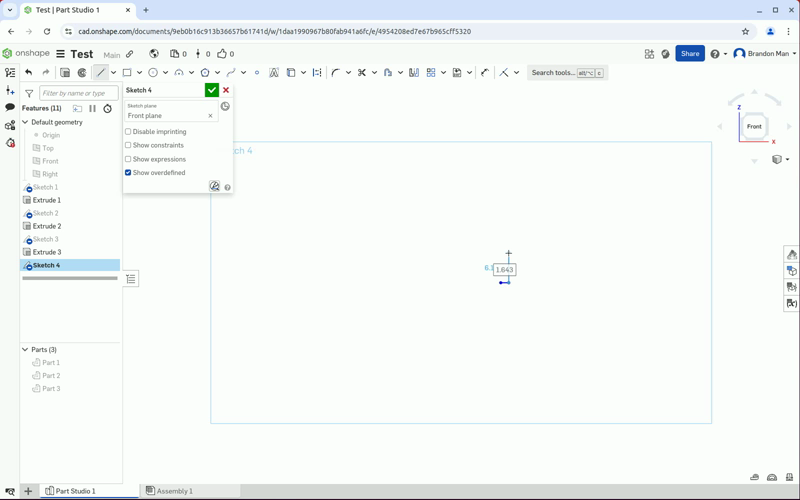
key_down(shift)
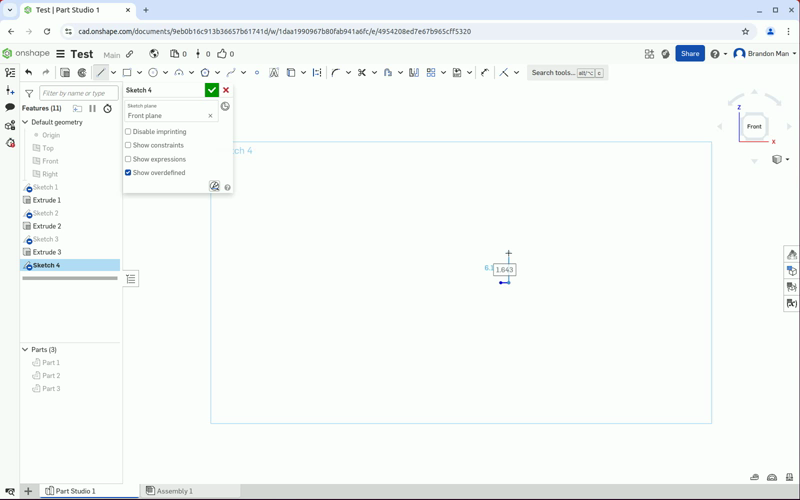
mouse_move(538, 252)
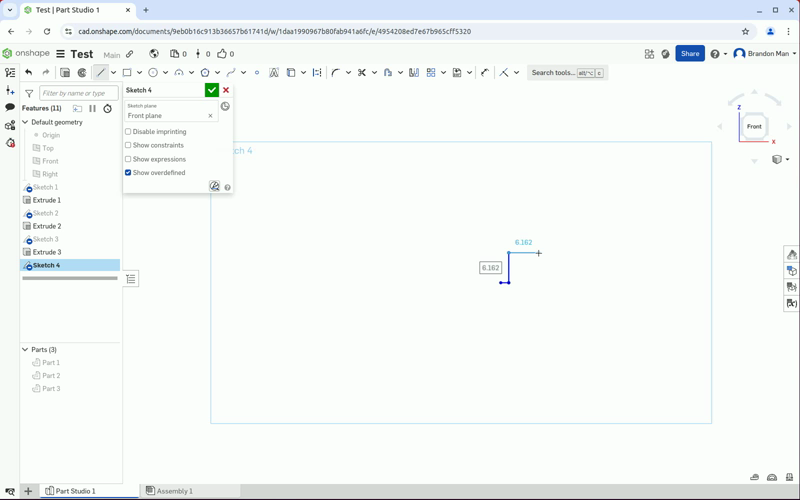
mouse_move(508, 250)
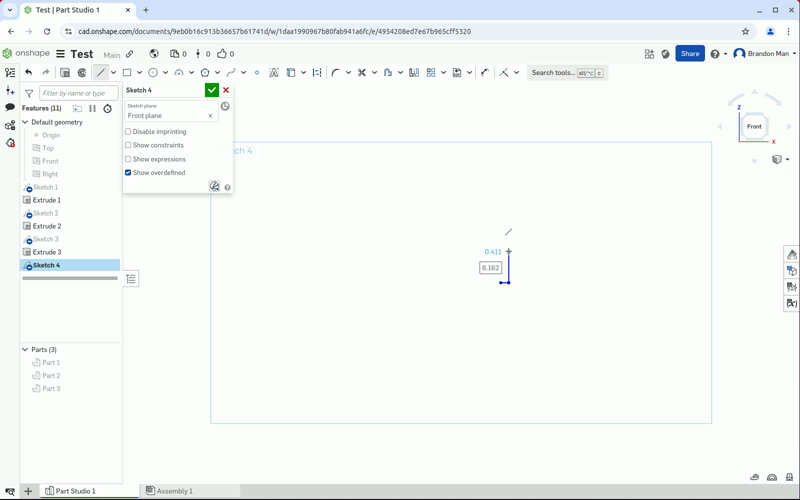
scroll(6)
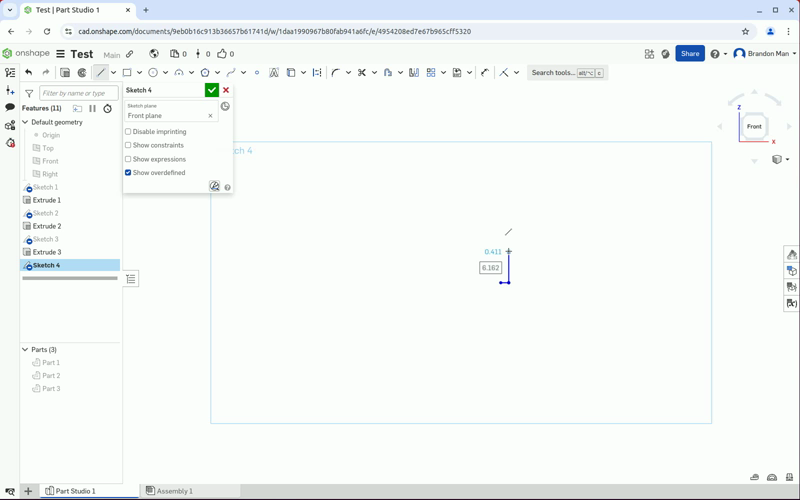
scroll(6)
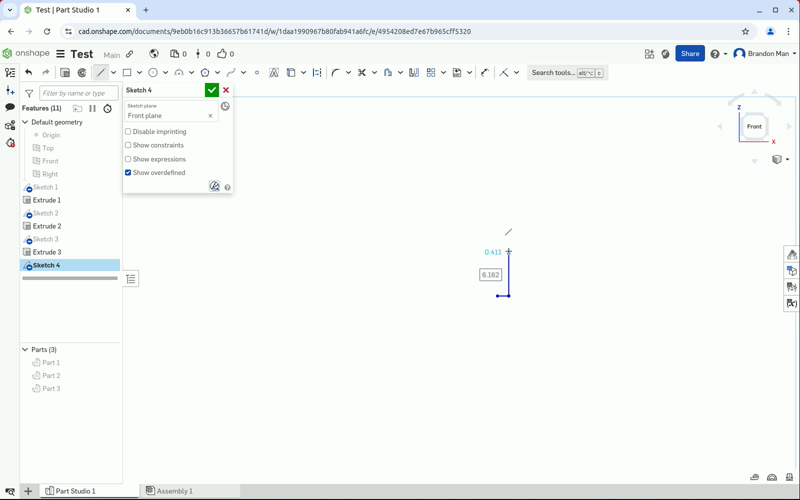
scroll(6)
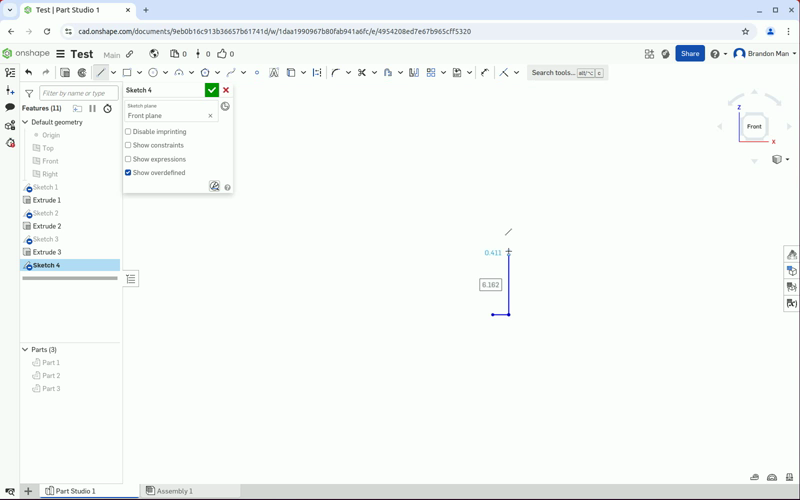
scroll(6)
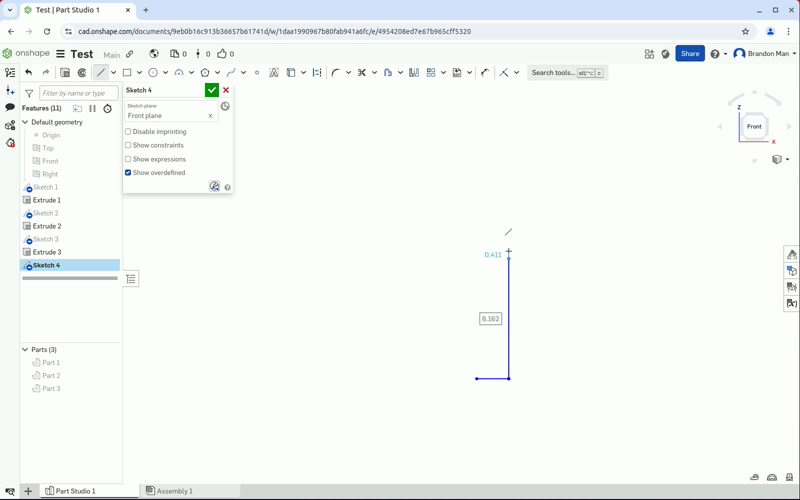
scroll(6)
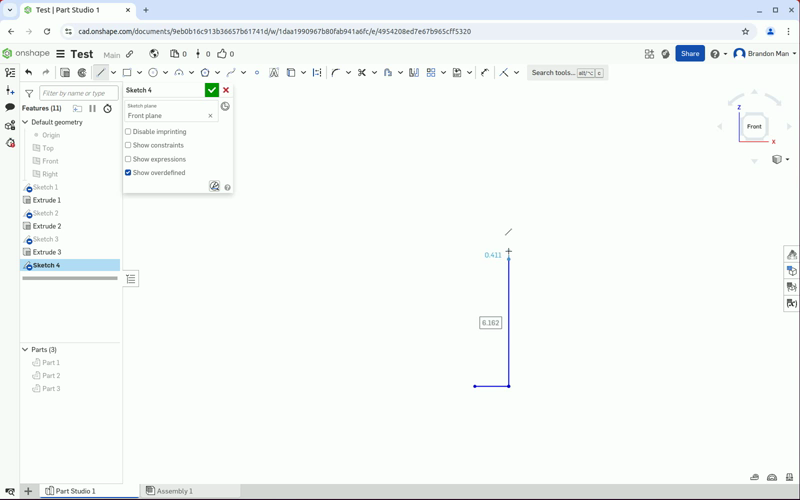
scroll(6)
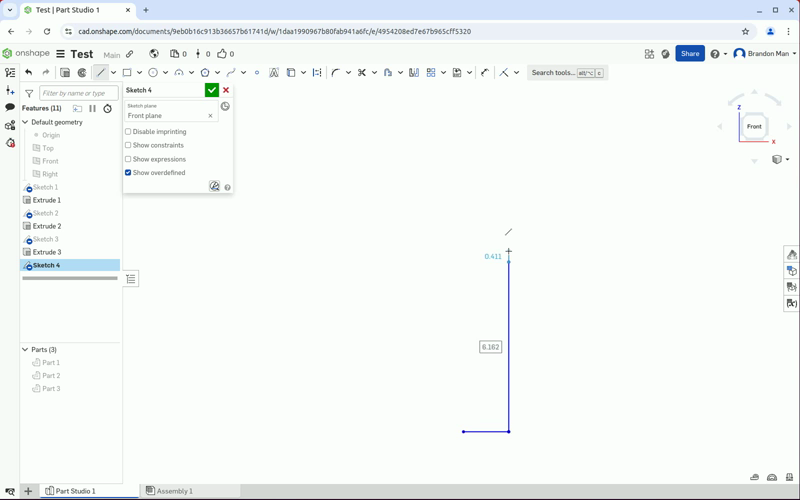
scroll(6)
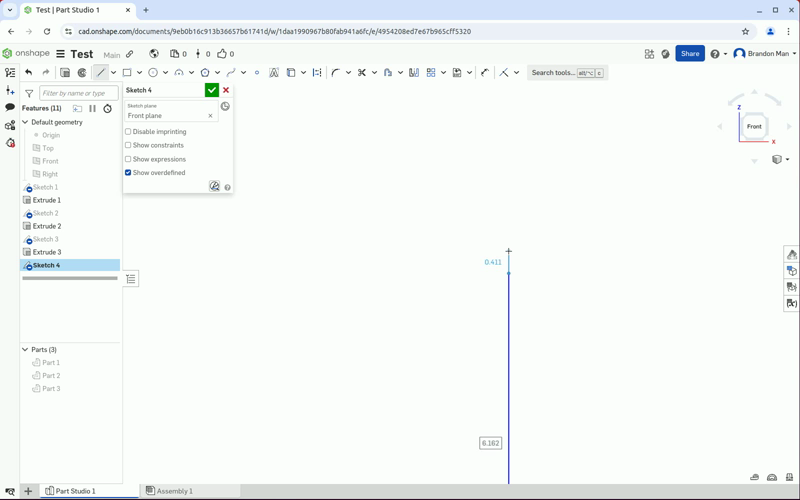
click(508, 250)
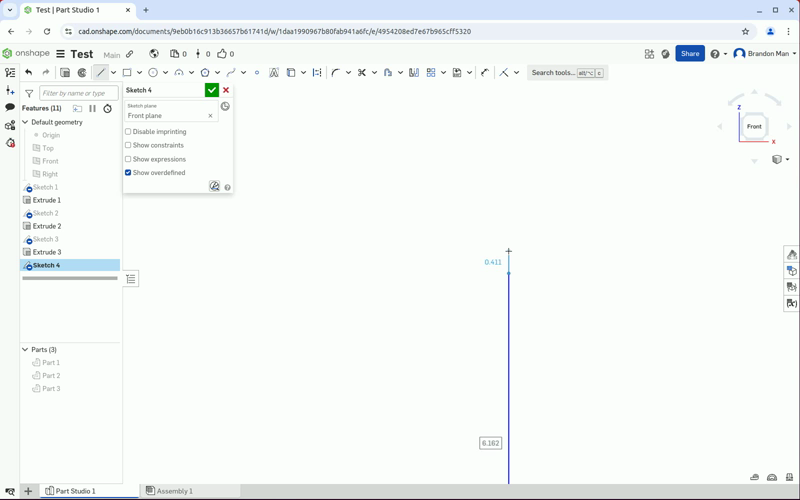
scroll(-6)
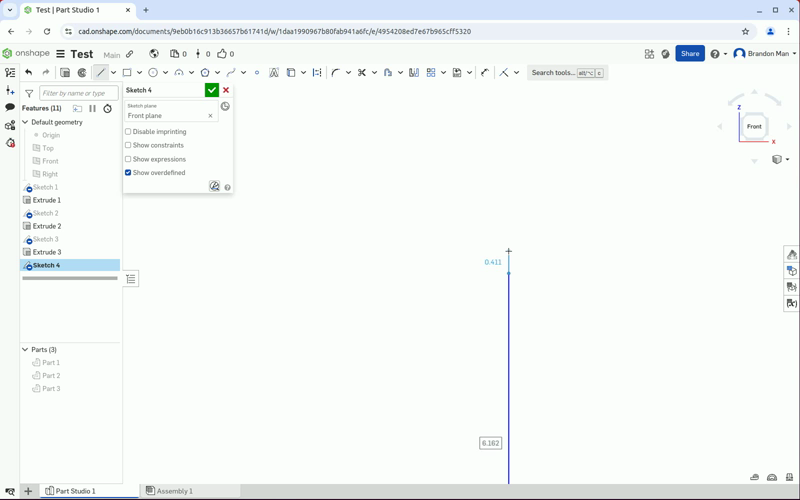
scroll(-6)
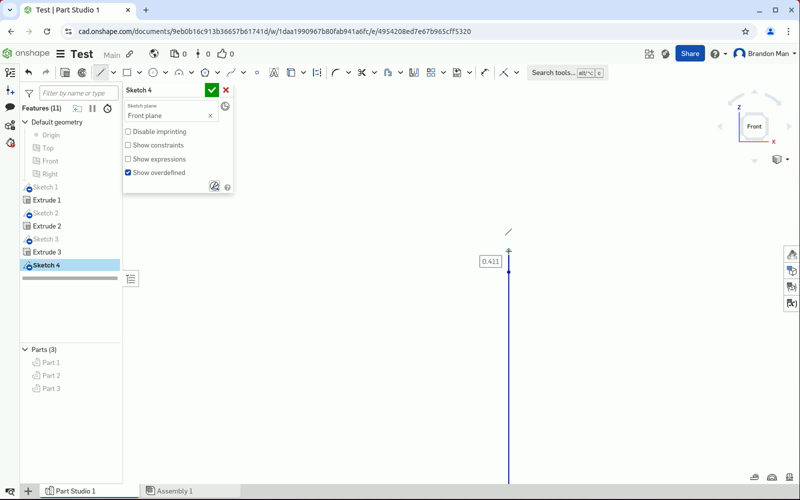
scroll(-6)
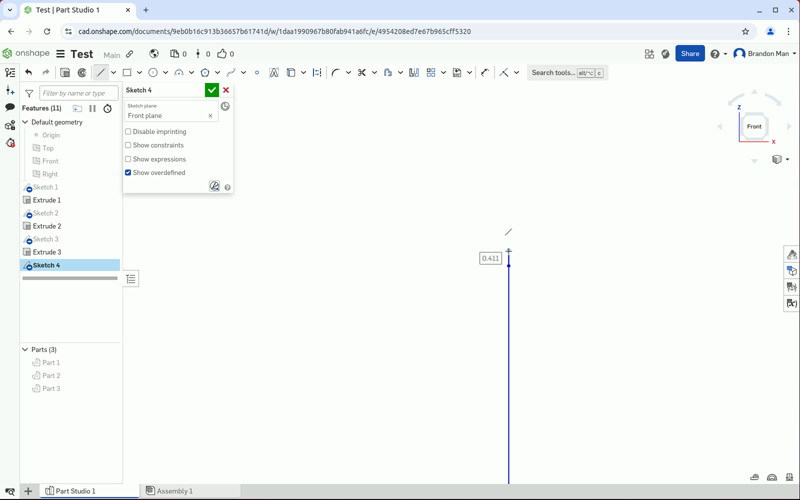
scroll(-6)
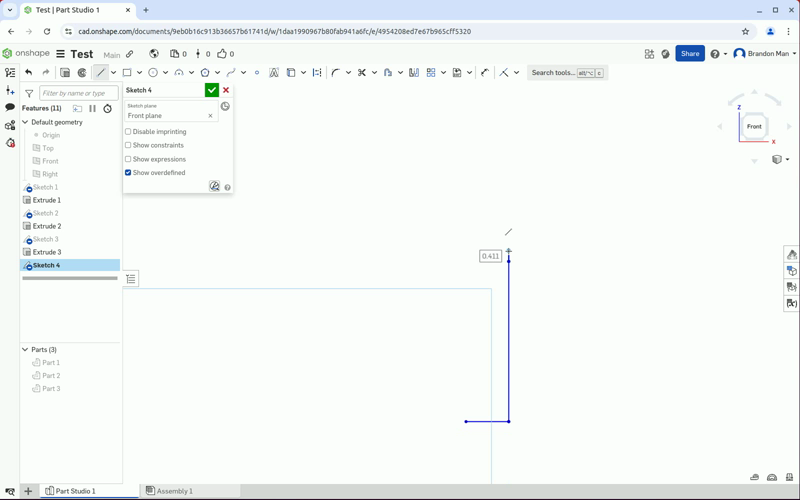
scroll(-6)
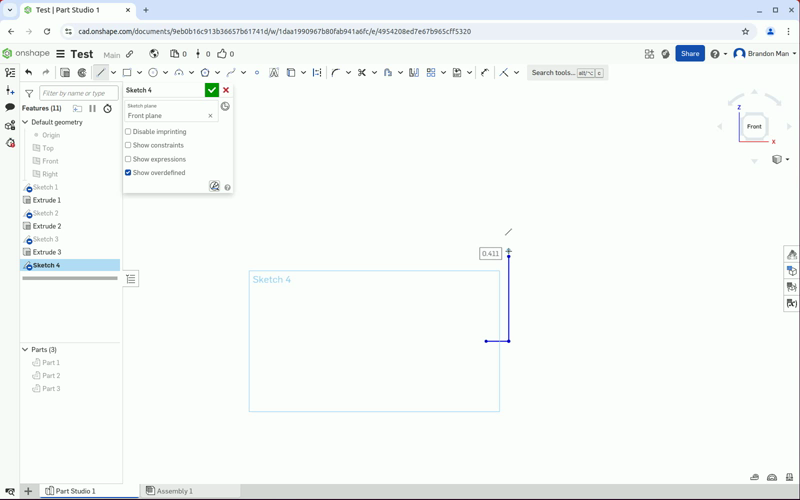
scroll(-6)
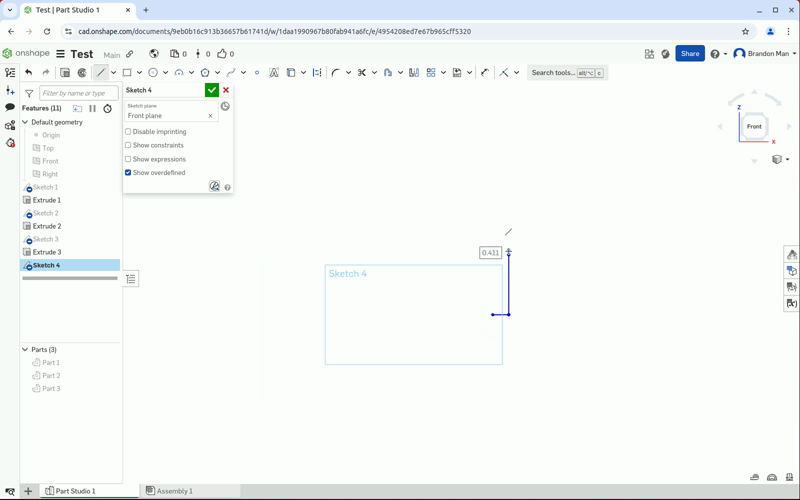
scroll(-6)
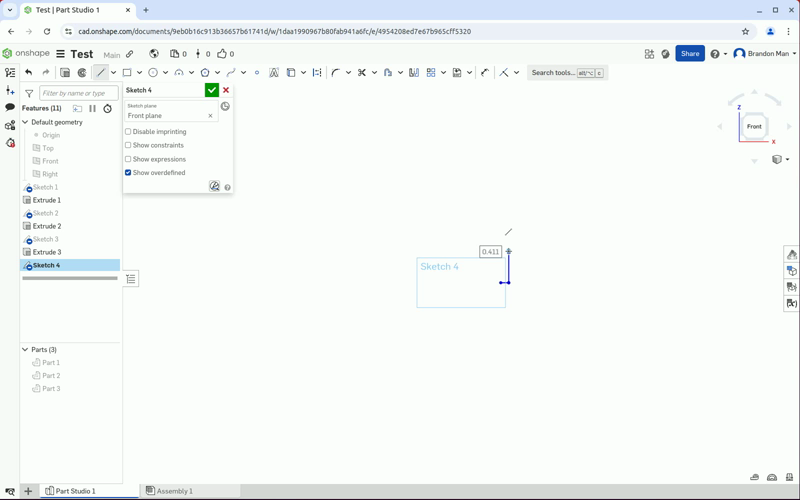
key_up(shift)
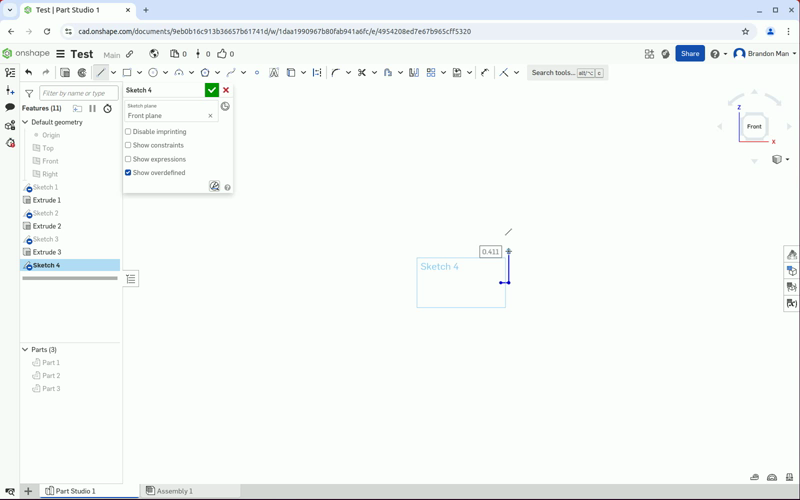
key_down(shift)
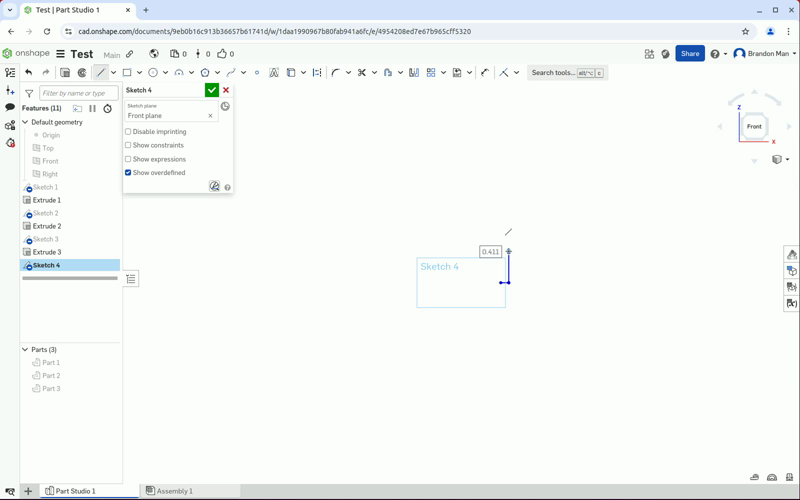
mouse_move(538, 250)
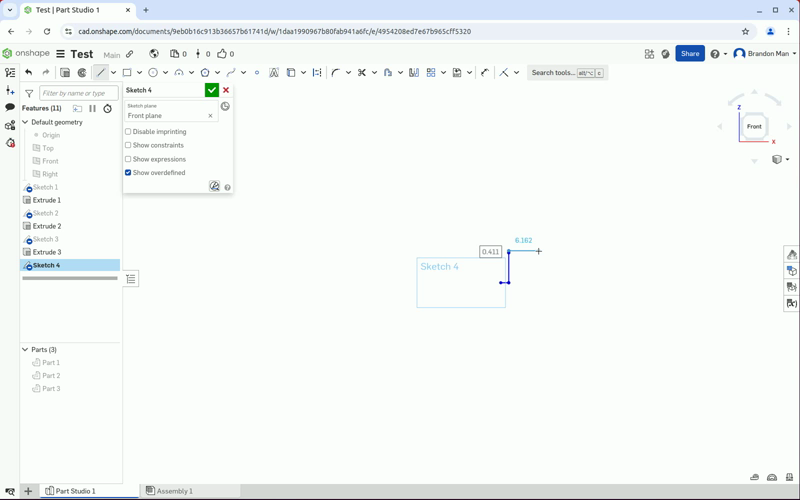
mouse_move(500, 250)
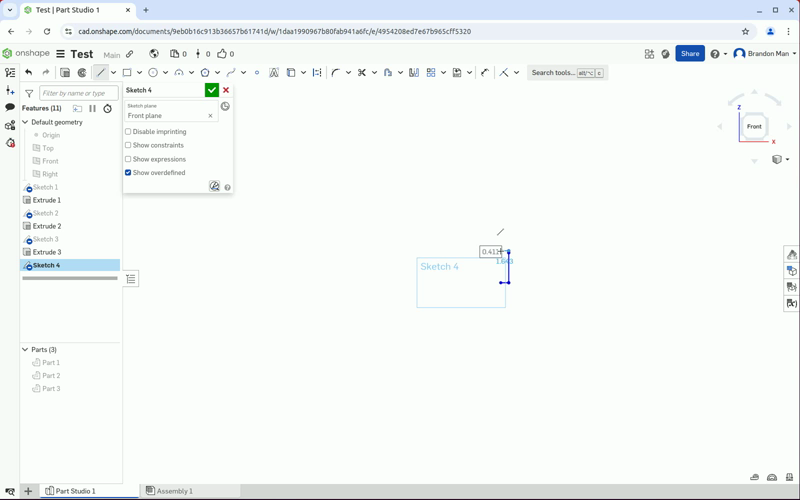
click(500, 250)
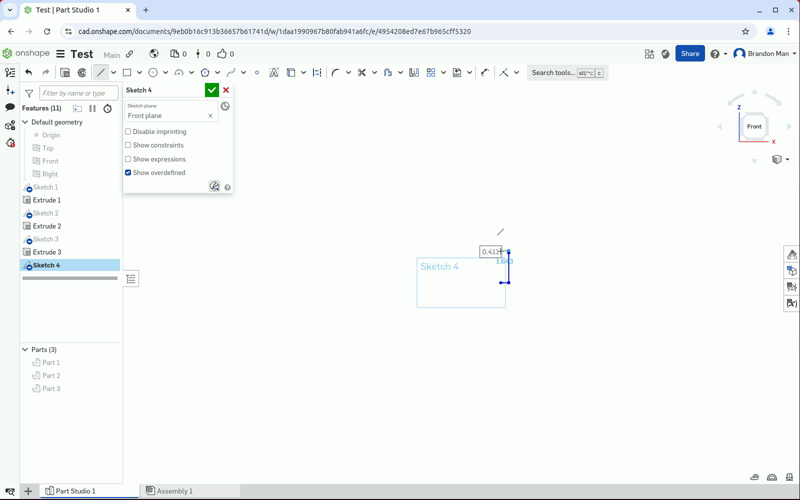
key_up(shift)
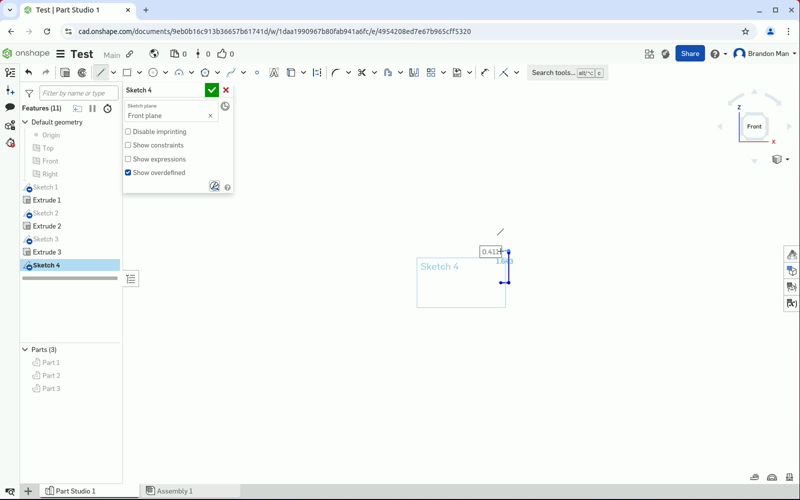
key_down(shift)
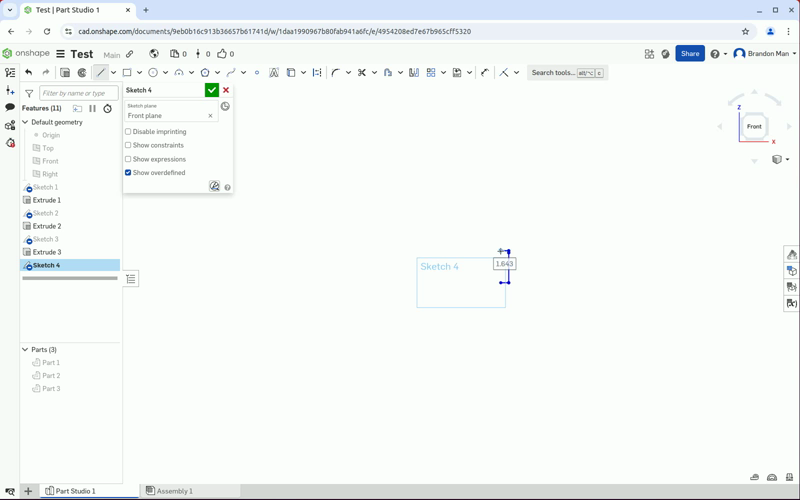
mouse_move(530, 250)
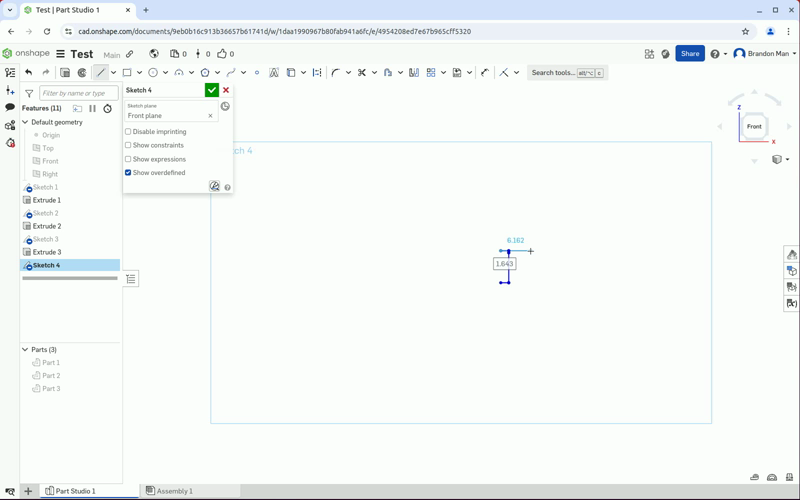
mouse_move(500, 252)
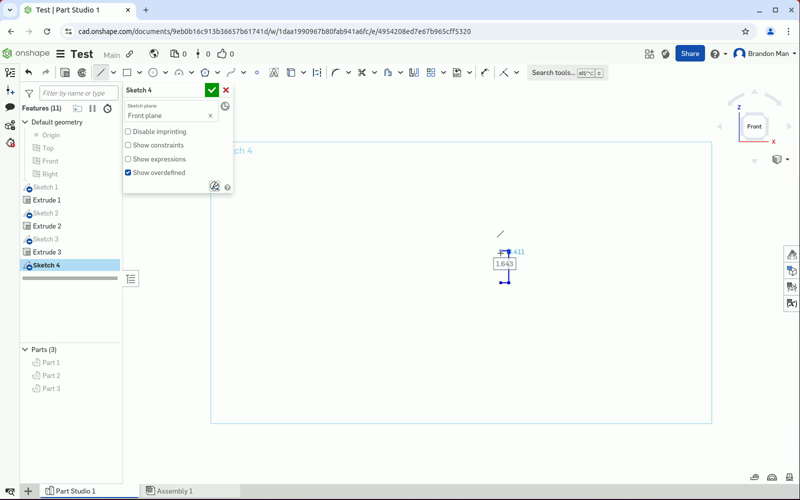
scroll(6)
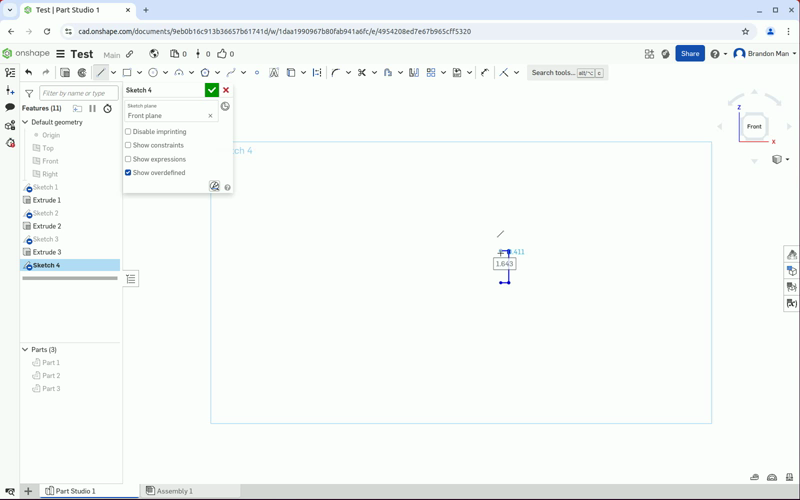
scroll(6)
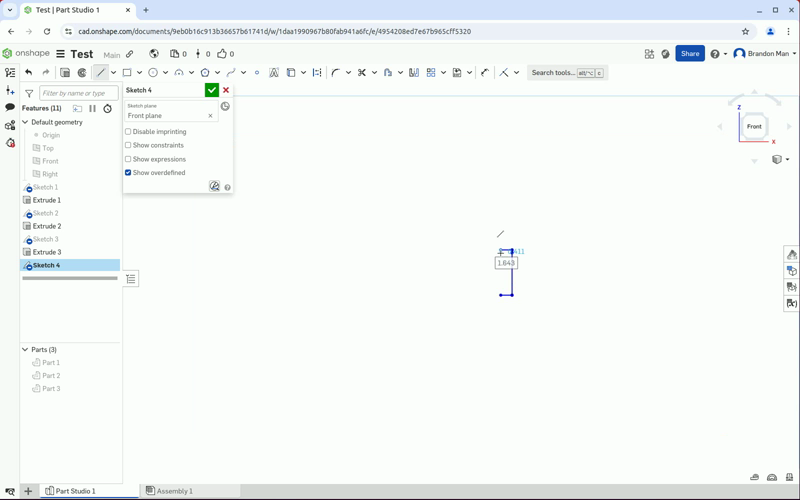
scroll(6)
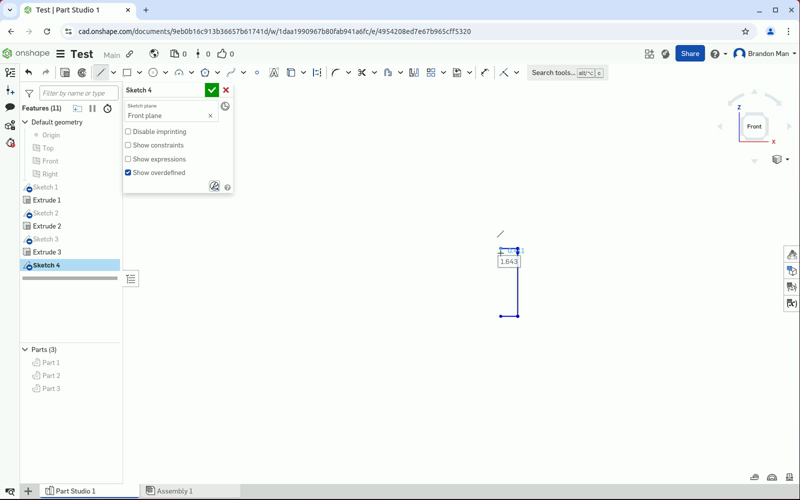
scroll(6)
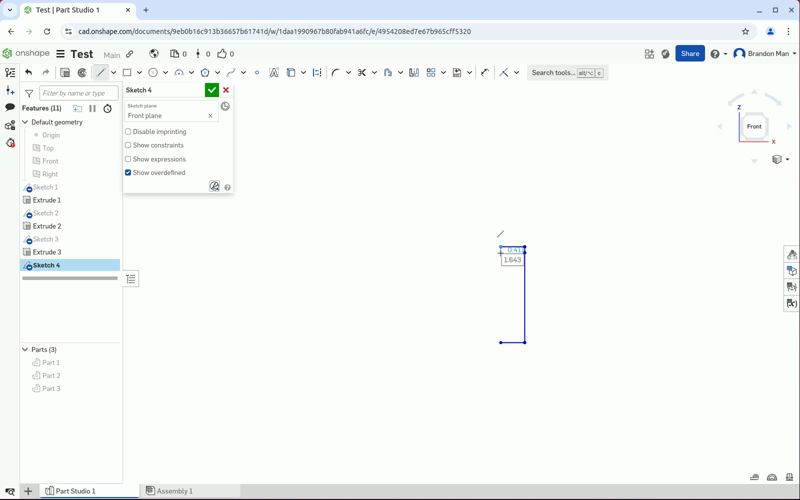
scroll(6)
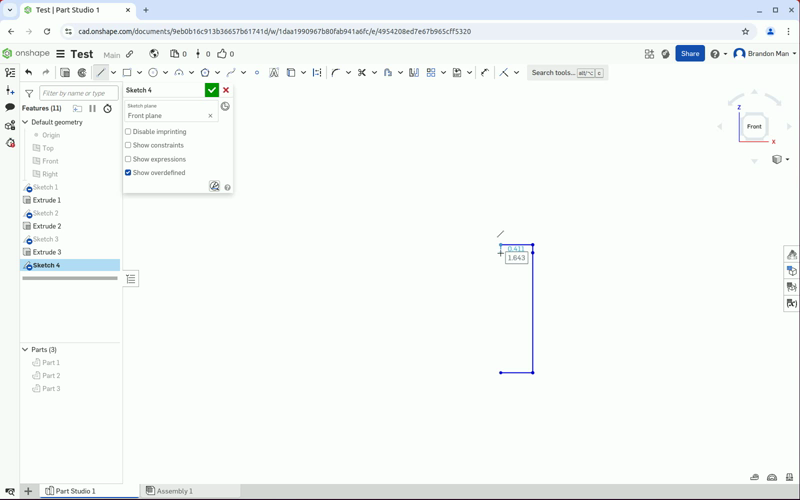
scroll(6)
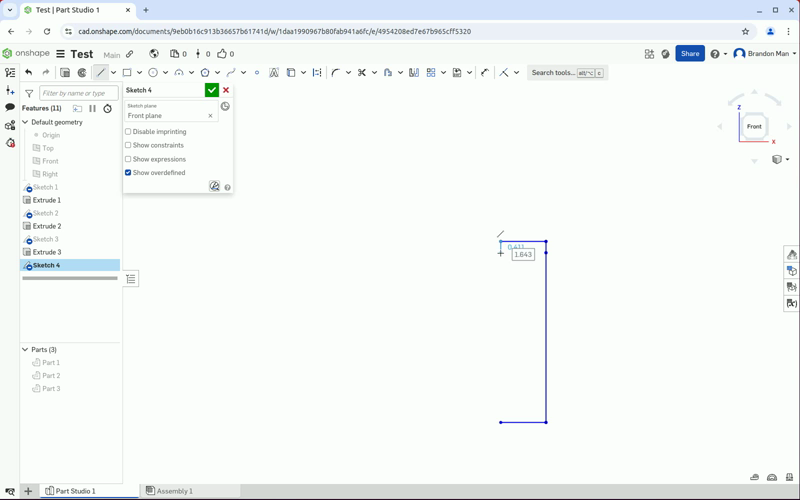
scroll(6)
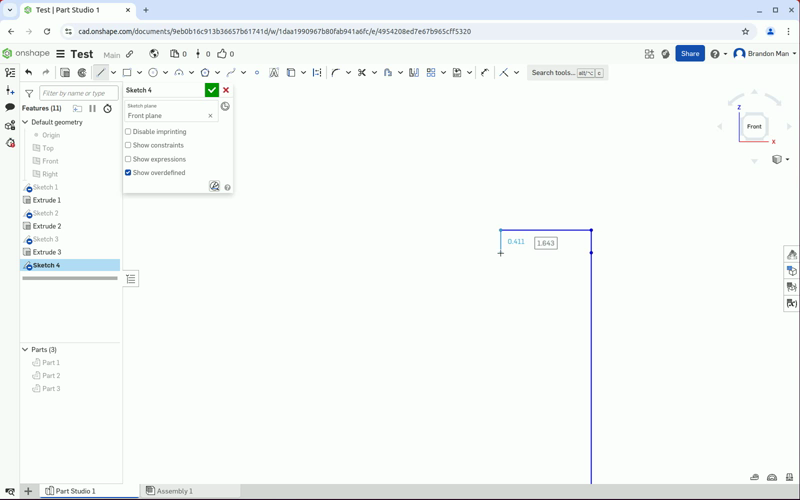
click(500, 252)
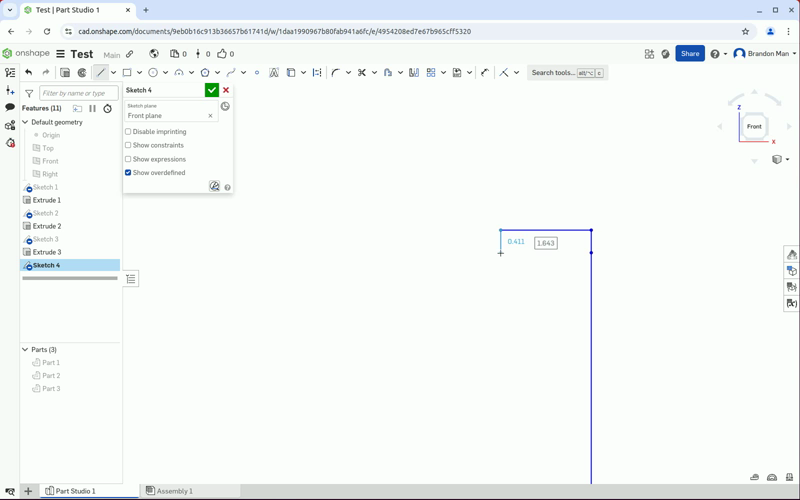
scroll(-6)
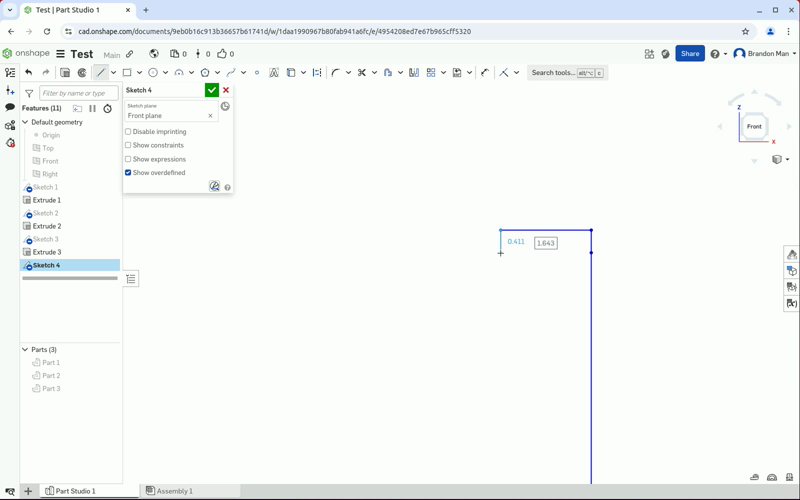
scroll(-6)
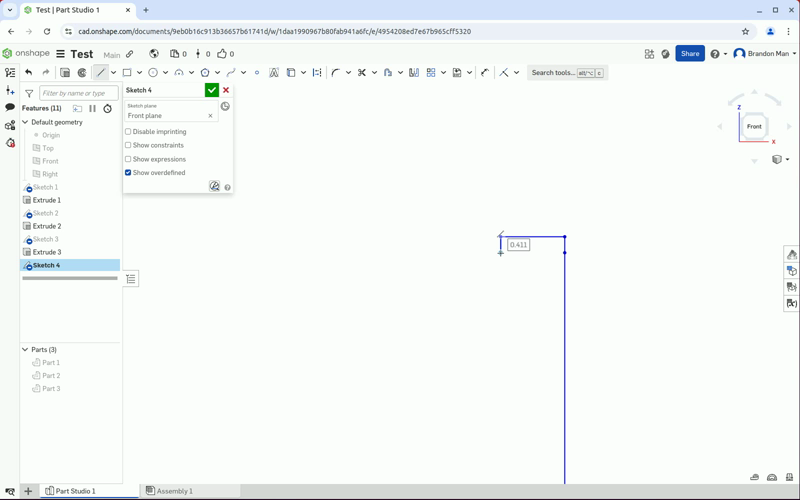
scroll(-6)
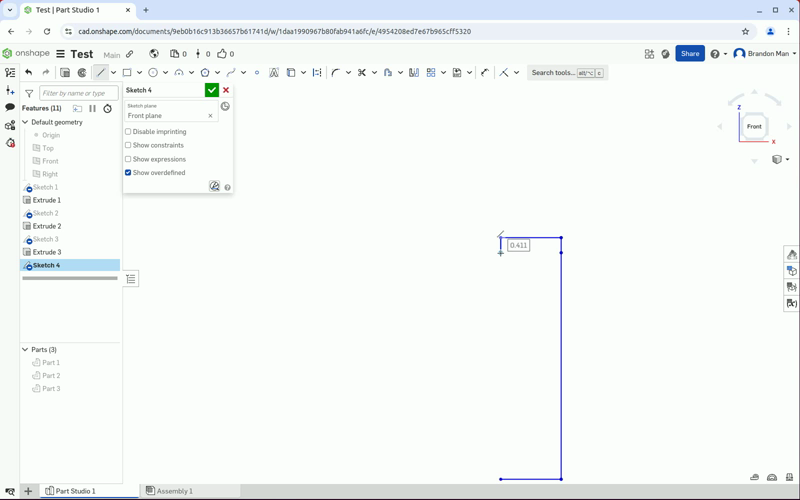
scroll(-6)
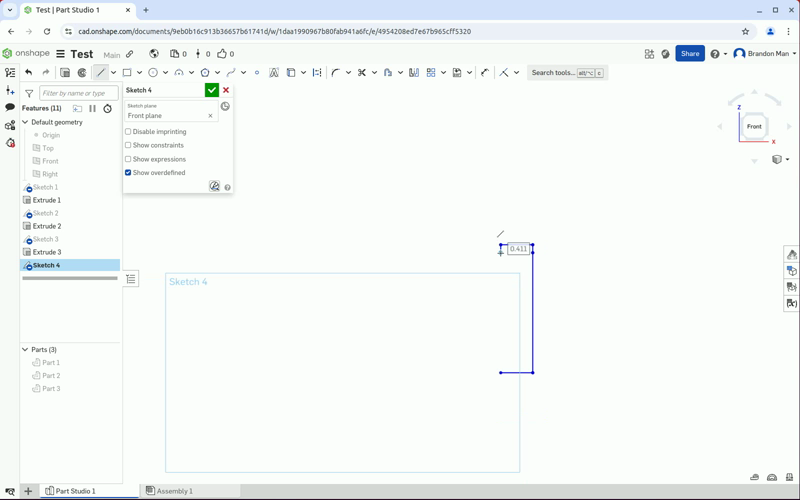
scroll(-6)
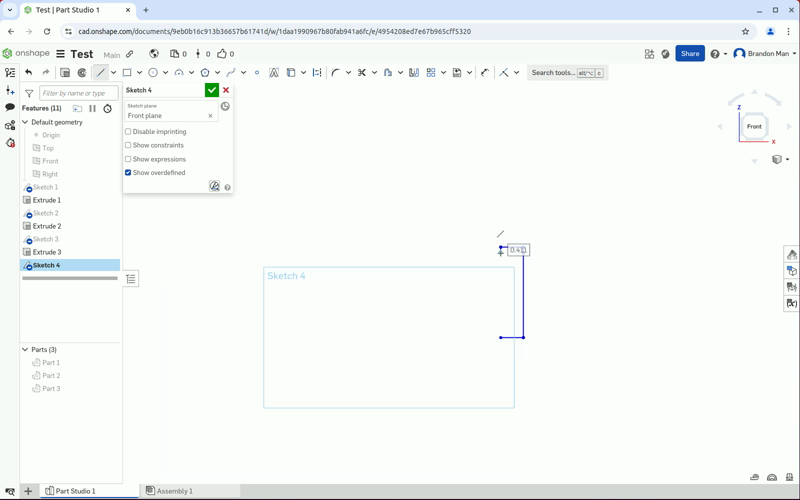
scroll(-6)
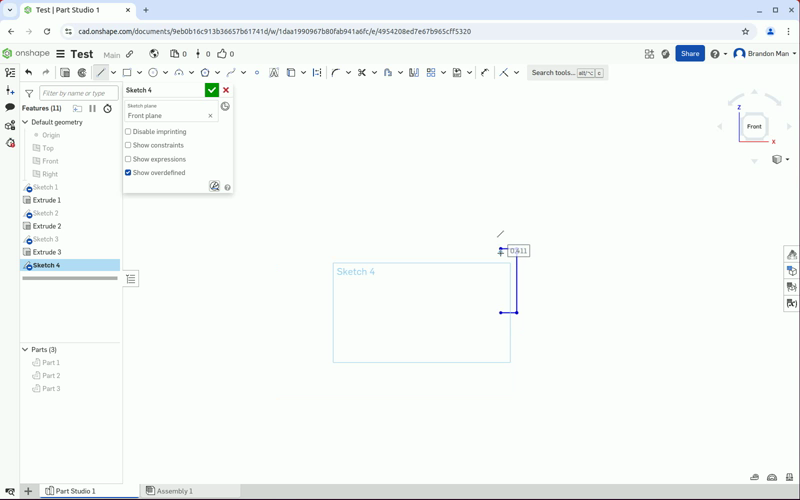
scroll(-6)
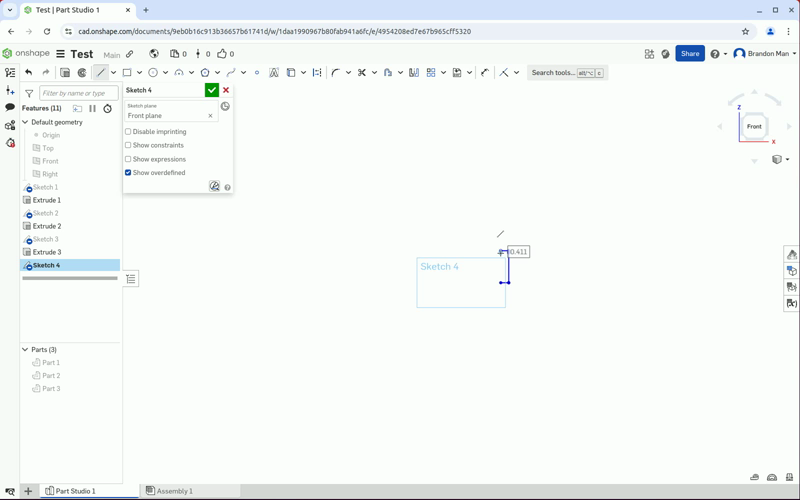
key_up(shift)
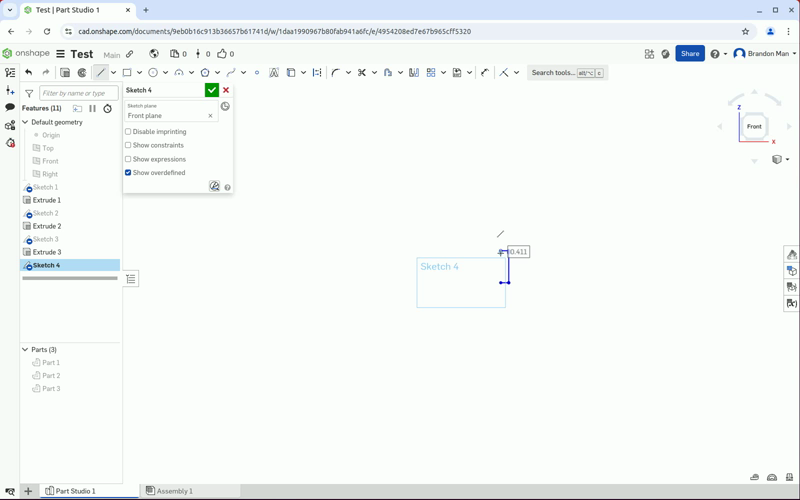
mouse_move(530, 252)
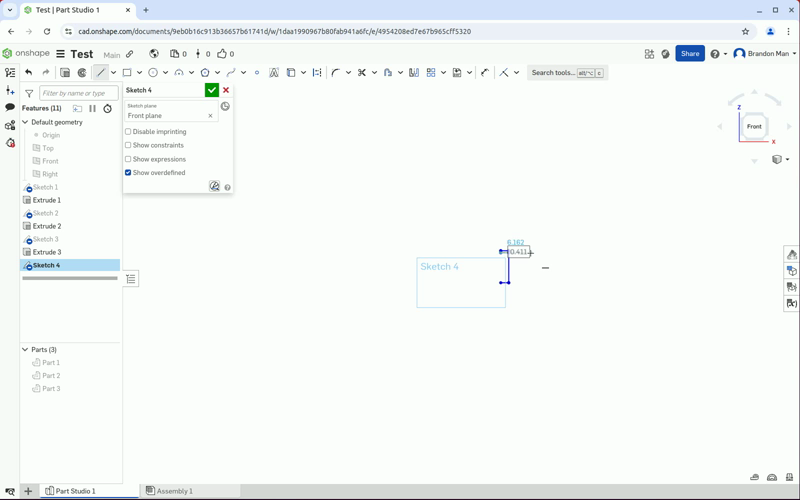
key_down(shift)
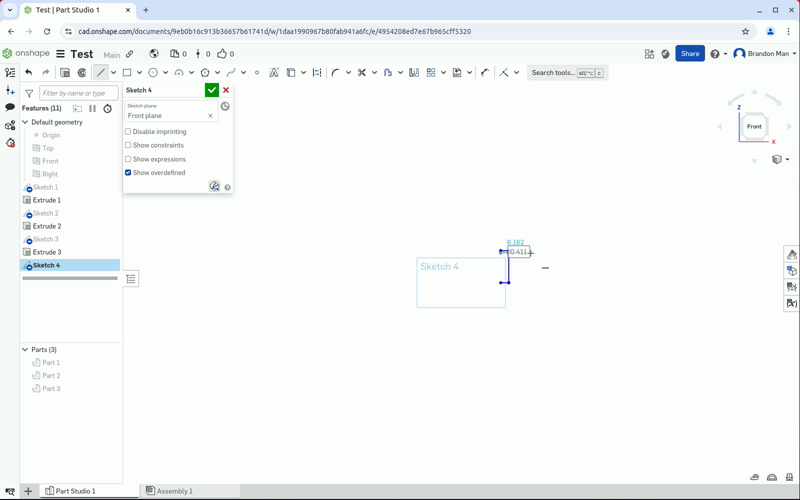
mouse_move(500, 282)
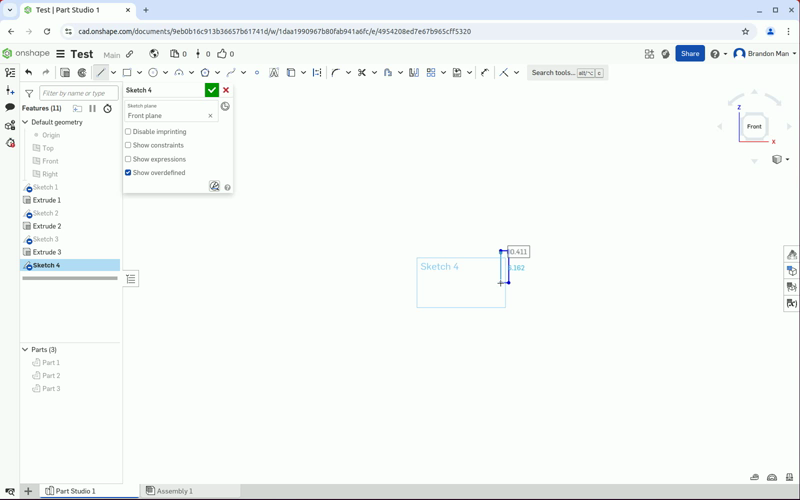
key_up(shift)
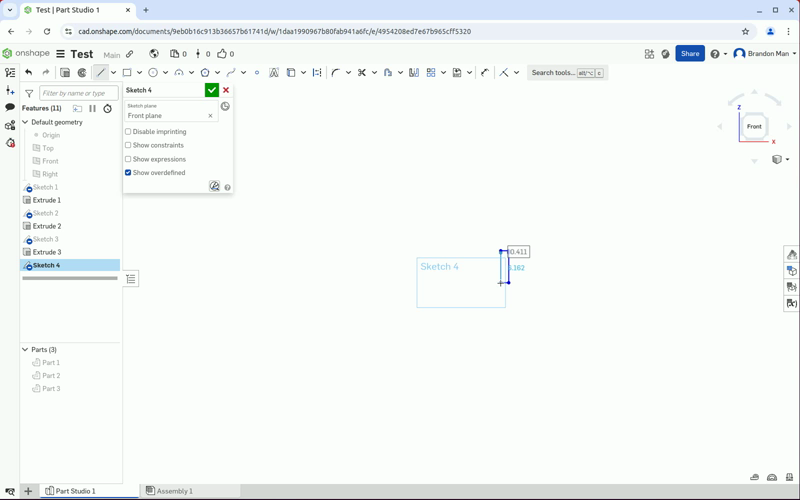
click(500, 282)
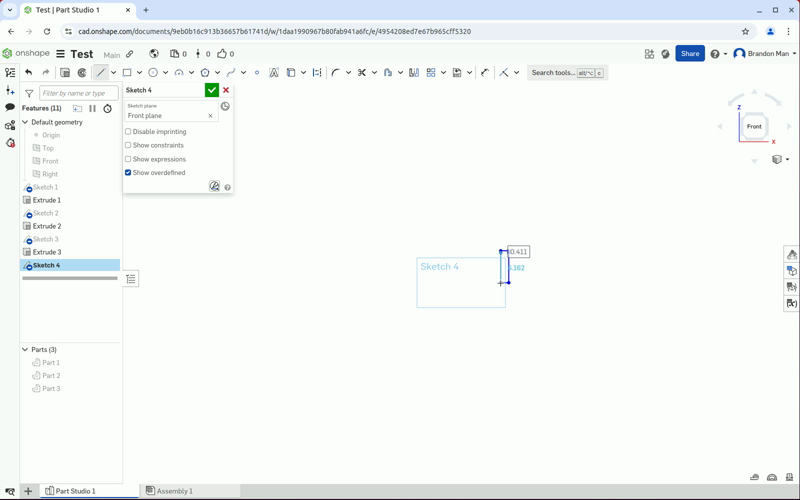
key(esc)
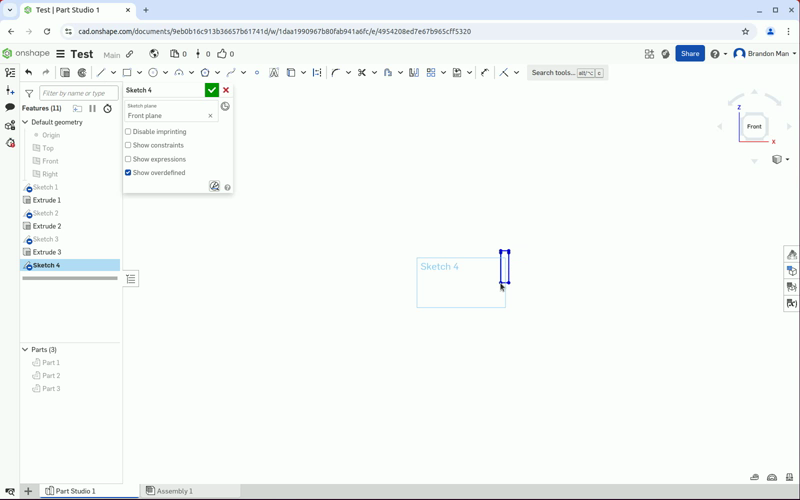
mouse_move(504, 276)
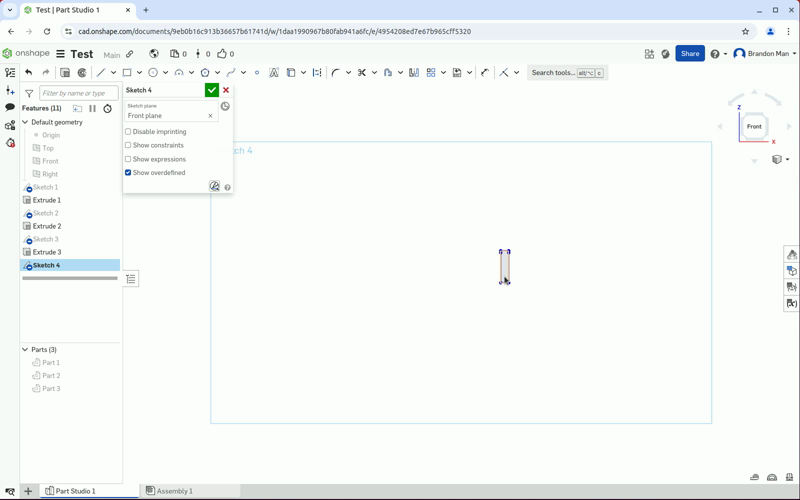
scroll(6)
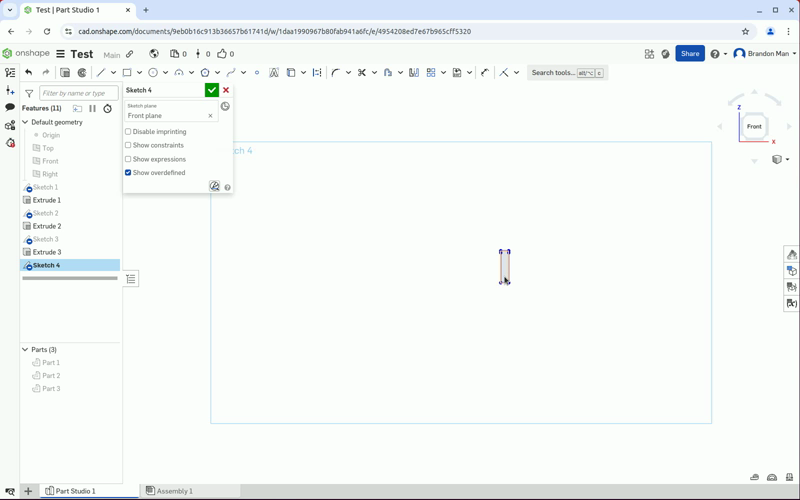
scroll(6)
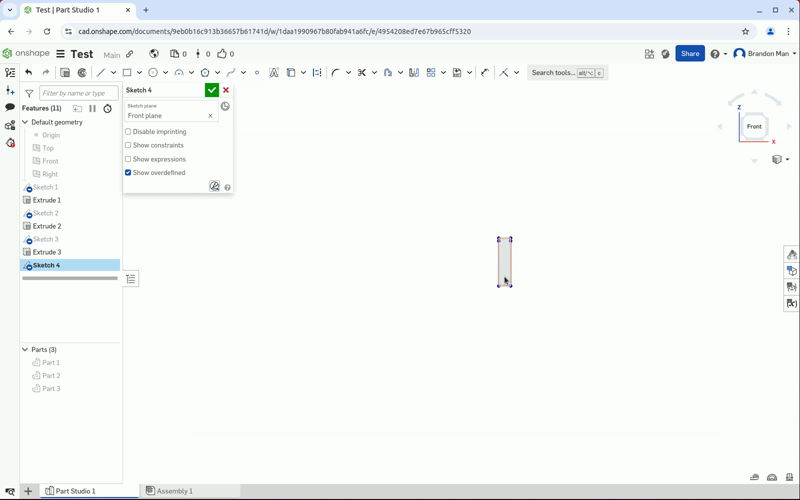
scroll(6)
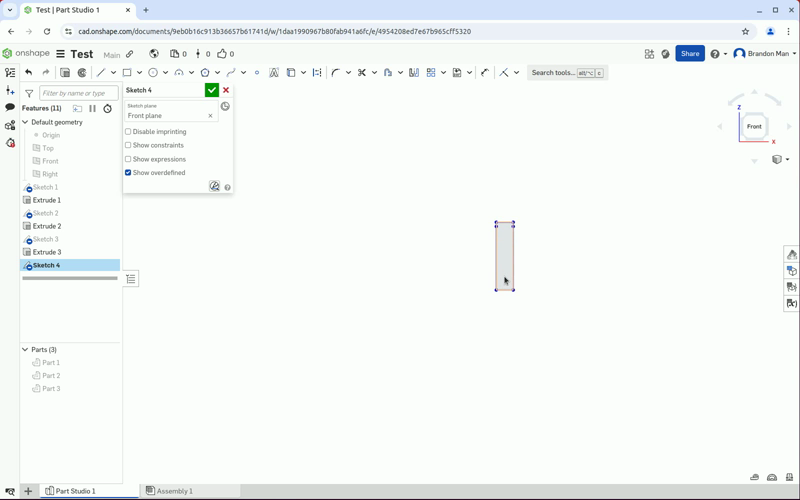
scroll(6)
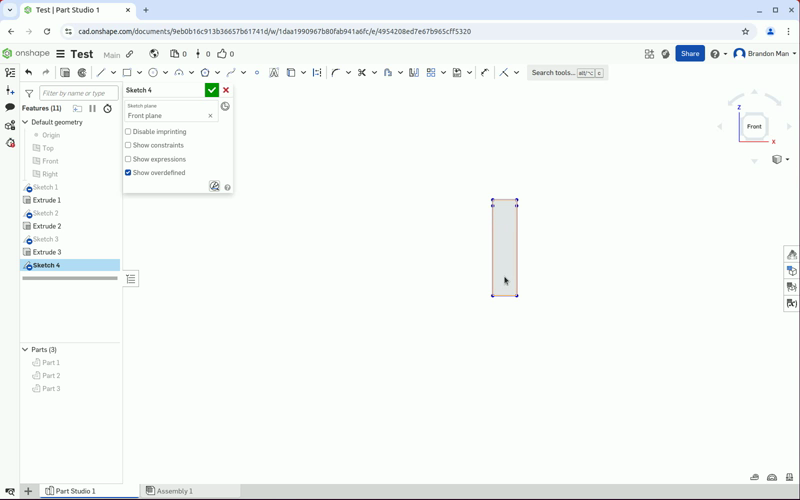
scroll(6)
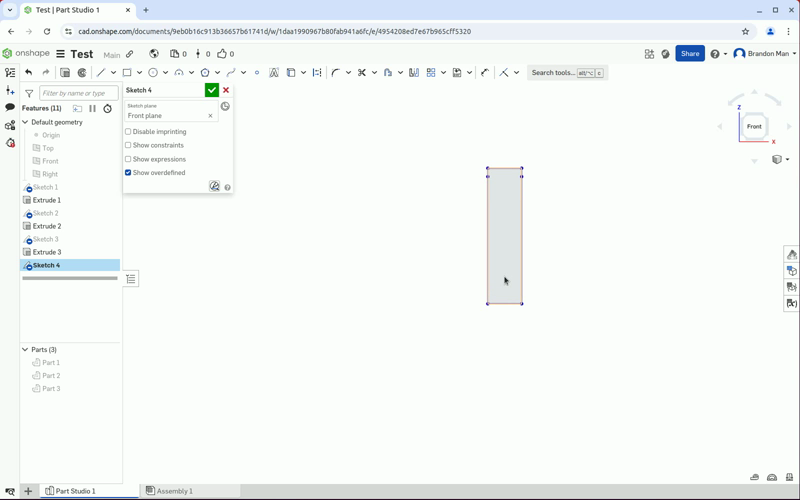
scroll(6)
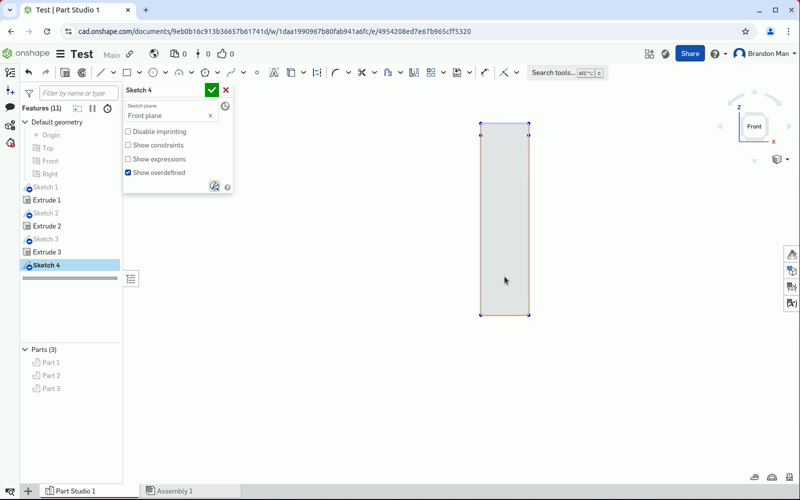
scroll(6)
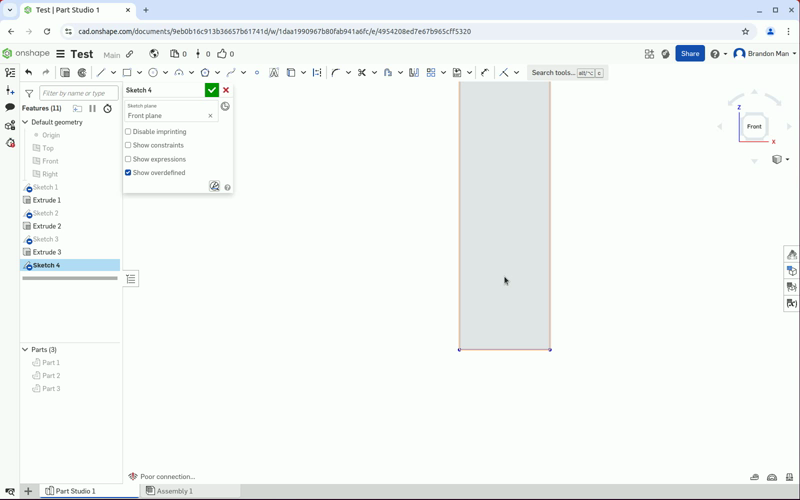
click(504, 276)
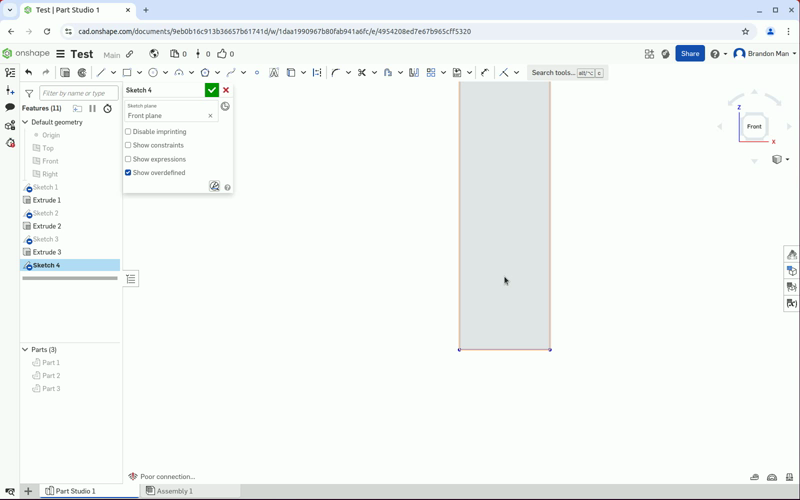
scroll(-6)
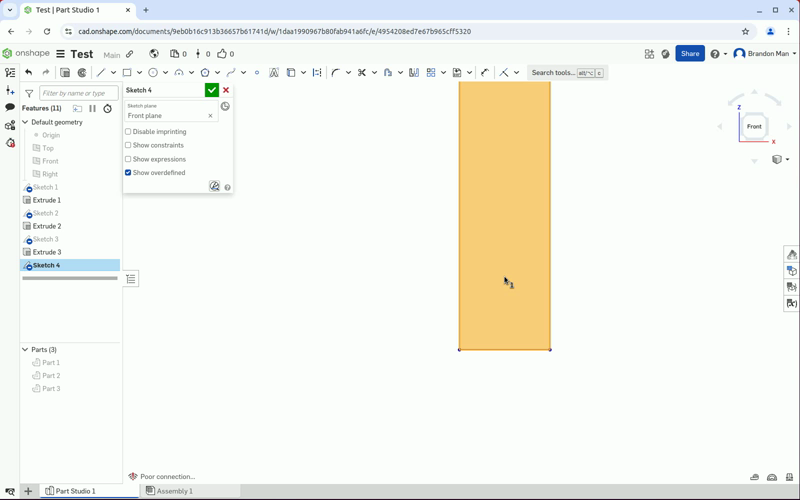
scroll(-6)
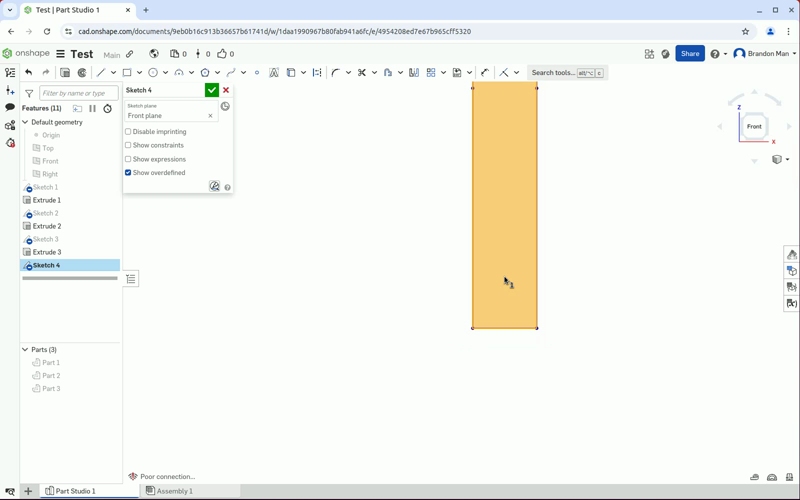
scroll(-6)
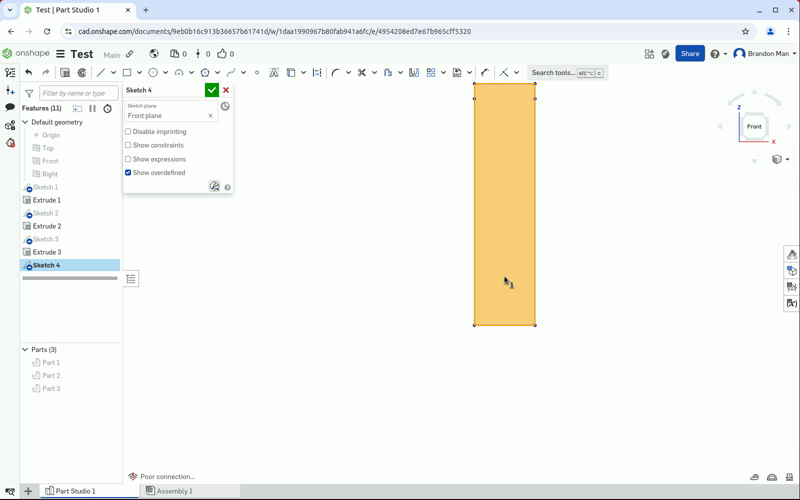
scroll(-6)
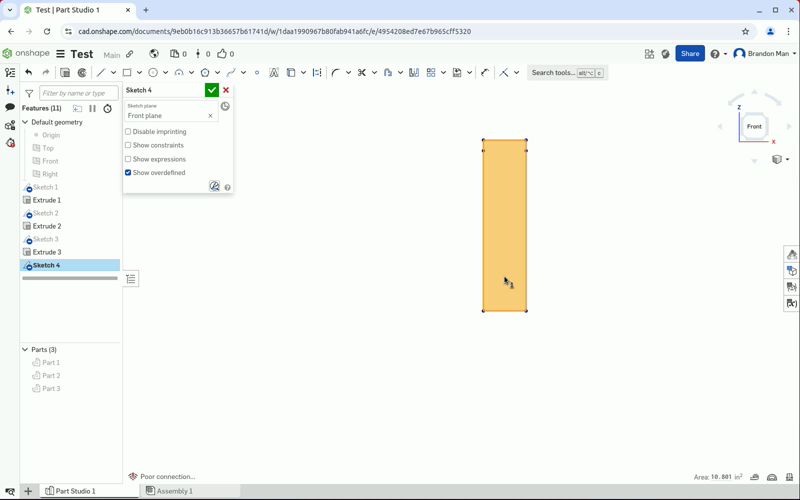
scroll(-6)
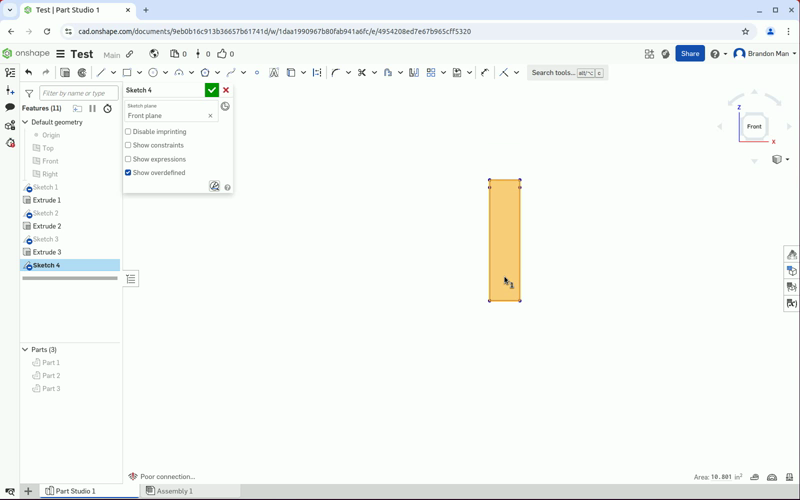
scroll(-6)
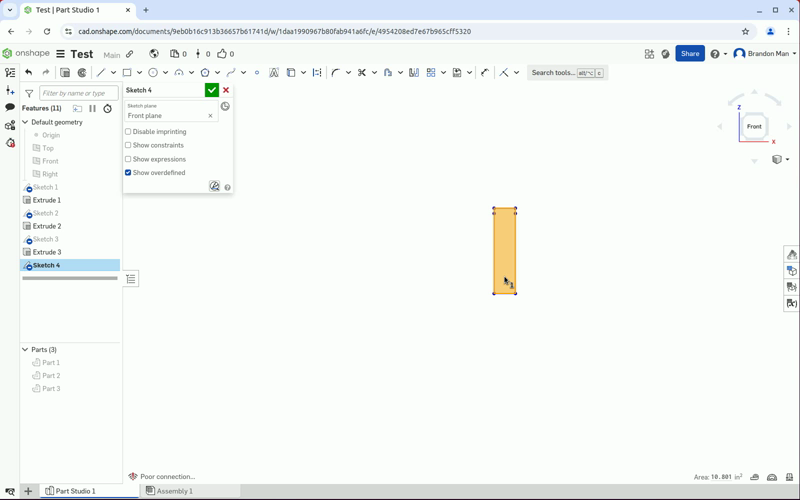
scroll(-6)
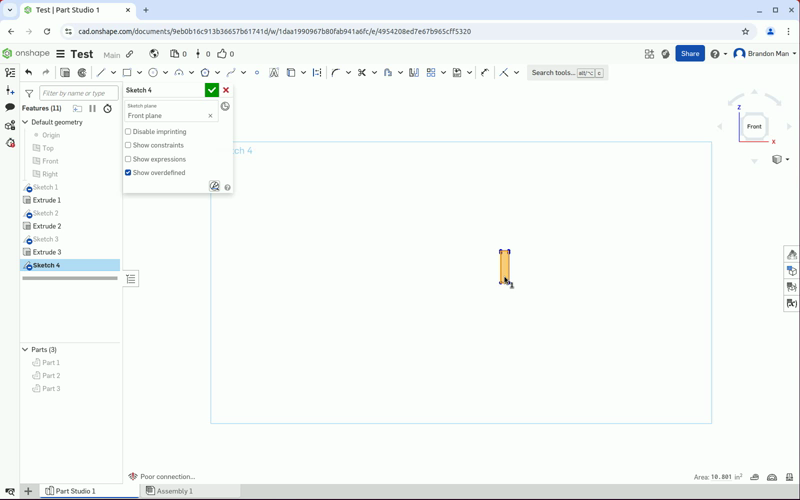
mouse_move(73, 352)
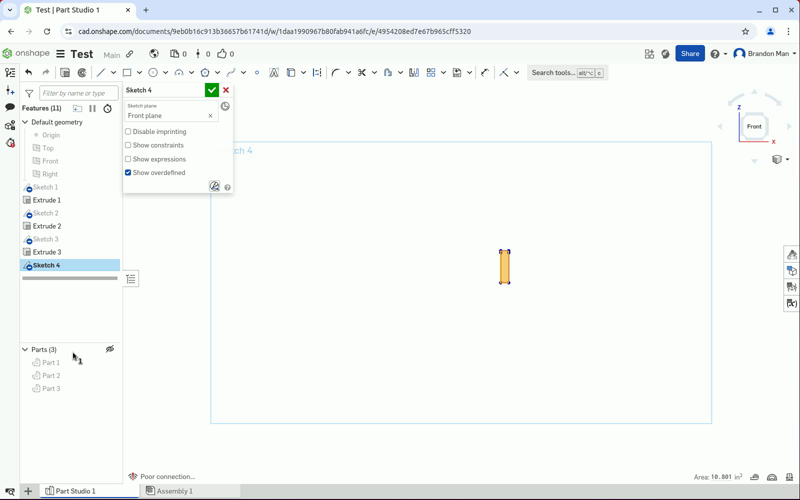
key(shift+y)
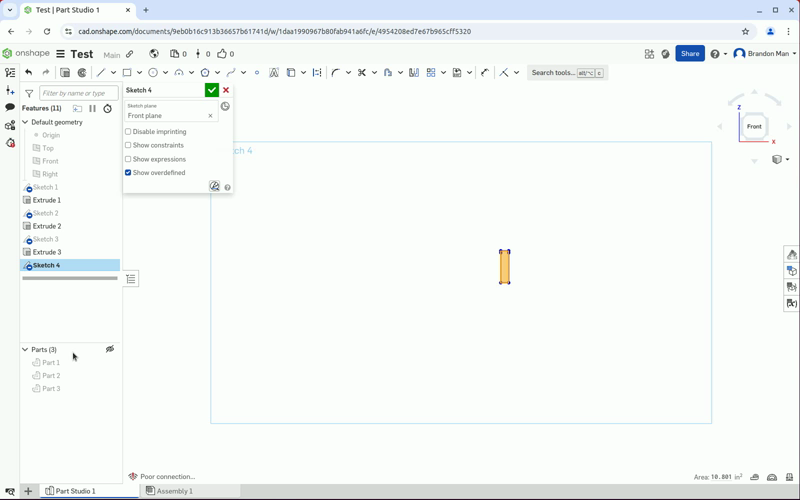
key(shift+e)
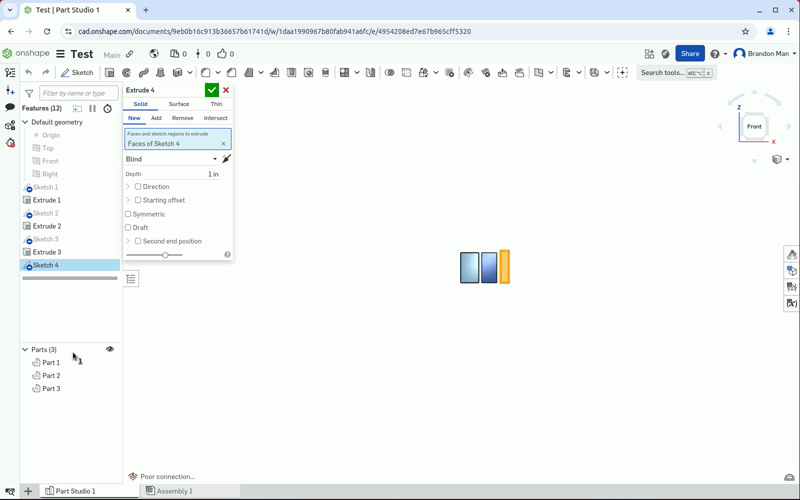
mouse_move(143, 106)
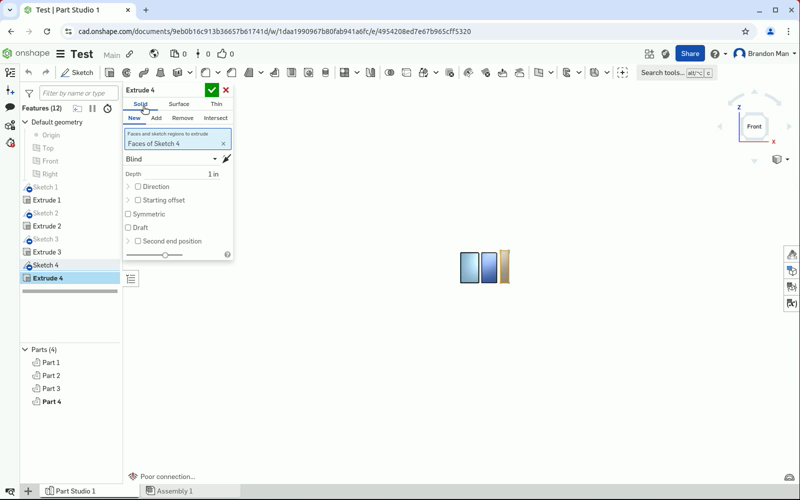
click(143, 106)
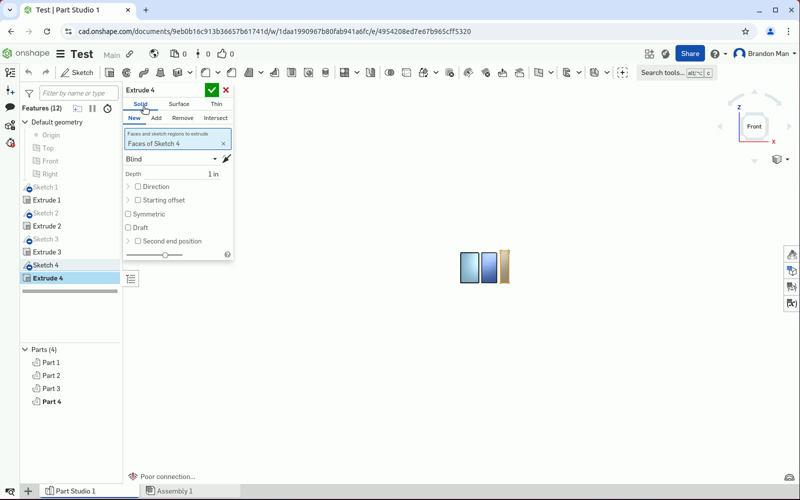
mouse_move(137, 120)
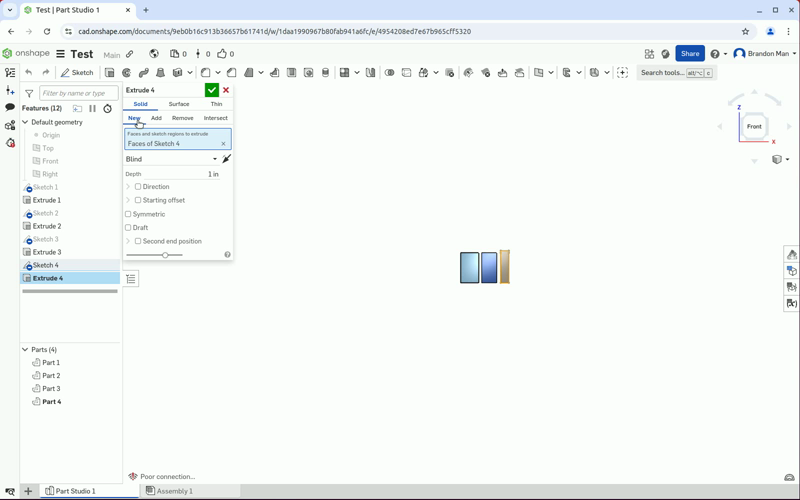
click(137, 120)
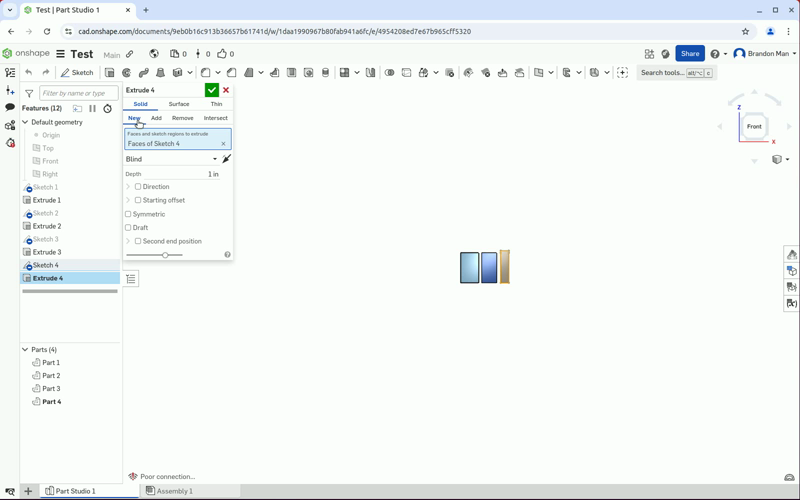
key(tab, 4)
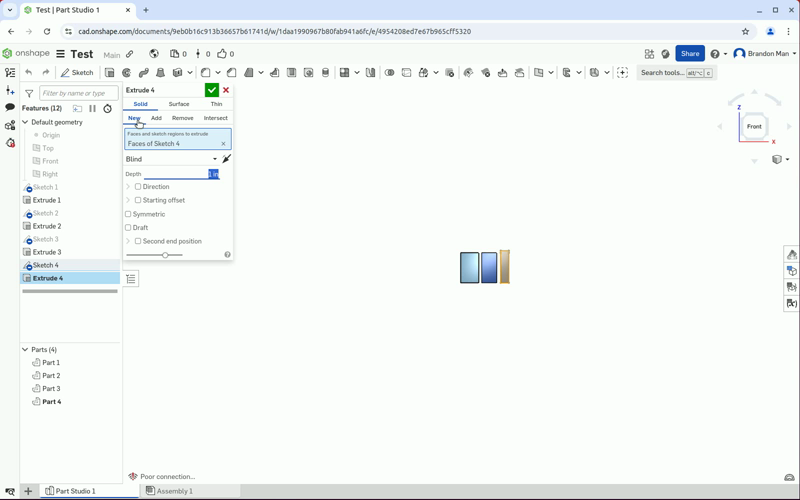
text(-0.241)
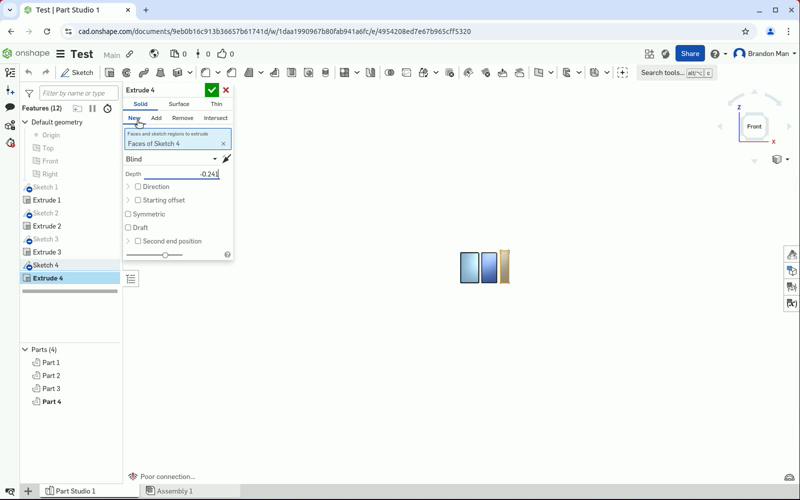
key(enter)
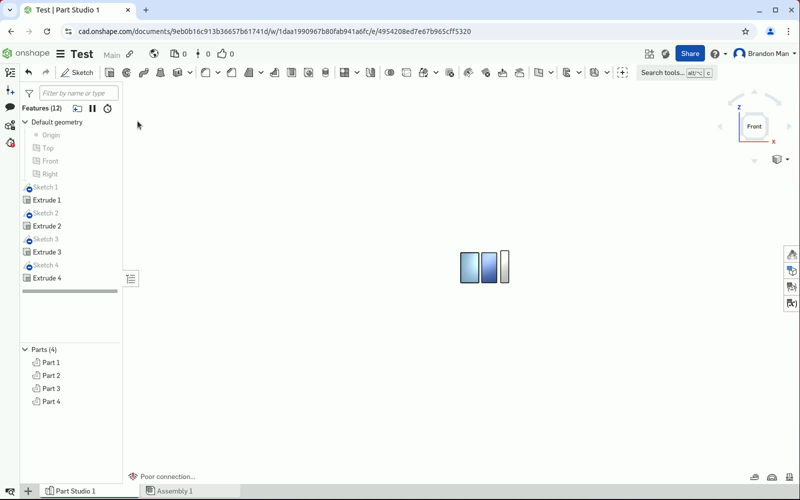
key(shift+h)
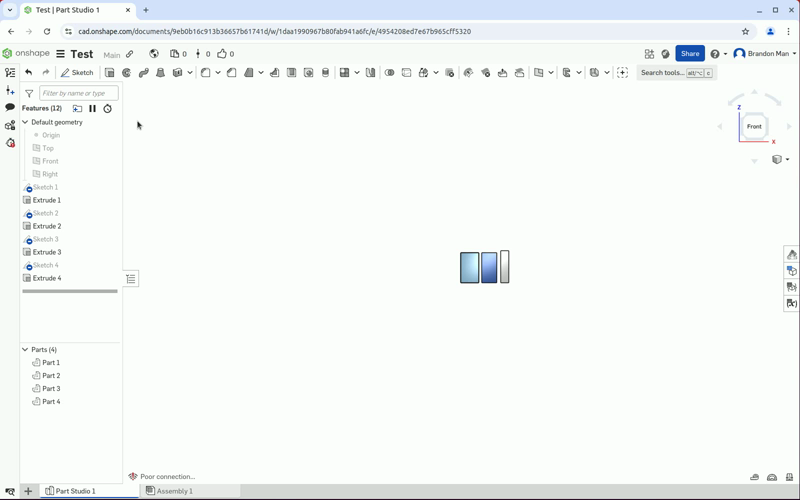
key(shift+h)
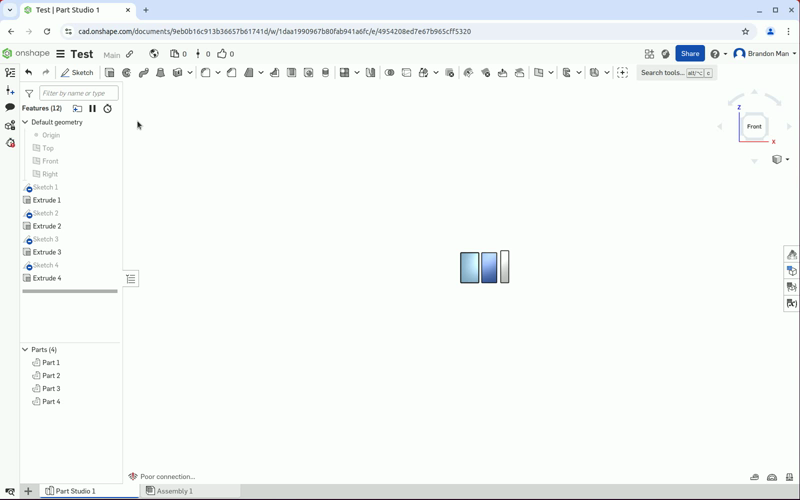
mouse_move(73, 189)
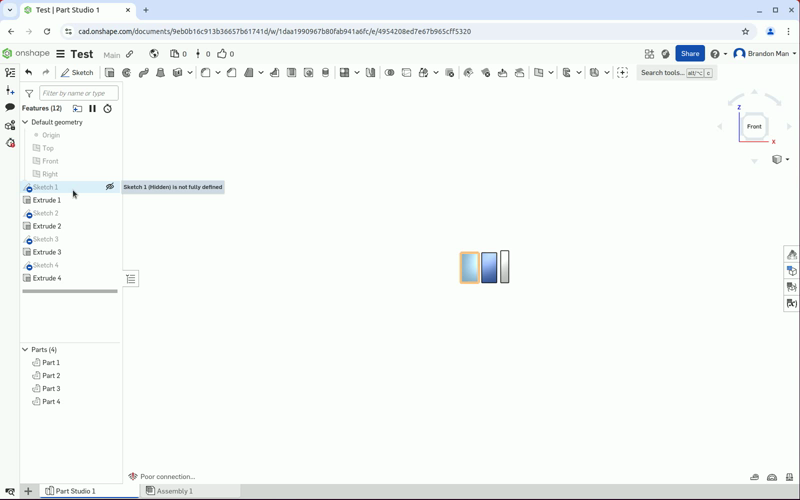
click(73, 189)
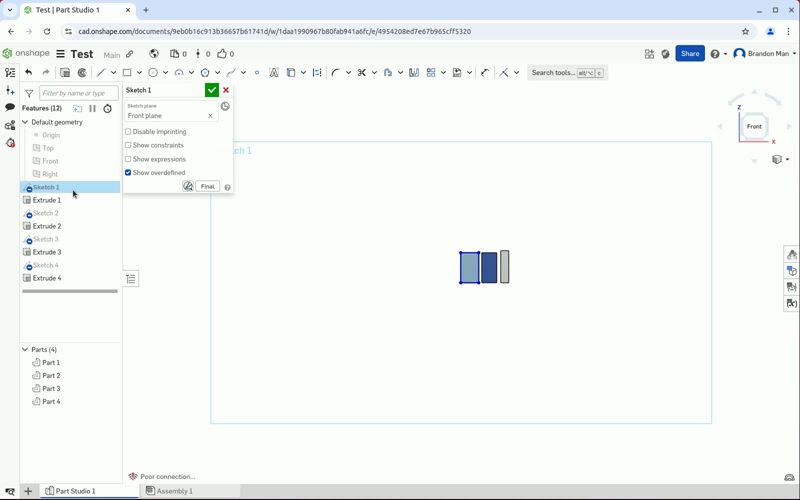
mouse_move(229, 92)
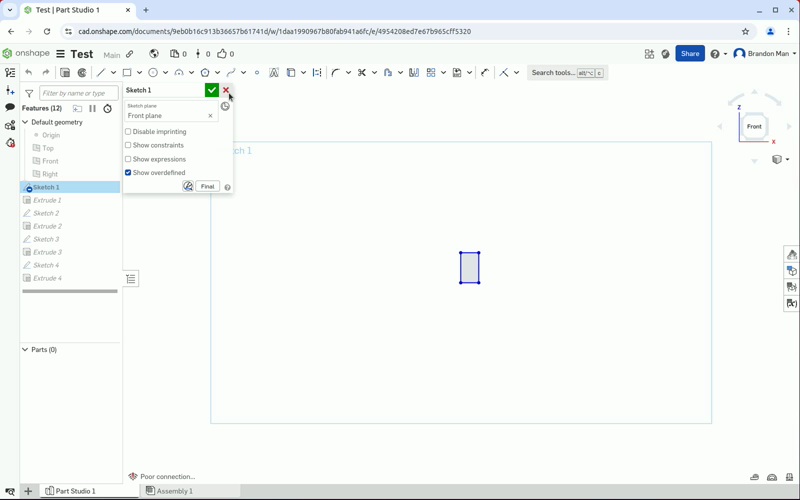
click(229, 92)
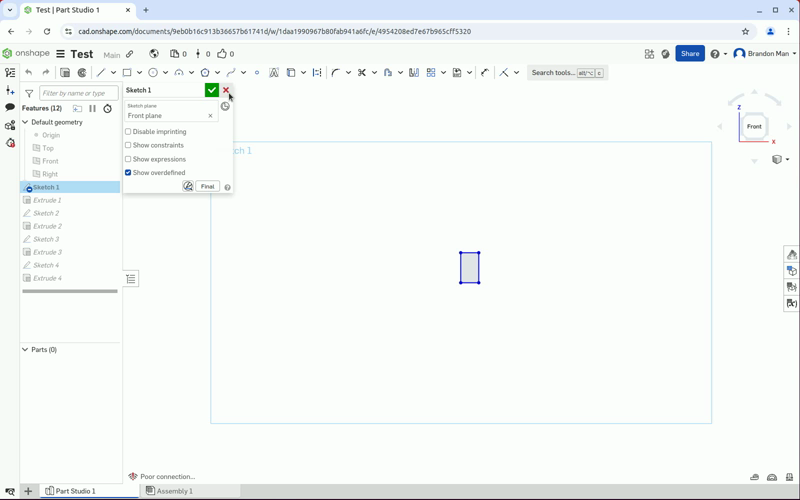
key(shift+s)
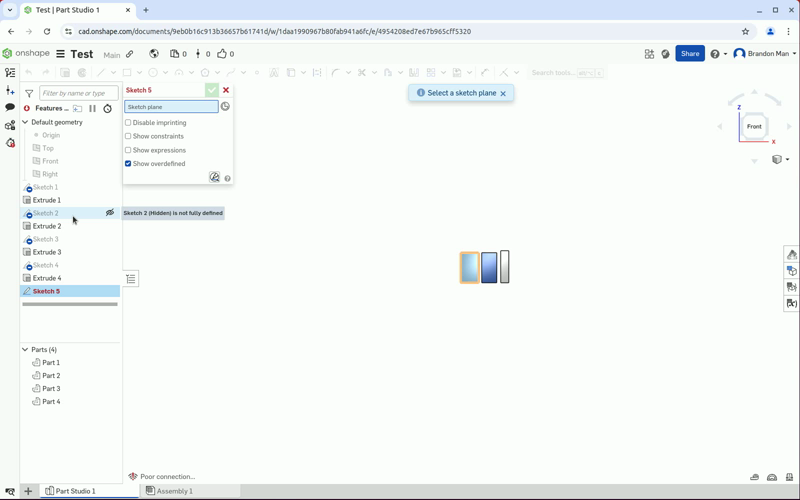
scroll(3)
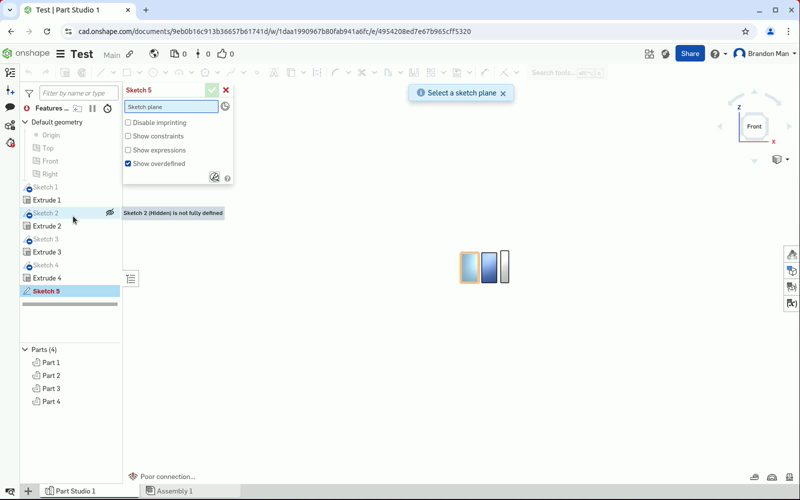
mouse_move(73, 163)
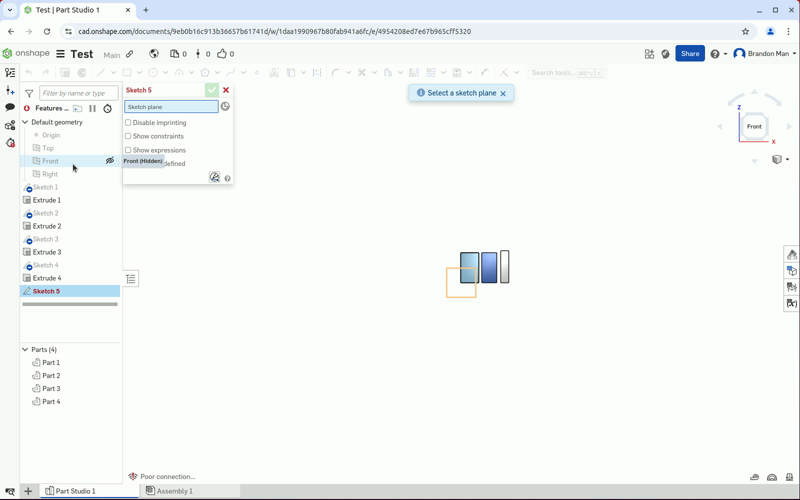
click(73, 163)
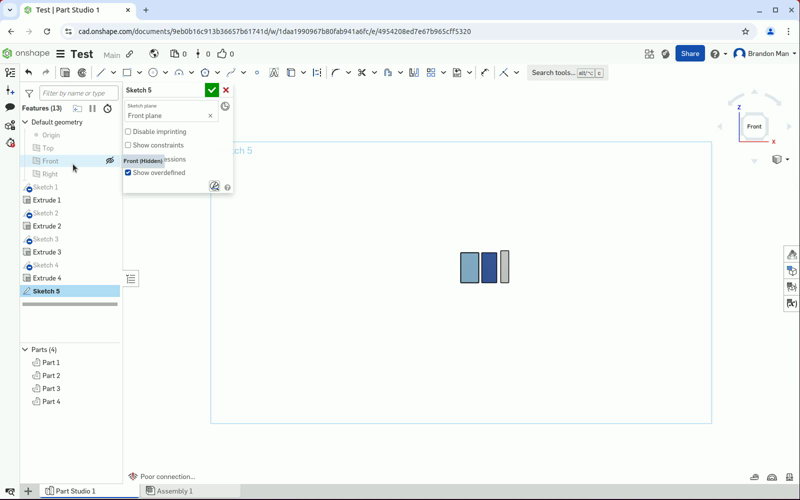
mouse_move(73, 352)
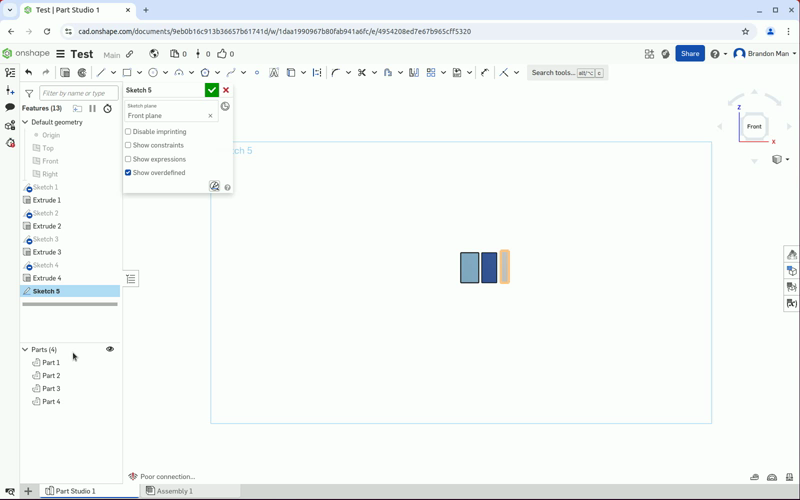
key(y)
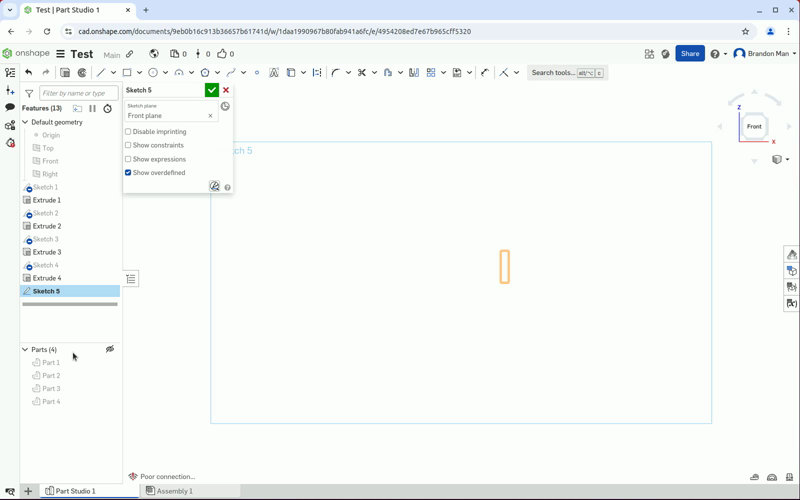
key(l)
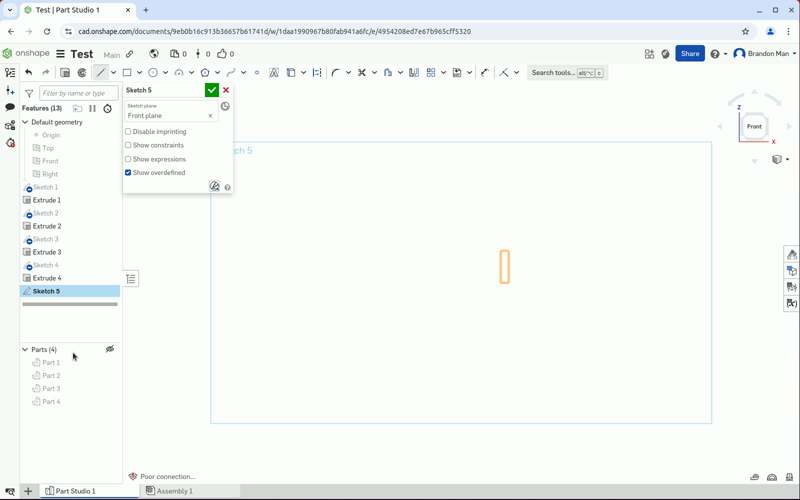
key_down(shift)
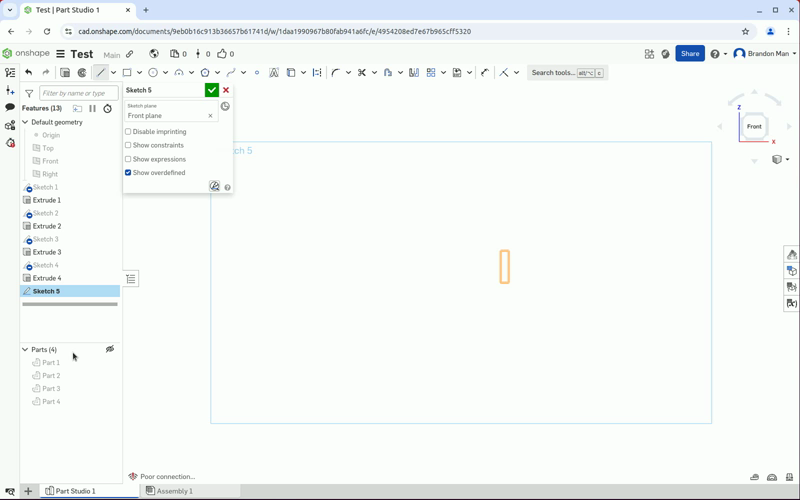
mouse_move(512, 282)
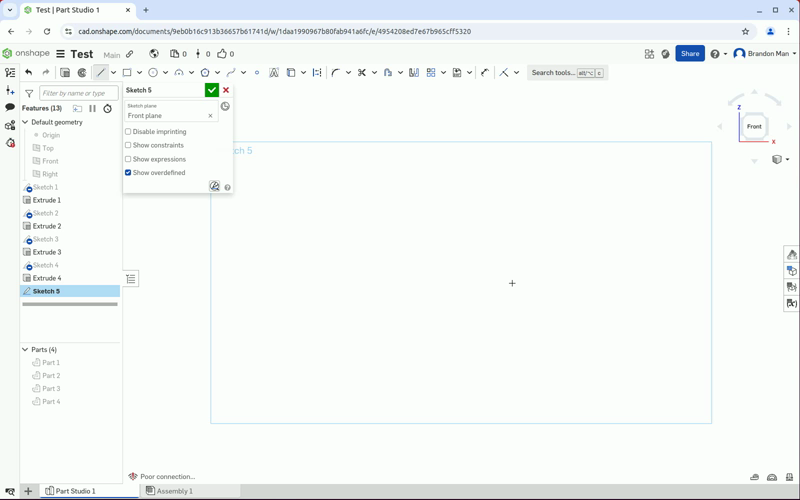
click(512, 282)
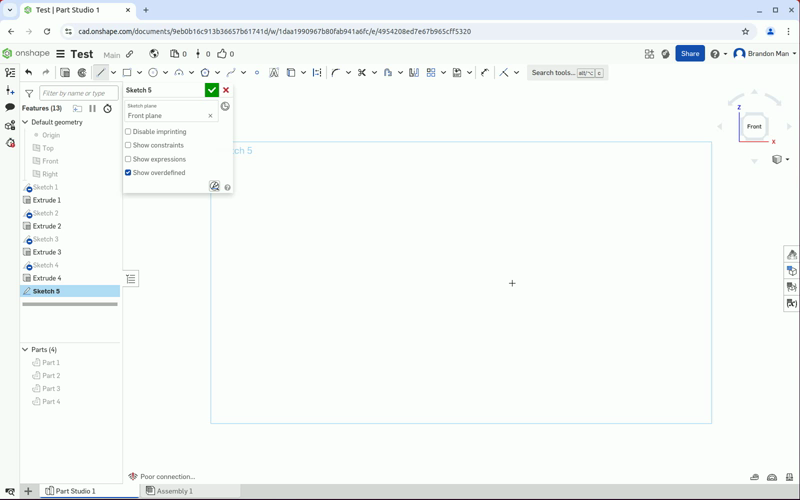
key_up(shift)
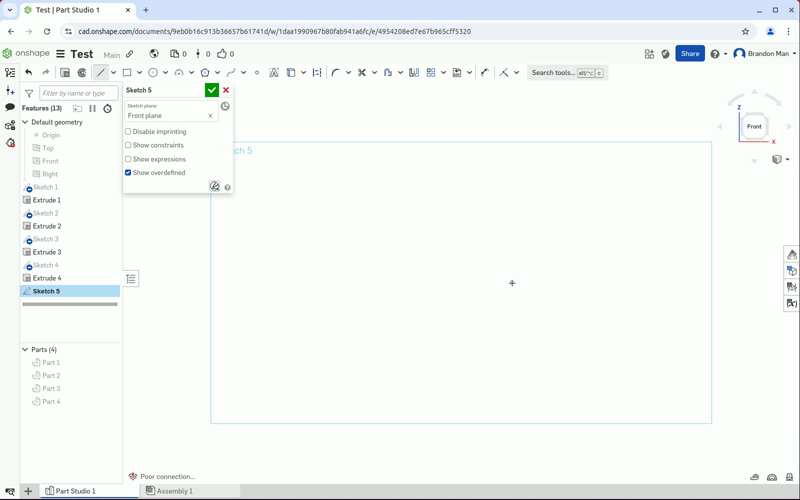
key_down(shift)
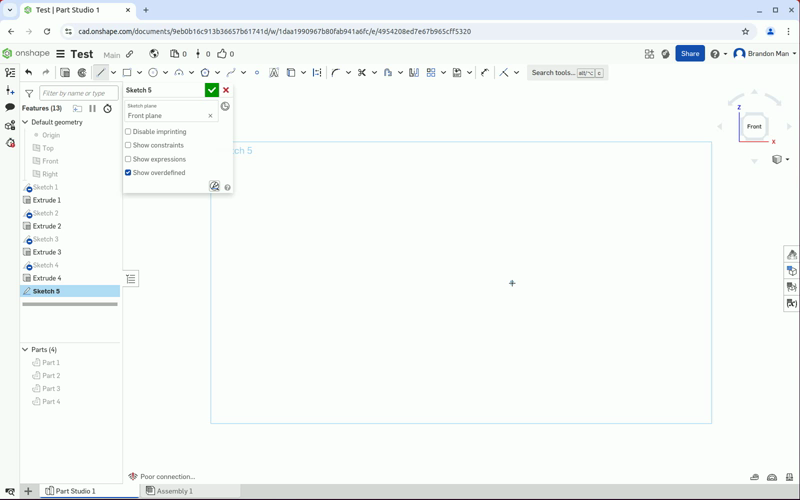
mouse_move(542, 282)
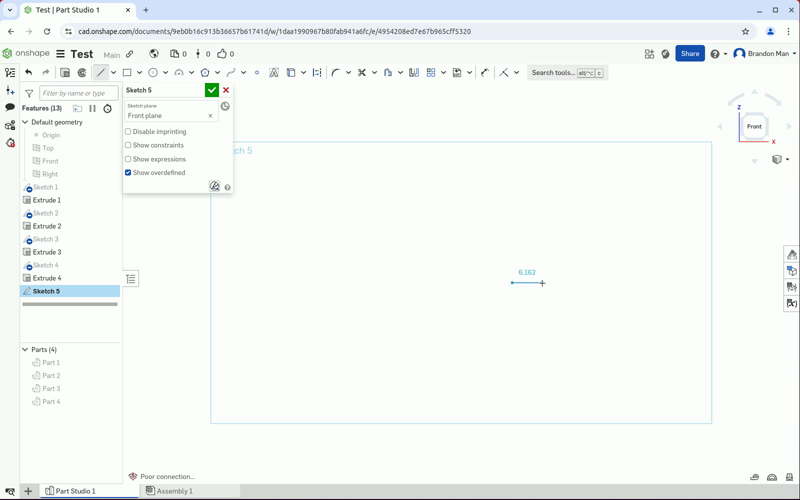
mouse_move(550, 282)
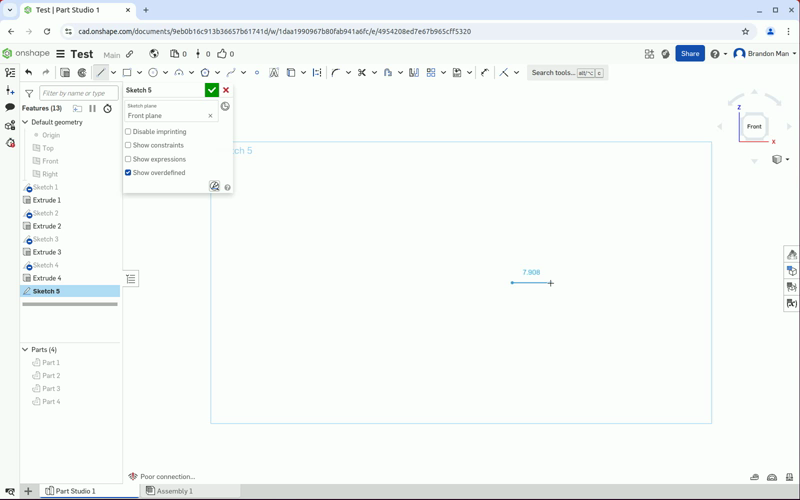
click(550, 282)
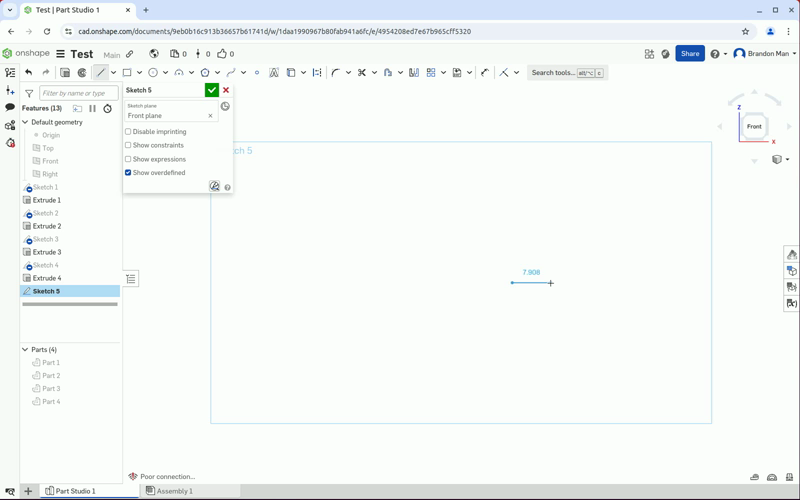
key_up(shift)
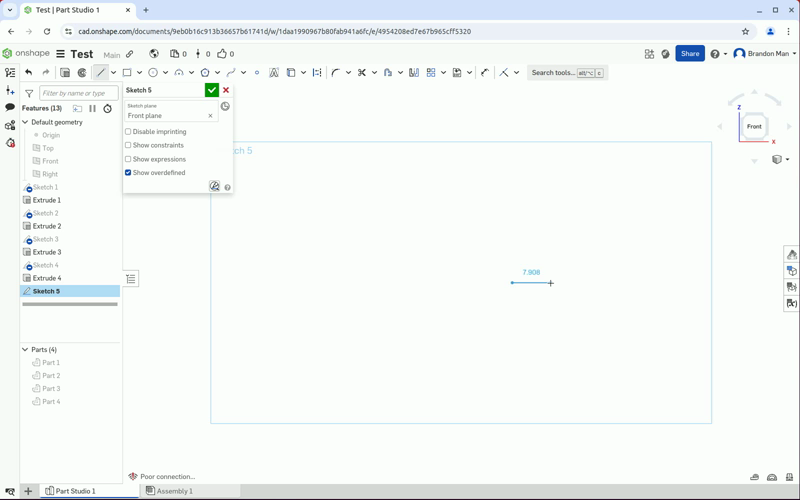
key_down(shift)
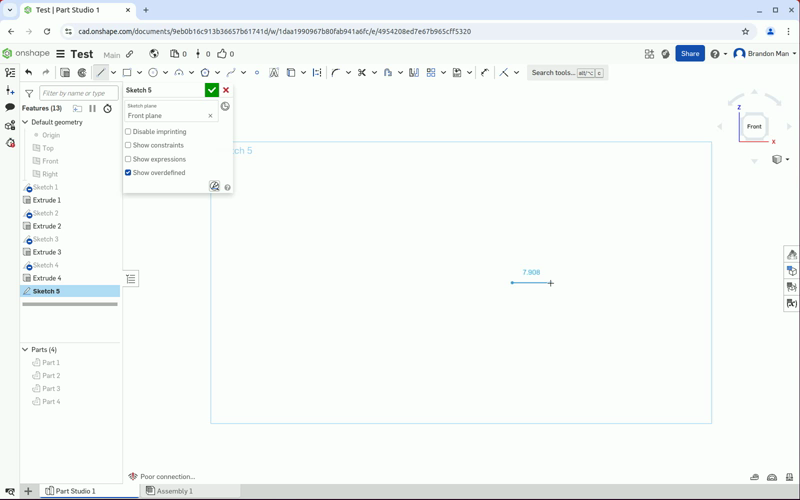
mouse_move(580, 282)
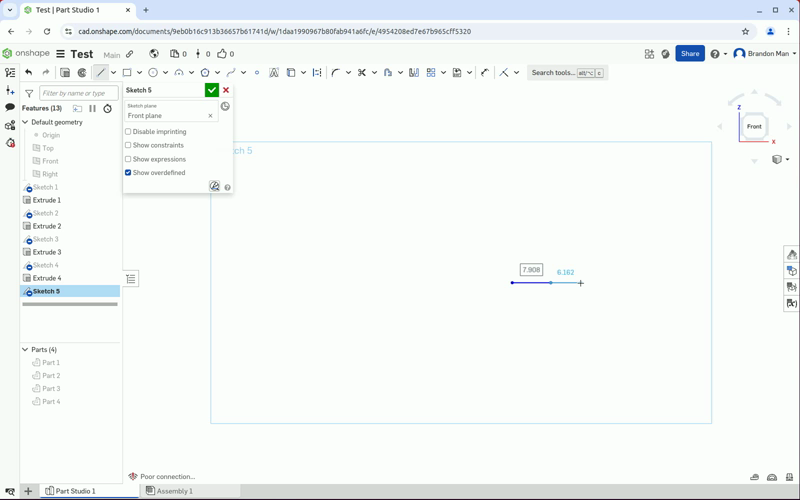
mouse_move(550, 253)
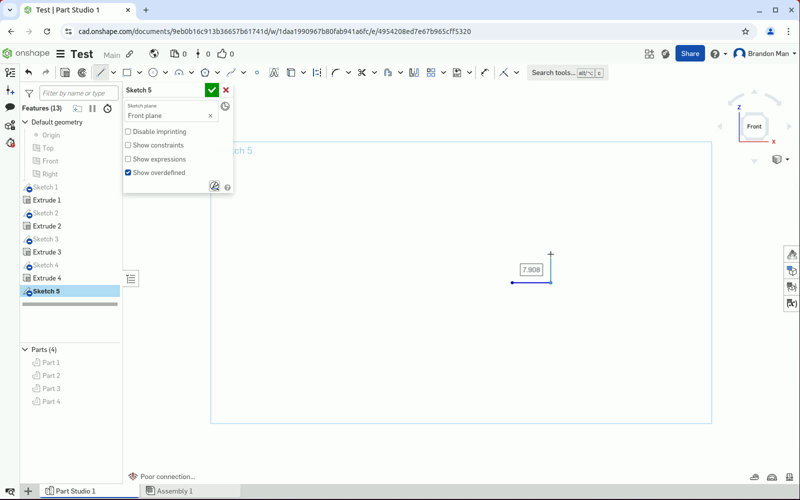
click(550, 253)
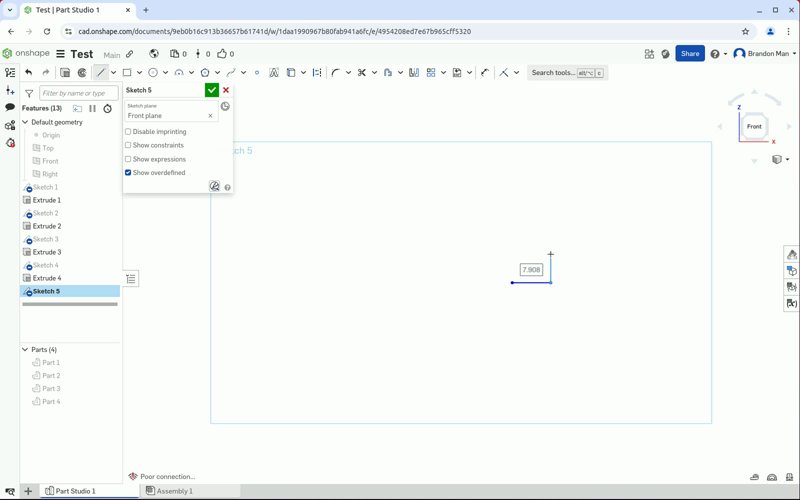
key_up(shift)
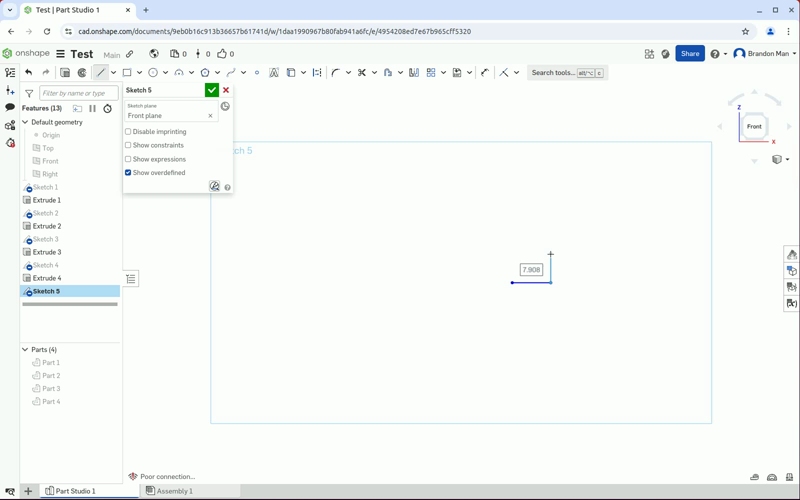
key_down(shift)
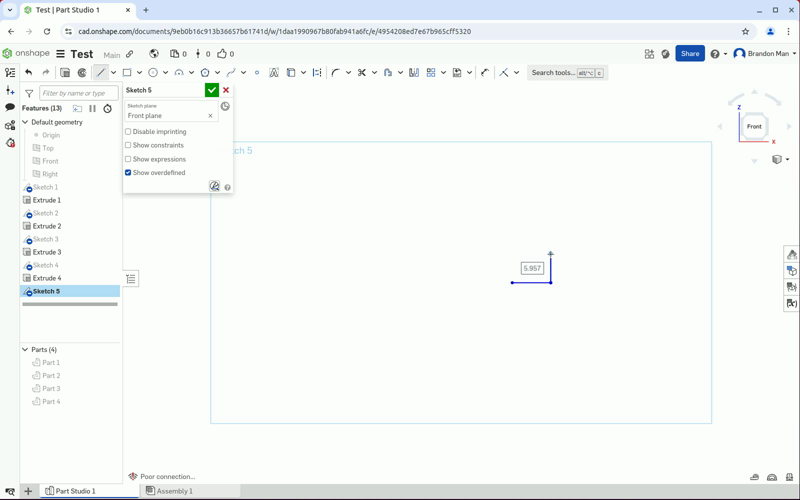
mouse_move(580, 253)
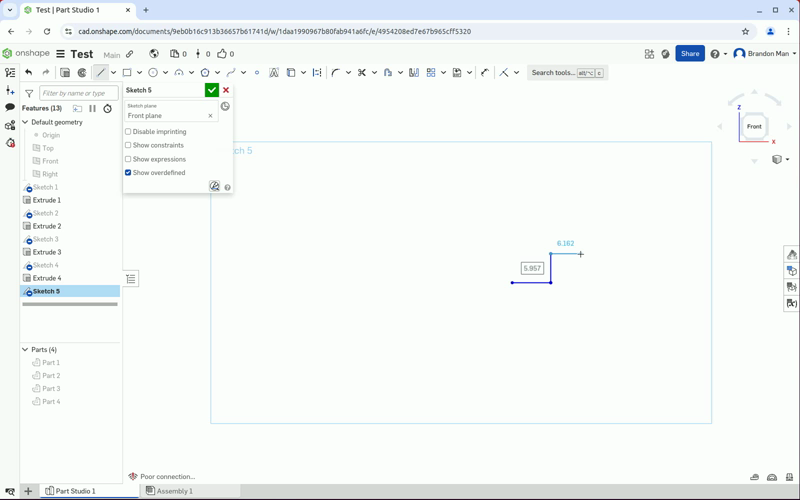
mouse_move(550, 251)
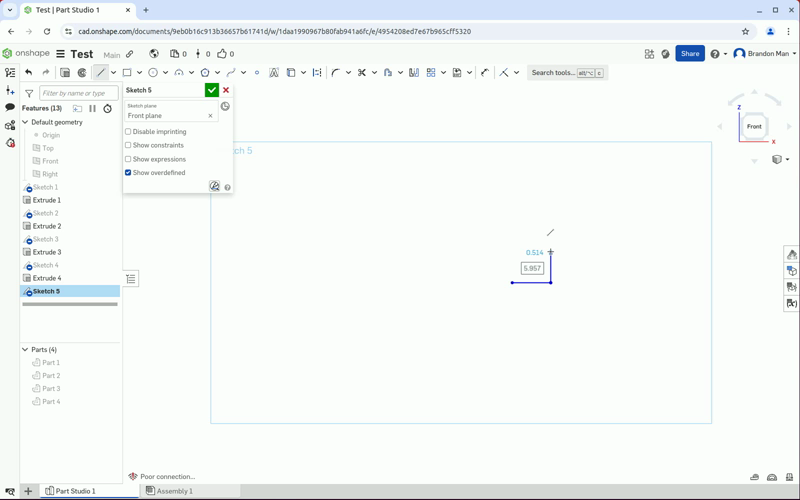
scroll(6)
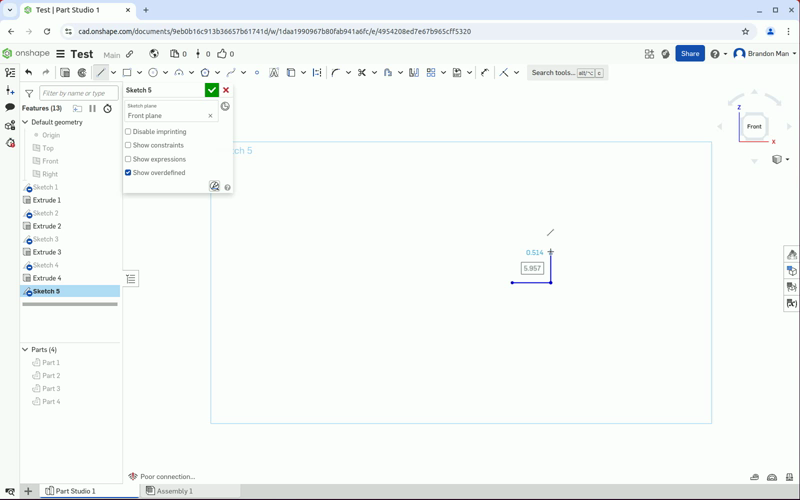
scroll(6)
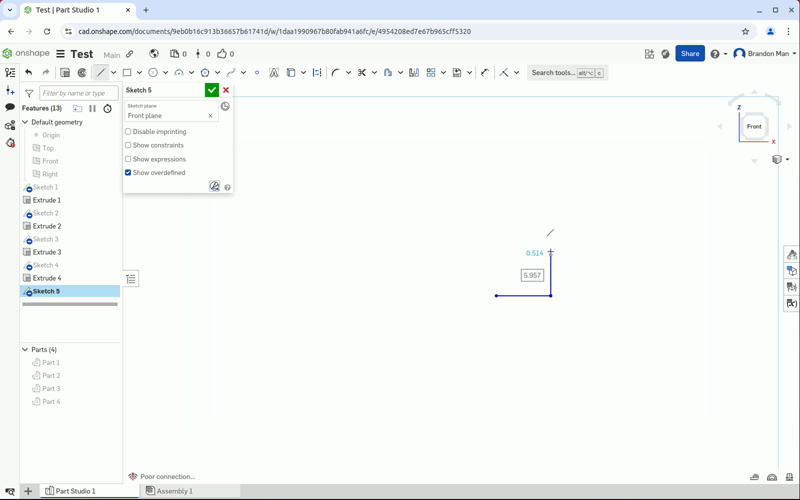
scroll(6)
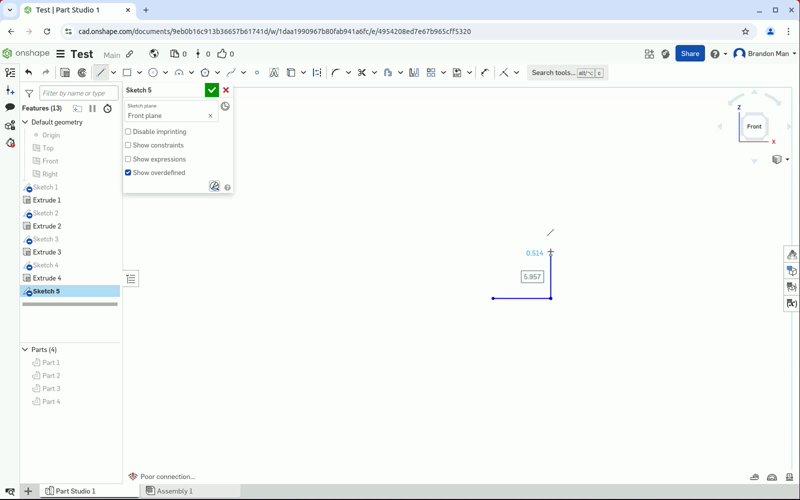
scroll(6)
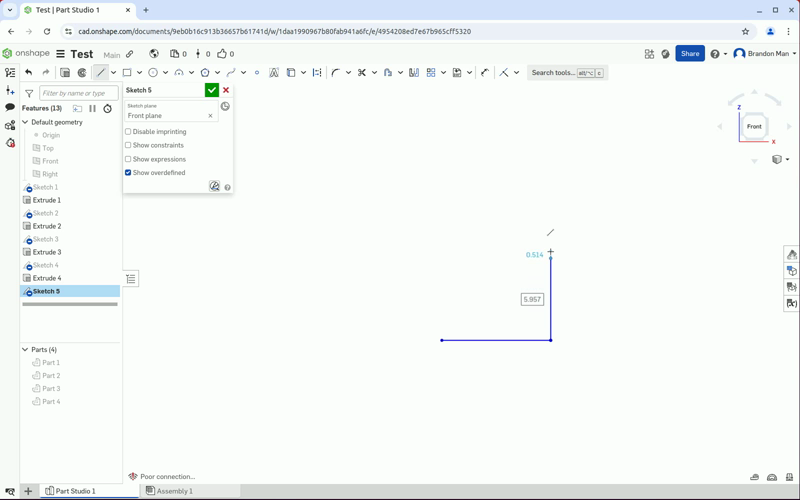
scroll(6)
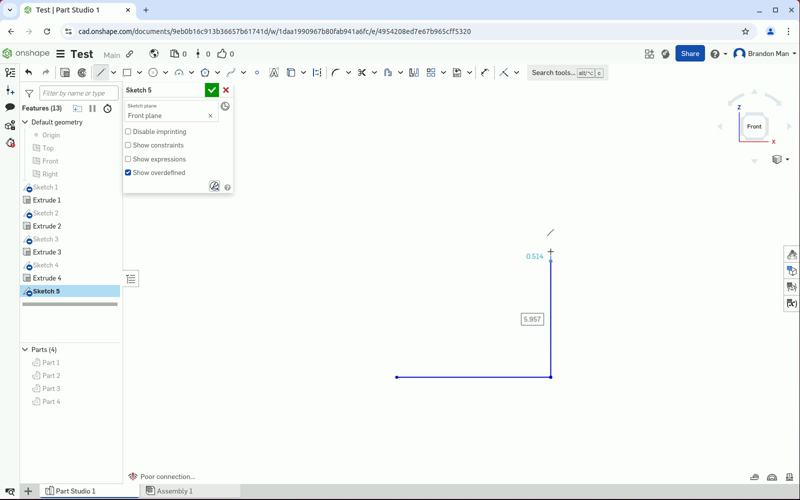
scroll(6)
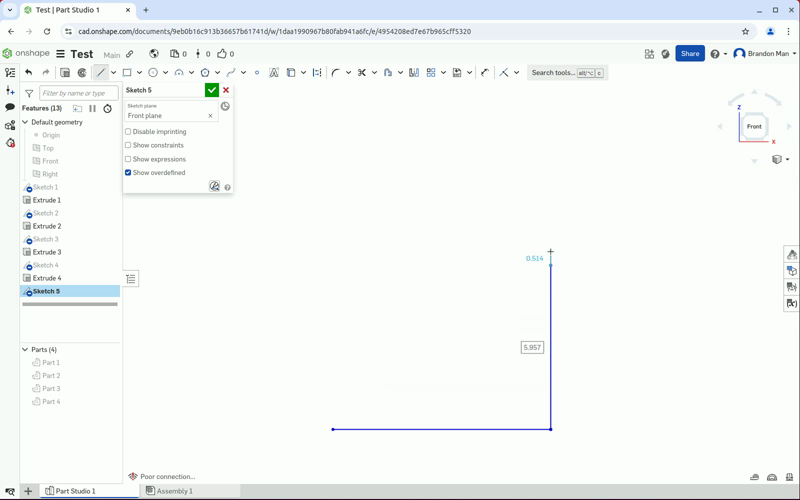
scroll(6)
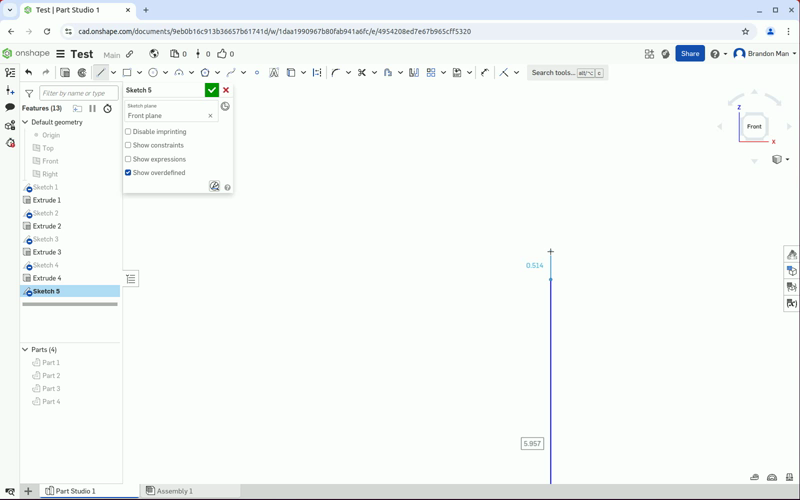
click(550, 251)
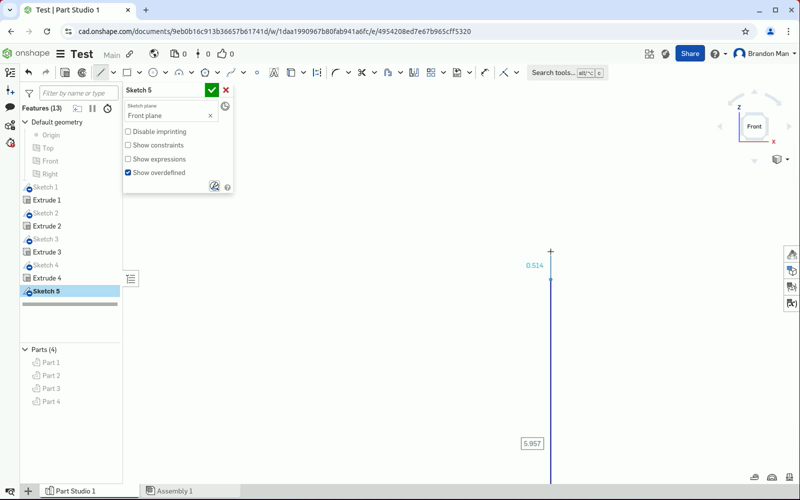
scroll(-6)
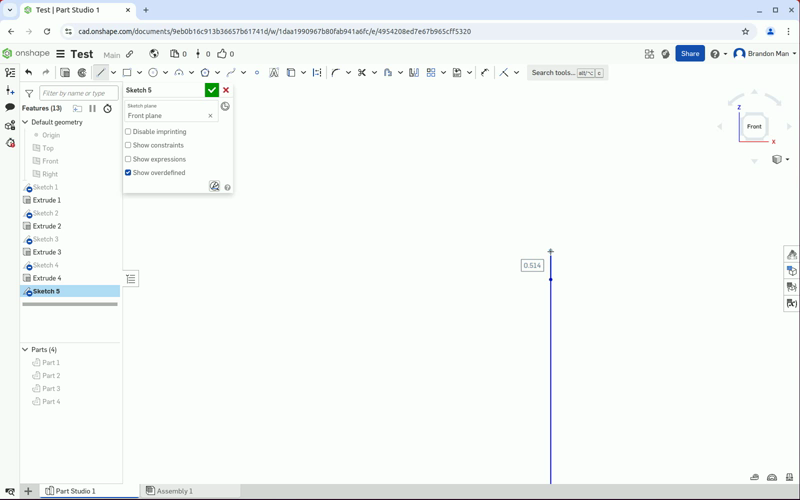
scroll(-6)
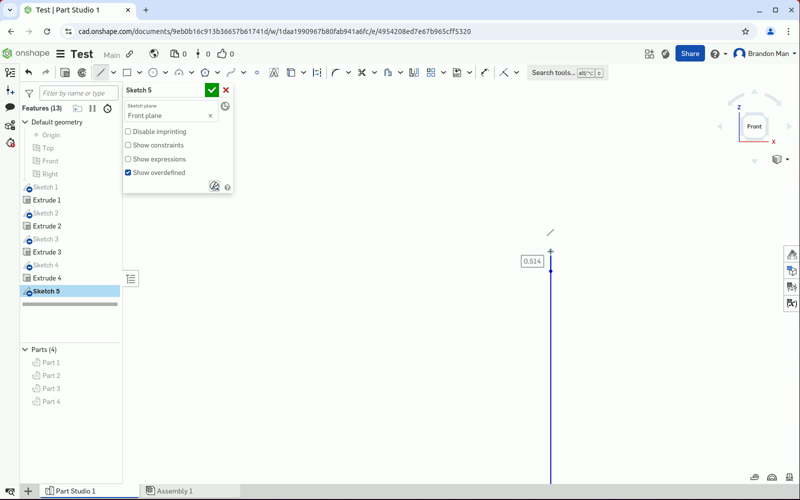
scroll(-6)
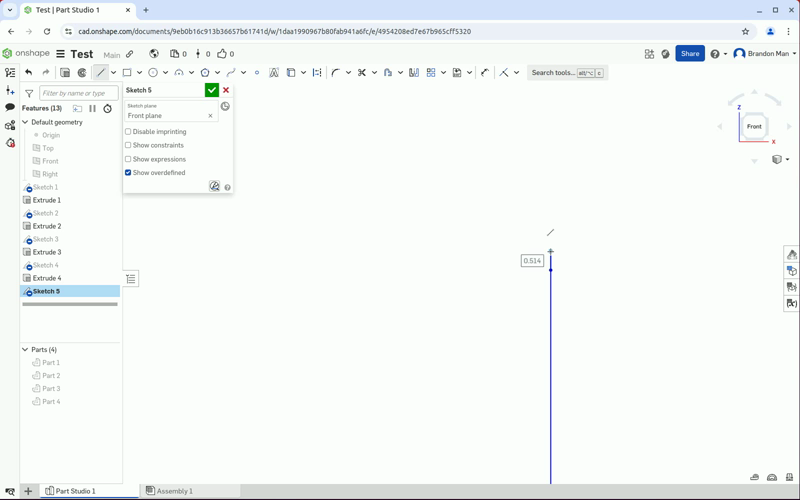
scroll(-6)
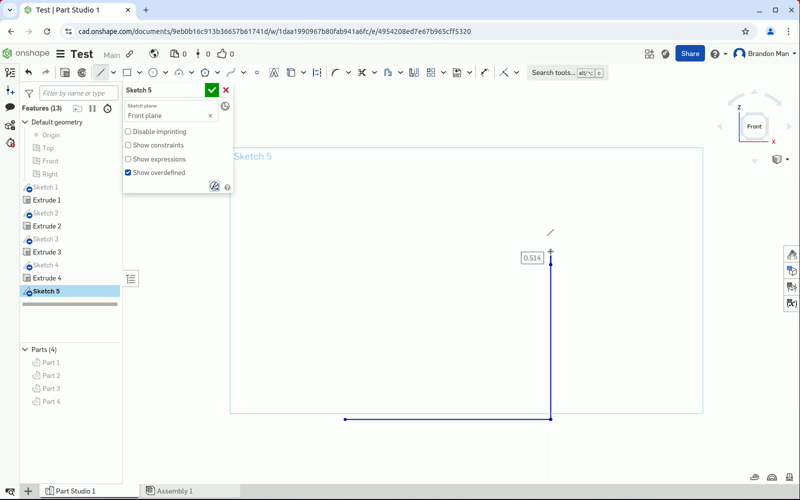
scroll(-6)
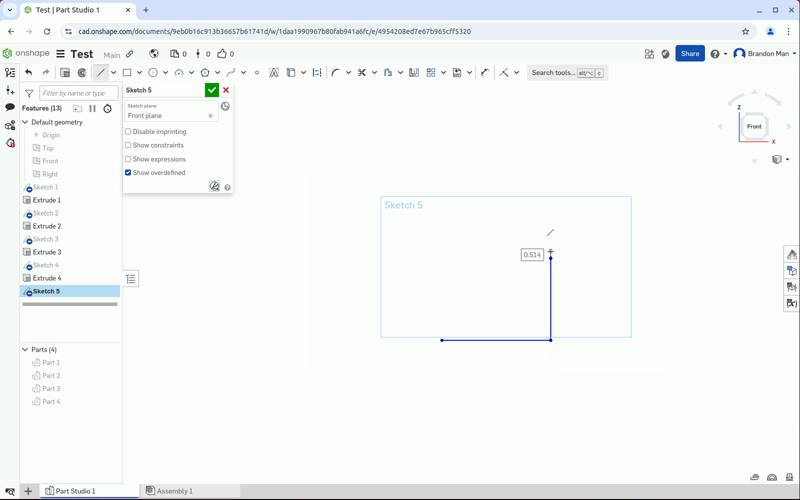
scroll(-6)
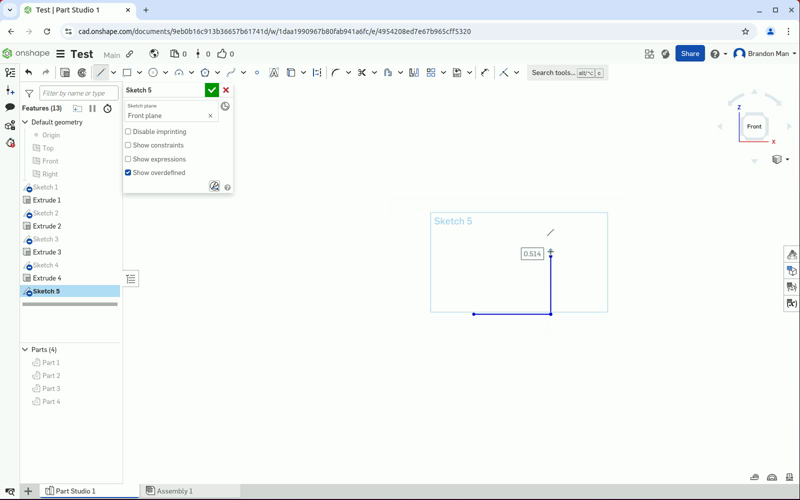
scroll(-6)
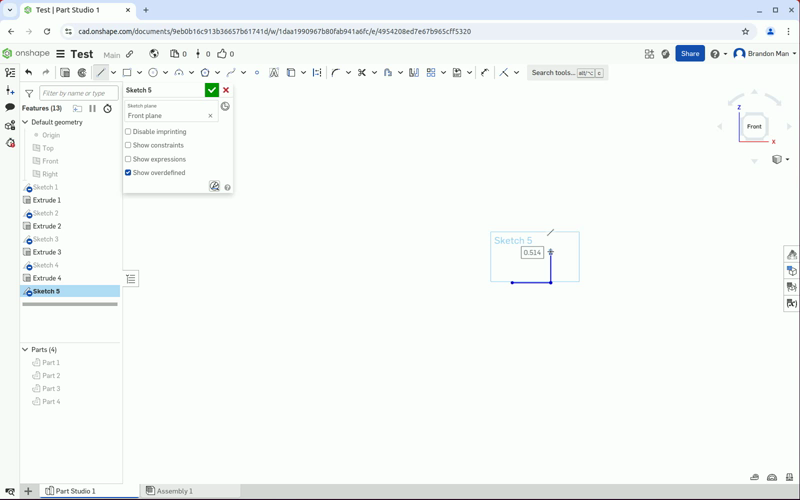
key_up(shift)
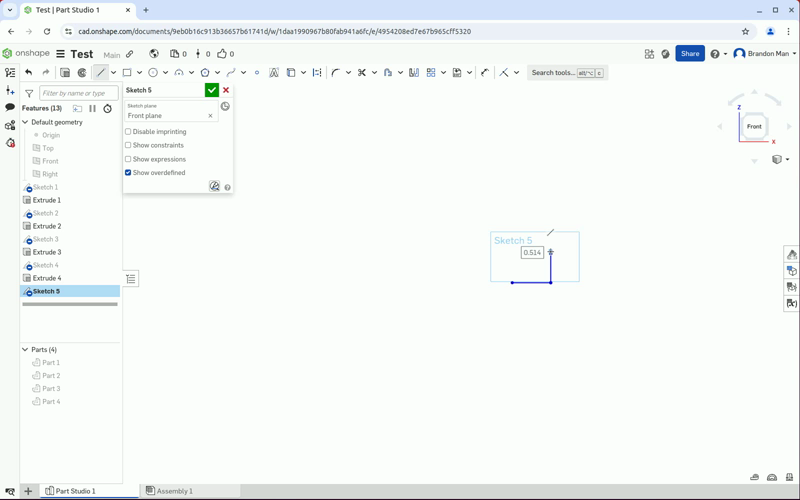
key_down(shift)
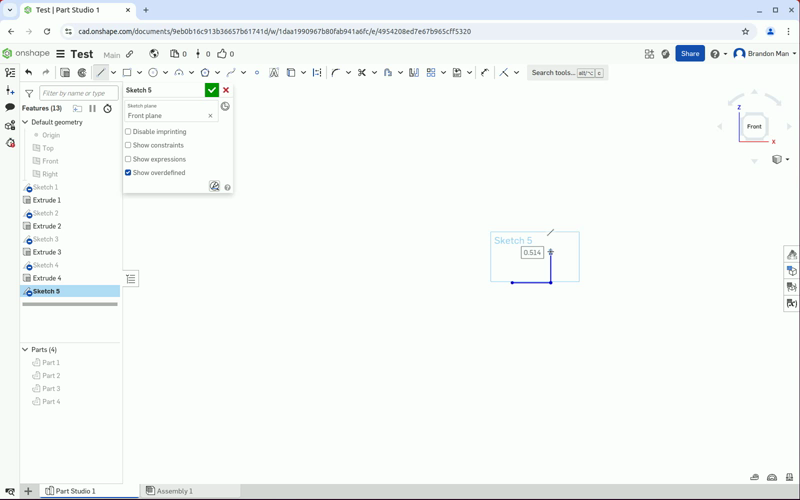
mouse_move(580, 251)
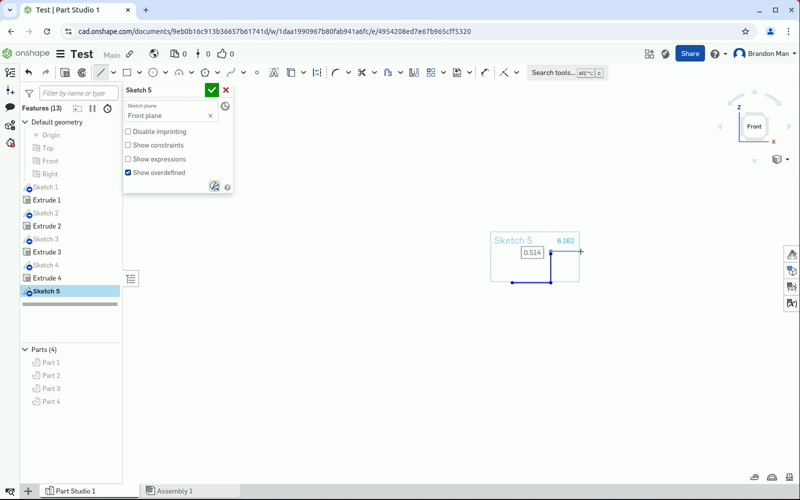
mouse_move(512, 251)
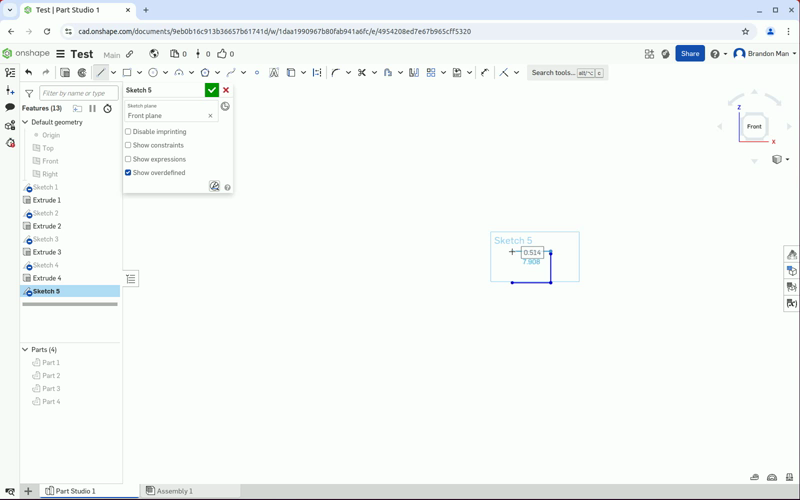
click(512, 251)
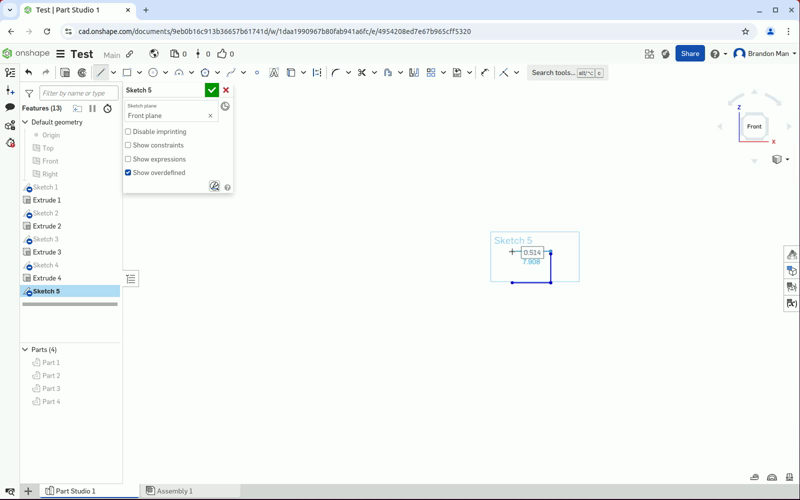
key_up(shift)
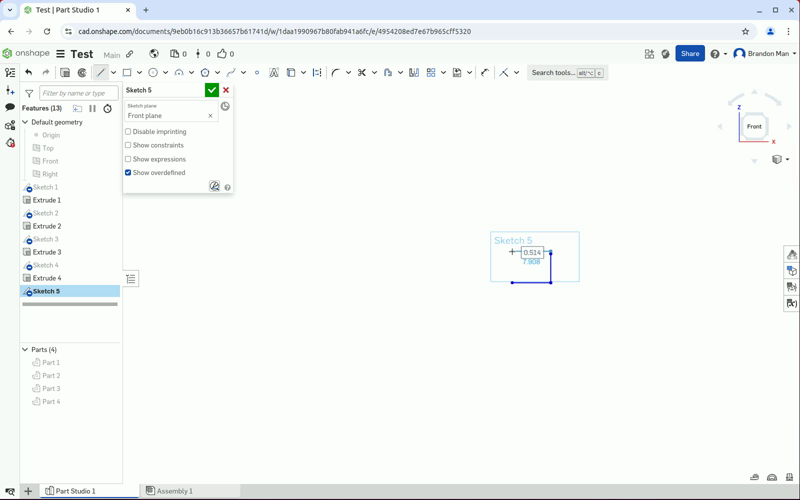
mouse_move(542, 251)
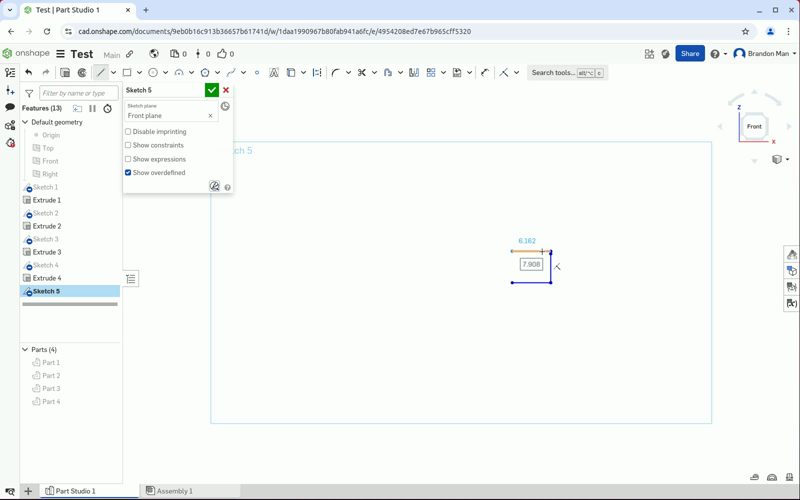
key_down(shift)
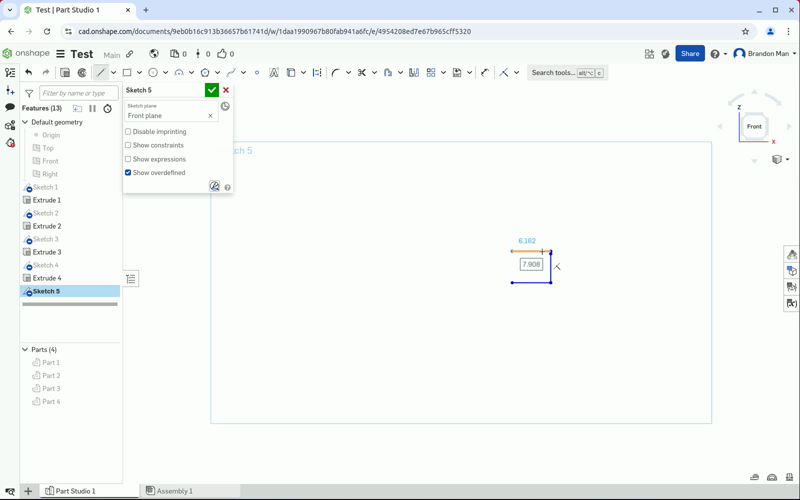
mouse_move(512, 282)
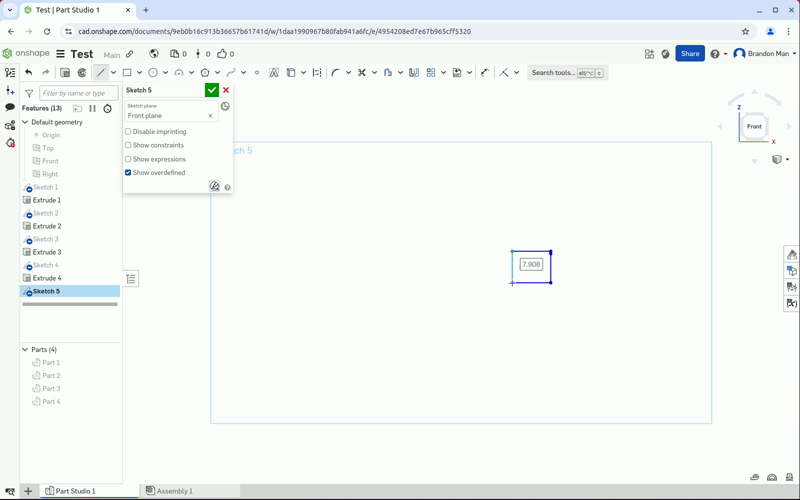
key_up(shift)
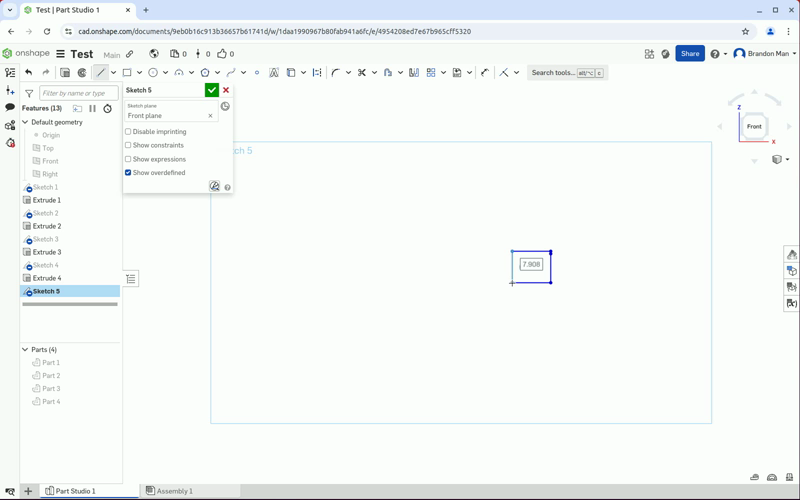
click(512, 282)
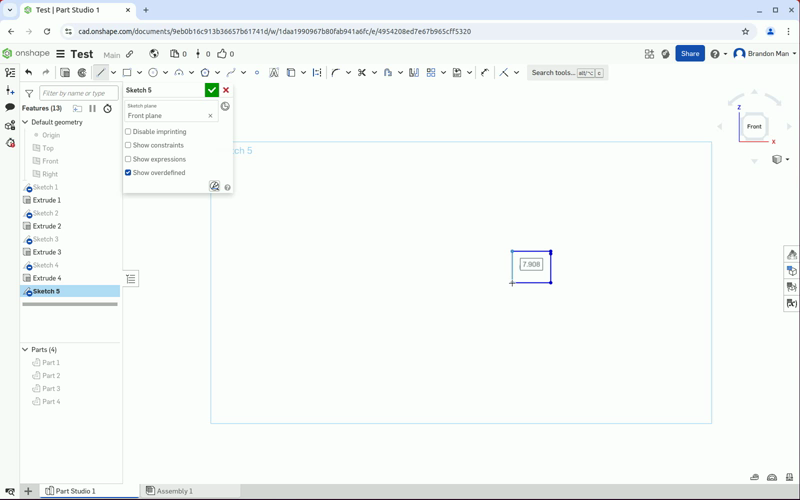
key(esc)
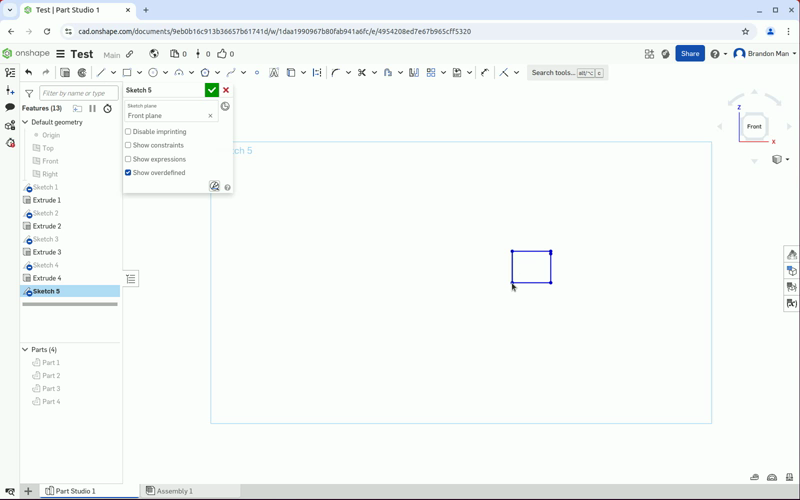
mouse_move(516, 274)
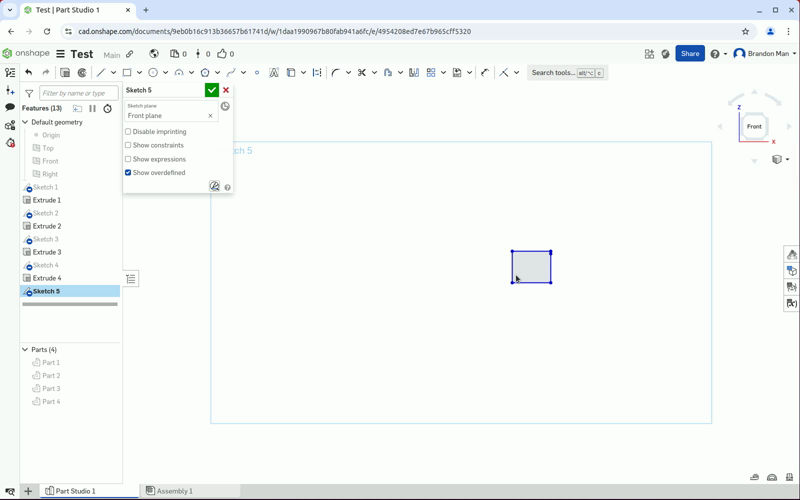
scroll(6)
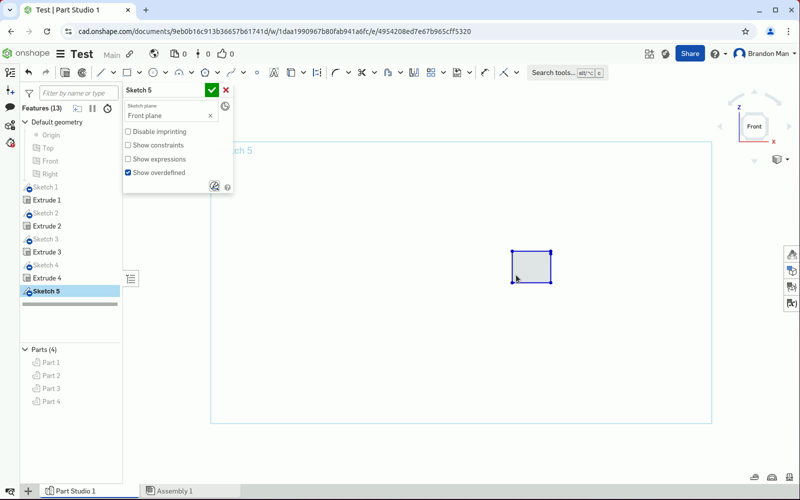
scroll(6)
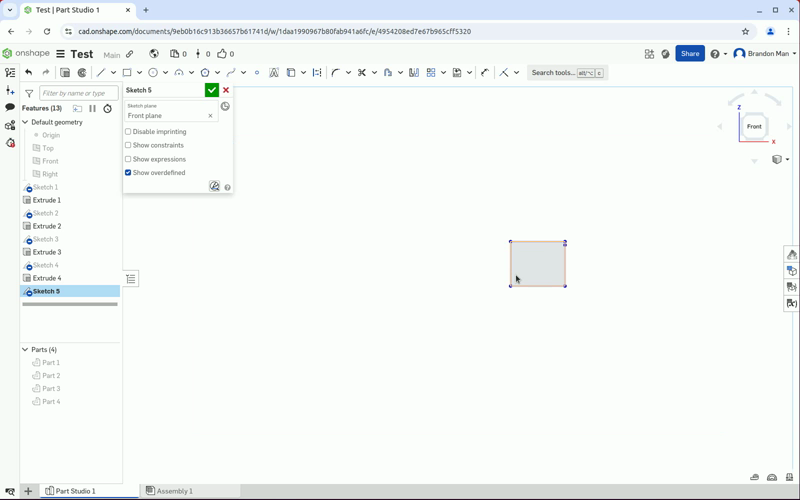
scroll(6)
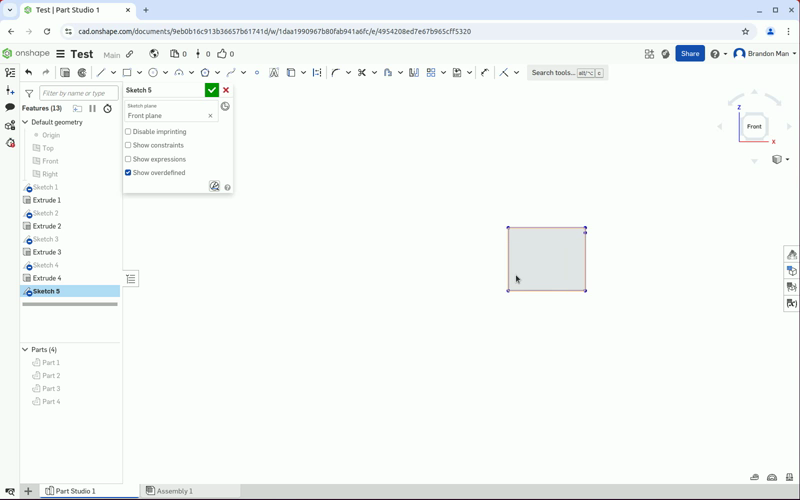
scroll(6)
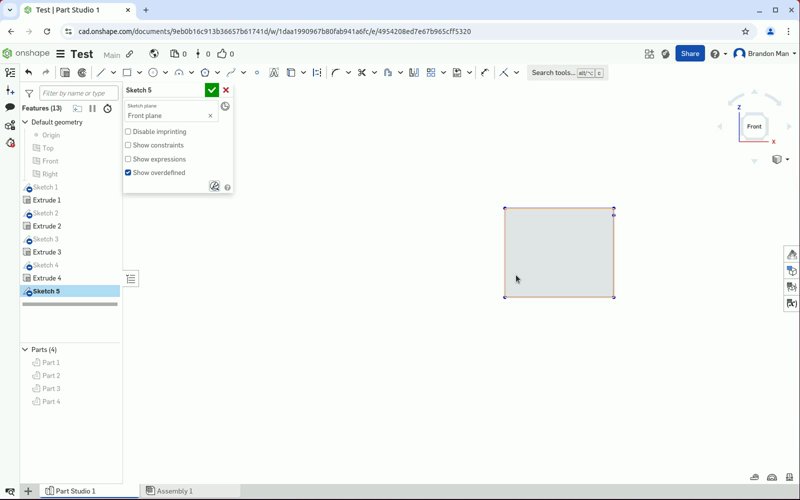
scroll(6)
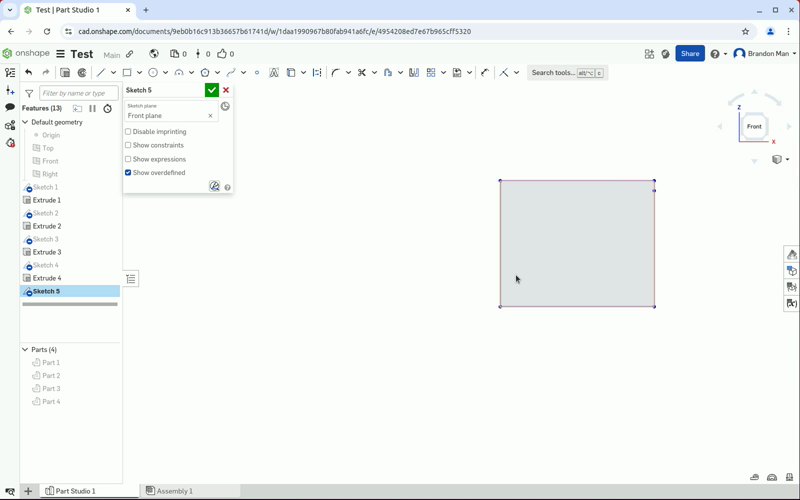
scroll(6)
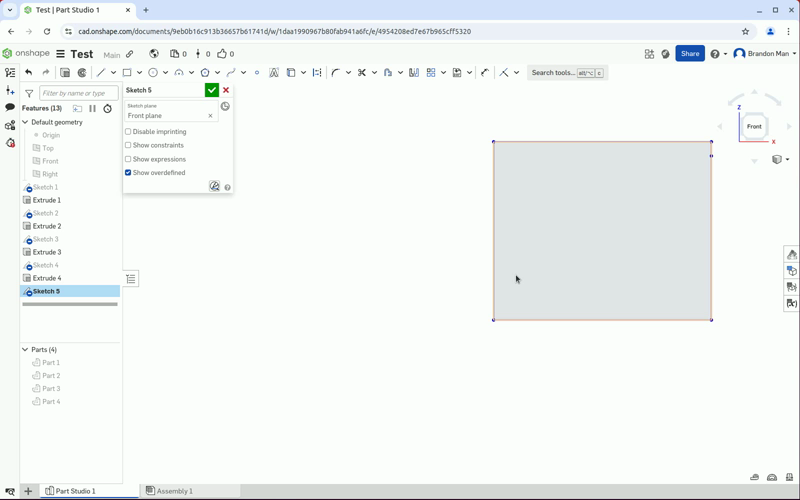
scroll(6)
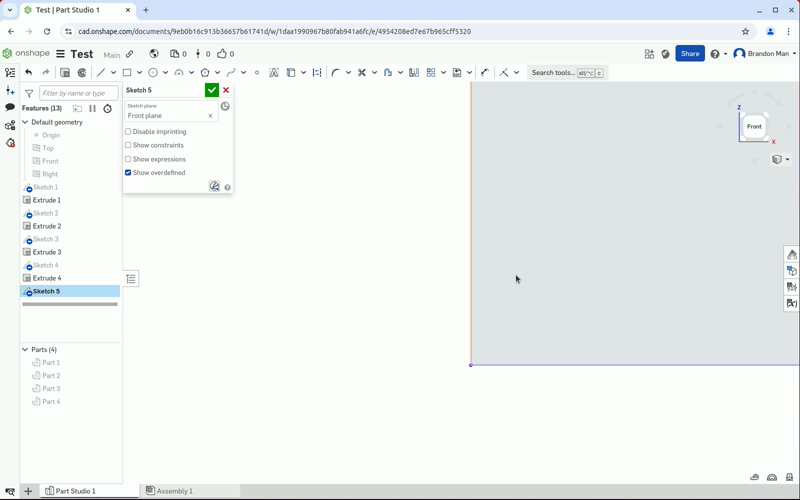
click(516, 274)
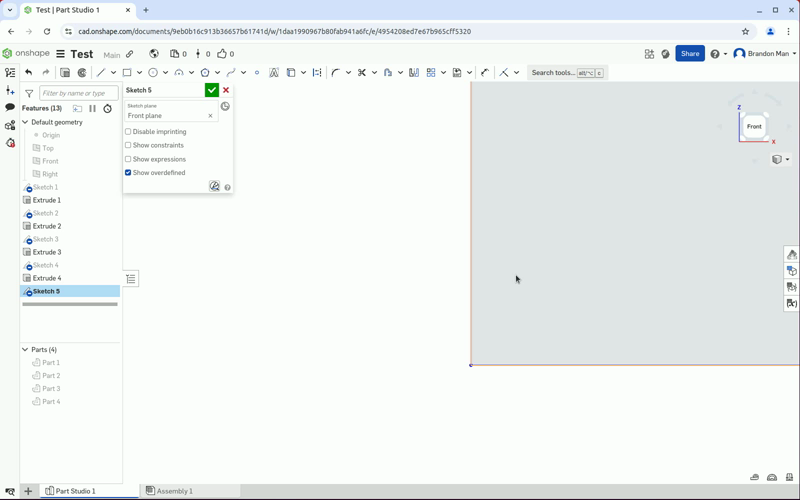
scroll(-6)
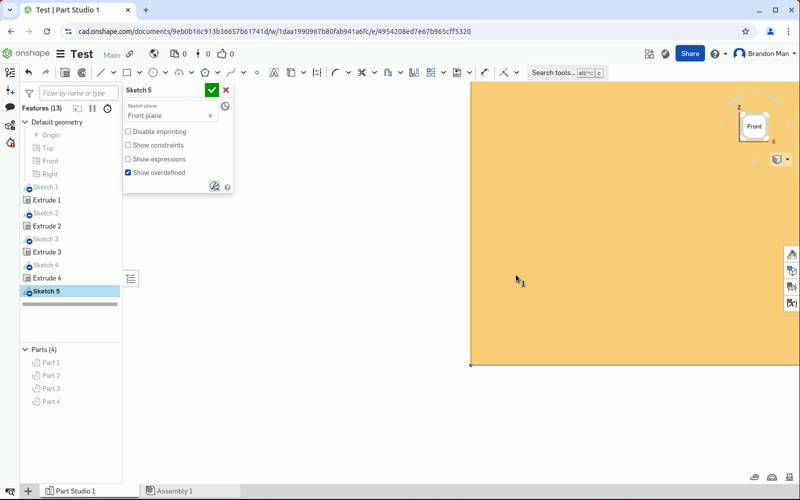
scroll(-6)
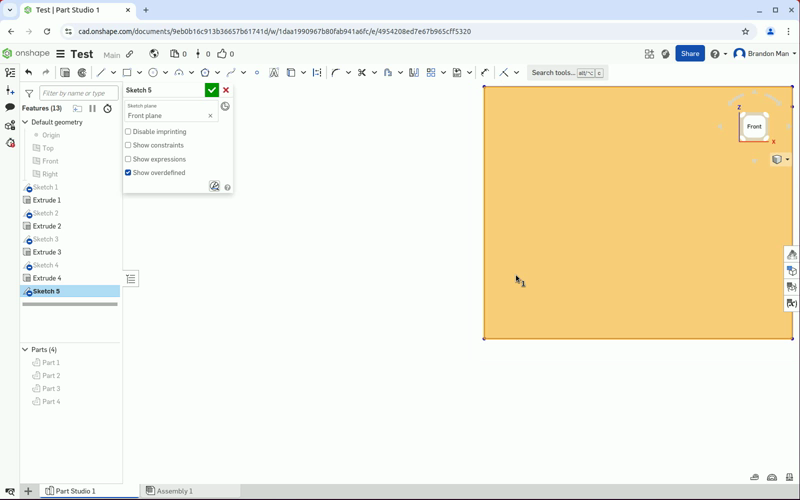
scroll(-6)
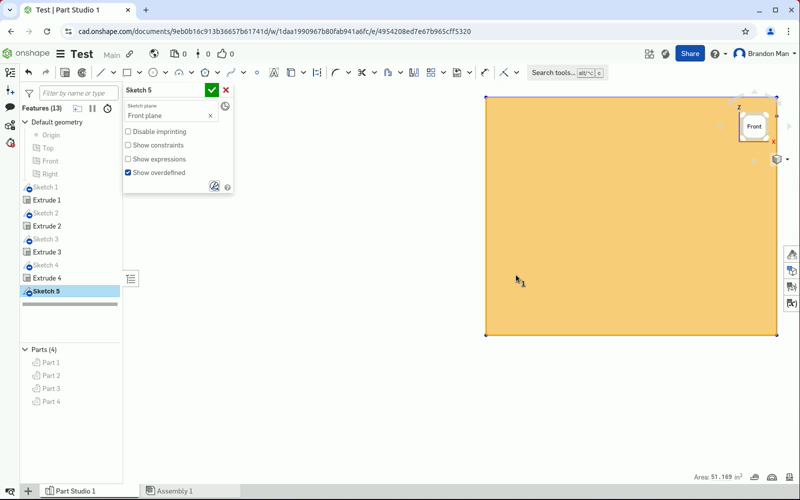
scroll(-6)
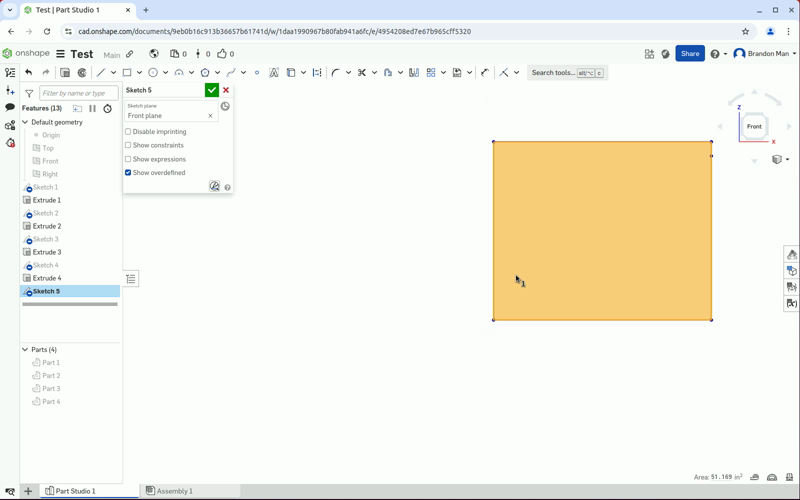
scroll(-6)
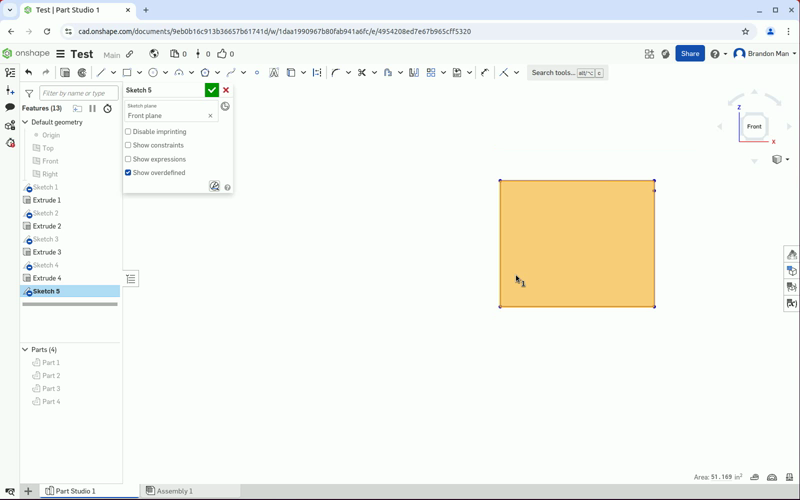
scroll(-6)
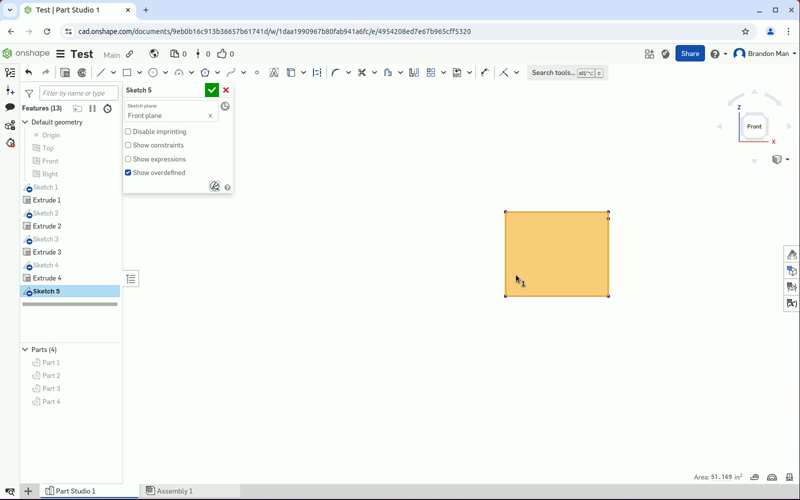
scroll(-6)
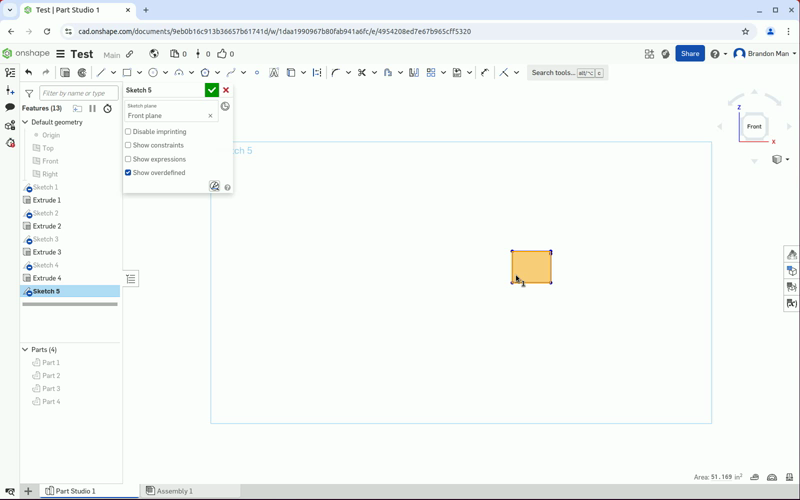
mouse_move(73, 352)
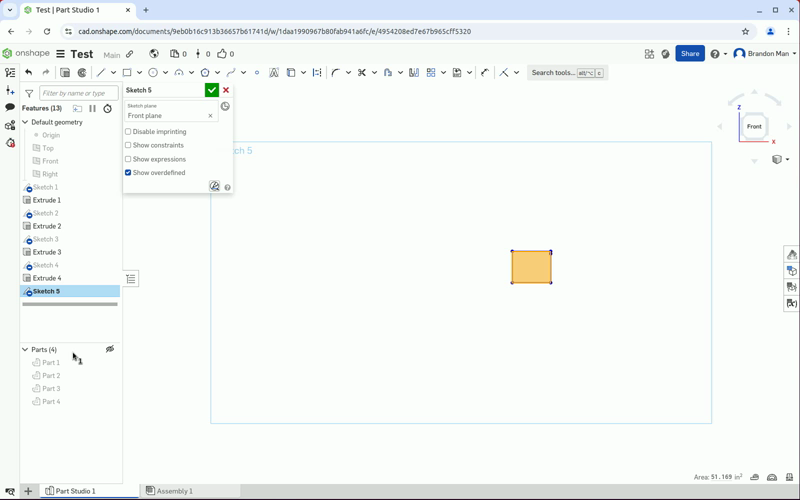
key(shift+y)
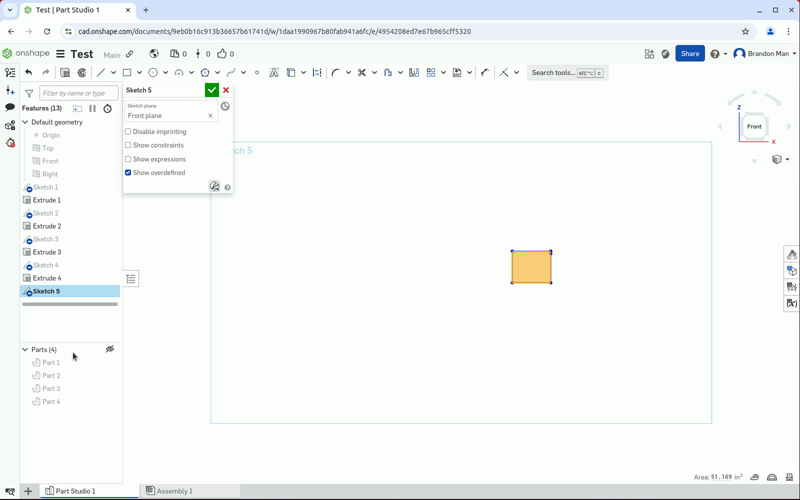
key(shift+e)
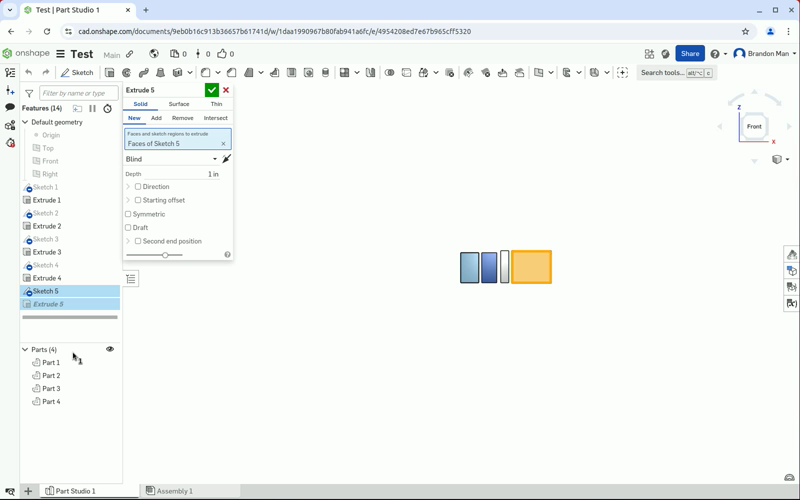
mouse_move(143, 106)
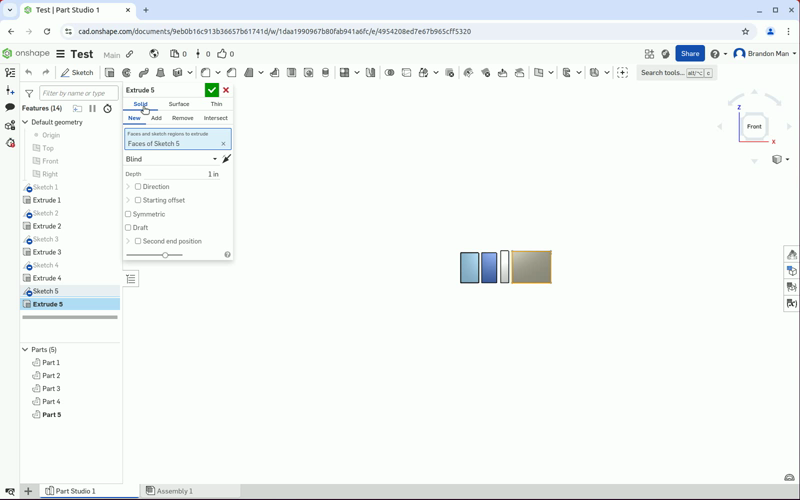
click(143, 106)
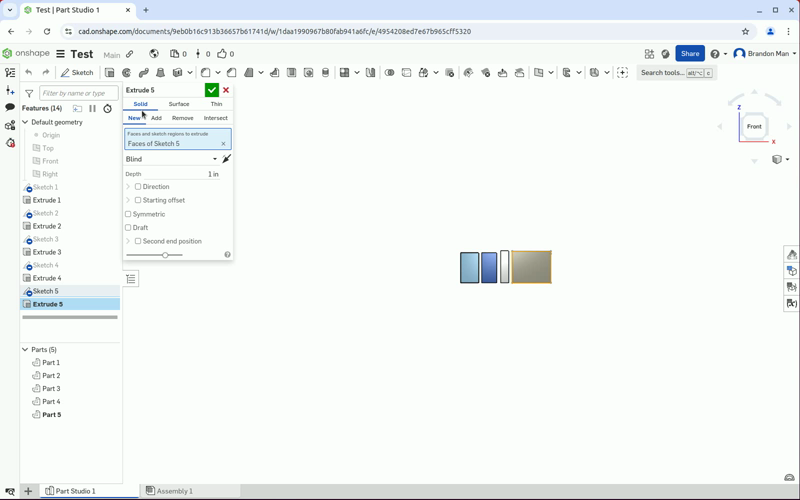
mouse_move(137, 120)
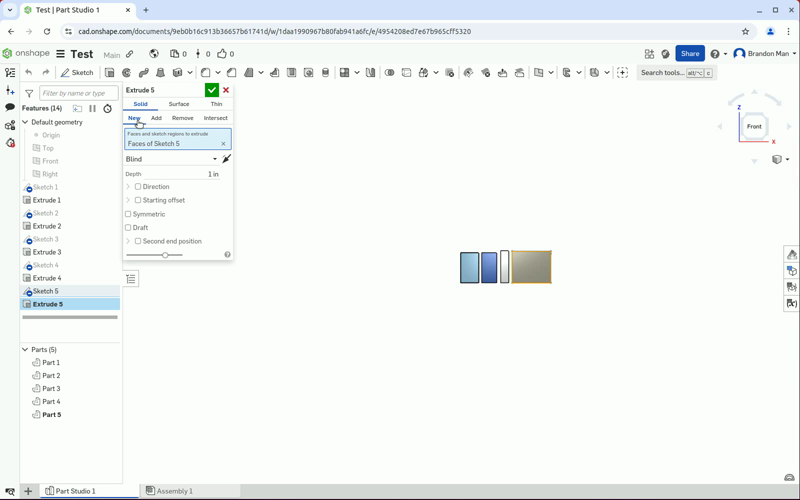
click(137, 120)
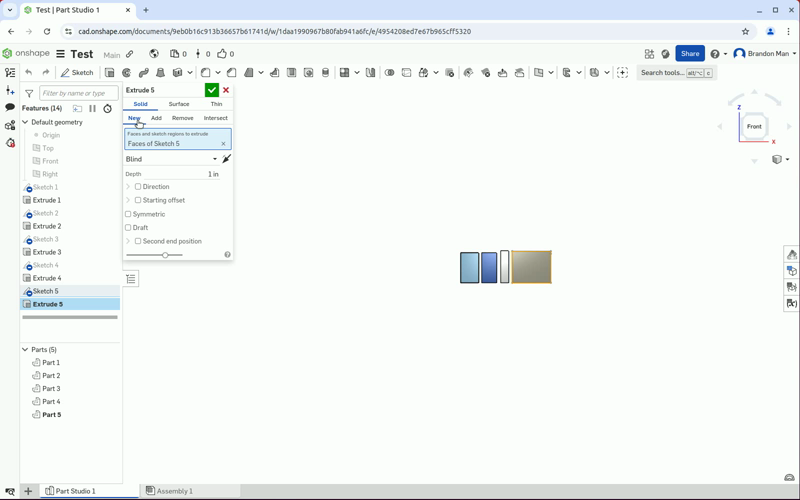
key(tab, 4)
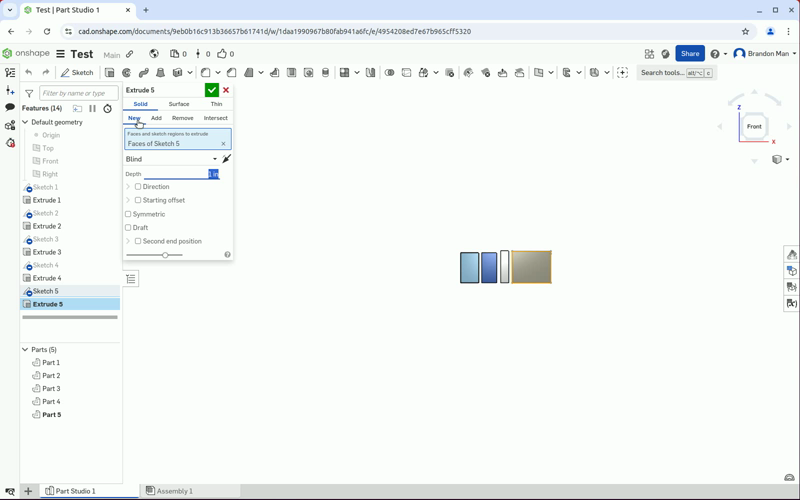
text(-0.241)
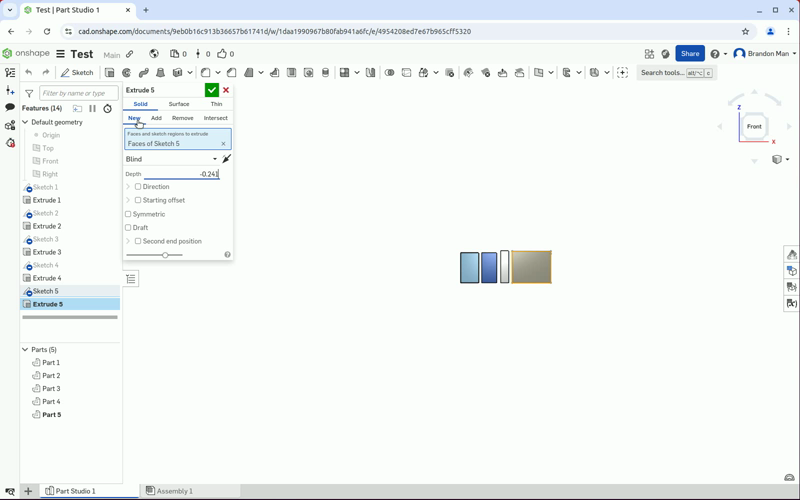
key(enter)
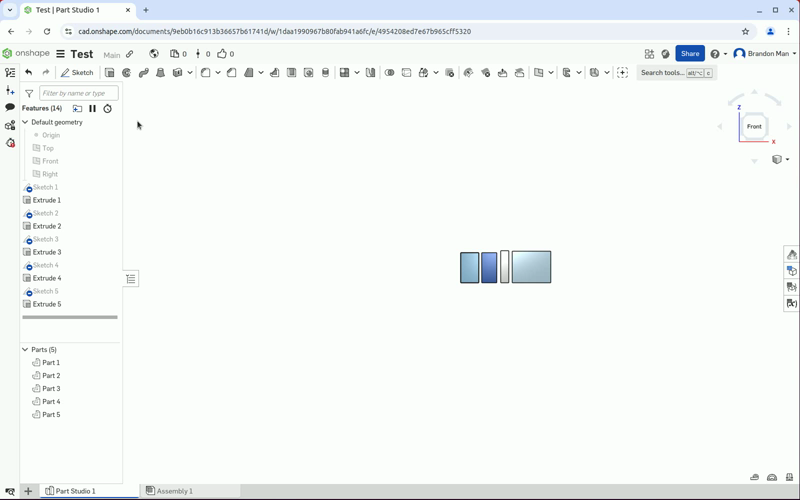
key(shift+h)
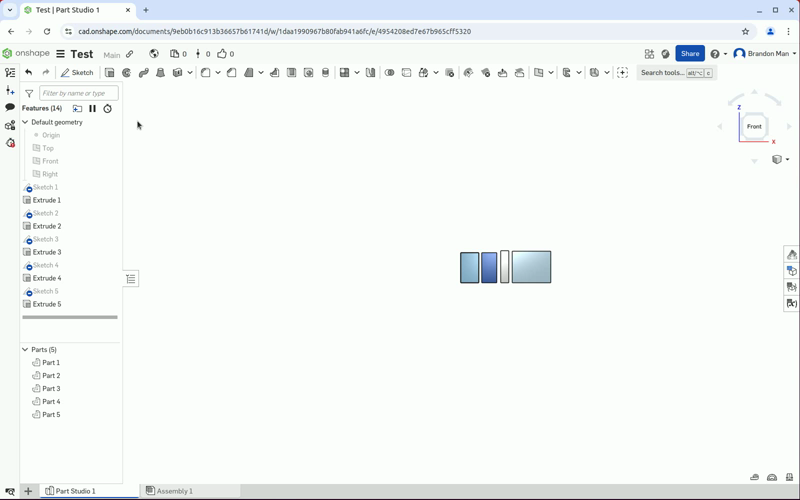
key(shift+h)
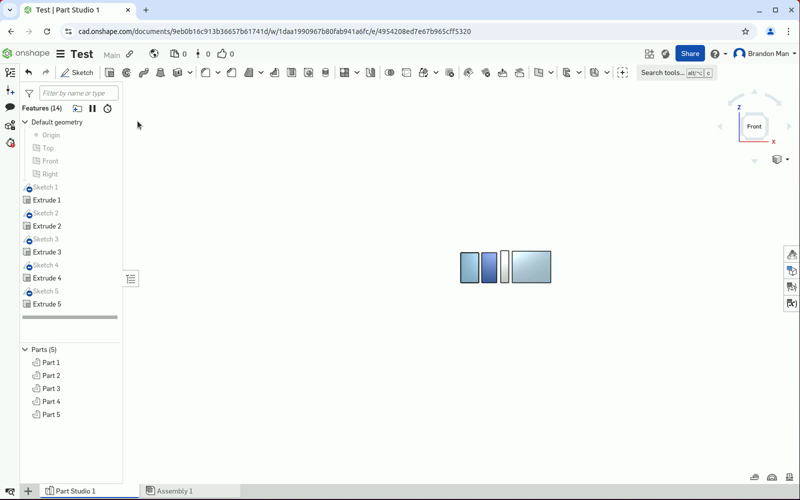
mouse_move(73, 189)
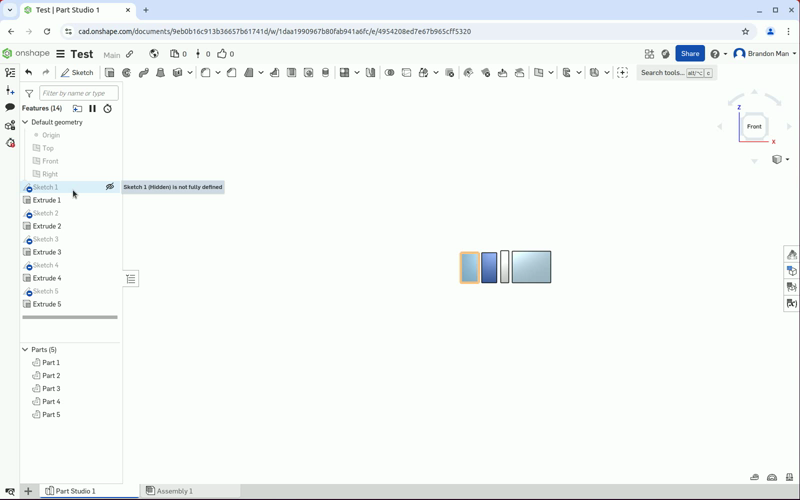
click(73, 189)
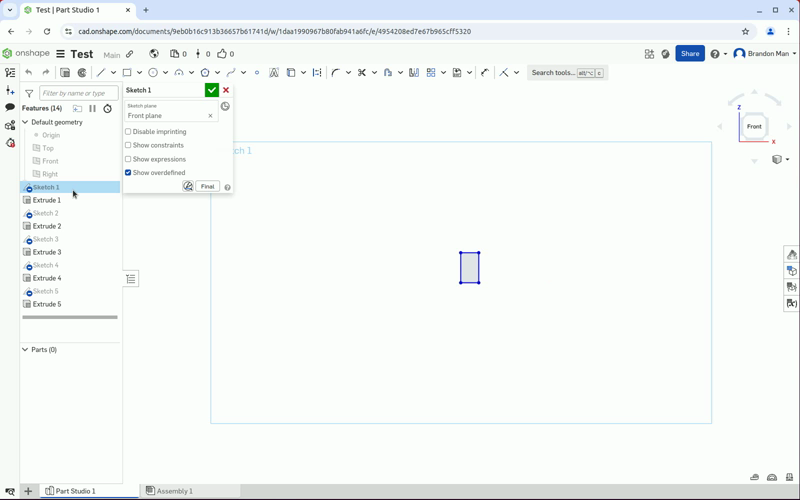
mouse_move(229, 92)
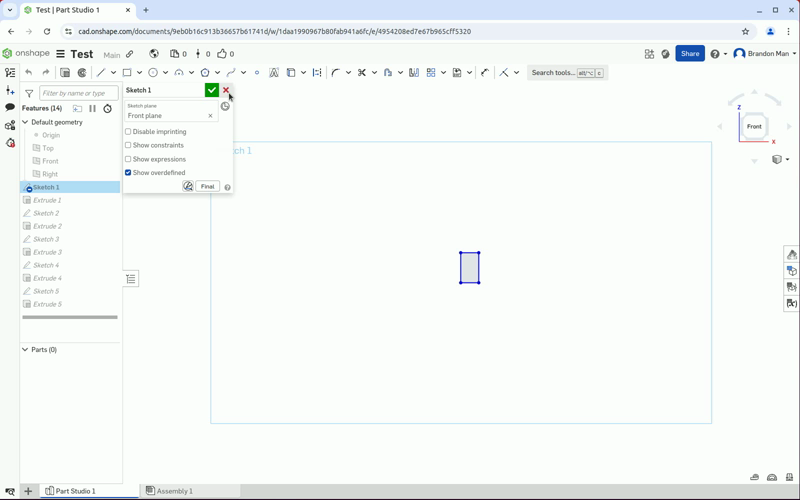
click(229, 92)
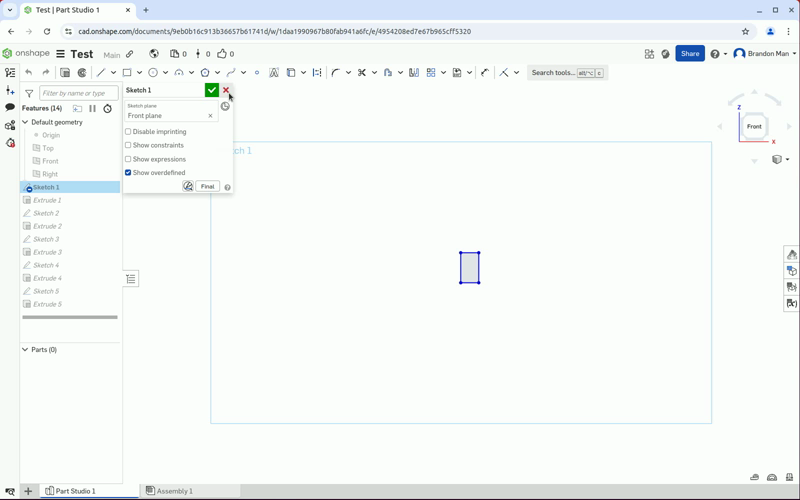
key(shift+s)
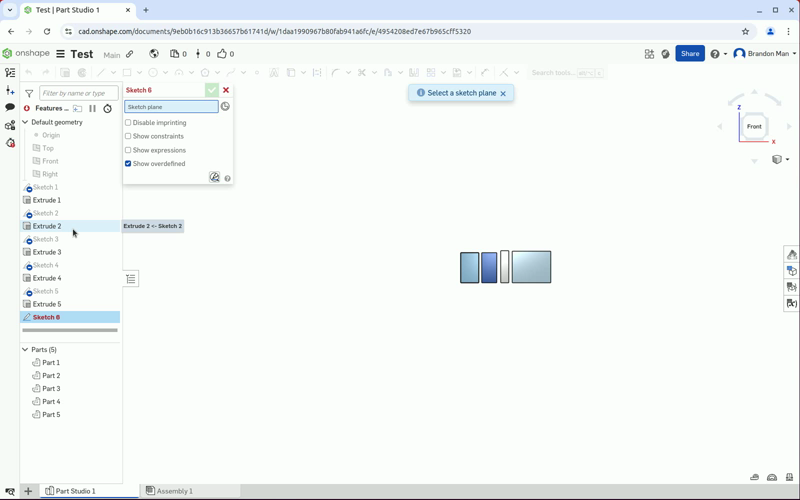
scroll(3)
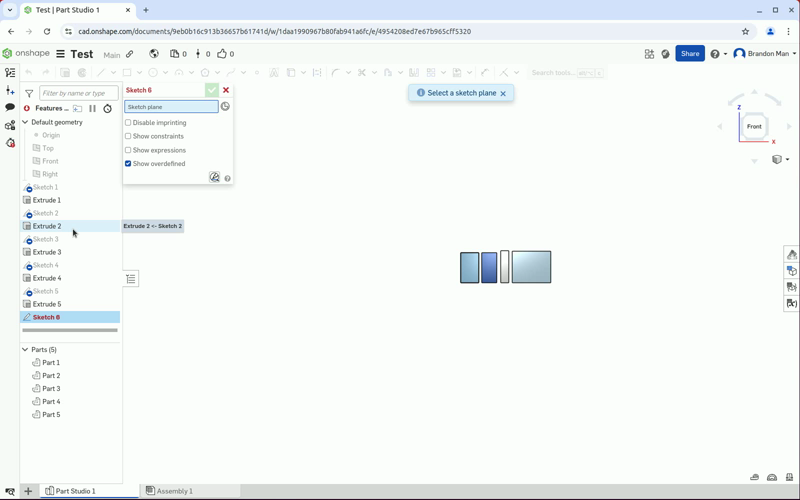
mouse_move(73, 163)
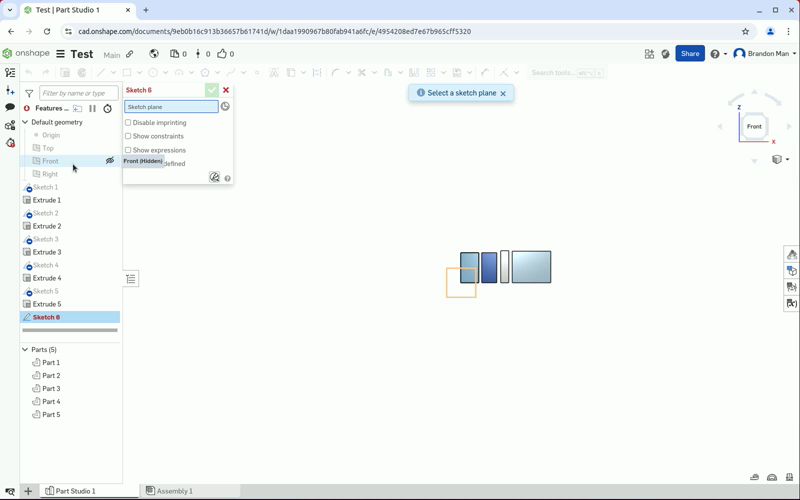
click(73, 163)
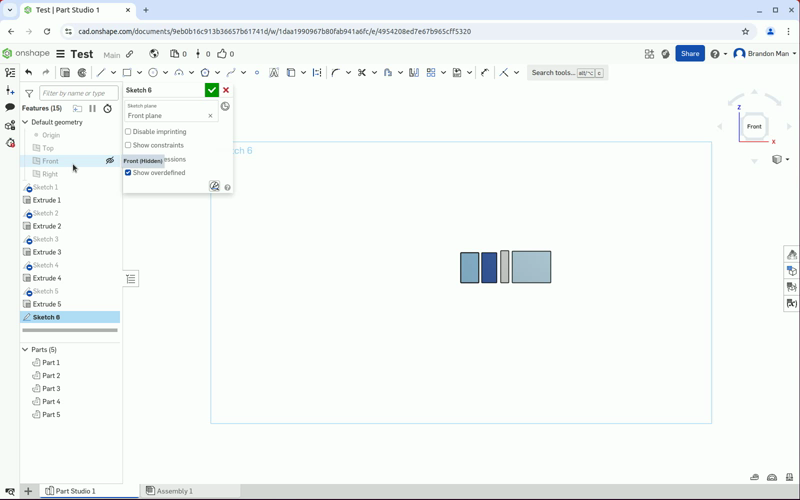
mouse_move(73, 352)
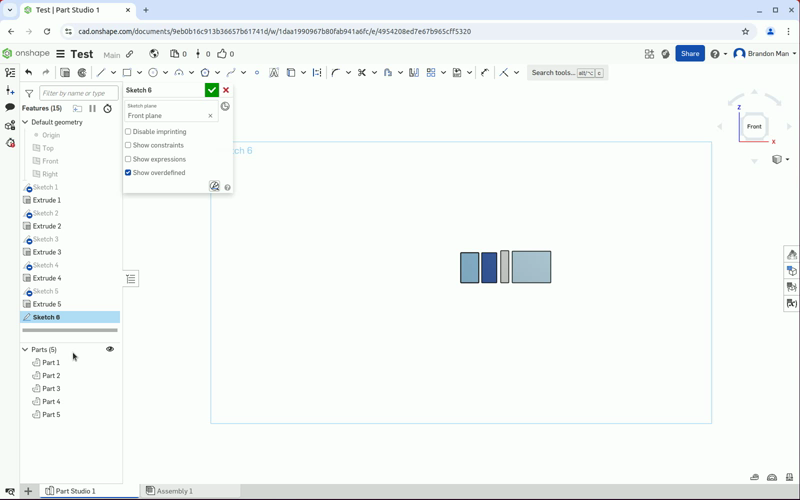
key(y)
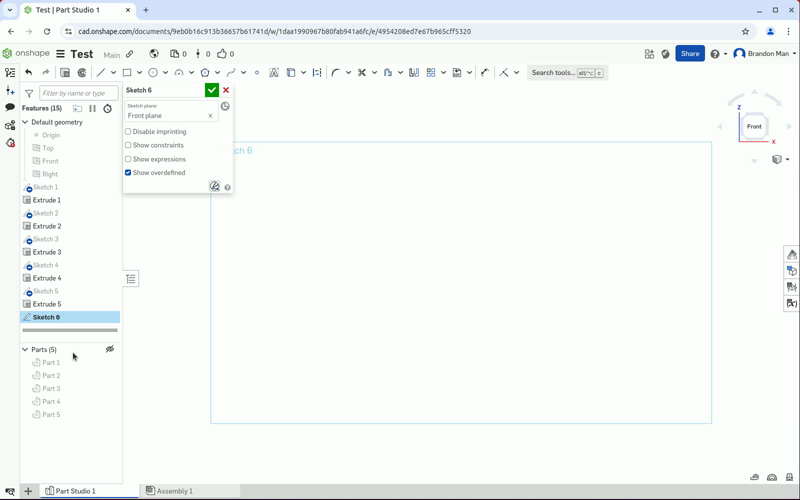
key(l)
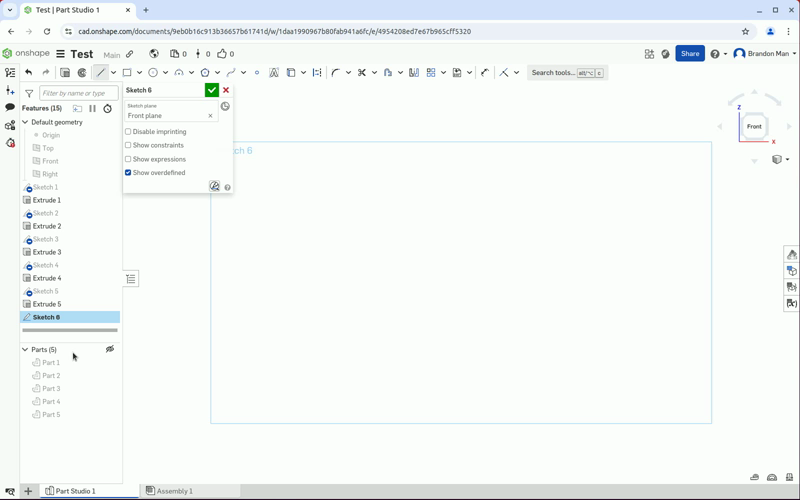
key_down(shift)
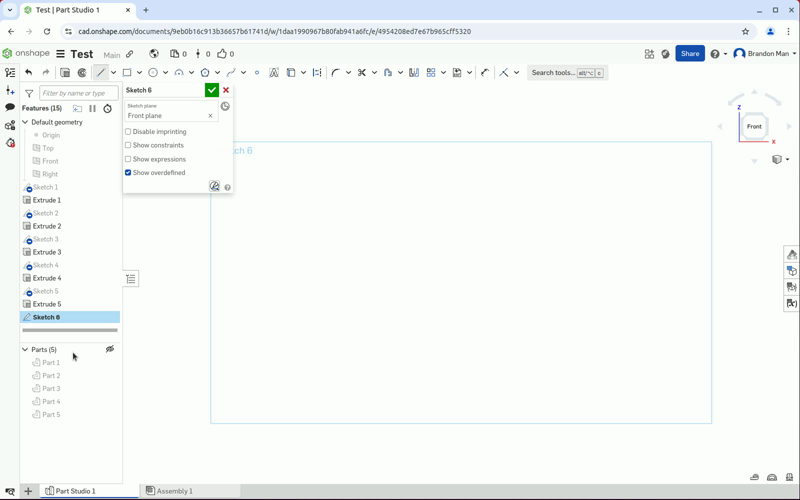
mouse_move(553, 282)
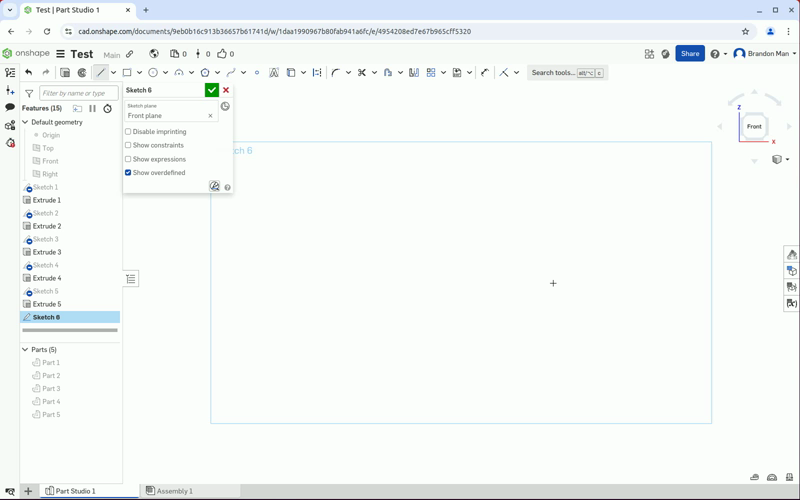
click(553, 282)
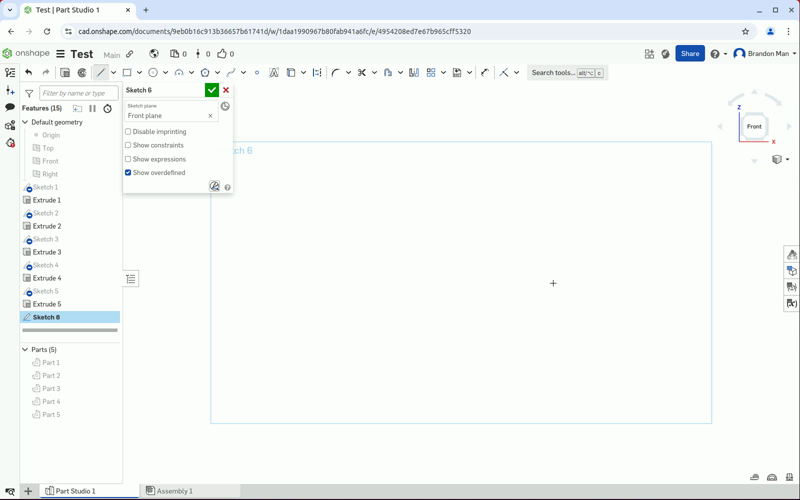
key_up(shift)
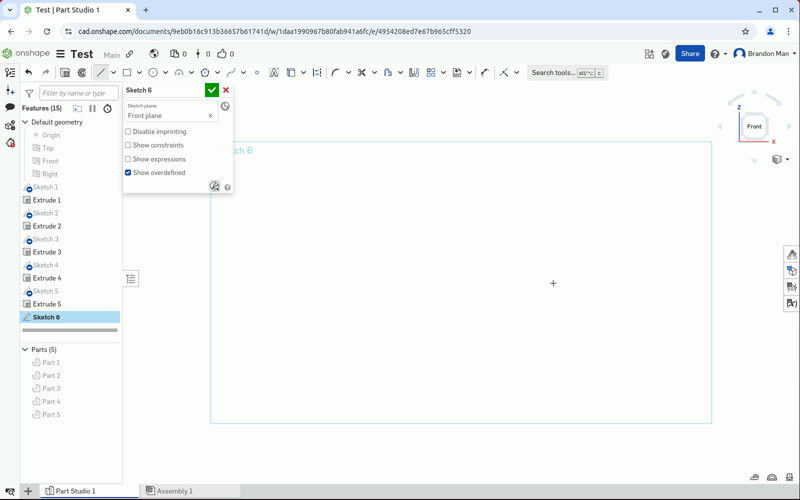
key_down(shift)
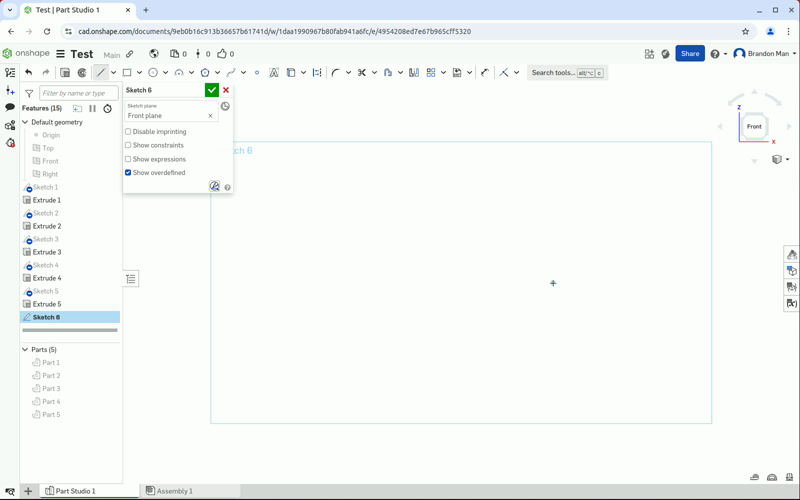
mouse_move(583, 282)
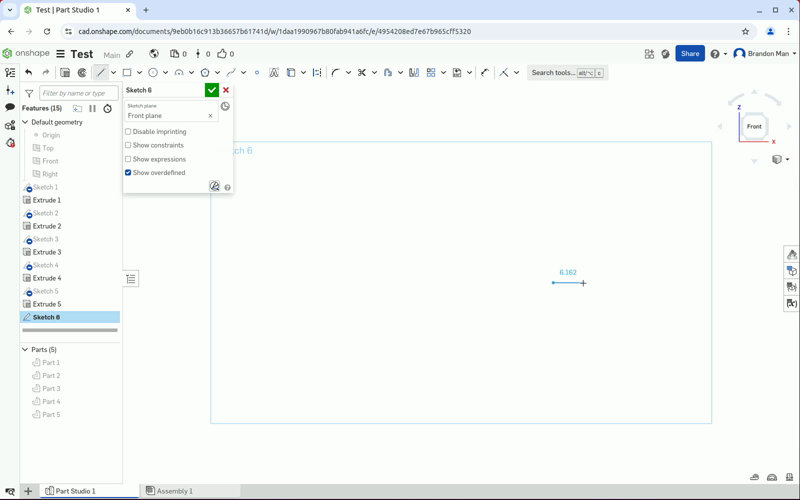
mouse_move(573, 282)
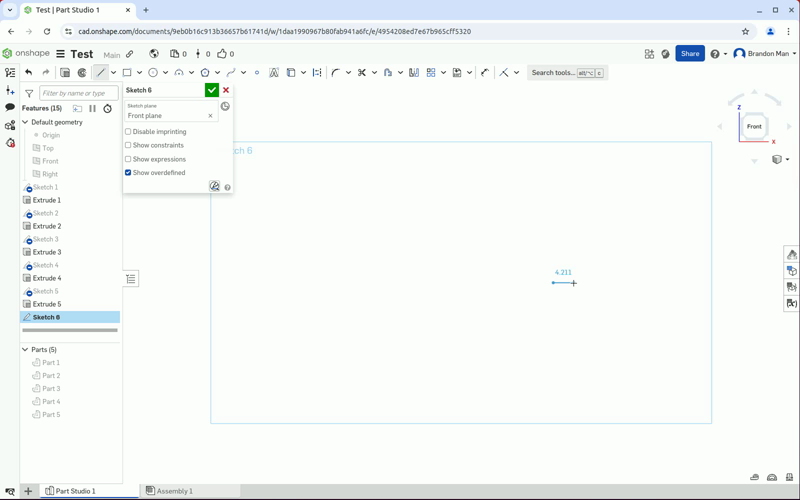
click(573, 282)
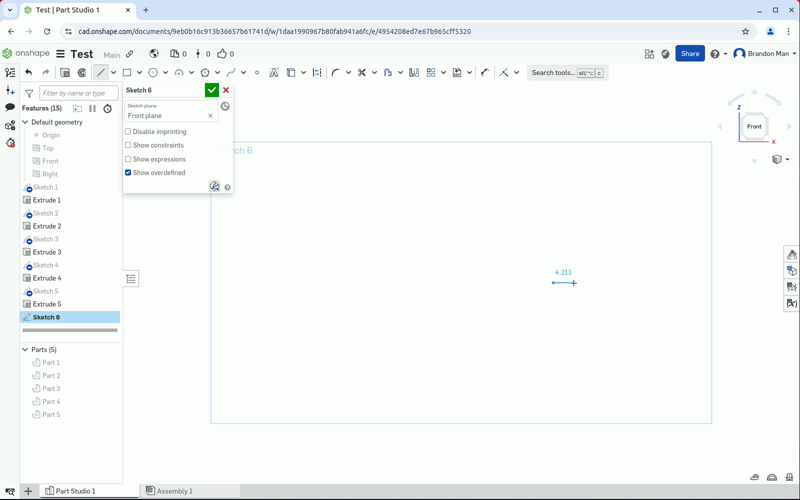
key_up(shift)
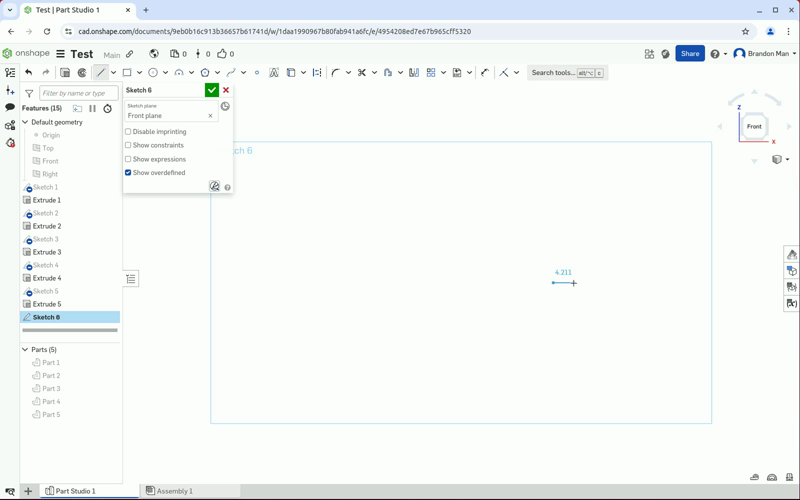
key_down(shift)
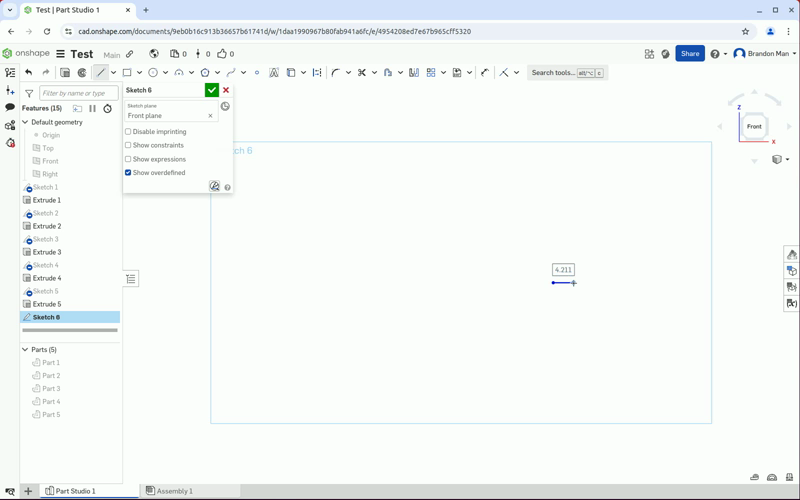
mouse_move(589, 282)
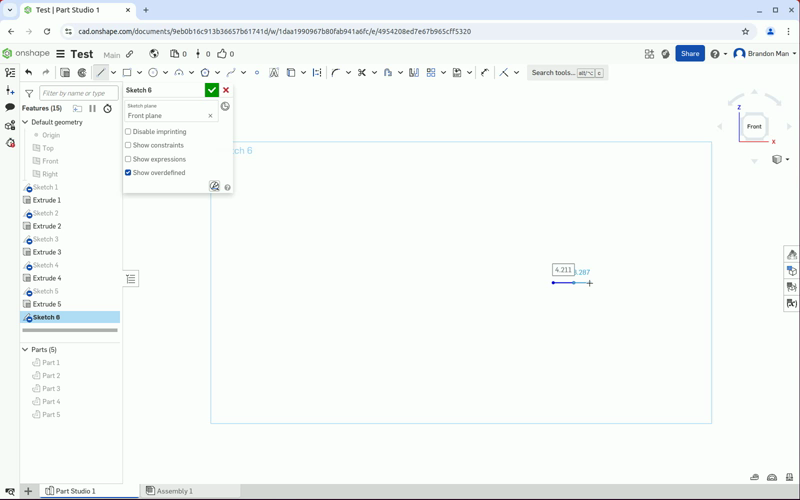
mouse_move(573, 252)
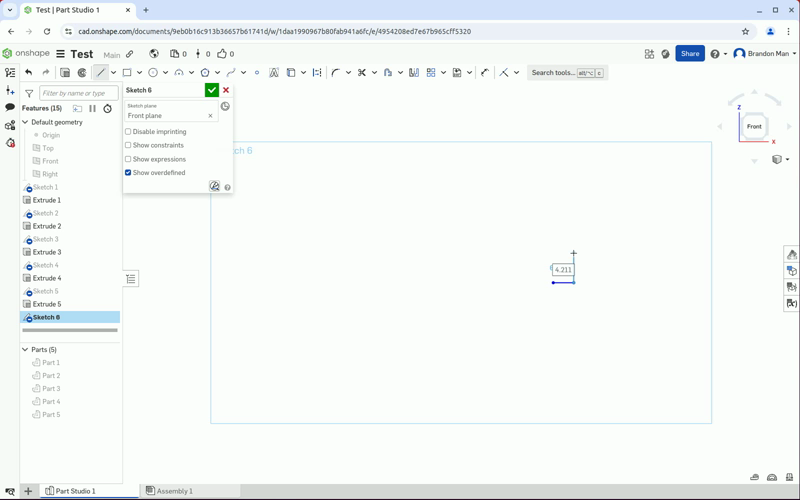
click(573, 252)
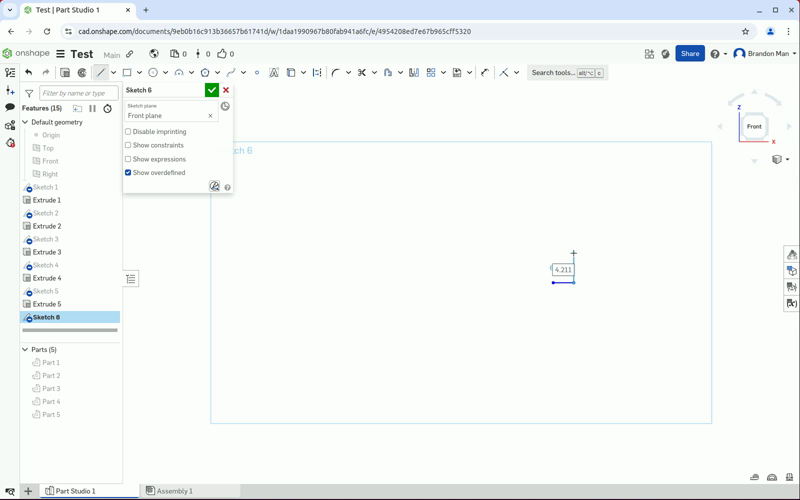
key_up(shift)
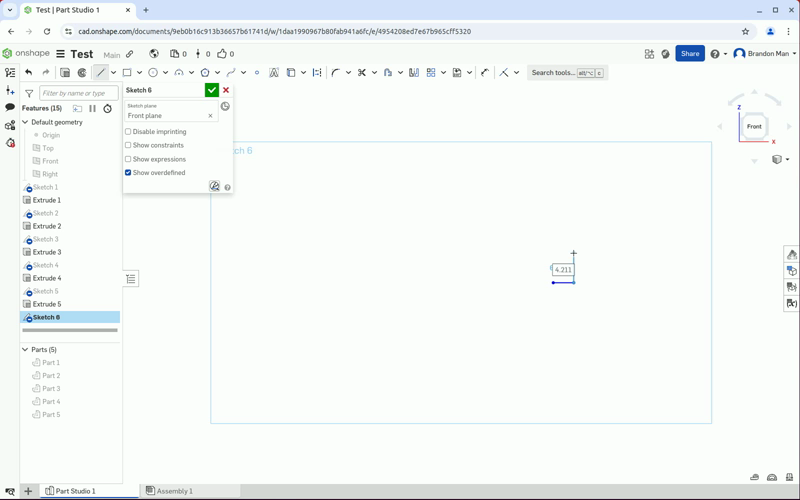
key_down(shift)
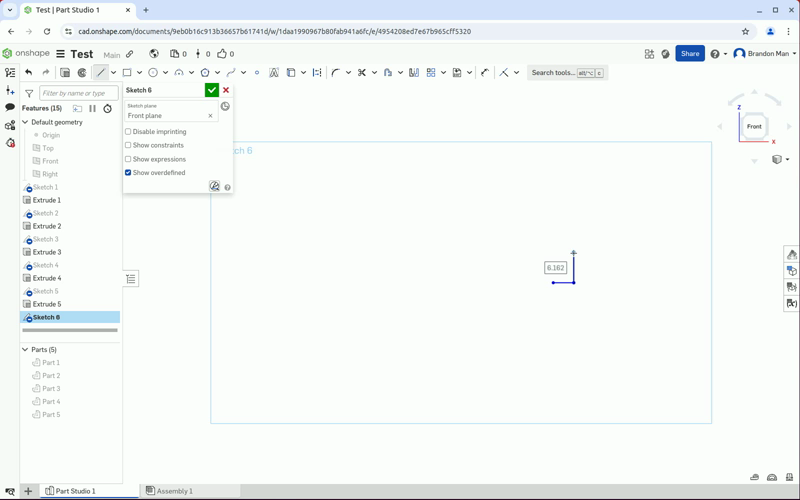
mouse_move(589, 252)
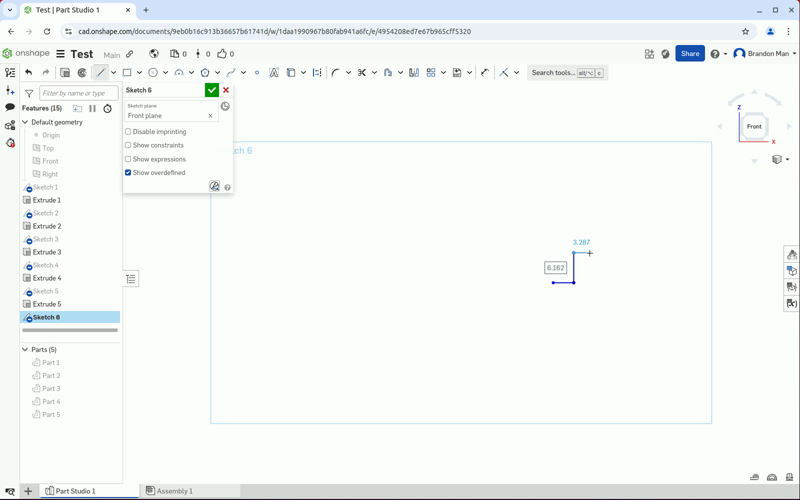
mouse_move(573, 250)
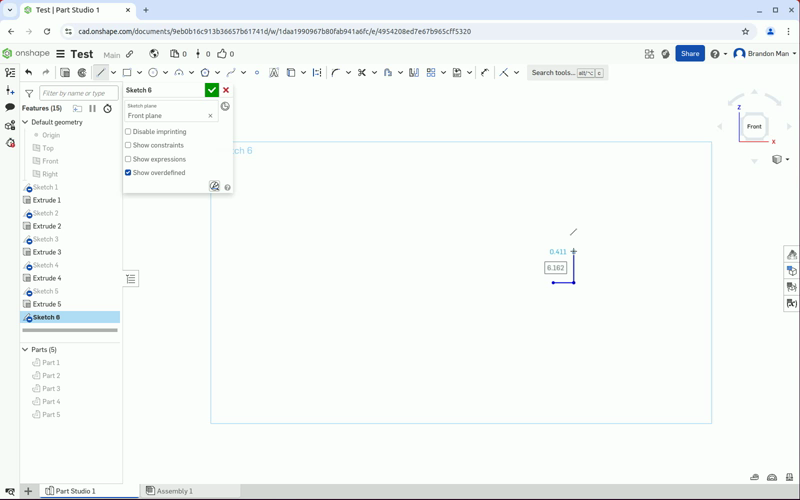
scroll(6)
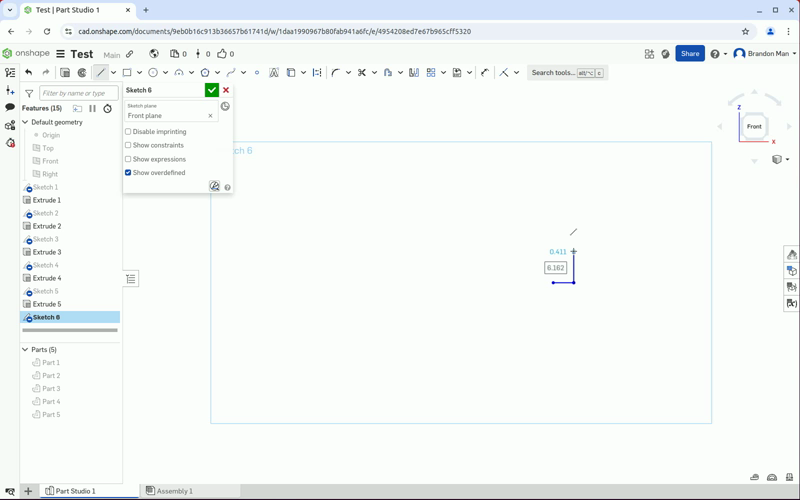
scroll(6)
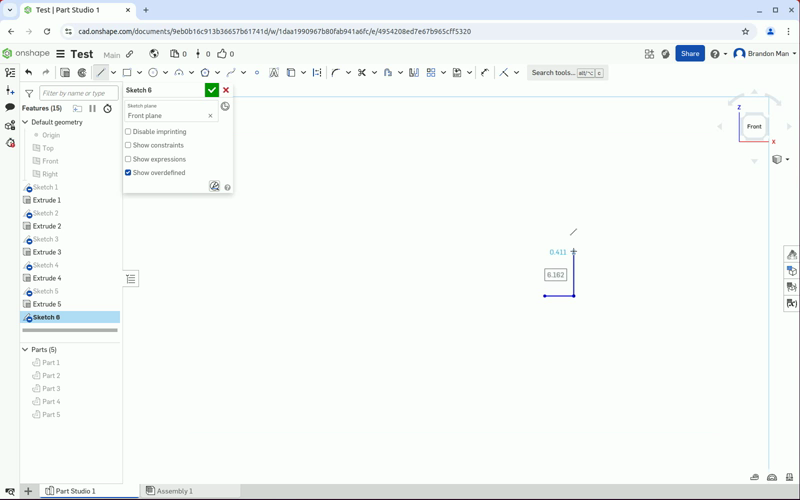
scroll(6)
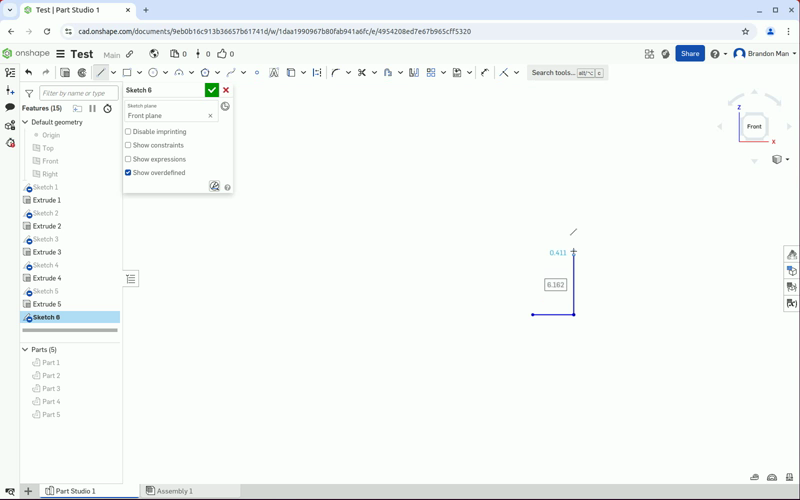
scroll(6)
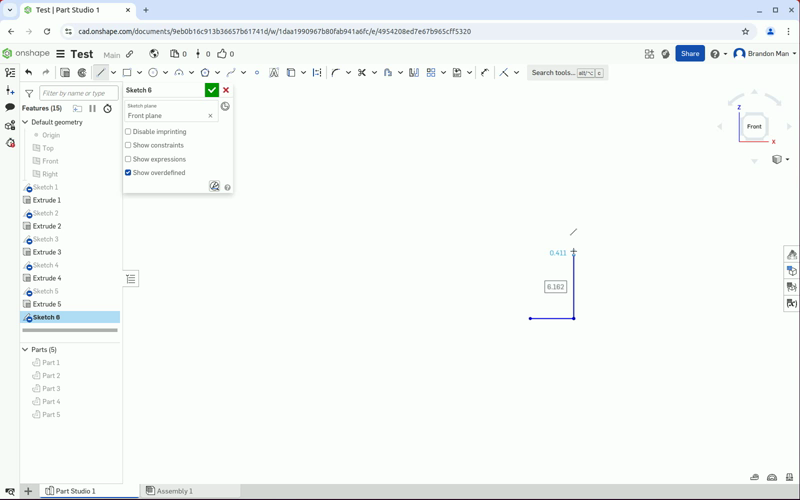
scroll(6)
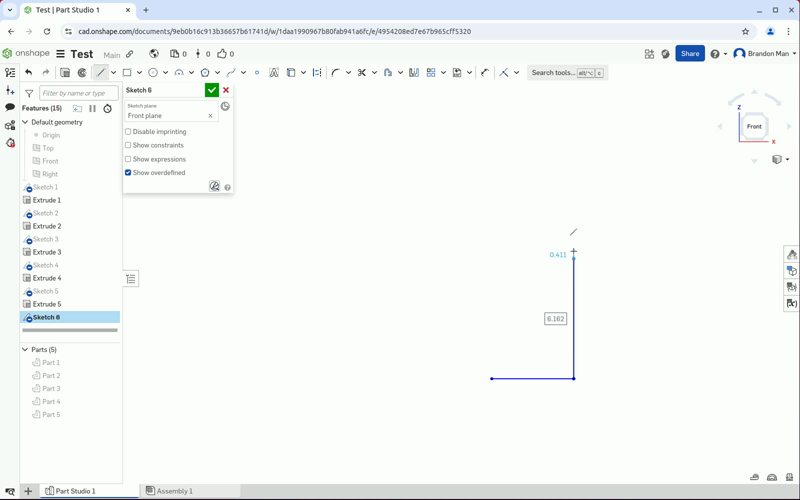
scroll(6)
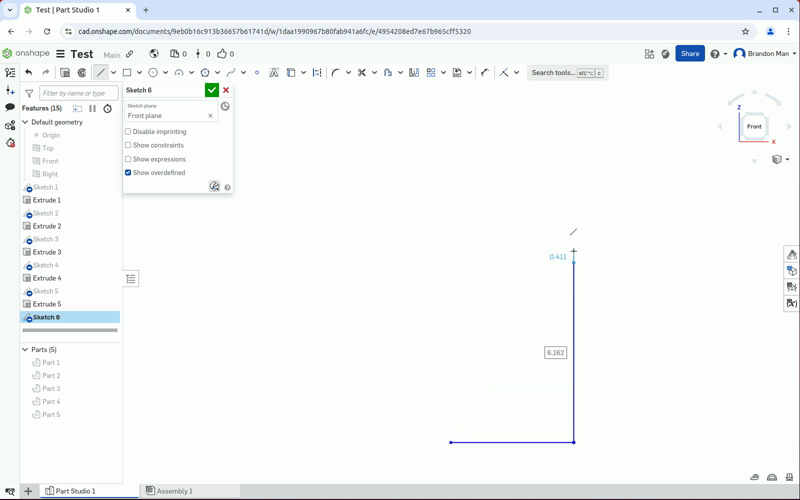
scroll(6)
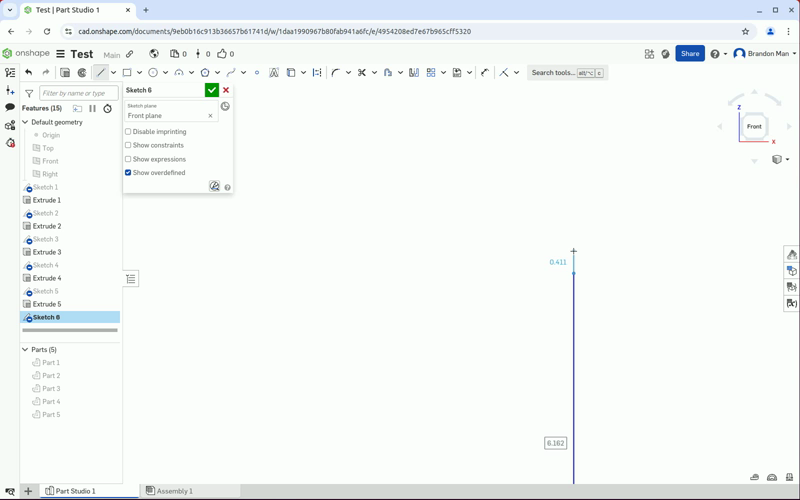
click(573, 250)
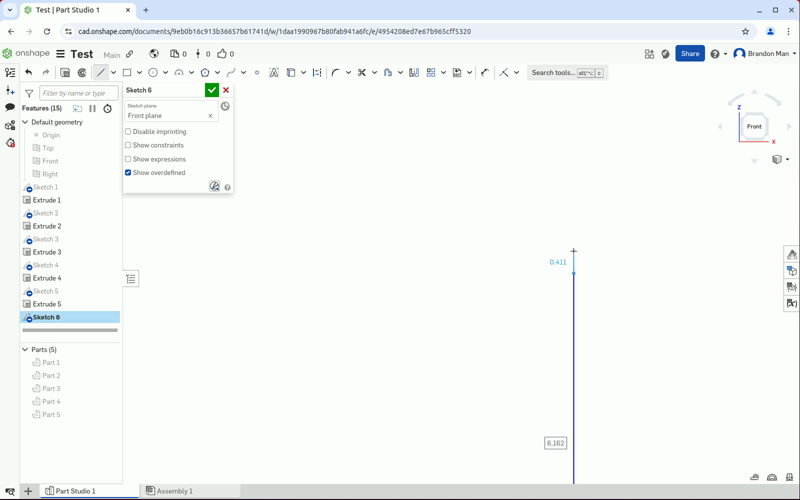
scroll(-6)
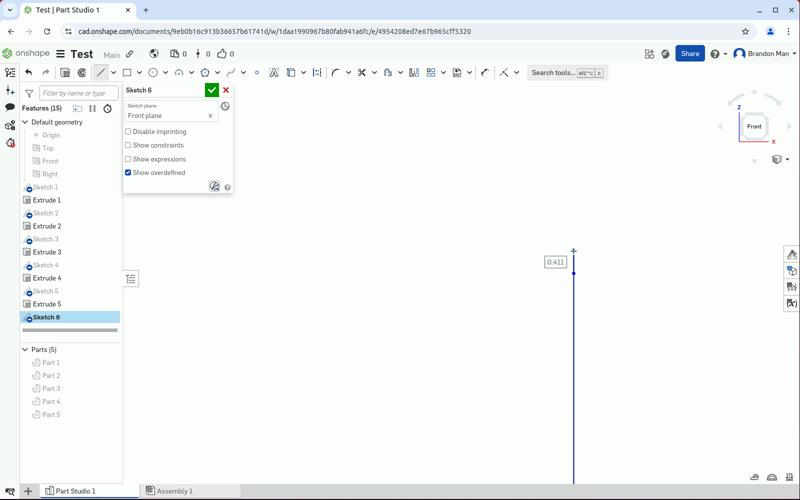
scroll(-6)
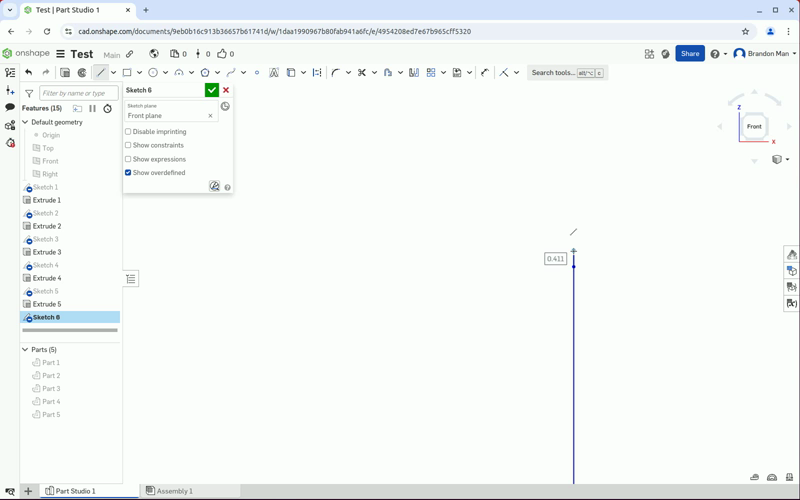
scroll(-6)
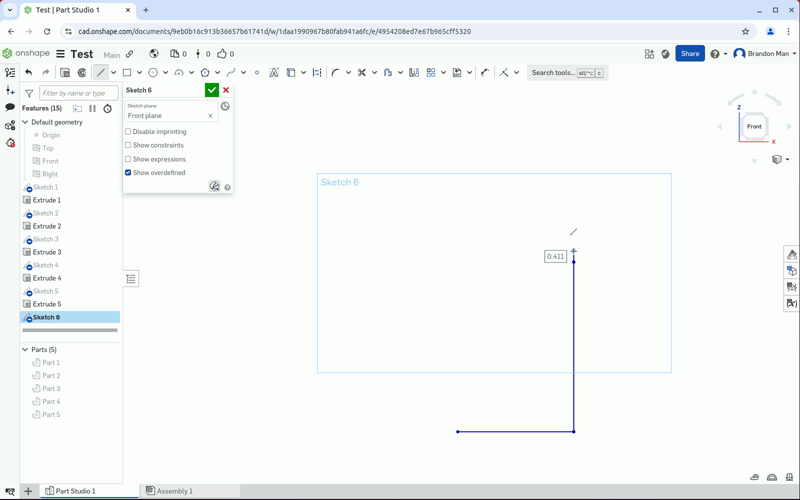
scroll(-6)
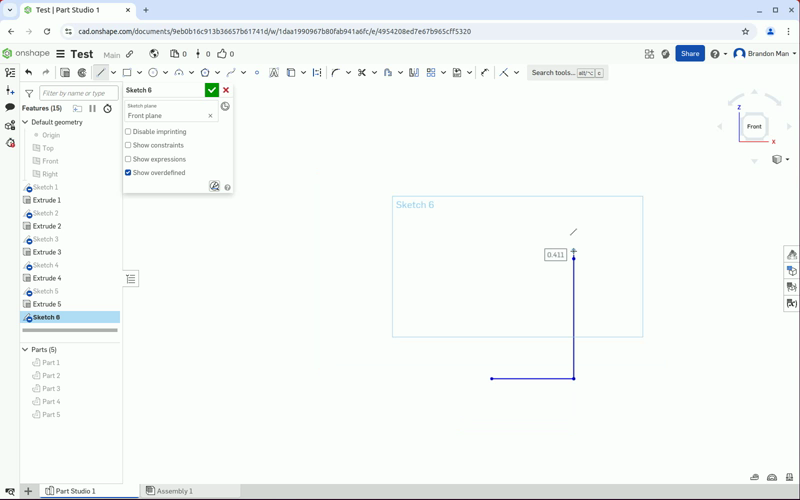
scroll(-6)
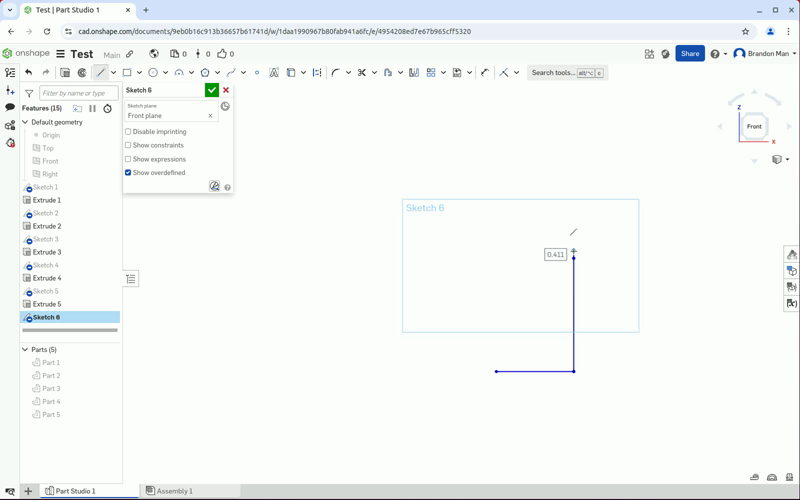
scroll(-6)
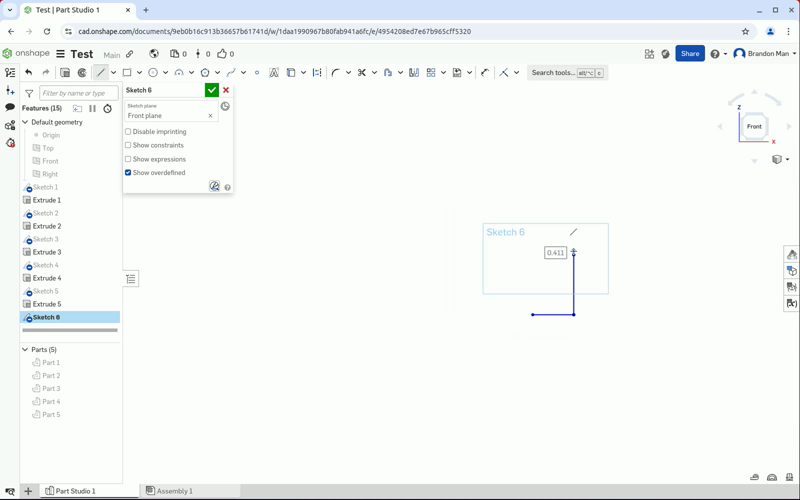
scroll(-6)
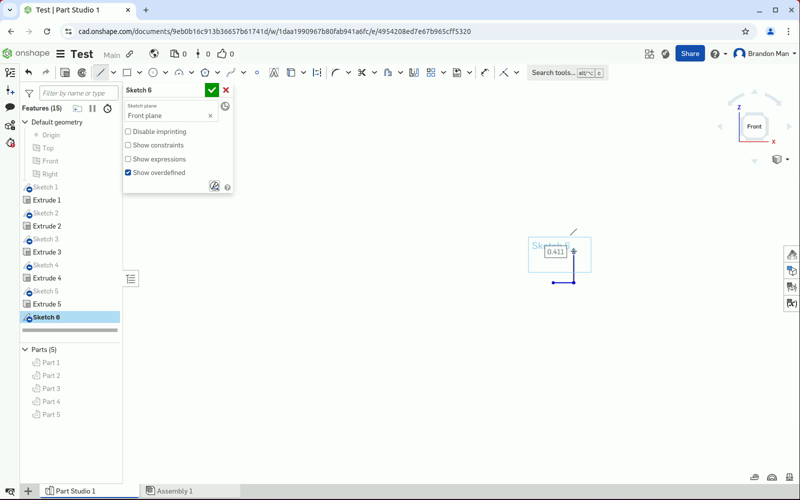
key_up(shift)
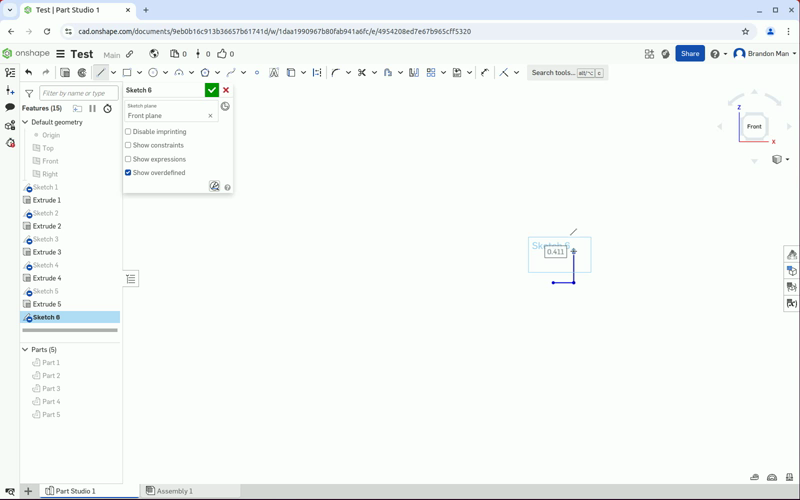
key_down(shift)
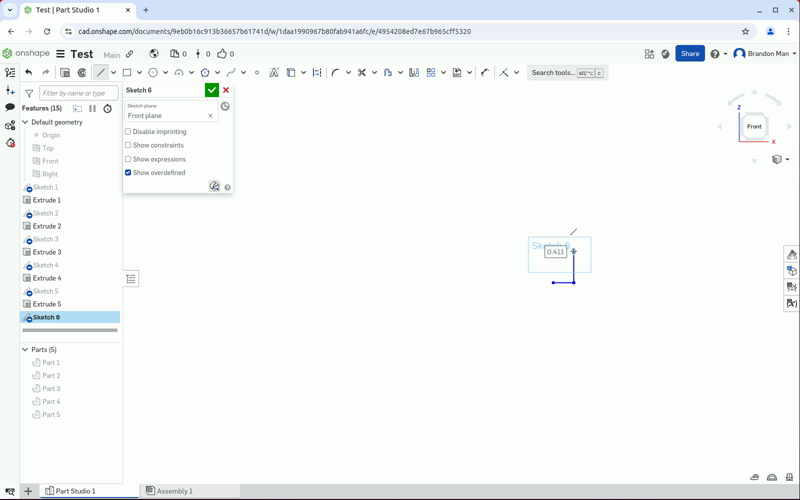
mouse_move(589, 250)
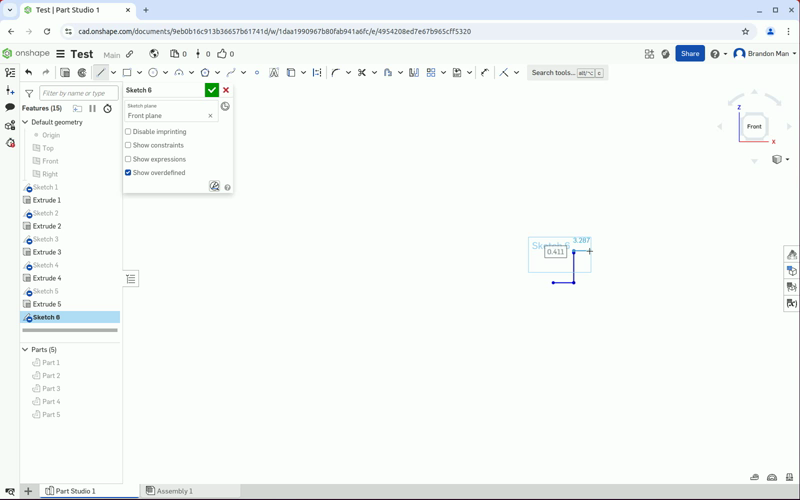
mouse_move(553, 250)
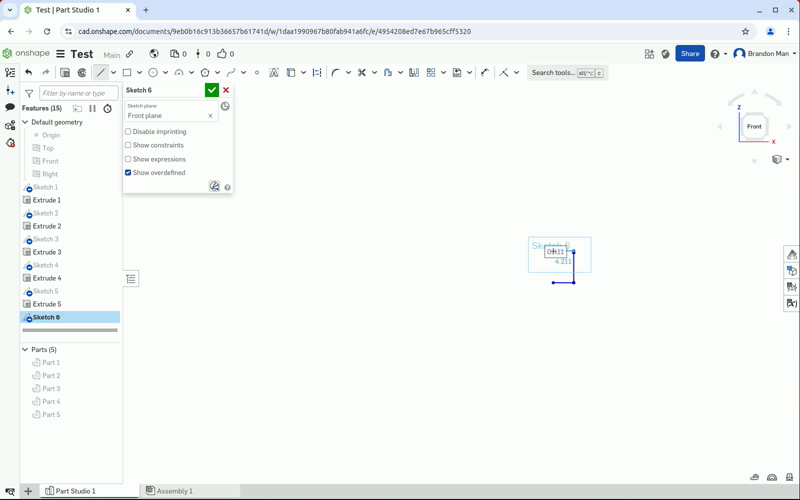
click(553, 250)
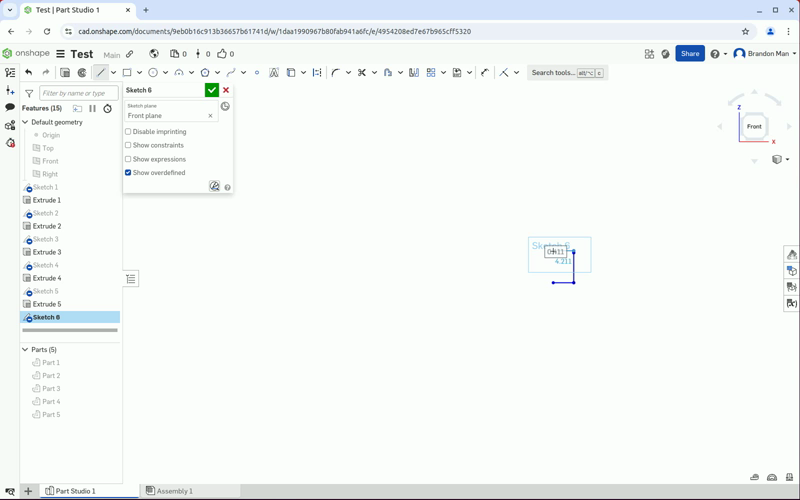
key_up(shift)
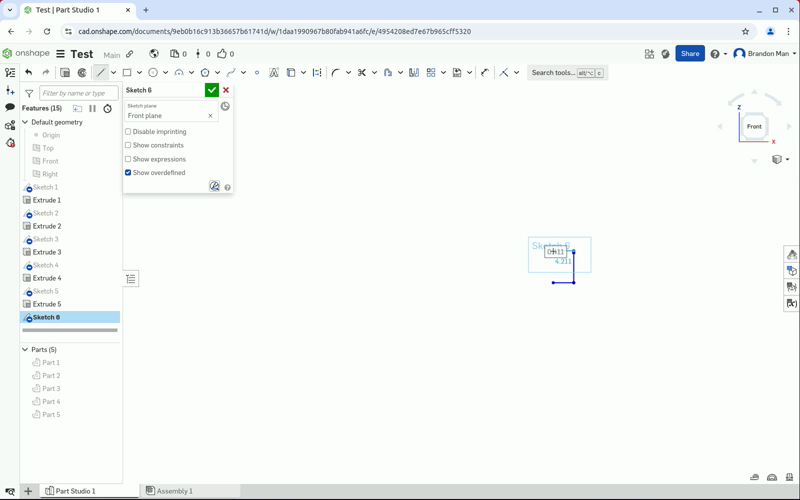
key_down(shift)
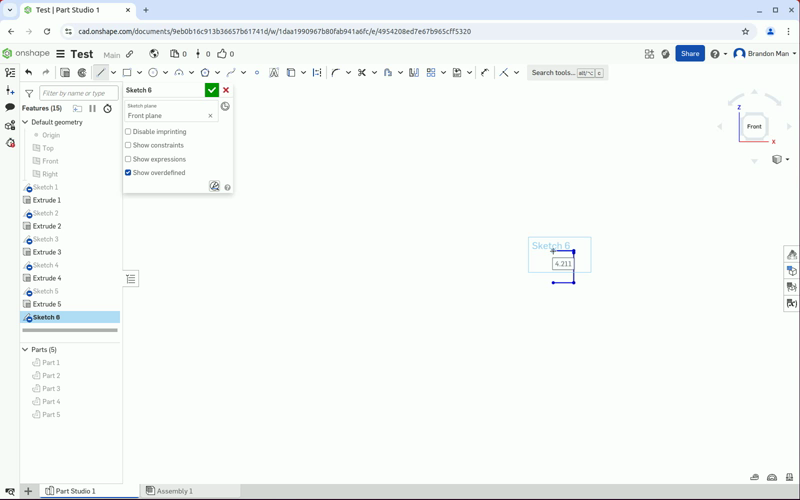
mouse_move(583, 250)
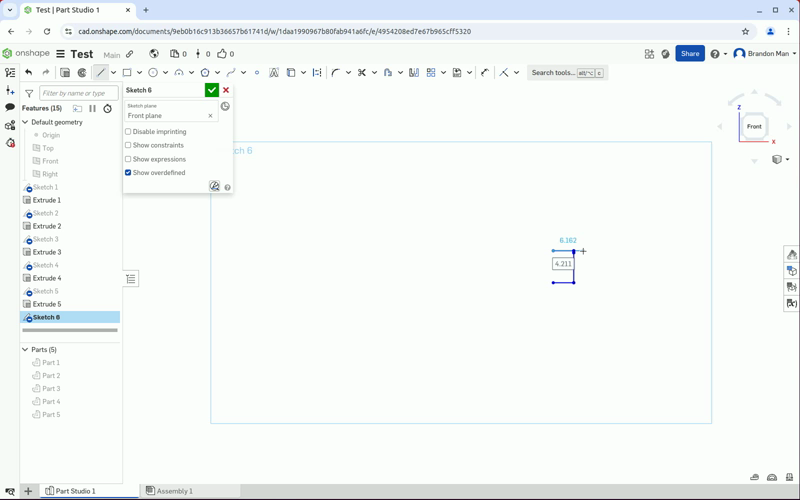
mouse_move(553, 252)
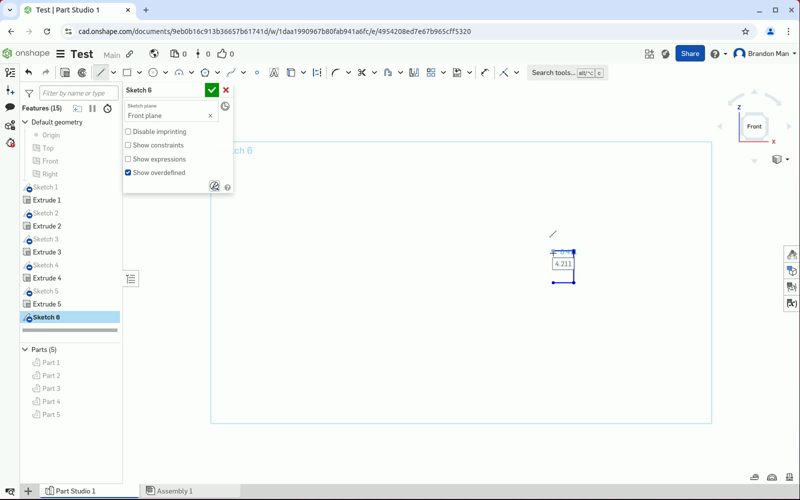
scroll(6)
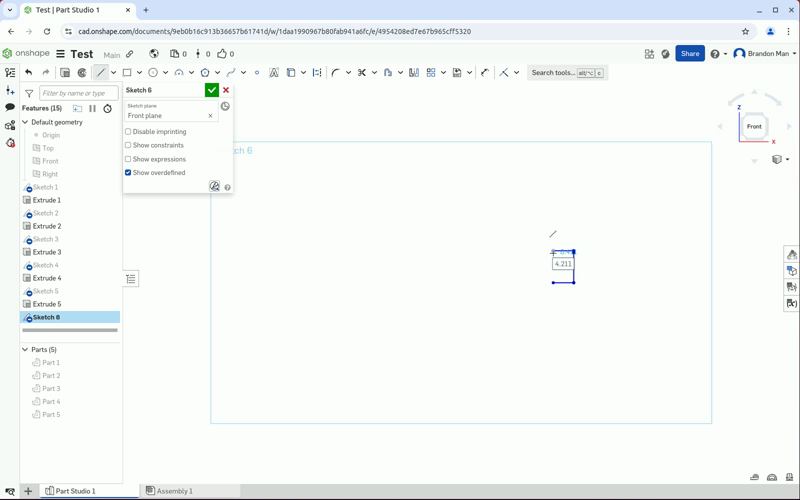
scroll(6)
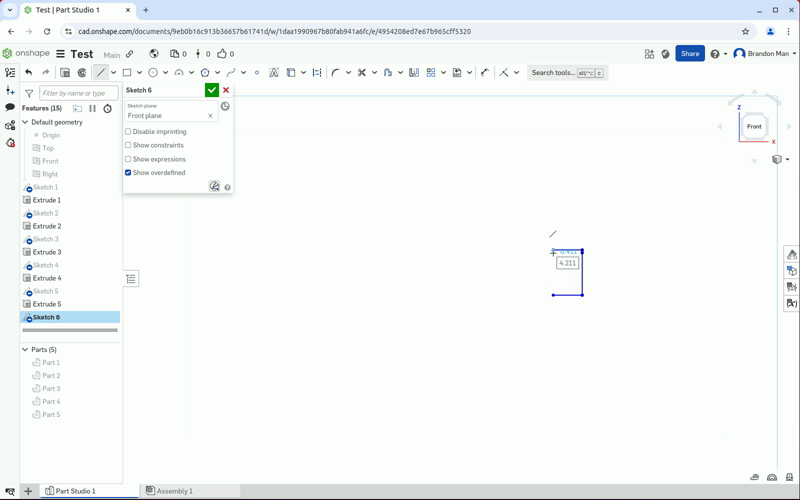
scroll(6)
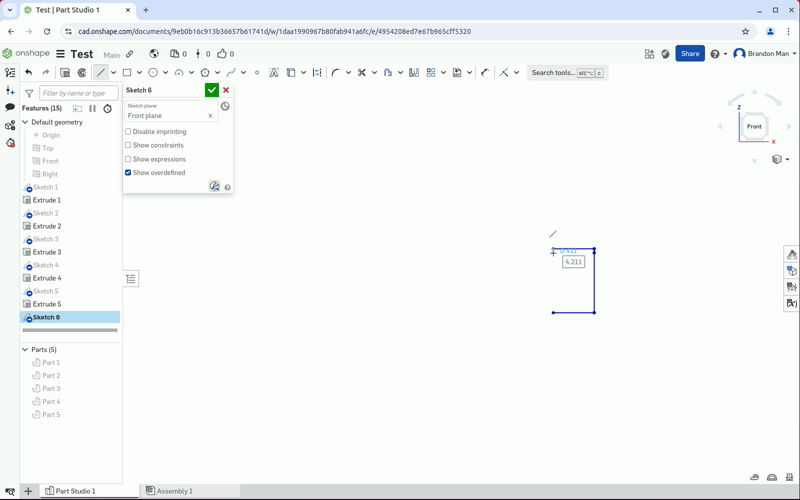
scroll(6)
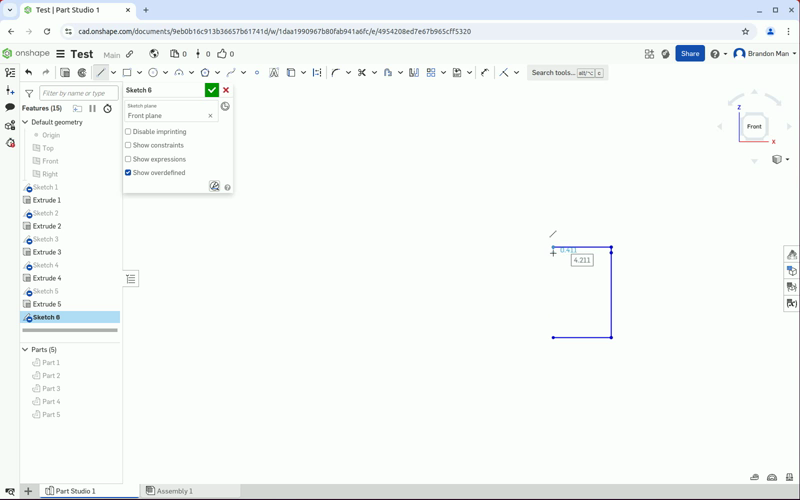
scroll(6)
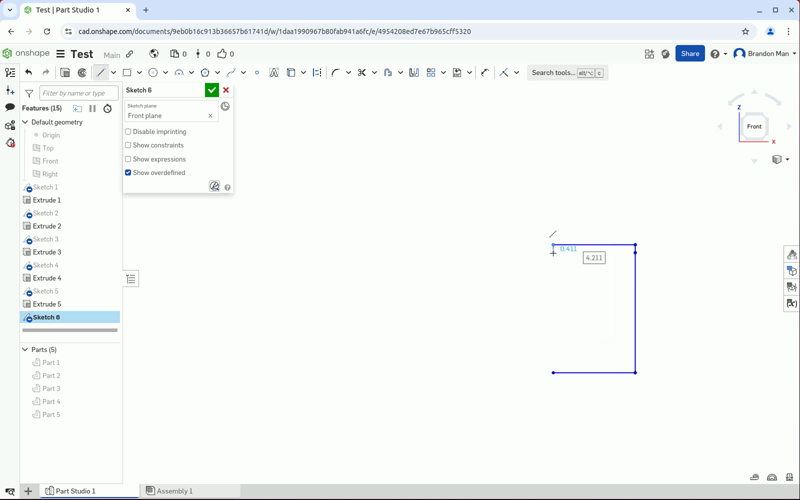
scroll(6)
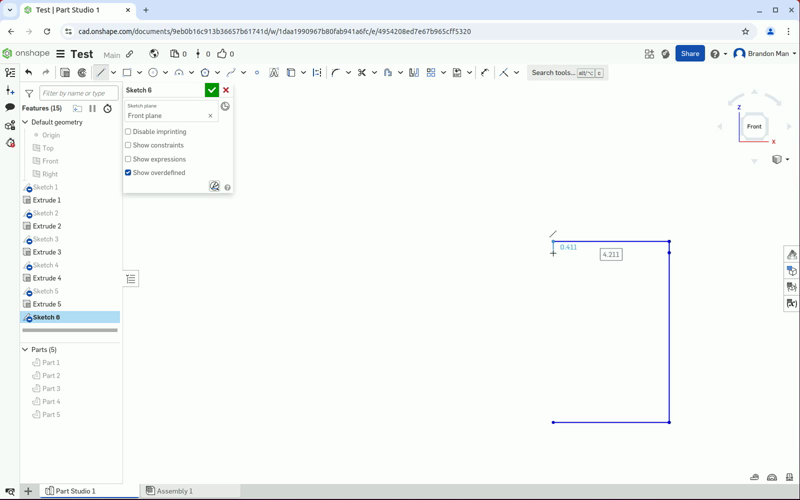
scroll(6)
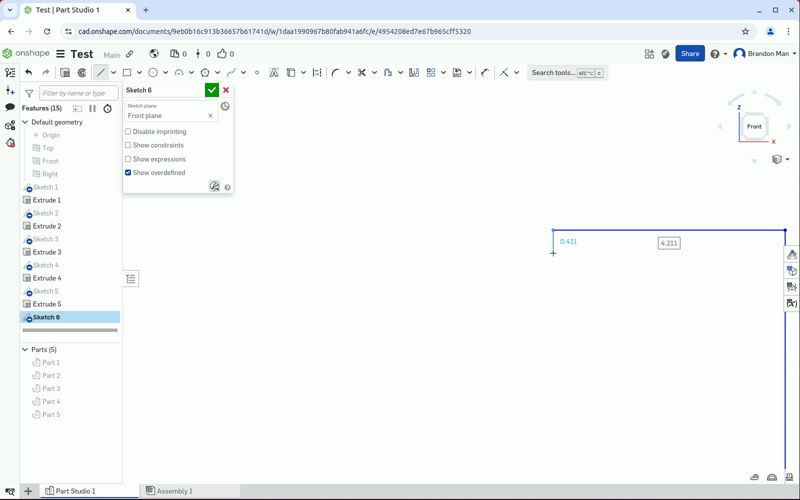
click(553, 252)
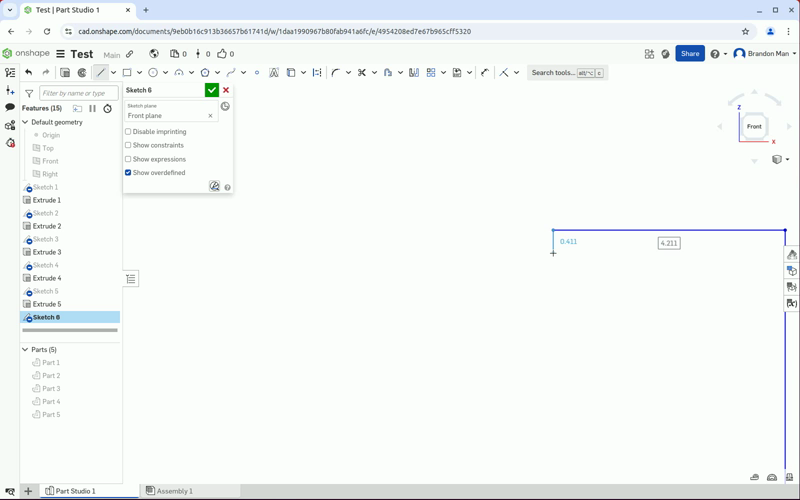
scroll(-6)
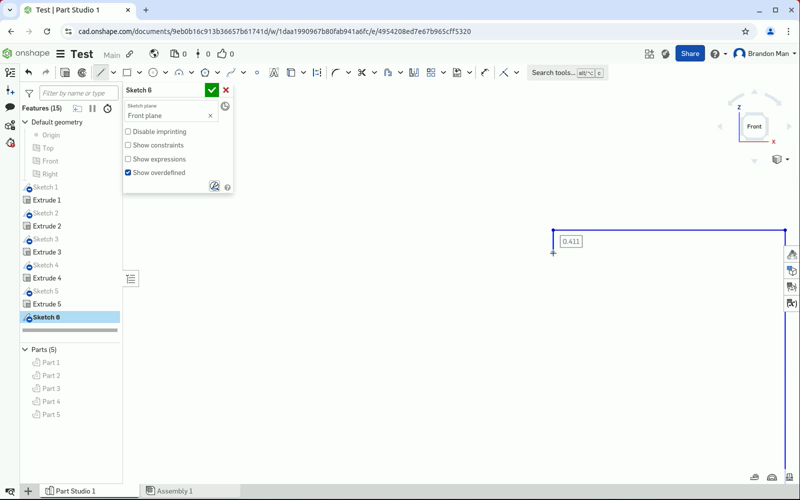
scroll(-6)
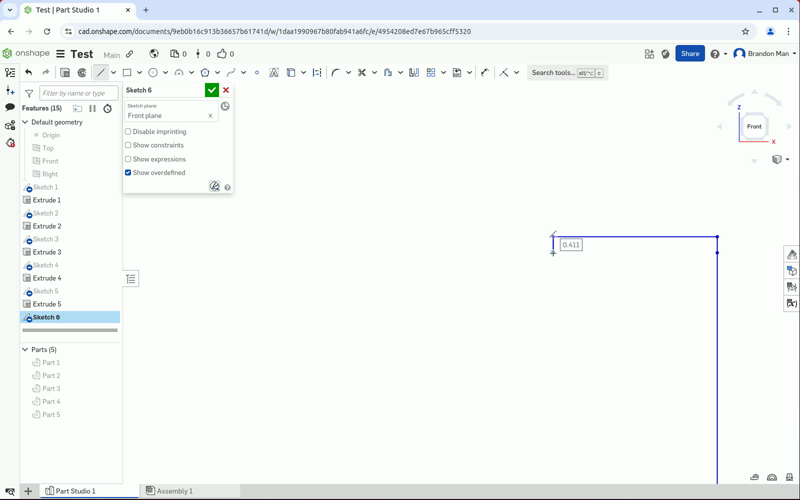
scroll(-6)
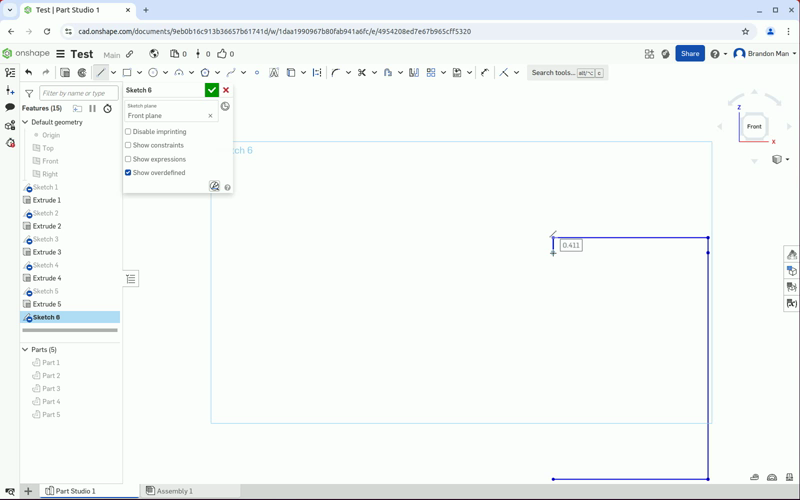
scroll(-6)
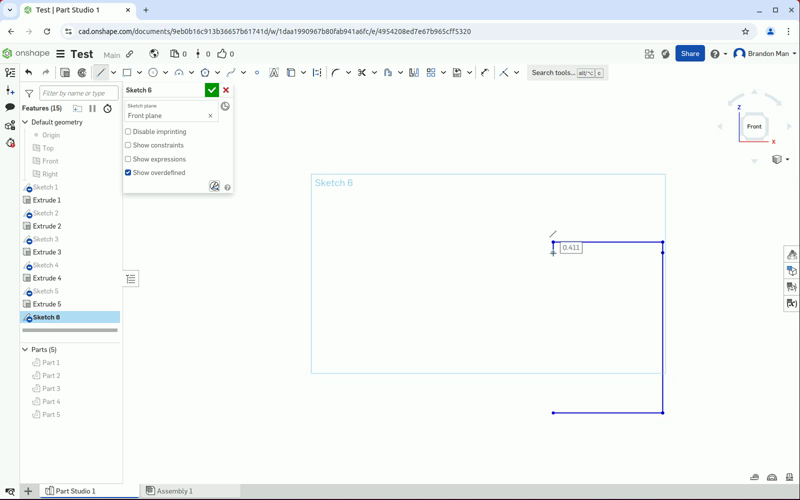
scroll(-6)
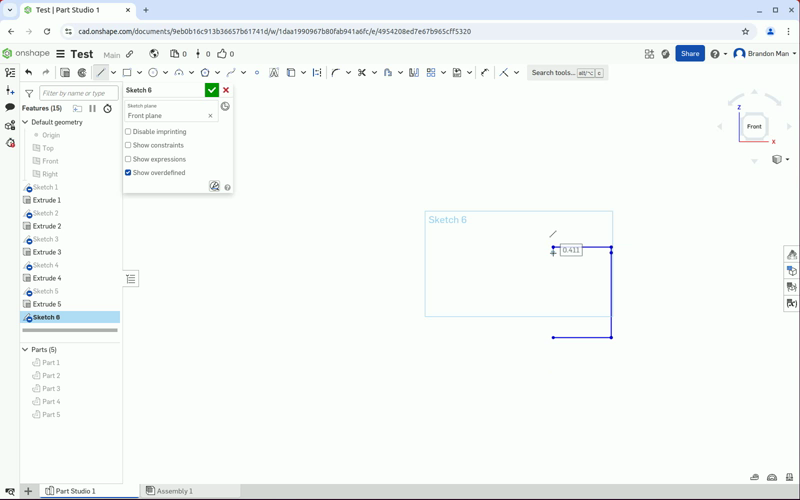
scroll(-6)
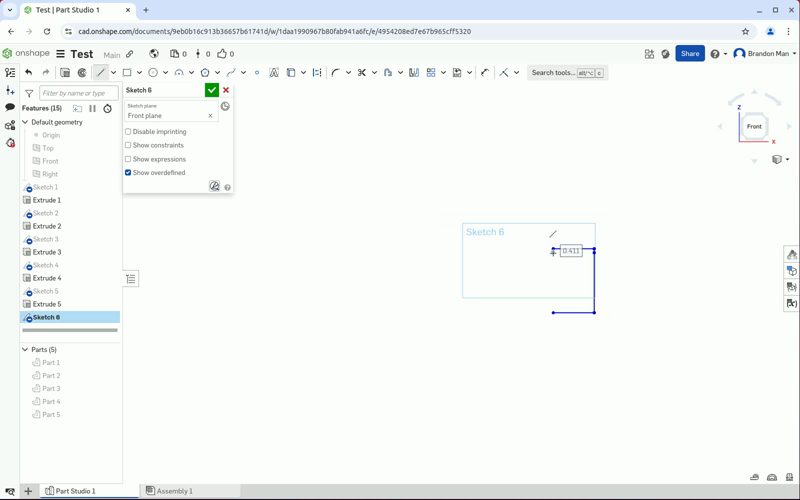
scroll(-6)
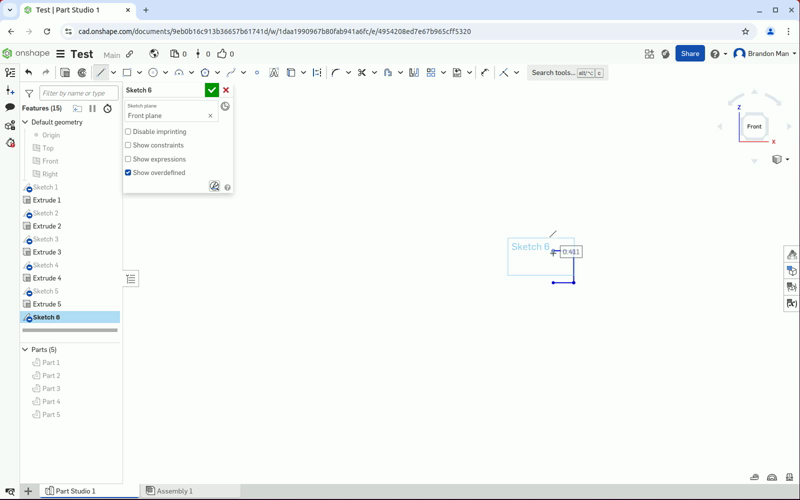
key_up(shift)
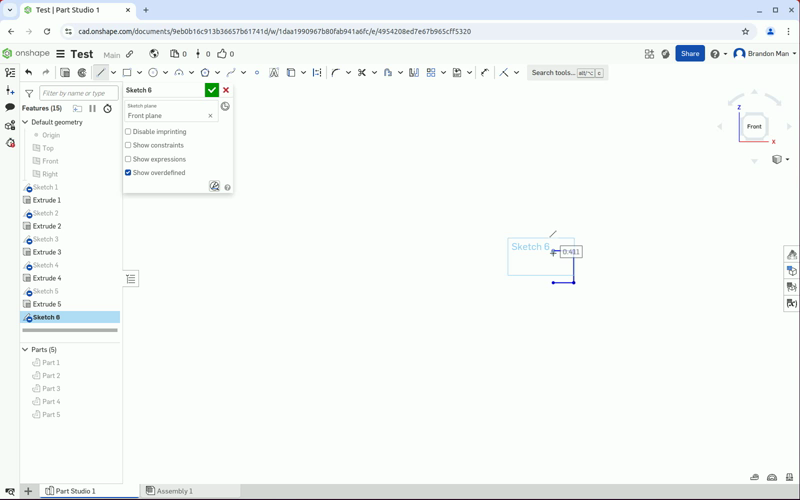
mouse_move(583, 252)
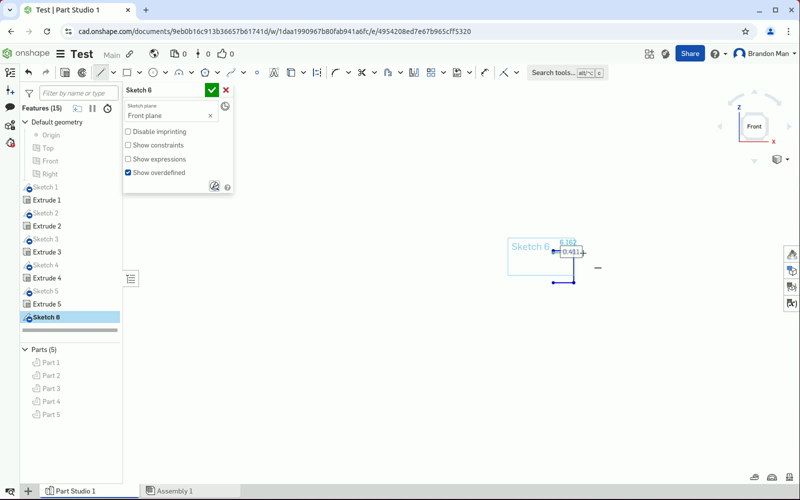
key_down(shift)
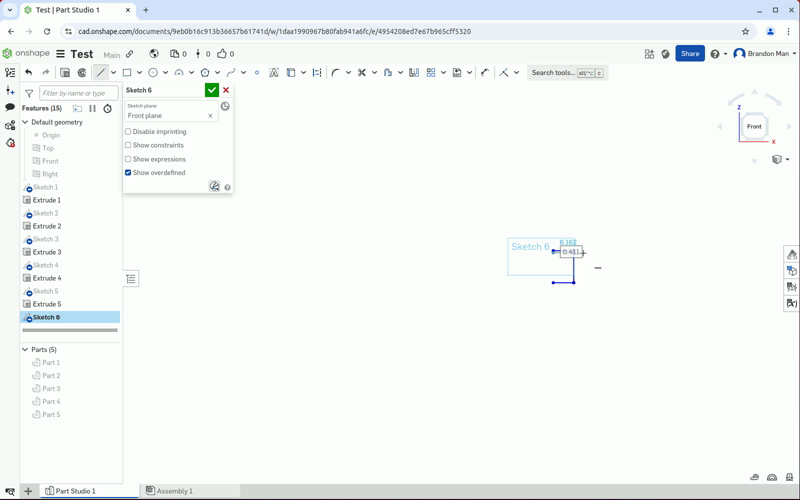
mouse_move(553, 282)
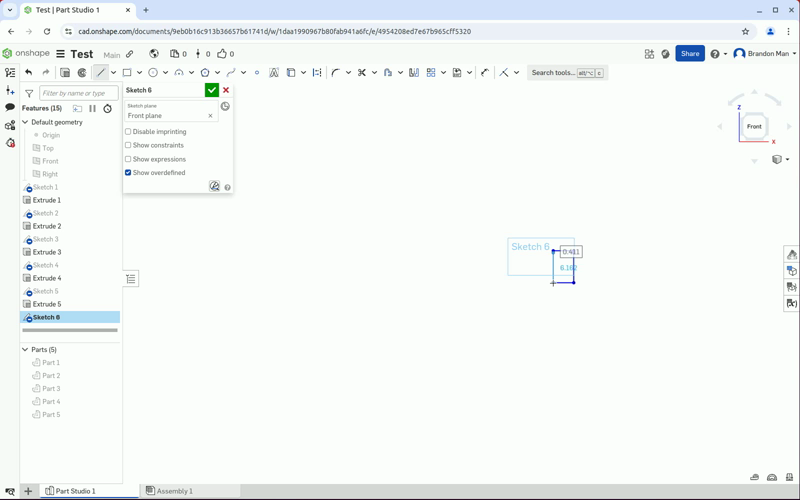
key_up(shift)
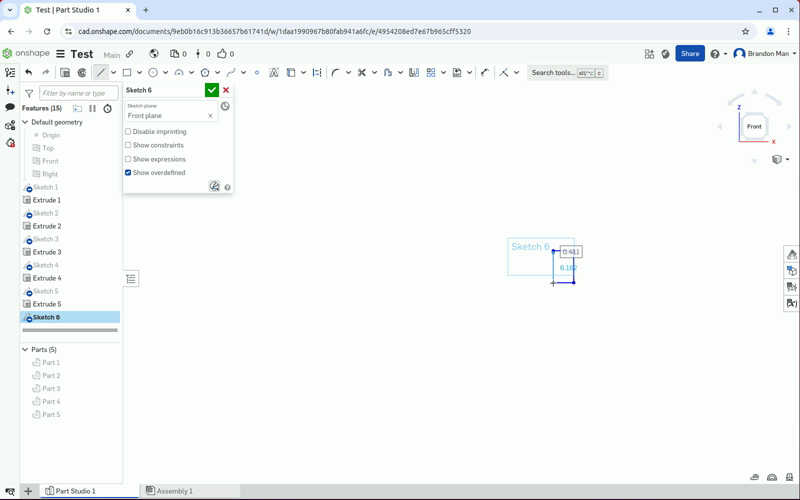
click(553, 282)
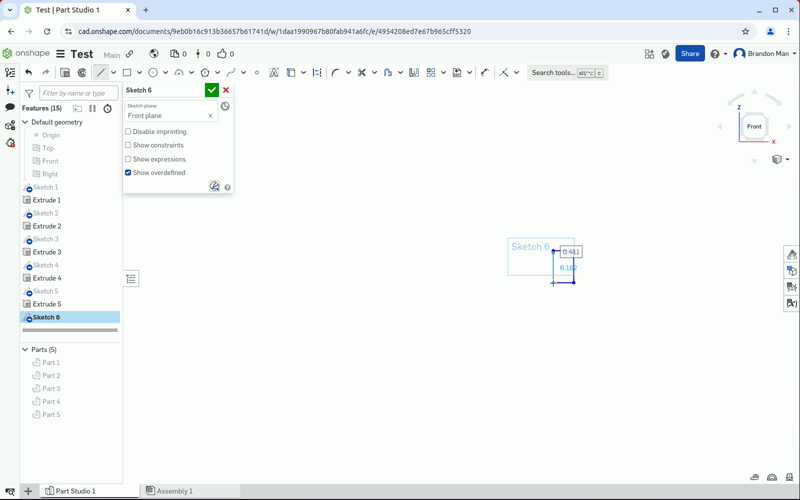
key(esc)
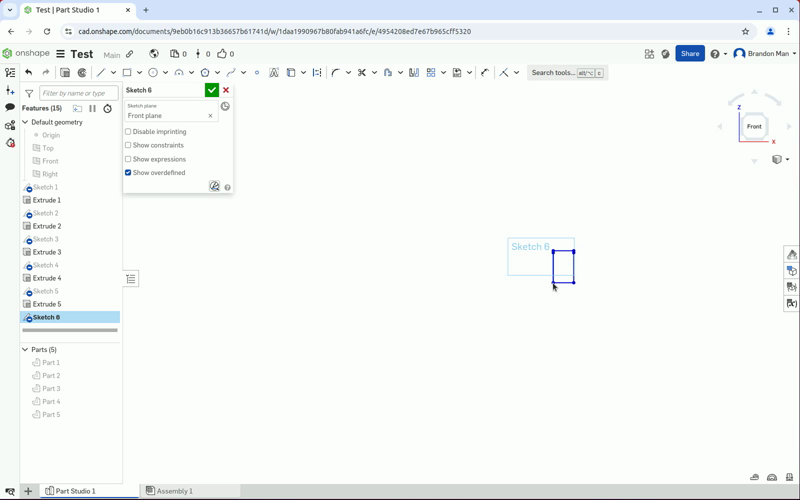
mouse_move(557, 274)
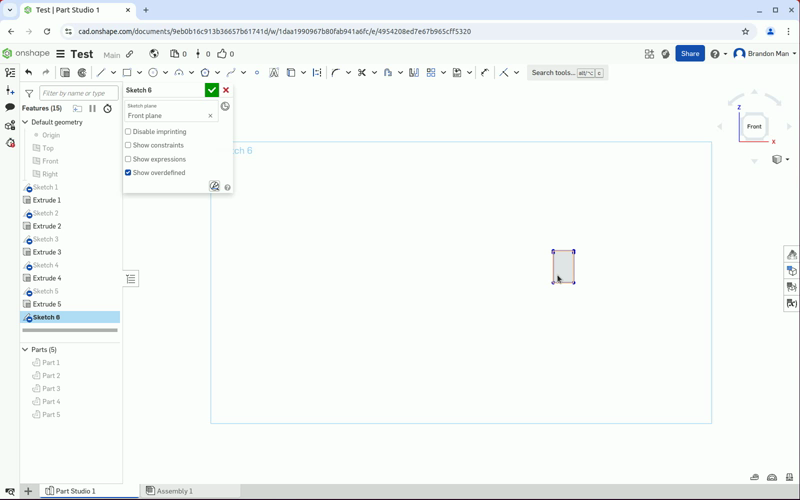
scroll(6)
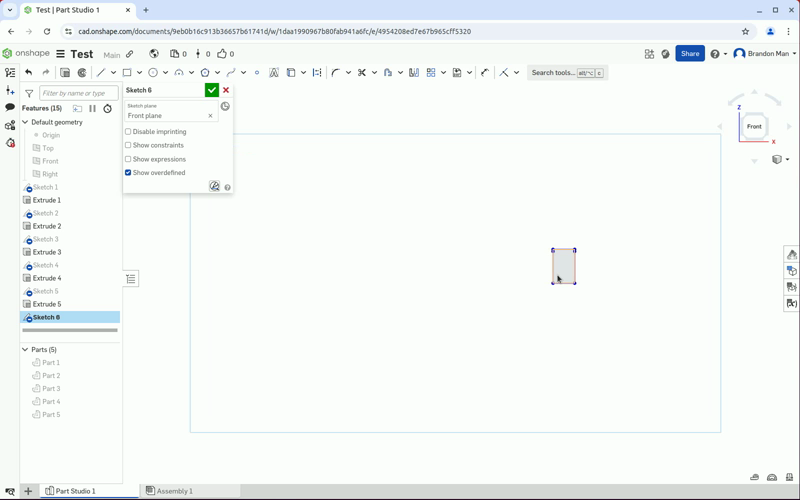
scroll(6)
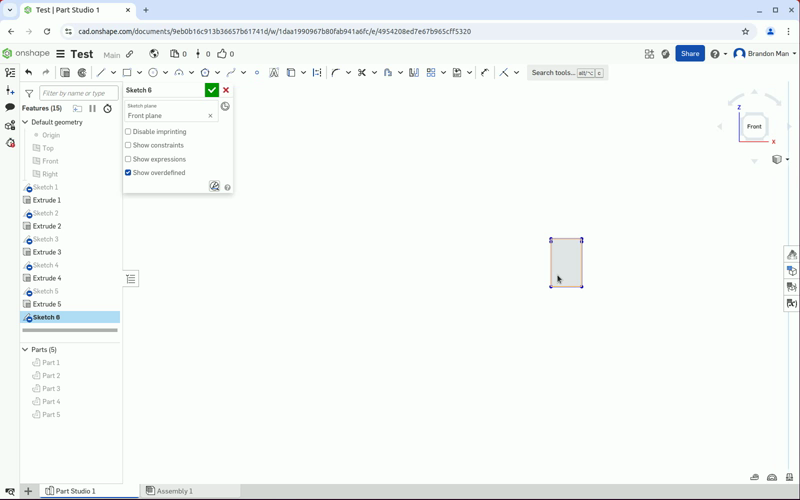
scroll(6)
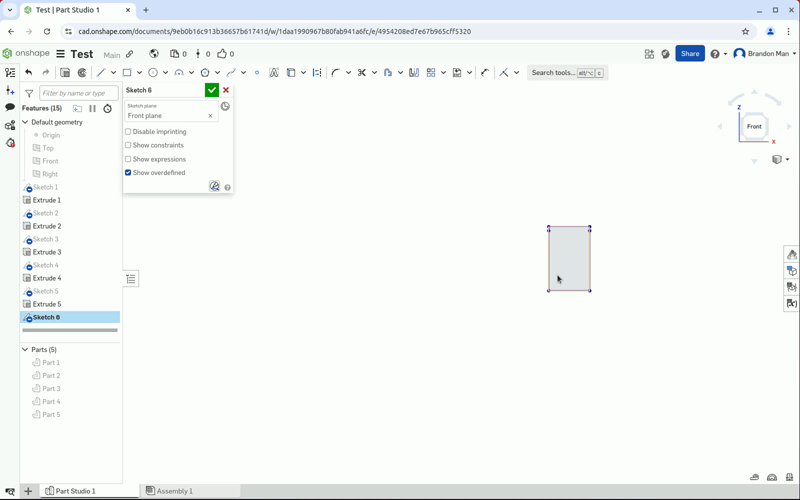
scroll(6)
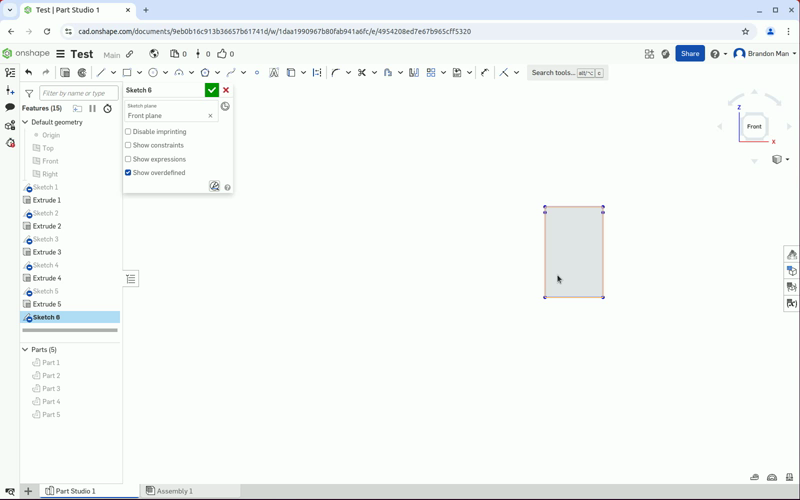
scroll(6)
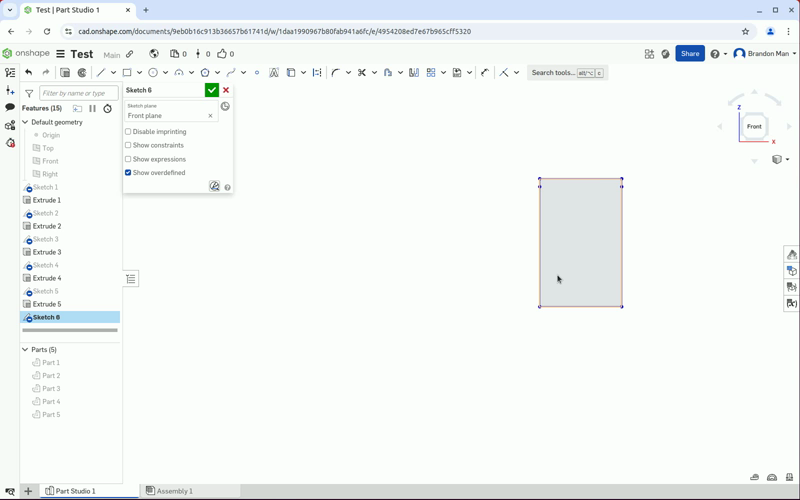
scroll(6)
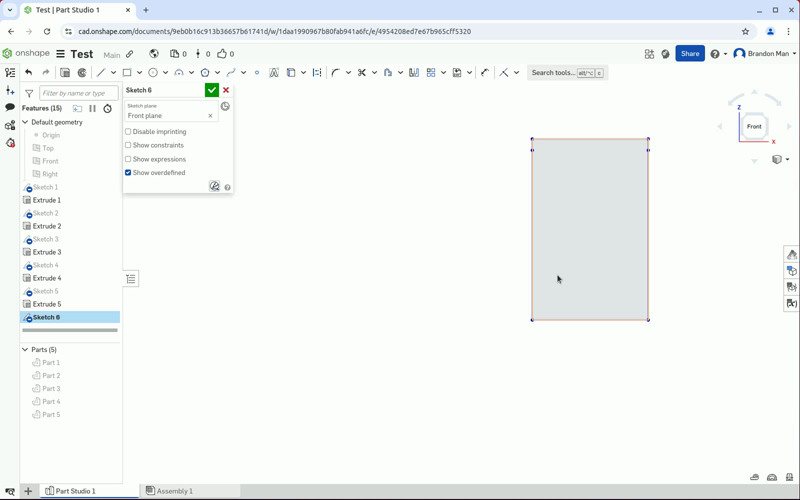
scroll(6)
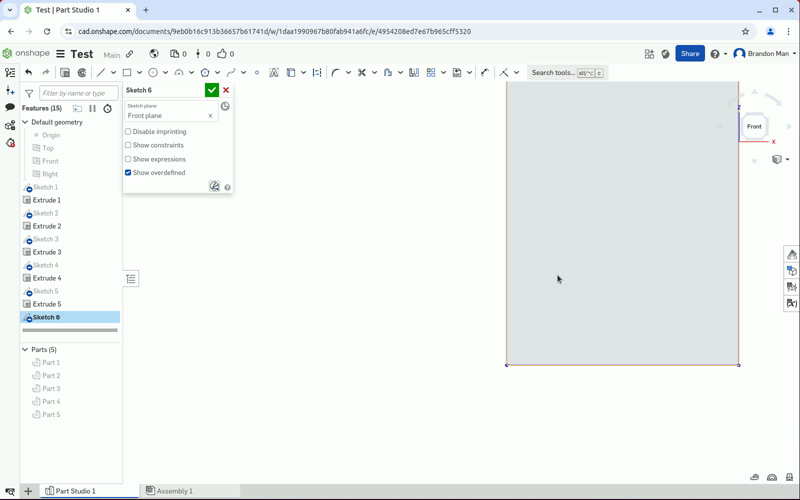
click(557, 274)
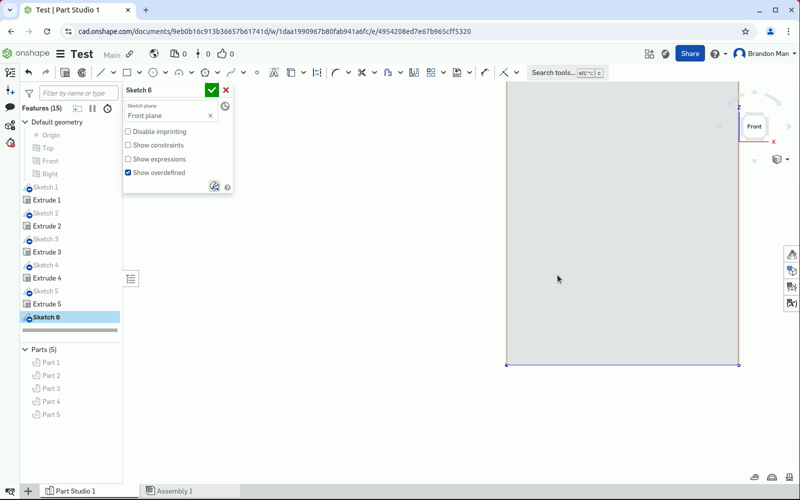
scroll(-6)
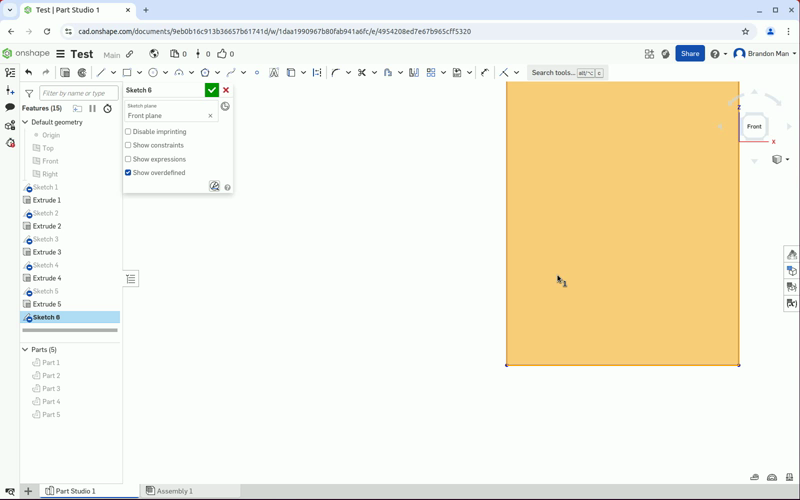
scroll(-6)
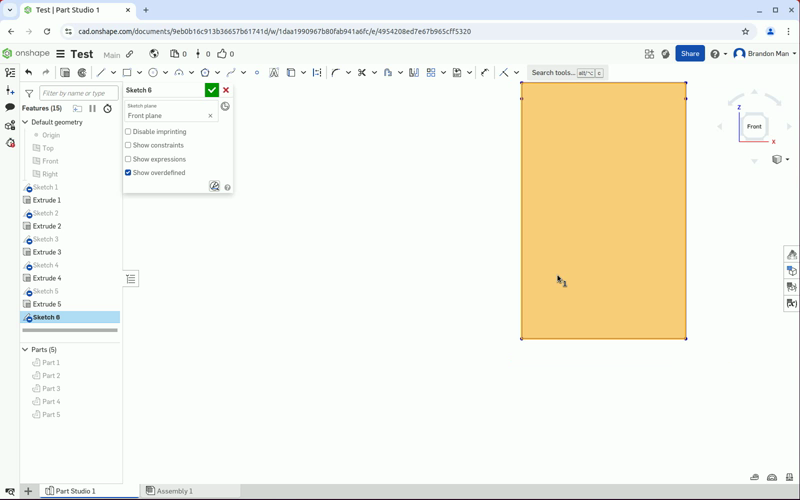
scroll(-6)
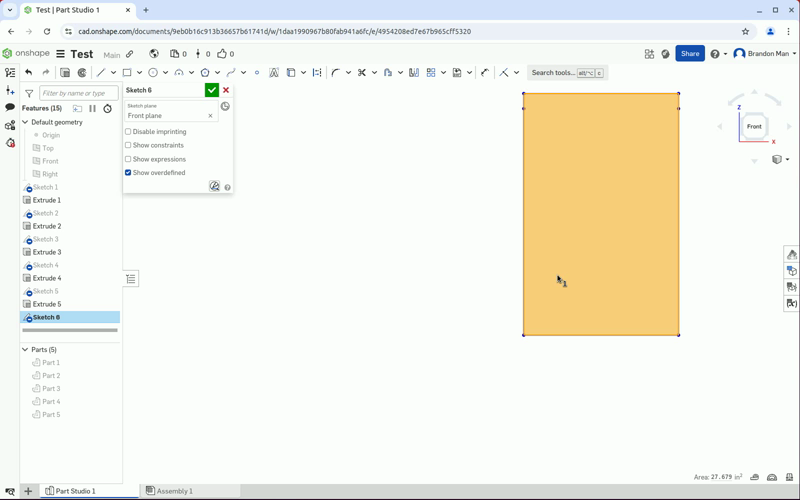
scroll(-6)
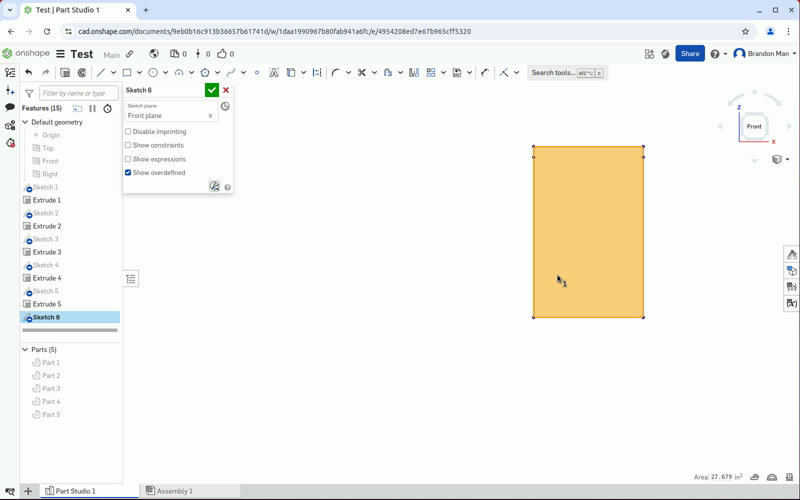
scroll(-6)
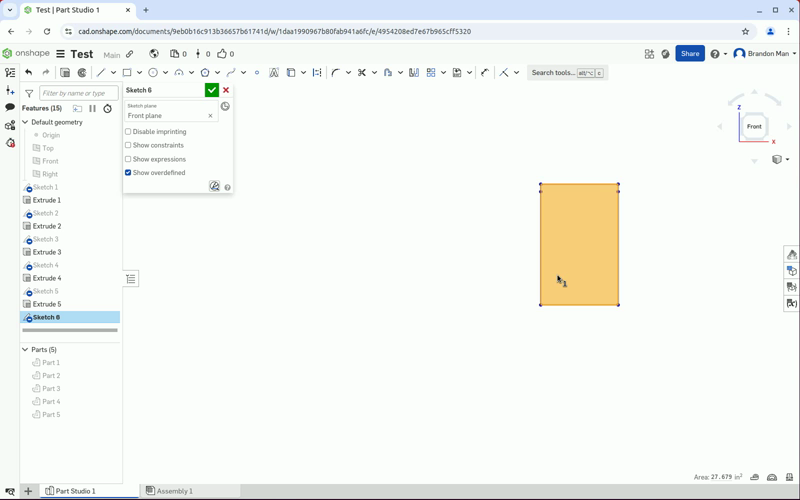
scroll(-6)
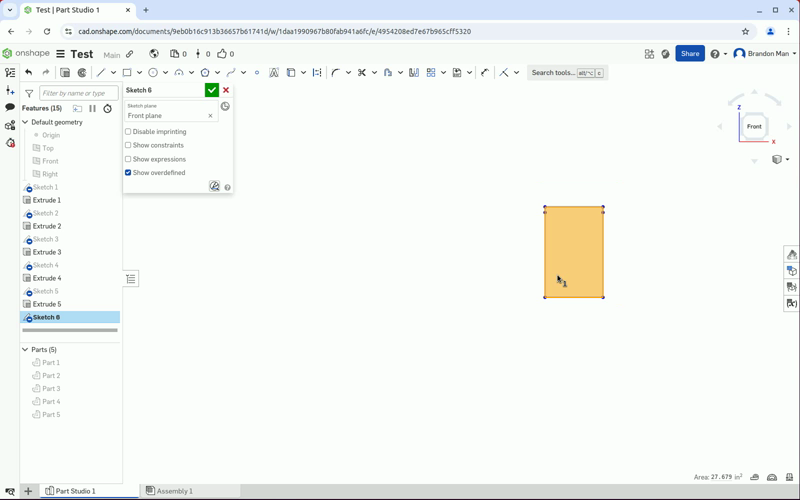
scroll(-6)
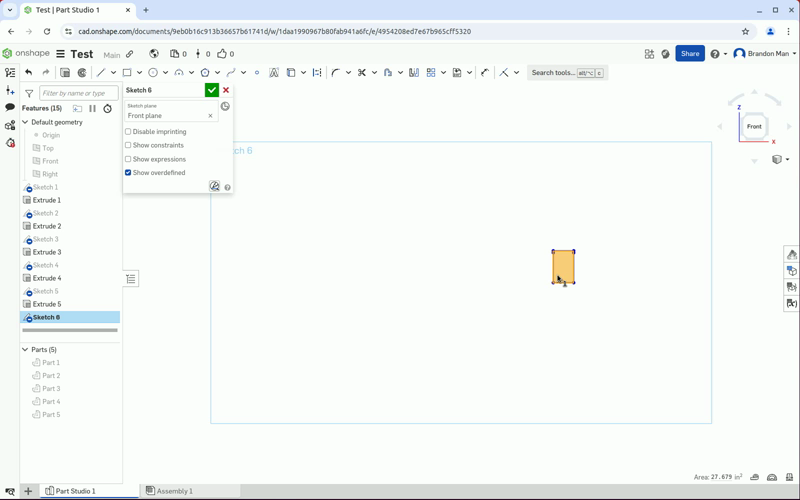
mouse_move(73, 352)
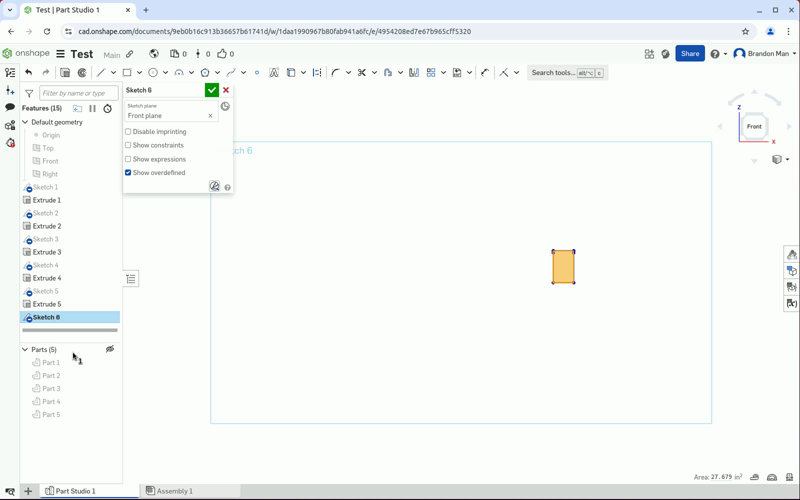
key(shift+y)
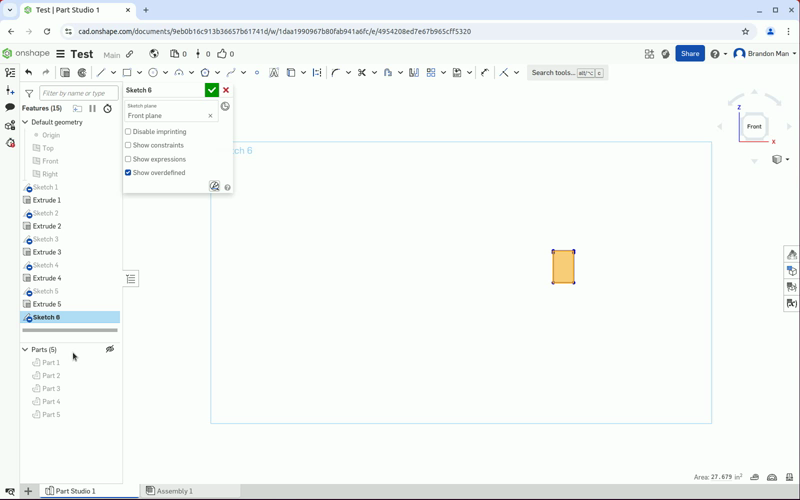
key(shift+e)
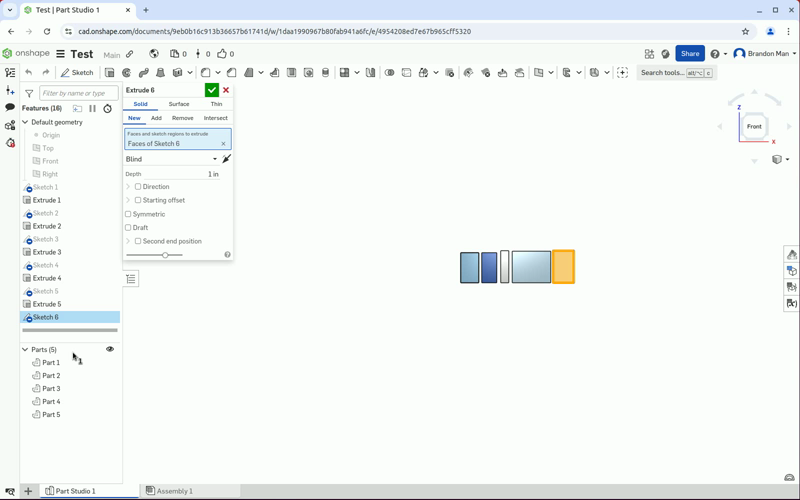
mouse_move(143, 106)
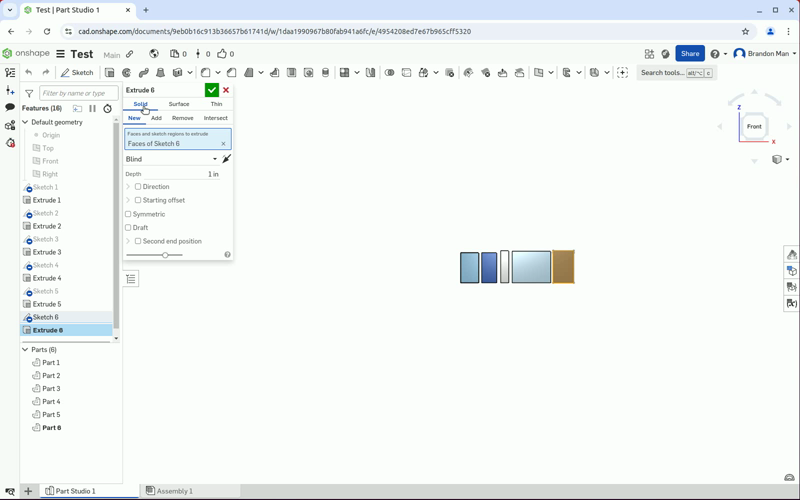
click(143, 106)
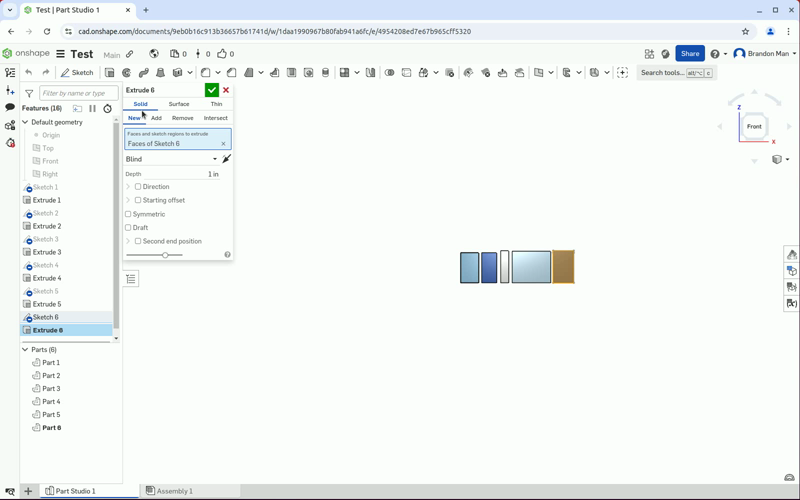
mouse_move(137, 120)
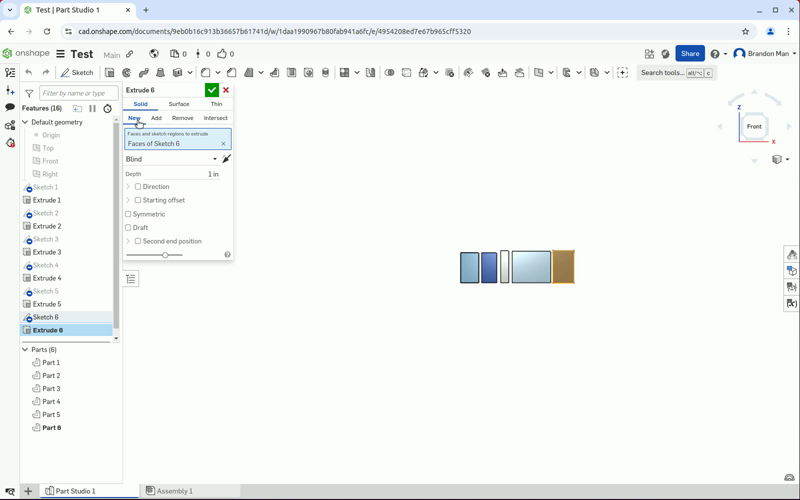
click(137, 120)
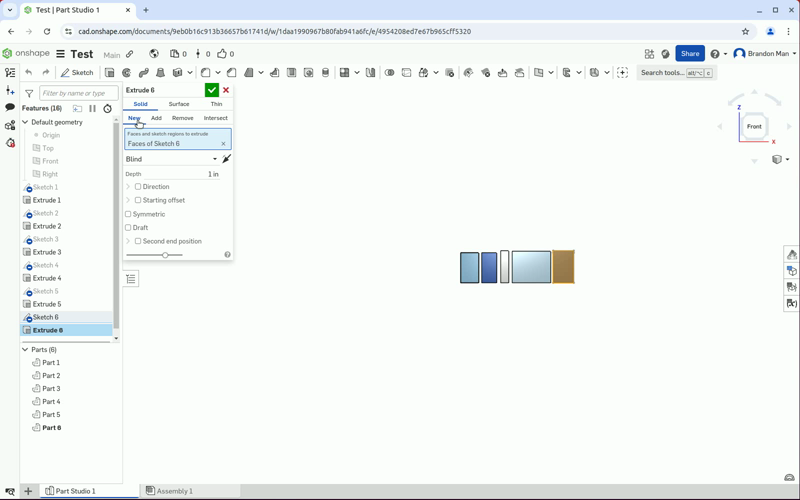
key(tab, 4)
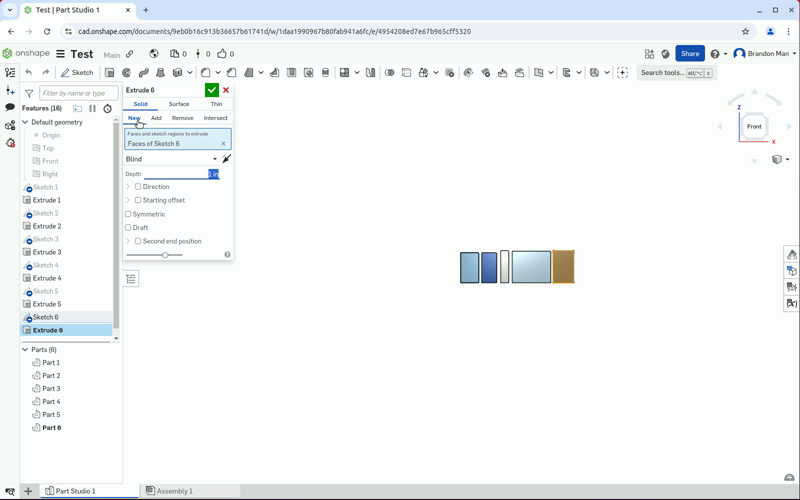
text(-0.241)
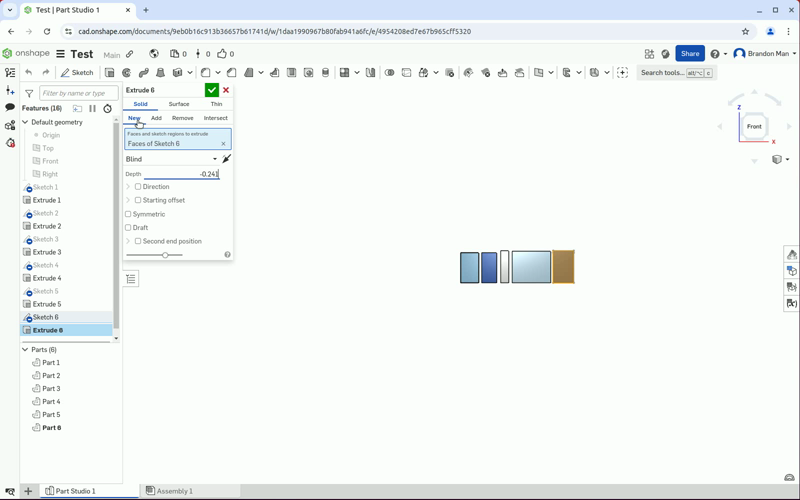
key(enter)
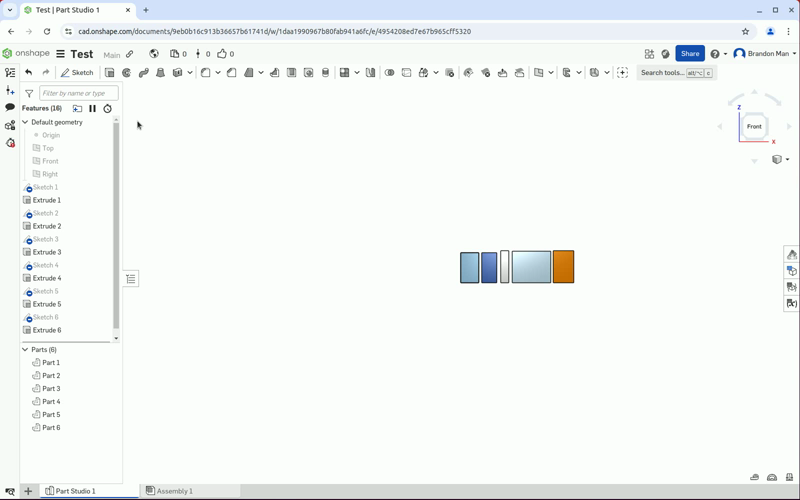
key(shift+h)
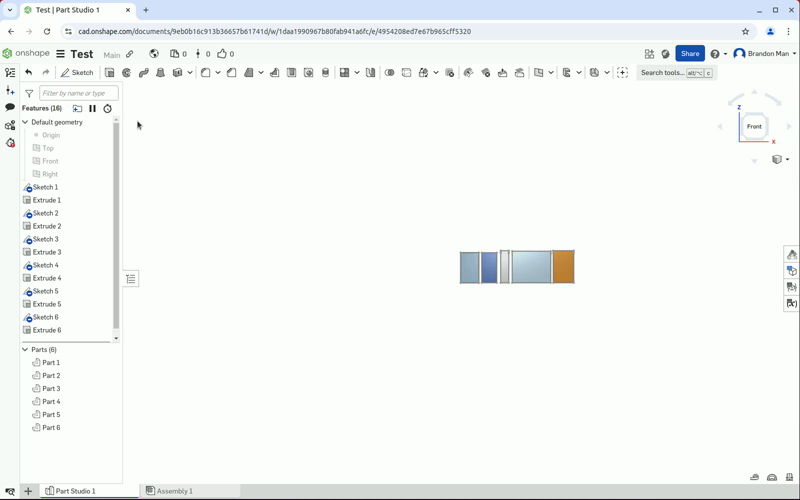
key(shift+h)
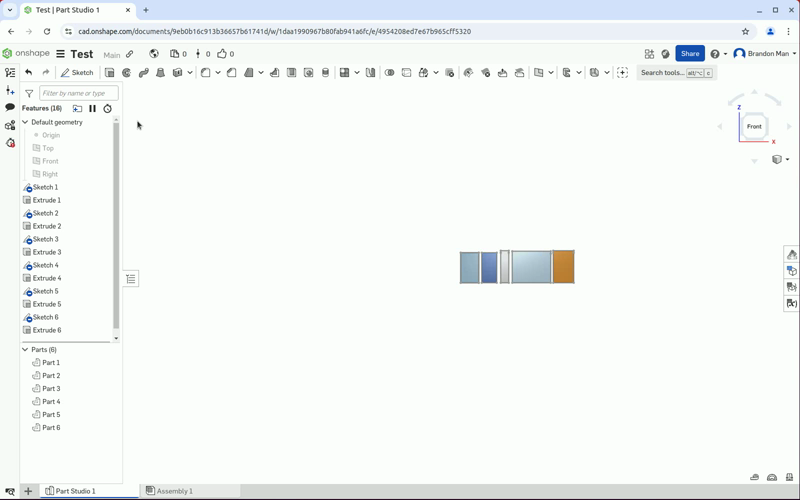
key(shift+7)
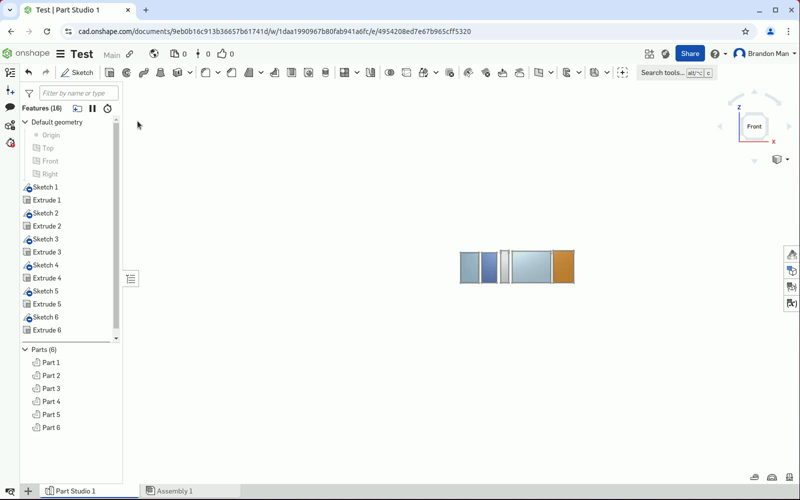
key(left, 2)
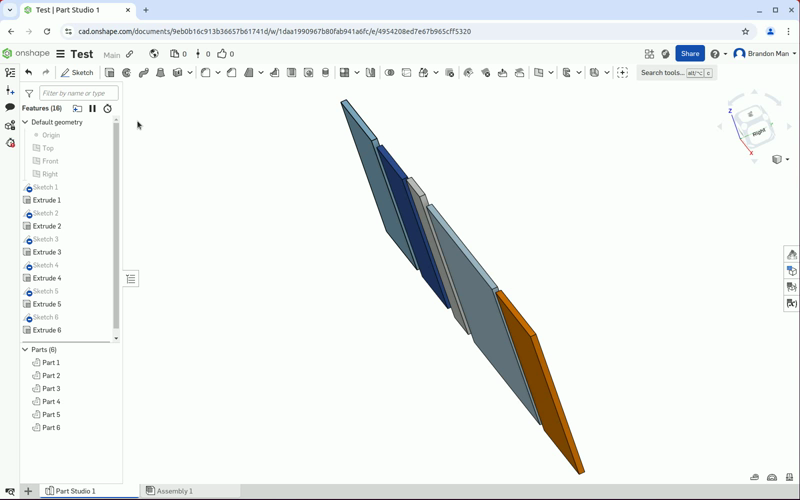
key(down, 2)
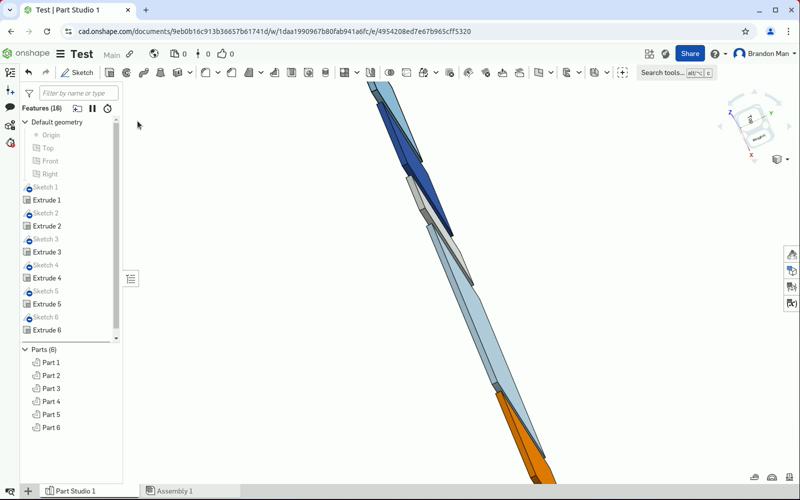
key(up, 2)
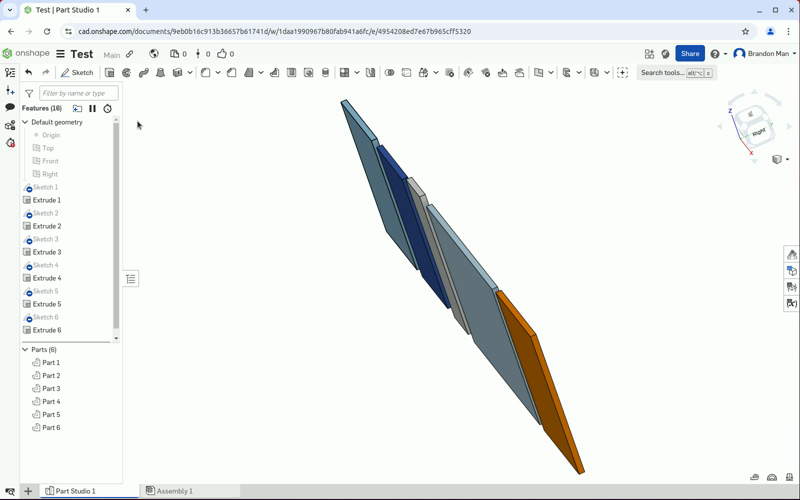
key(right, 2)
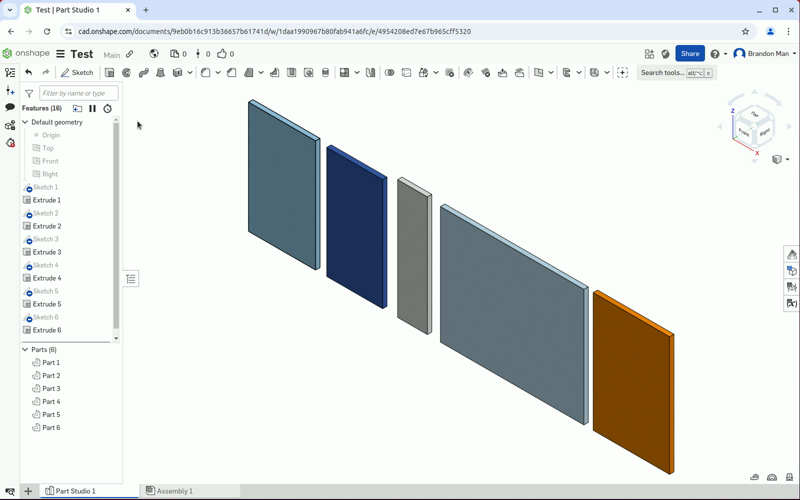
mouse_move(69, 189)
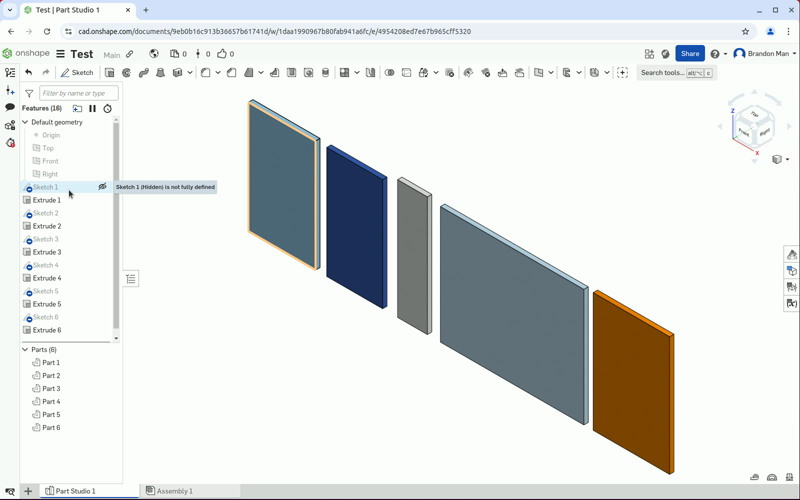
click(69, 189)